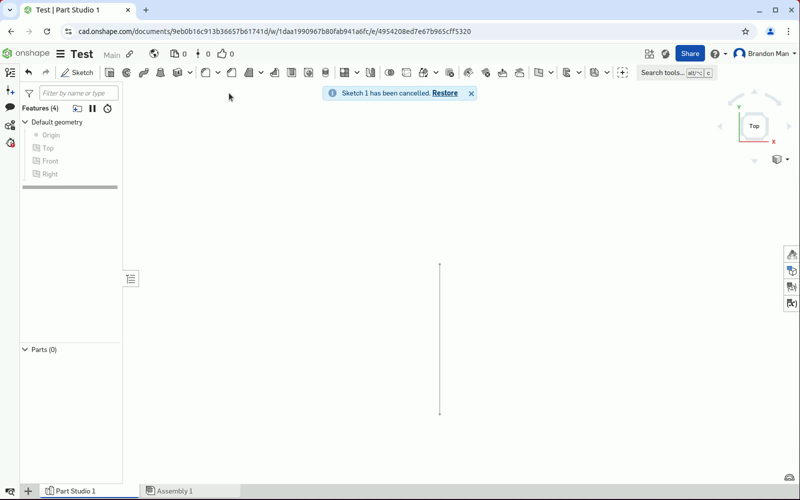
key(shift+h)
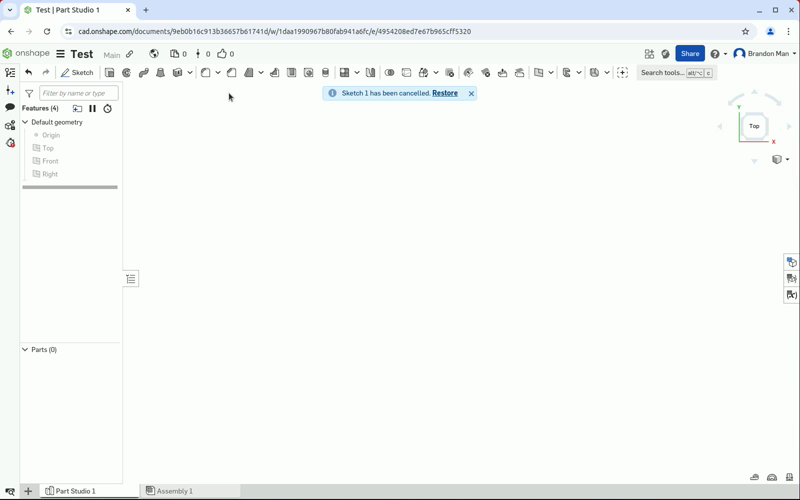
mouse_move(73, 352)
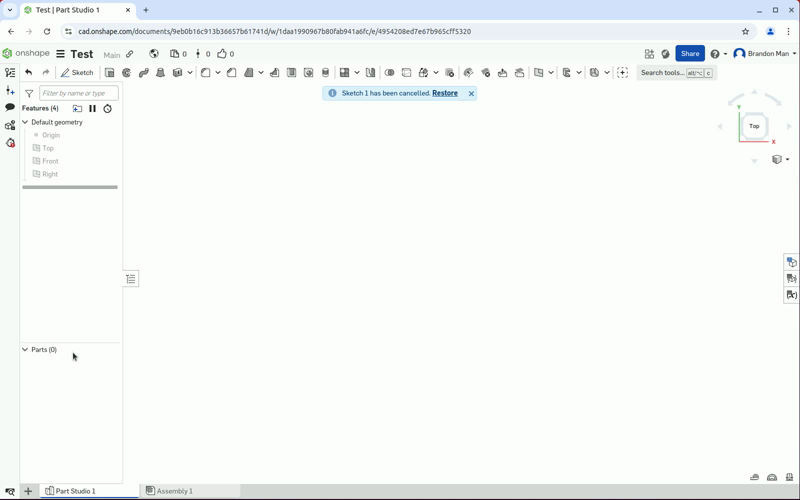
key(y)
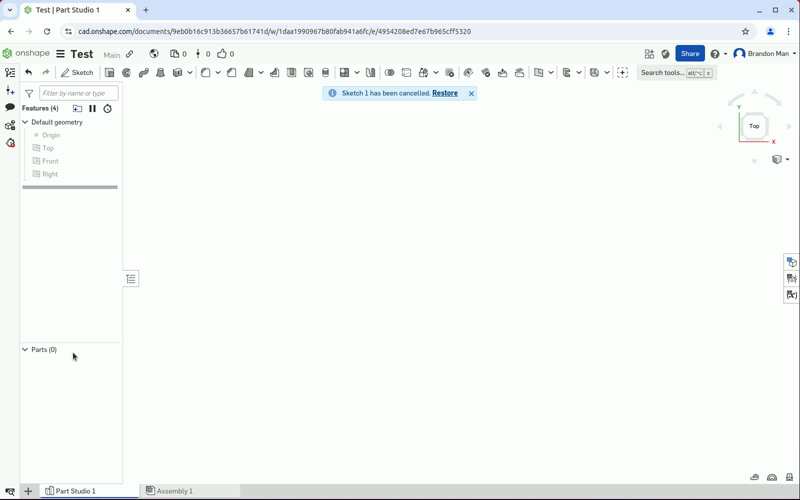
key(shift+p)
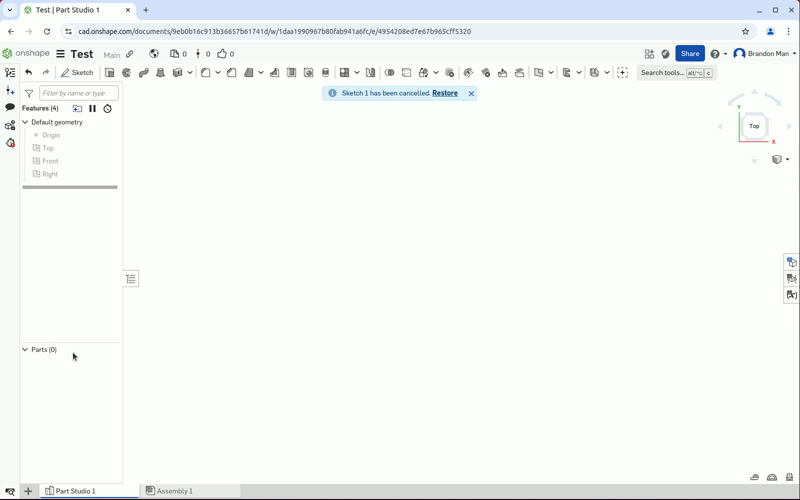
key(space)
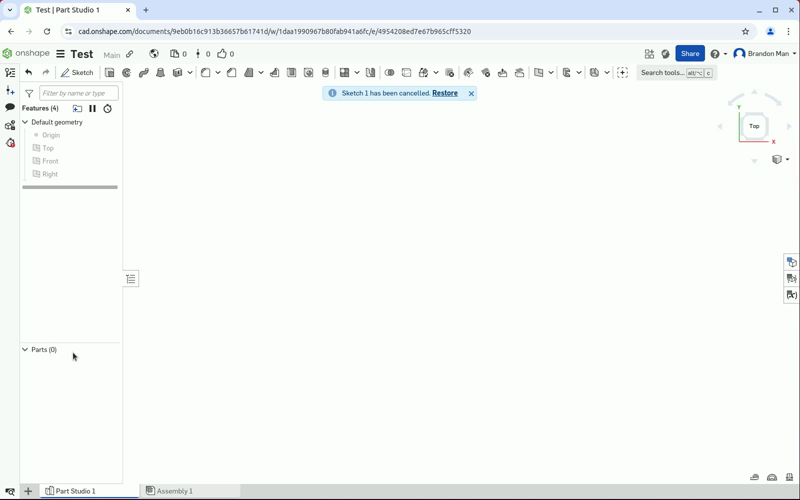
key_down(shift)
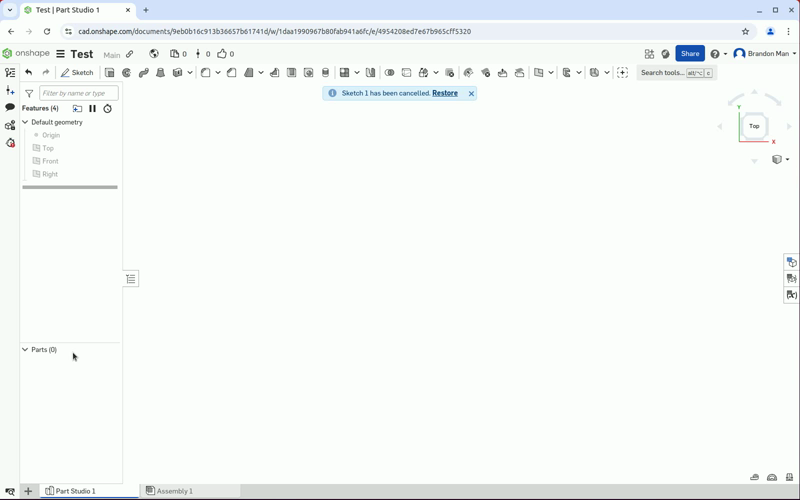
key(up)
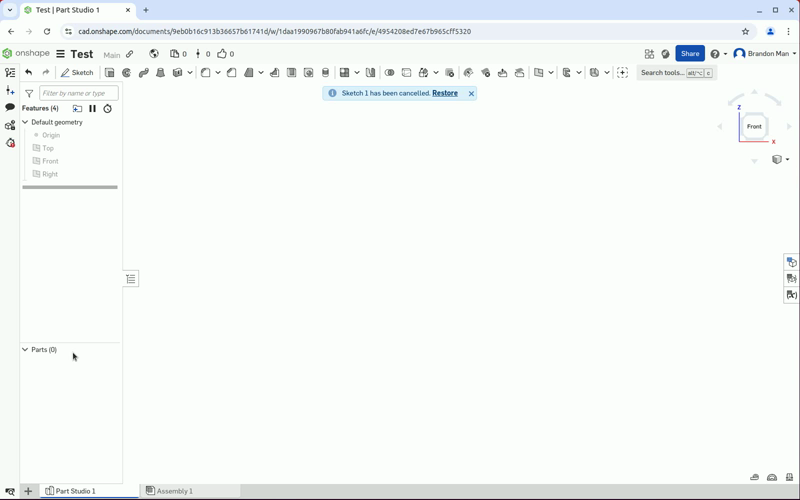
key_up(shift)
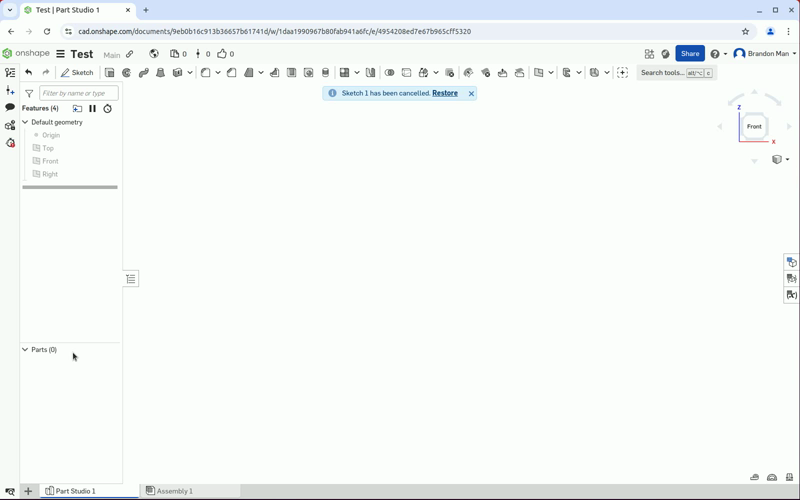
key(space)
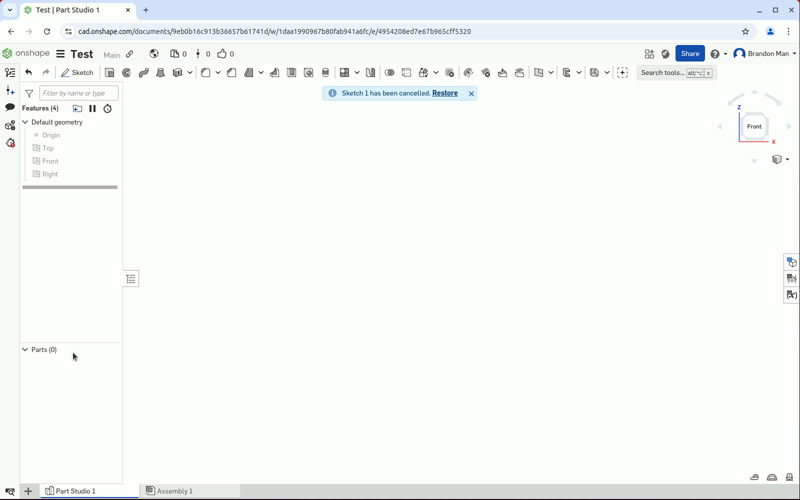
key_down(shift)
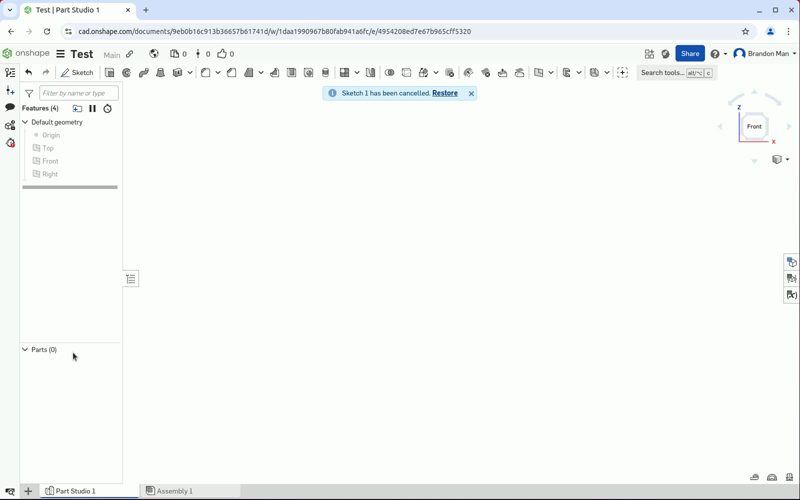
key(left)
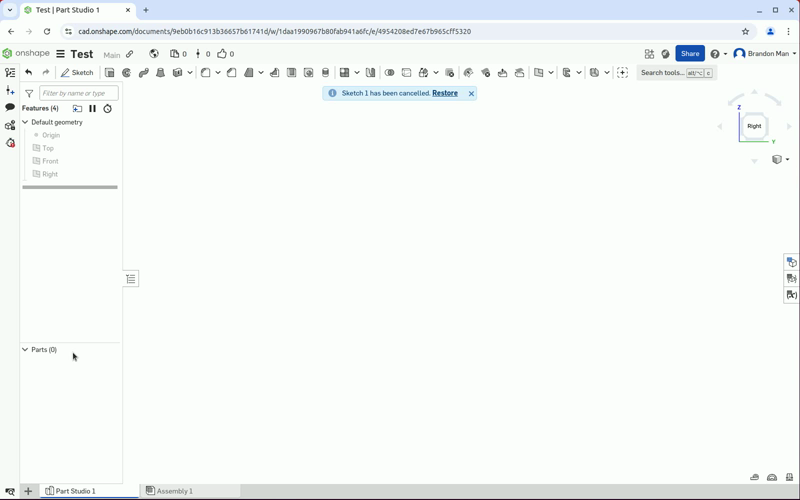
key_up(shift)
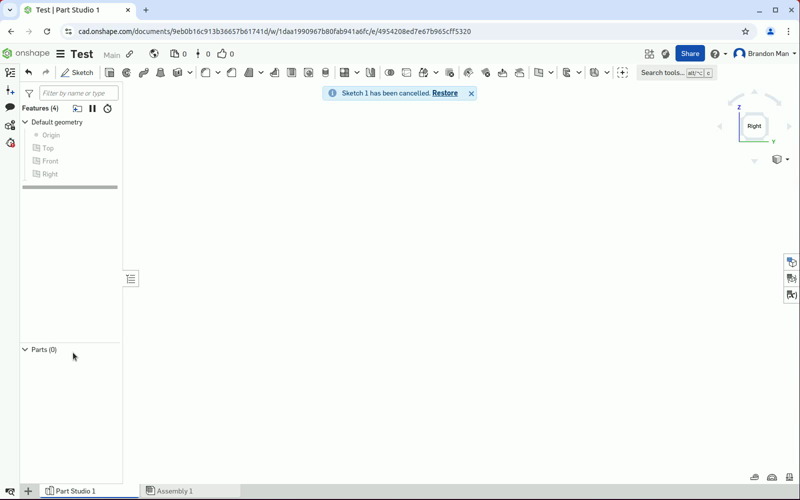
mouse_move(73, 352)
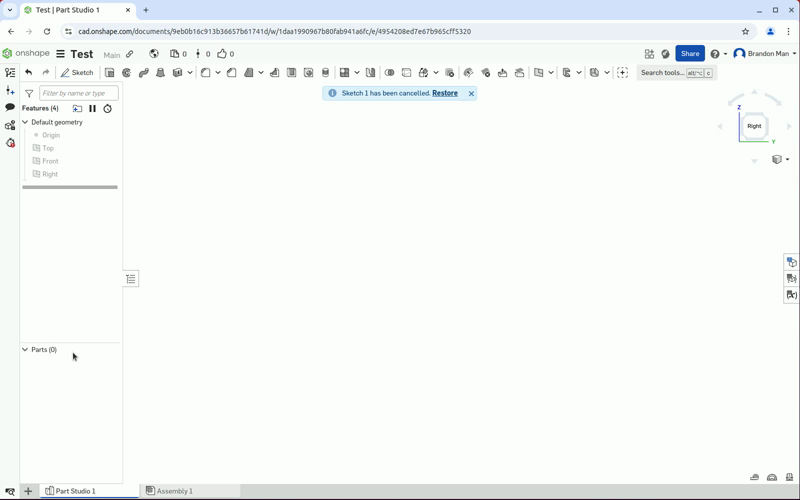
key(shift+y)
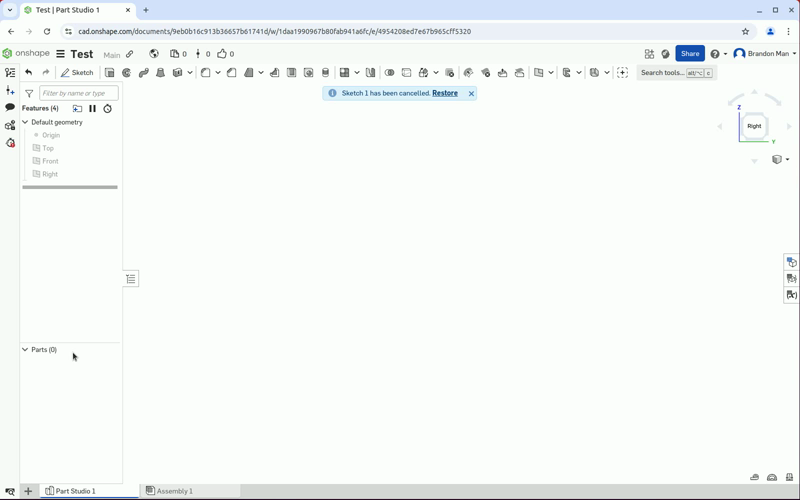
key(shift+s)
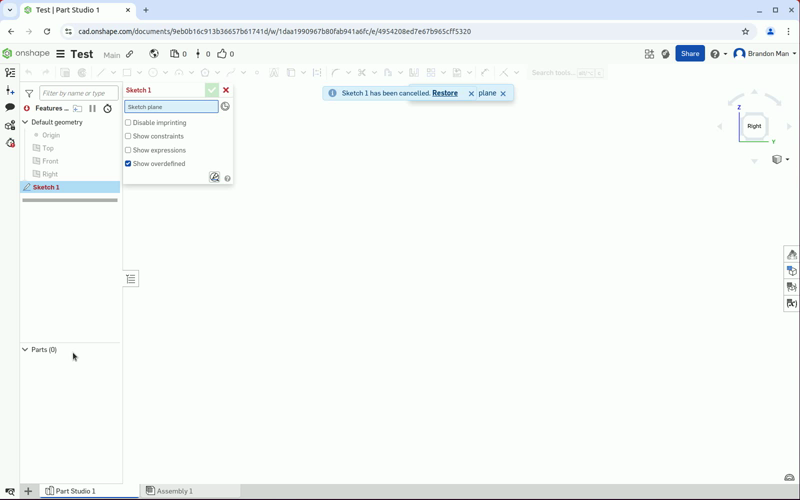
mouse_move(73, 176)
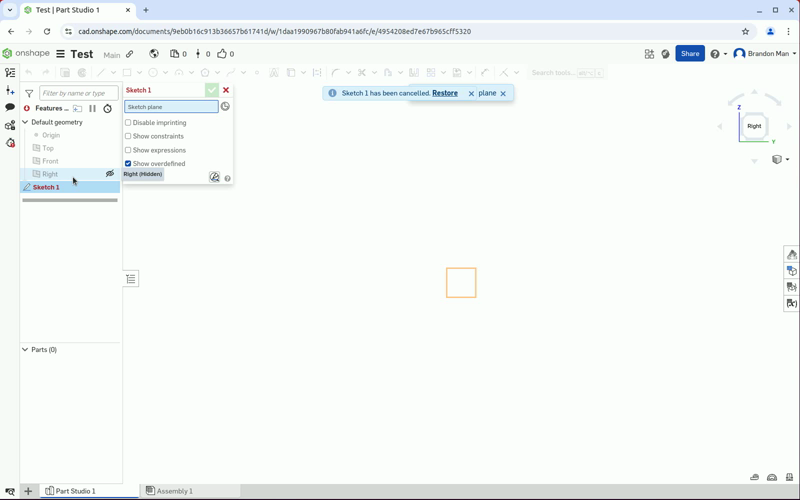
click(73, 176)
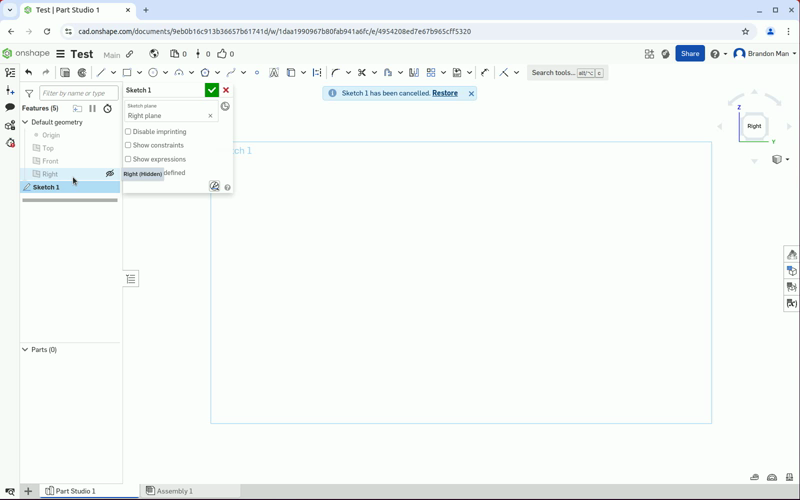
mouse_move(73, 352)
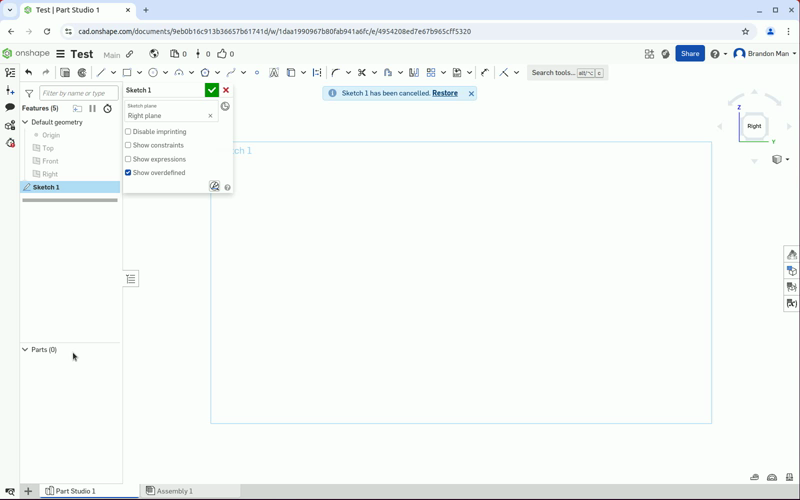
key(y)
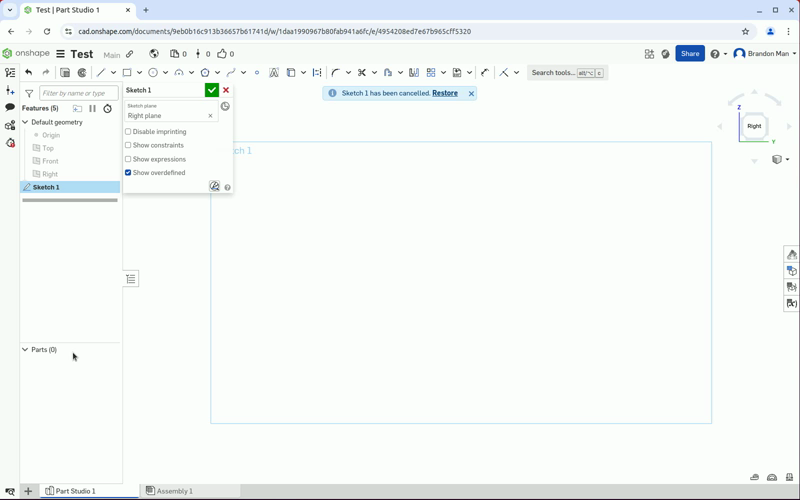
key(l)
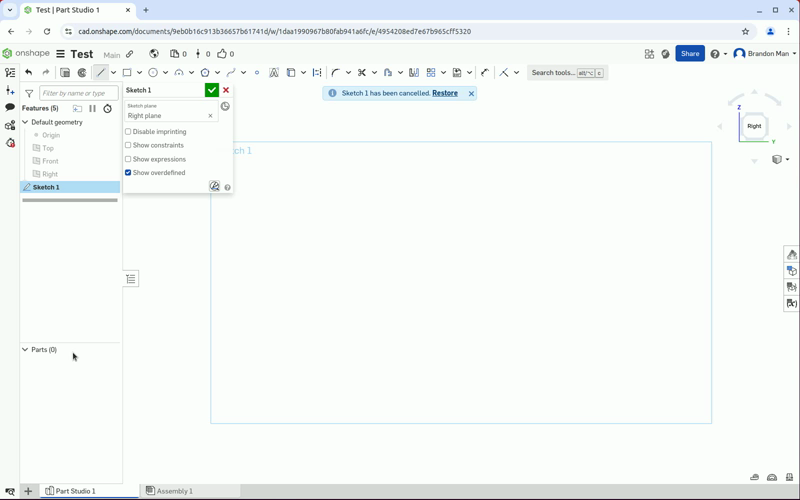
key_down(shift)
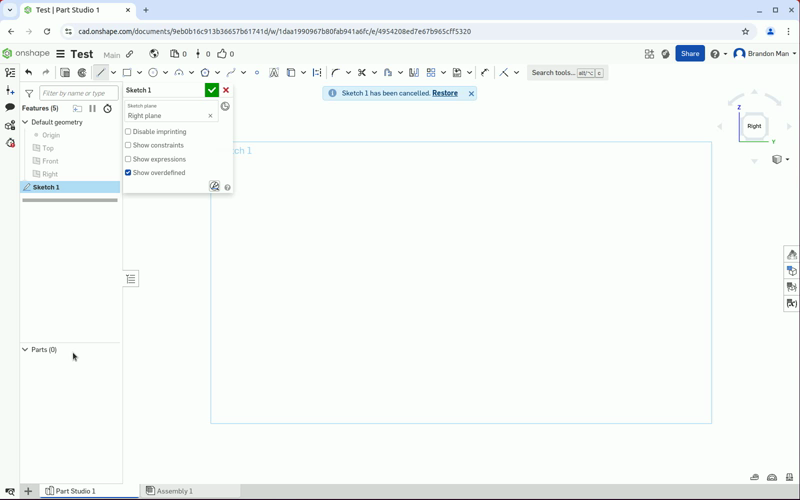
mouse_move(457, 282)
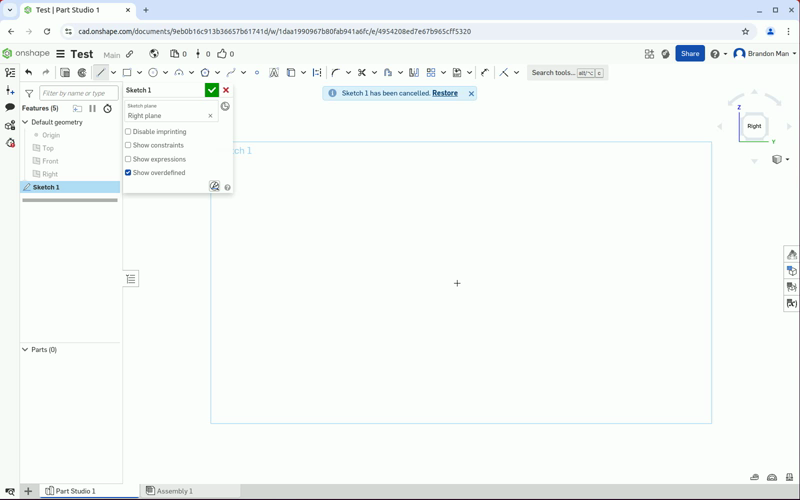
click(457, 282)
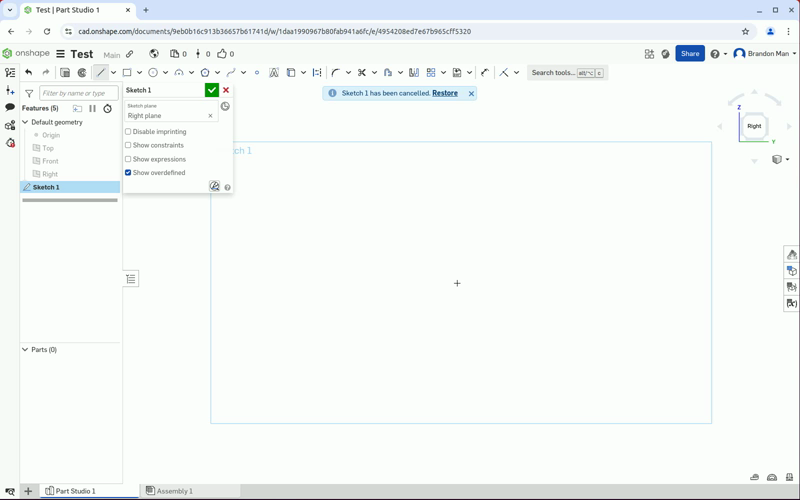
key_up(shift)
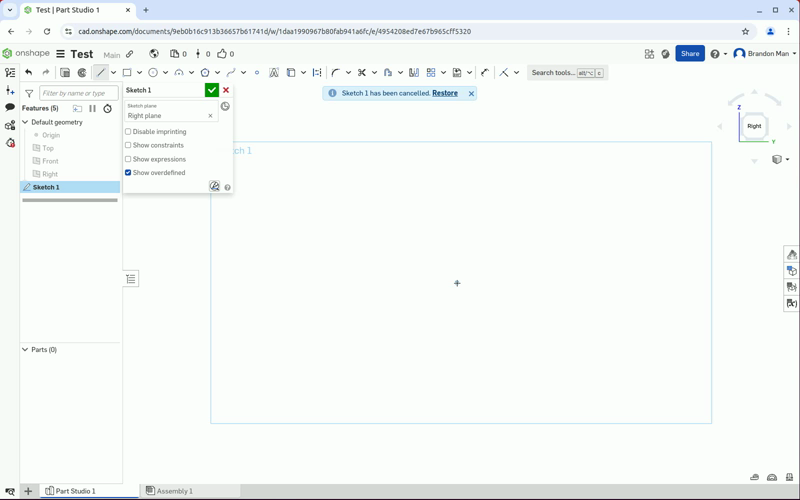
key_down(shift)
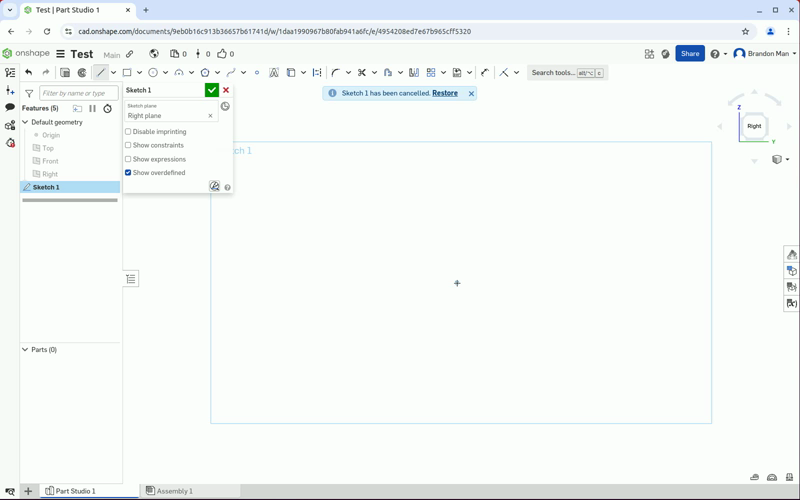
mouse_move(487, 282)
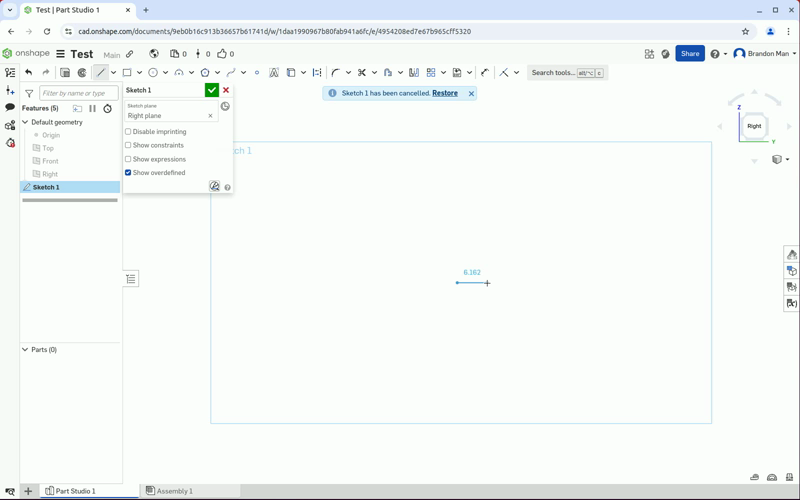
mouse_move(461, 282)
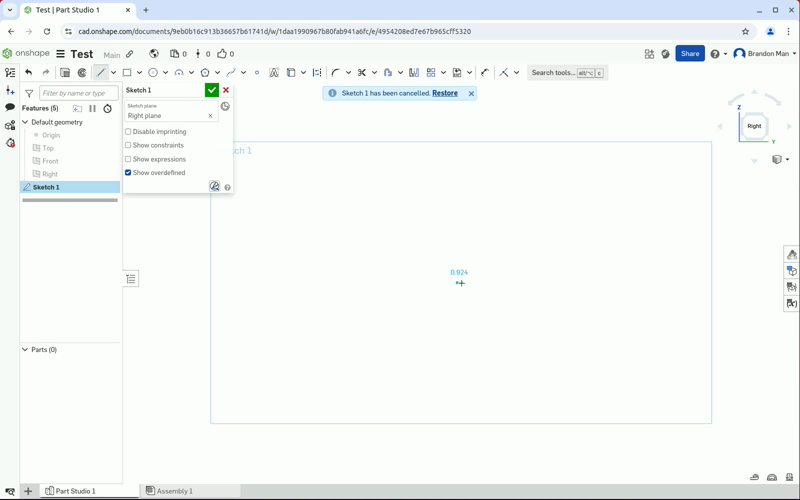
scroll(6)
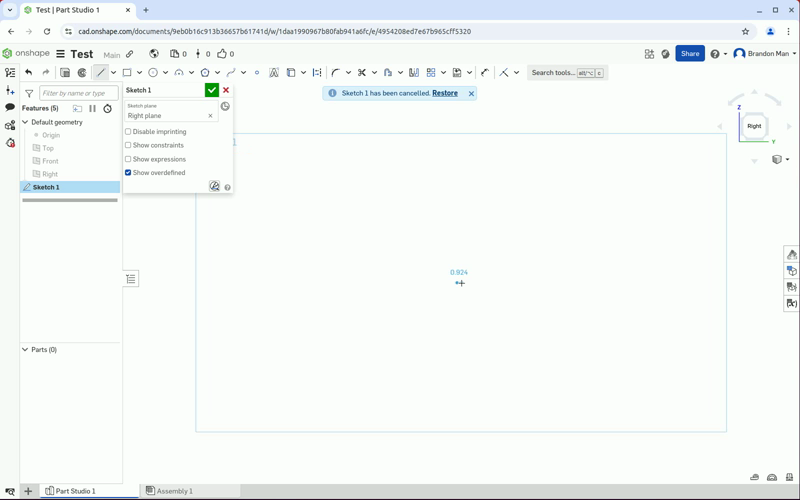
scroll(6)
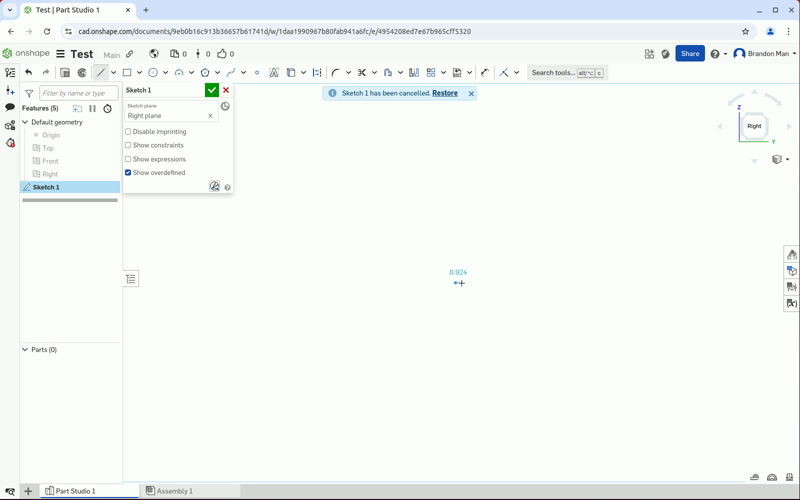
scroll(6)
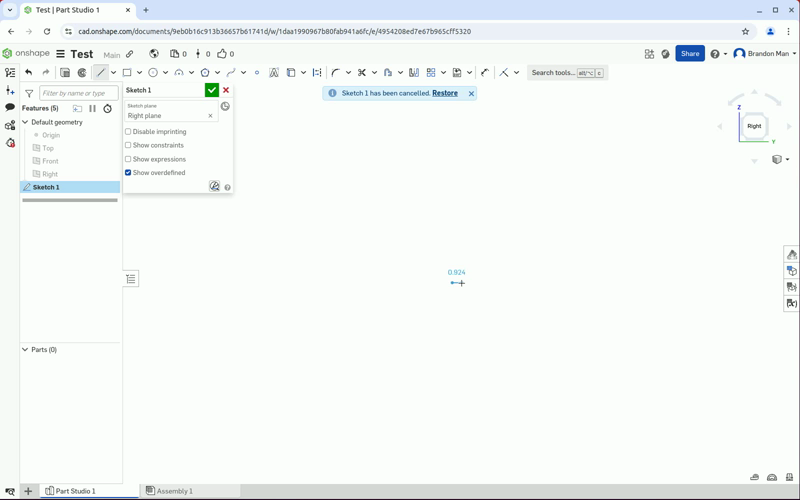
scroll(6)
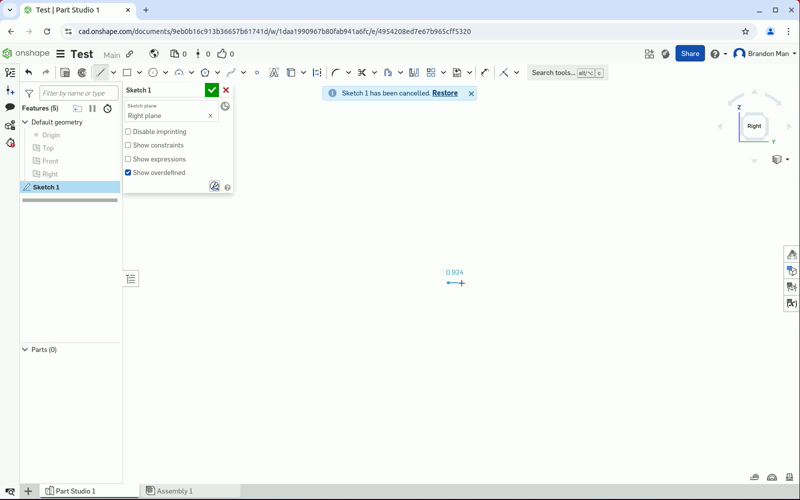
scroll(6)
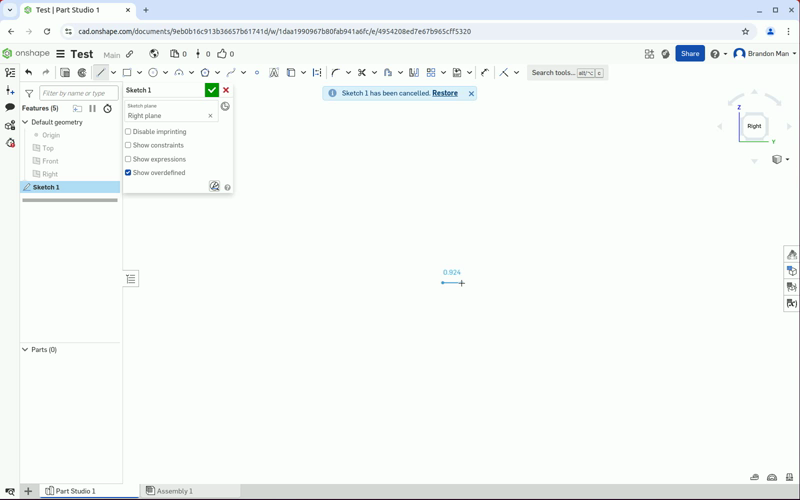
scroll(6)
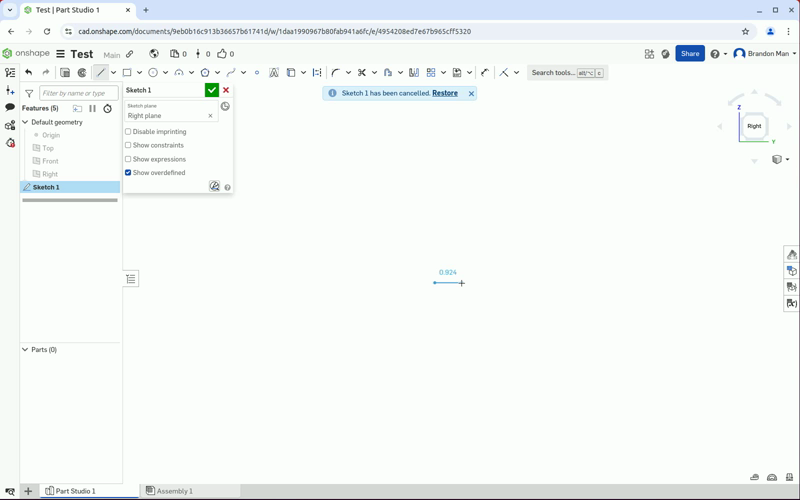
scroll(6)
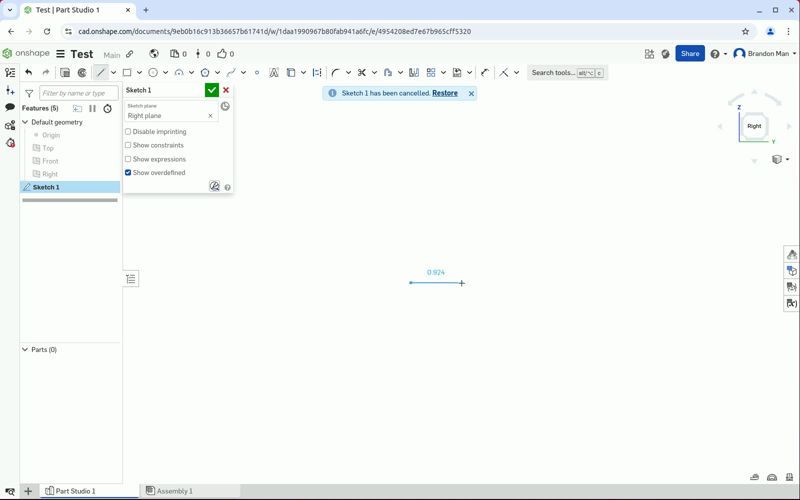
click(461, 282)
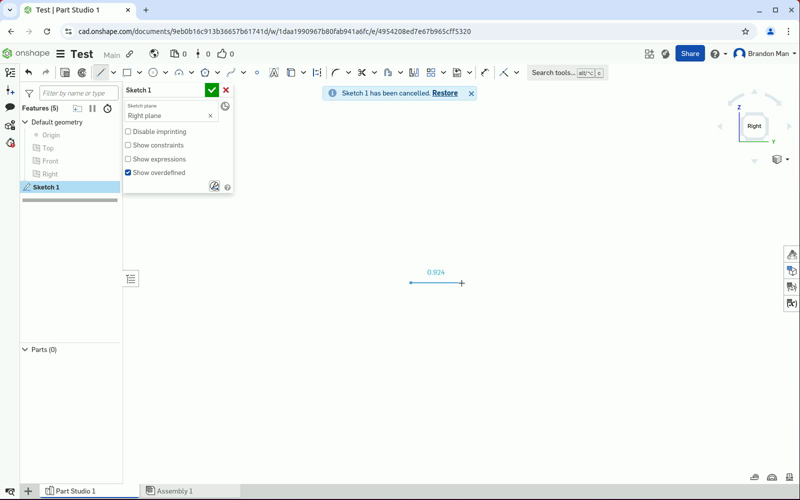
scroll(-6)
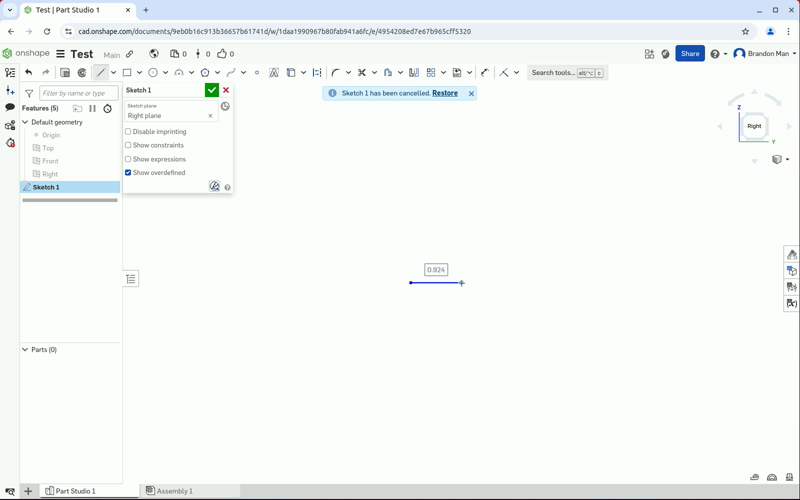
scroll(-6)
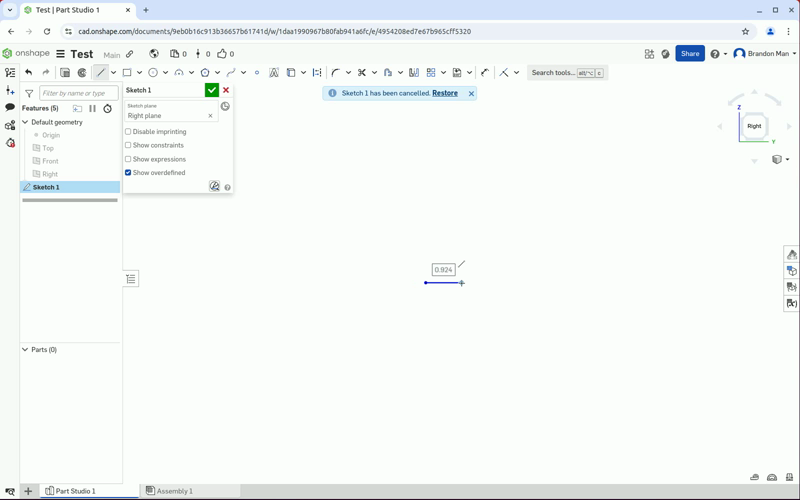
scroll(-6)
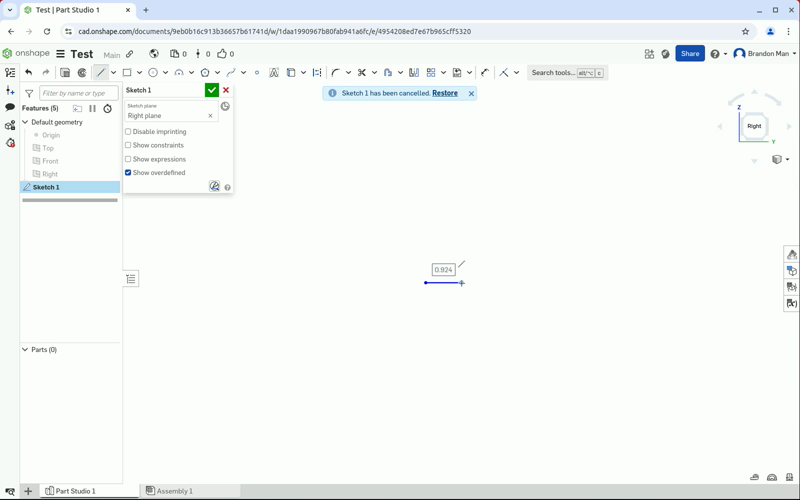
scroll(-6)
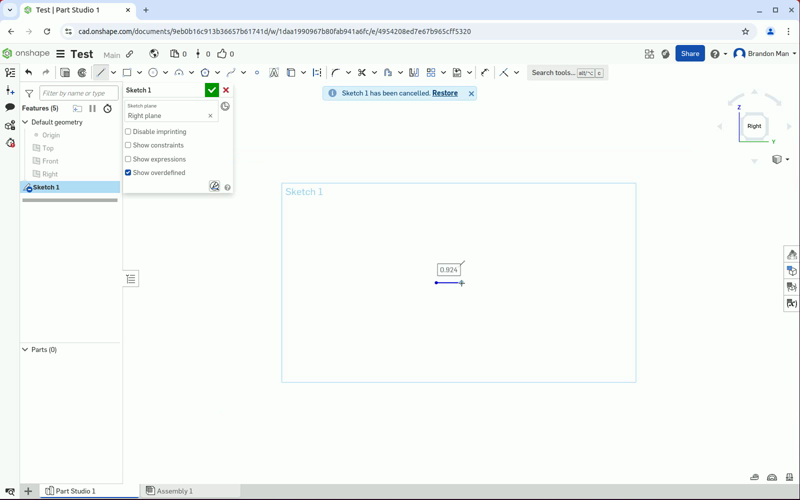
scroll(-6)
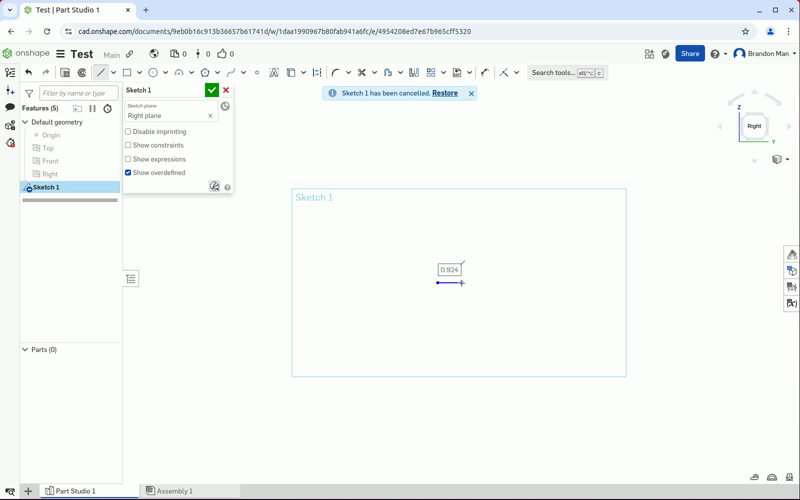
scroll(-6)
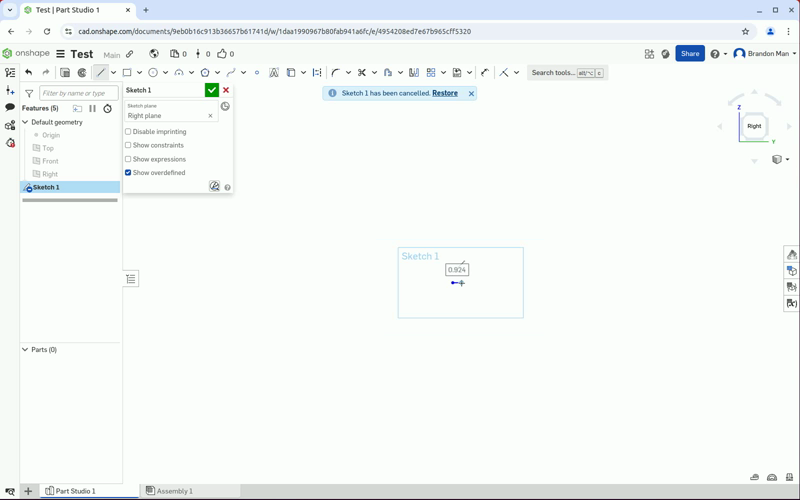
scroll(-6)
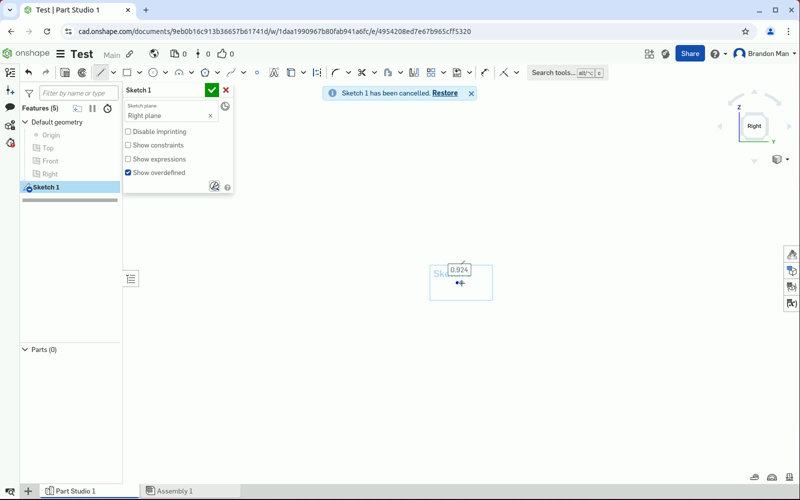
key_up(shift)
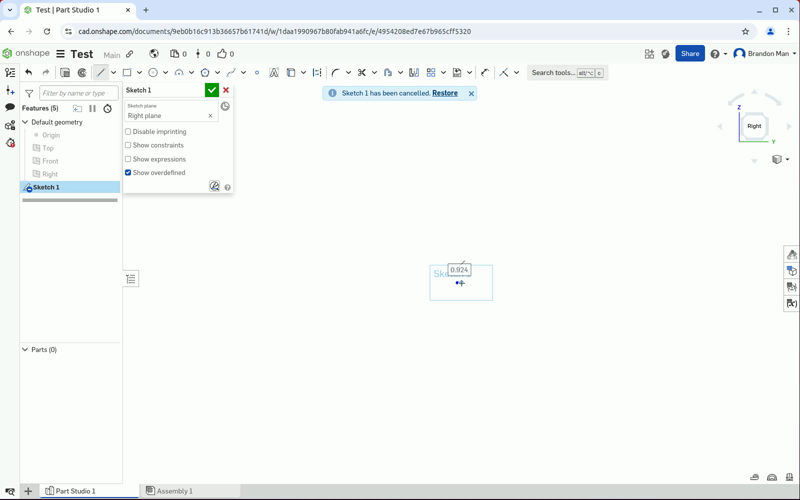
key_down(shift)
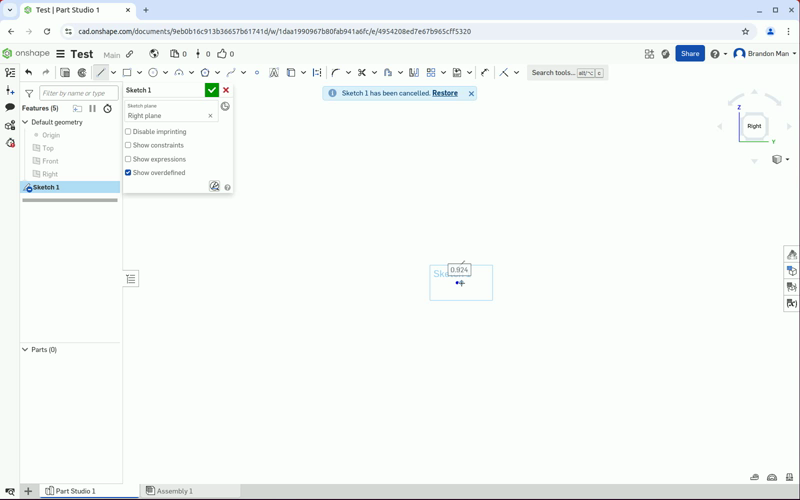
mouse_move(492, 282)
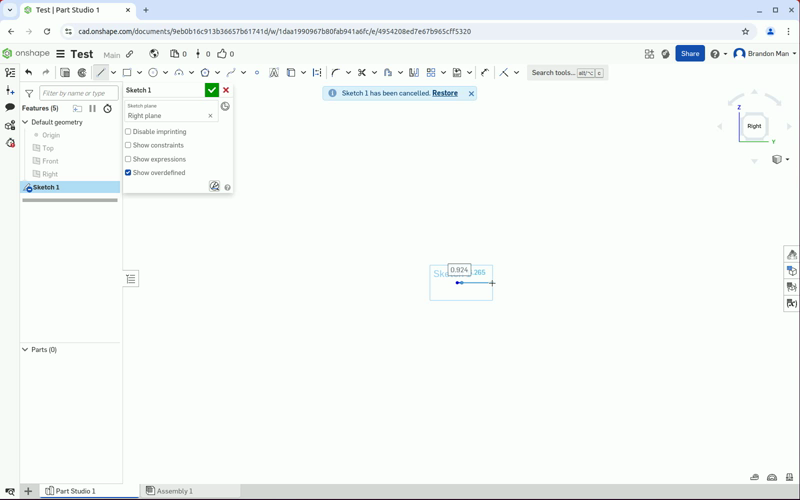
mouse_move(461, 282)
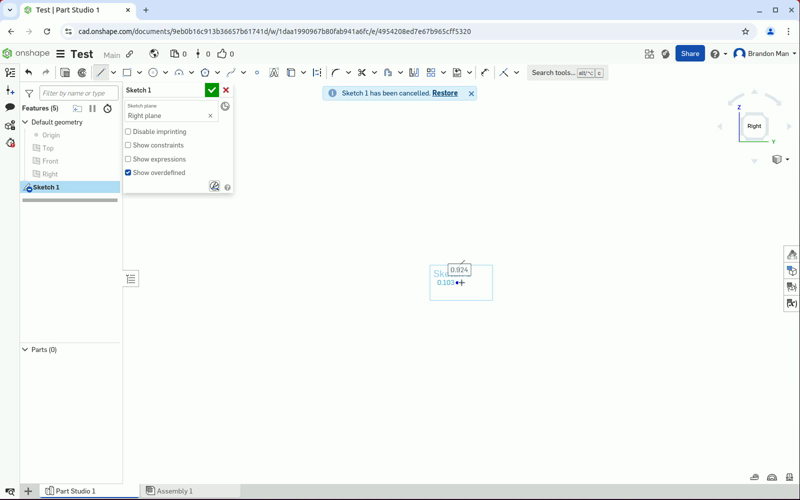
scroll(6)
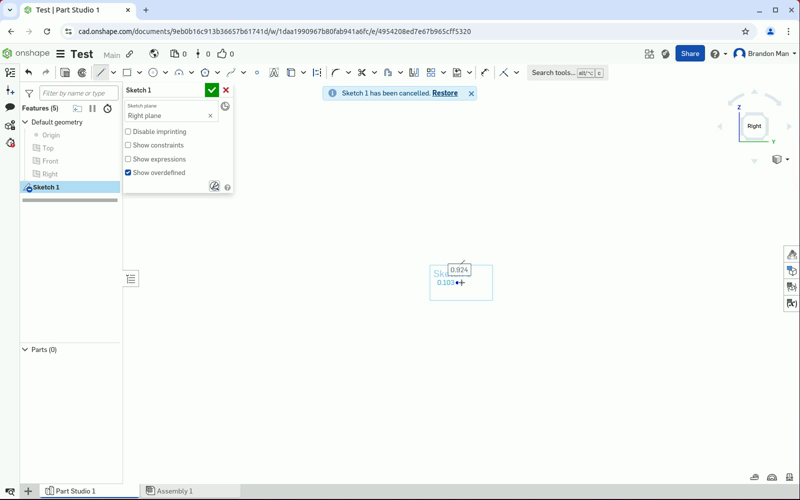
scroll(6)
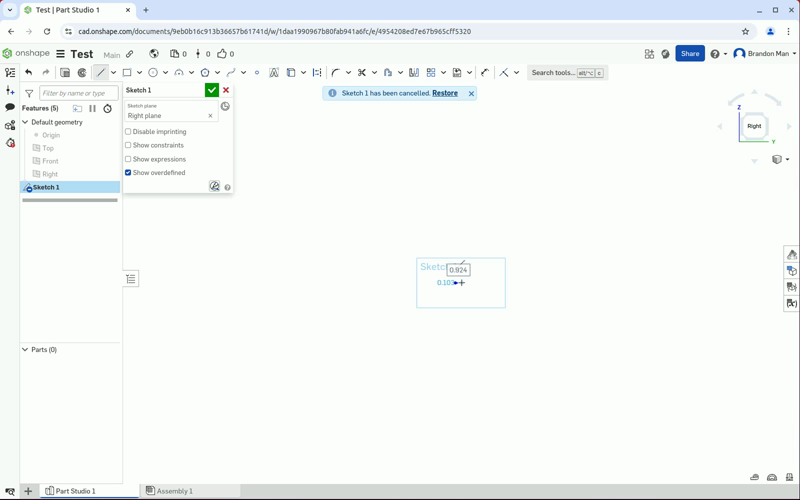
scroll(6)
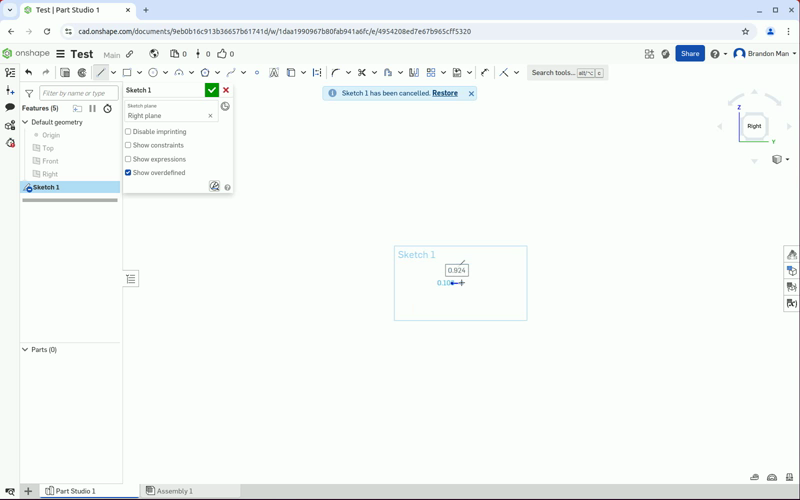
scroll(6)
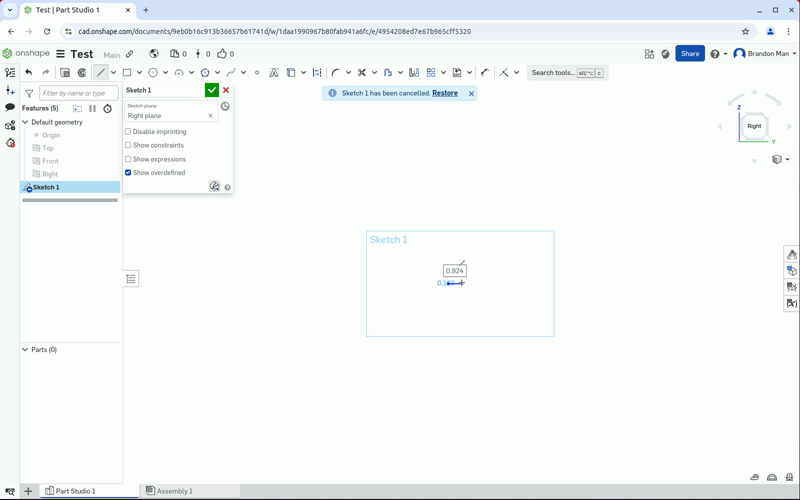
scroll(6)
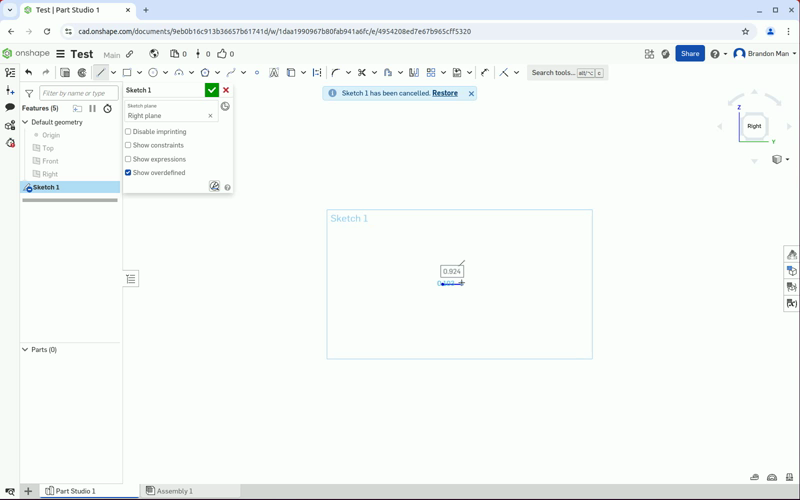
scroll(6)
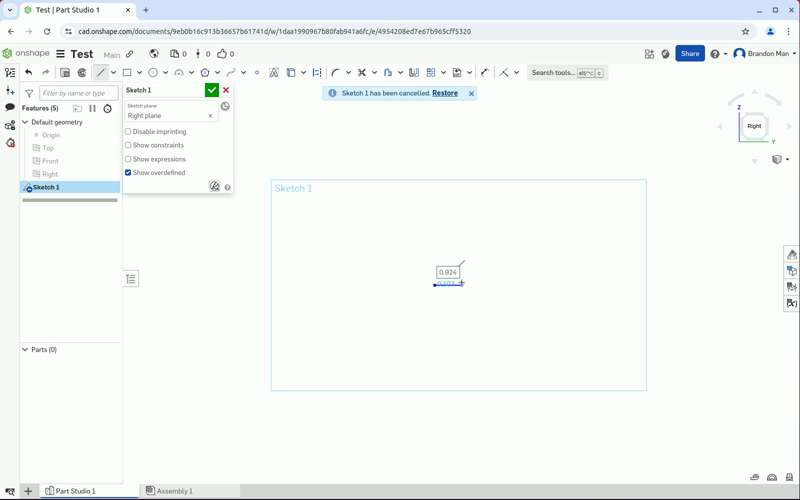
scroll(6)
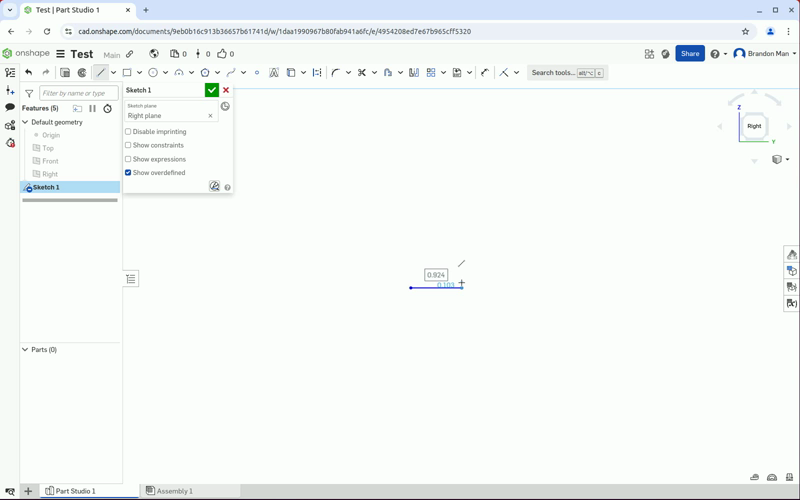
click(461, 282)
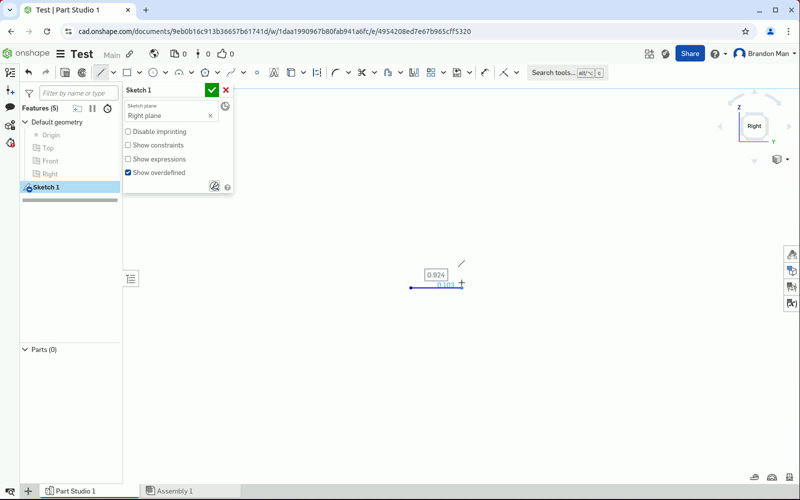
scroll(-6)
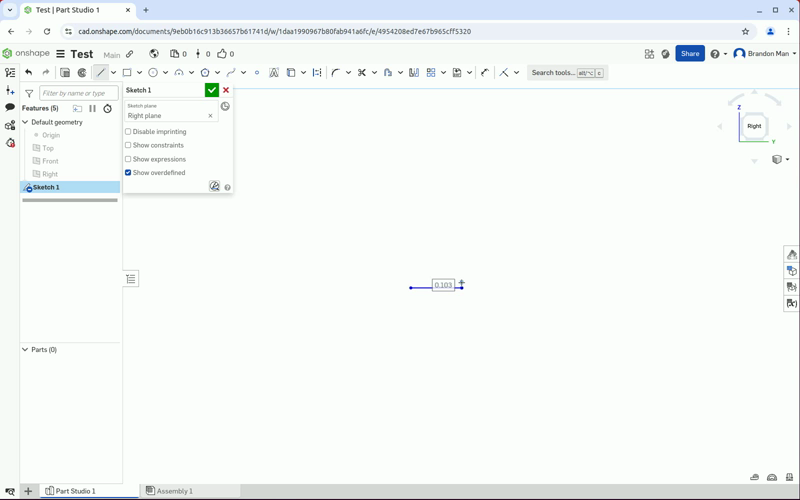
scroll(-6)
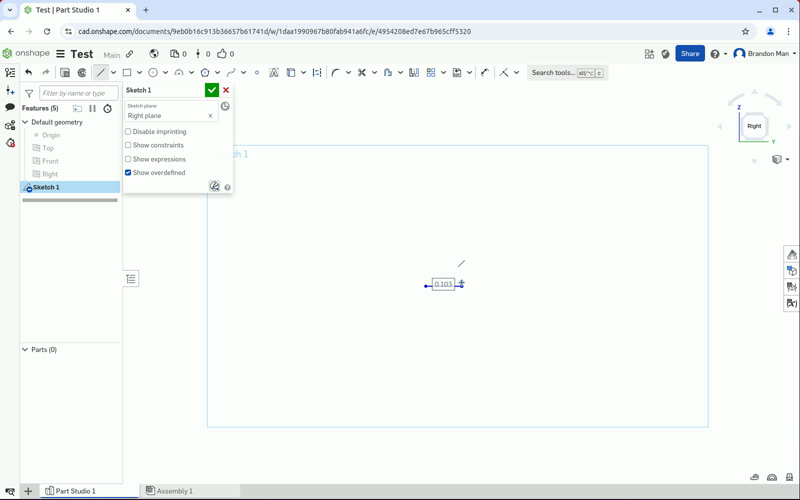
scroll(-6)
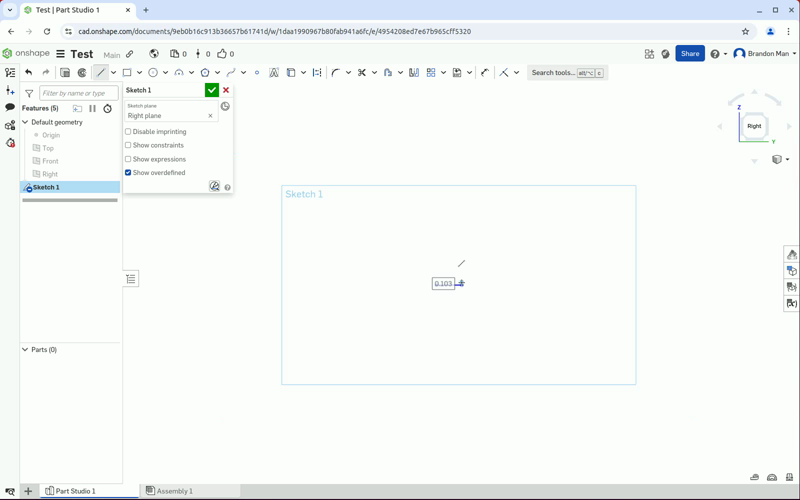
scroll(-6)
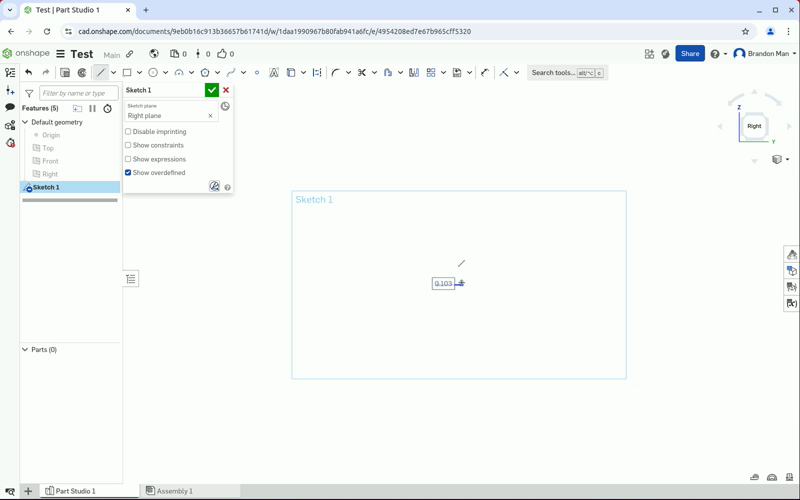
scroll(-6)
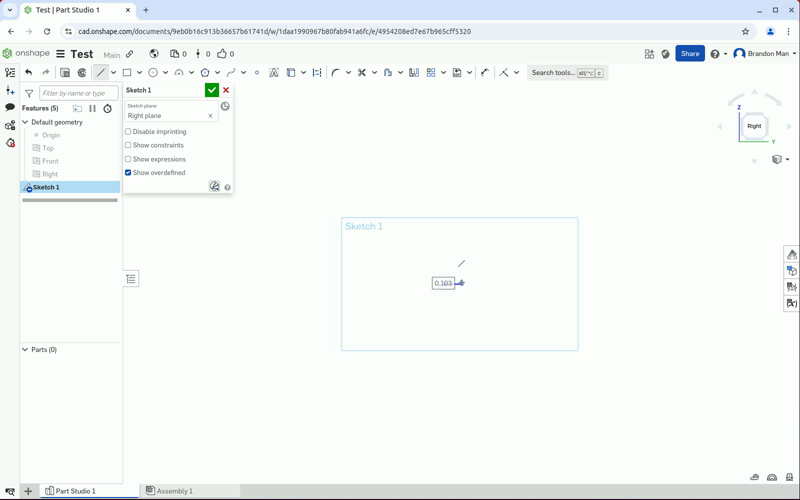
scroll(-6)
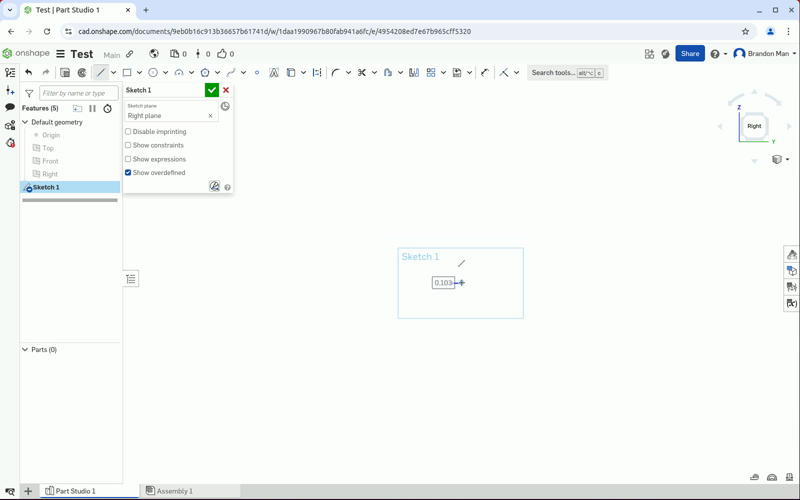
scroll(-6)
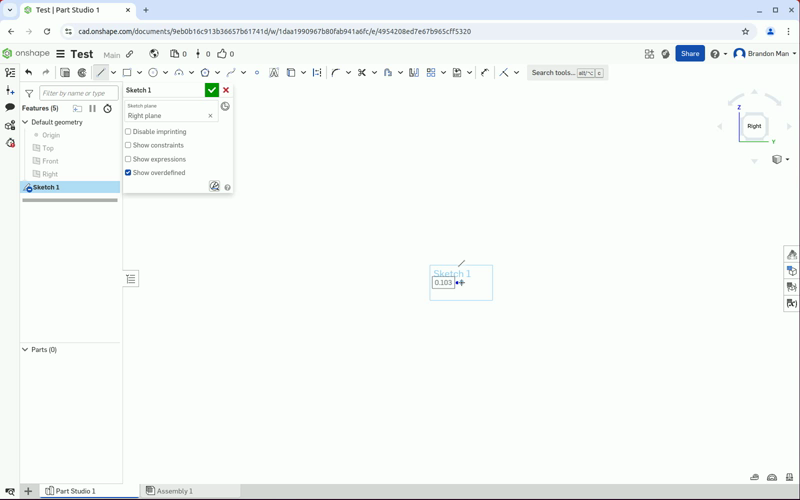
key_up(shift)
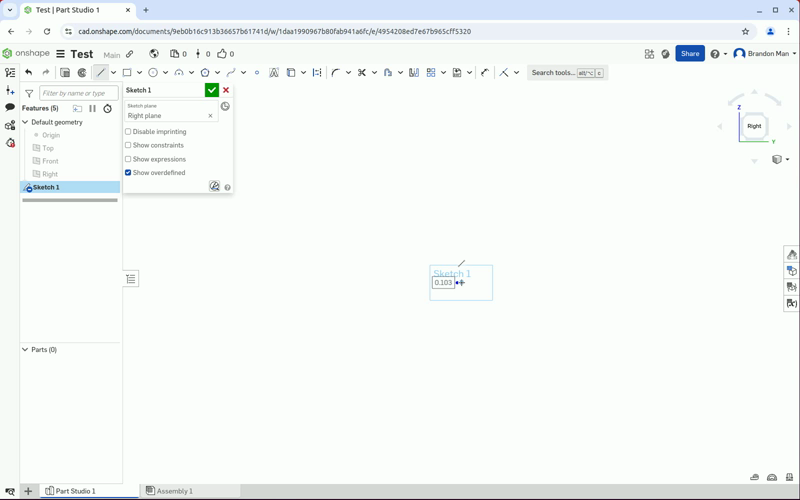
key_down(shift)
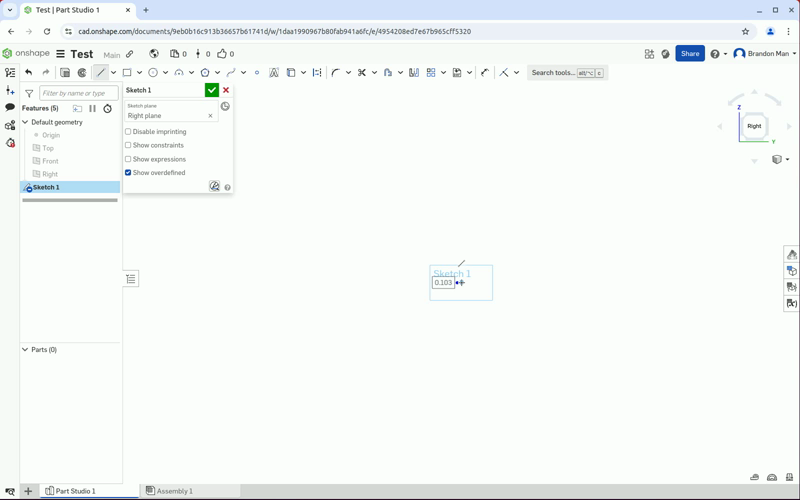
mouse_move(492, 282)
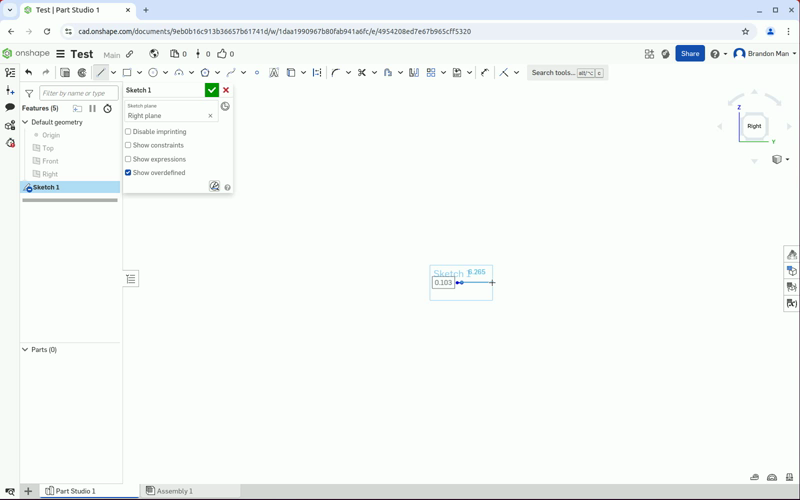
mouse_move(457, 282)
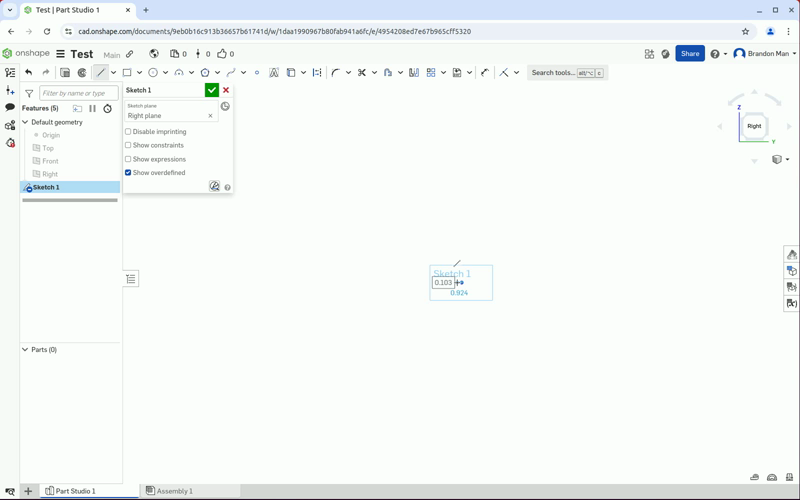
scroll(6)
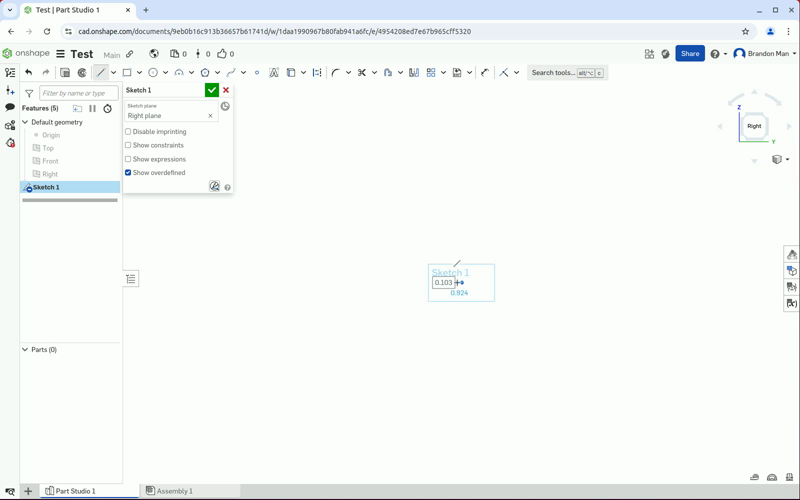
scroll(6)
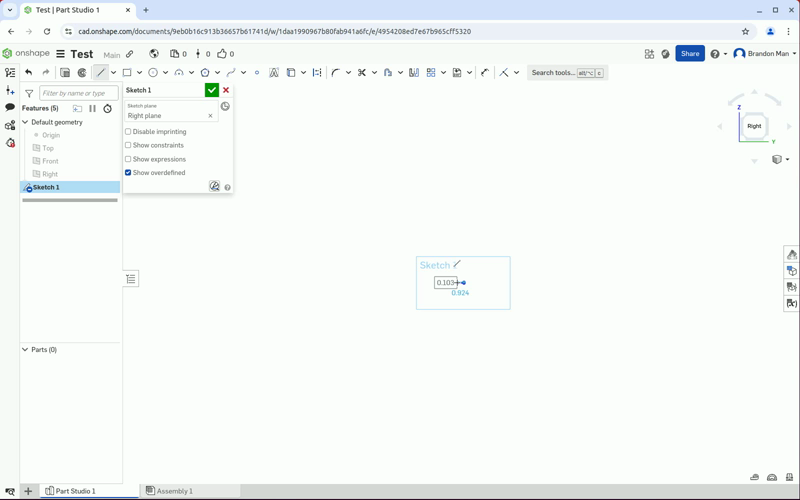
scroll(6)
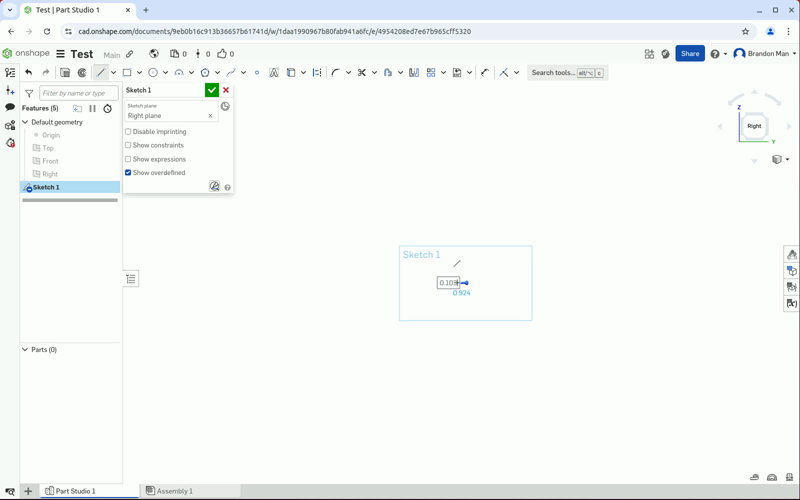
scroll(6)
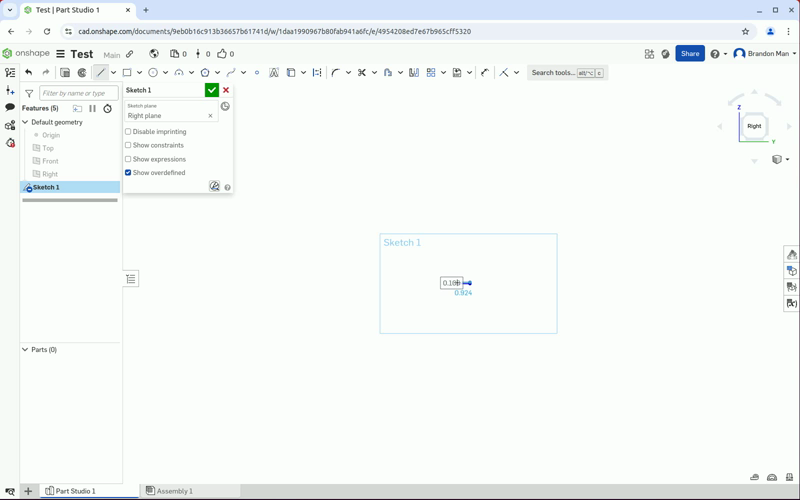
scroll(6)
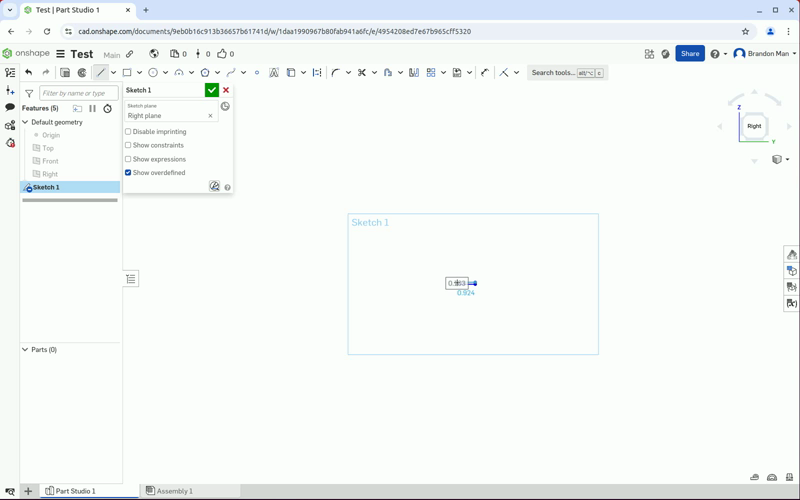
scroll(6)
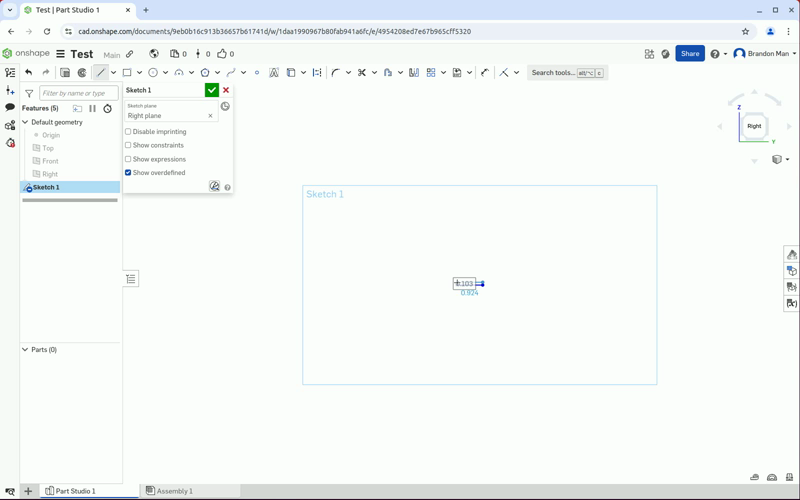
scroll(6)
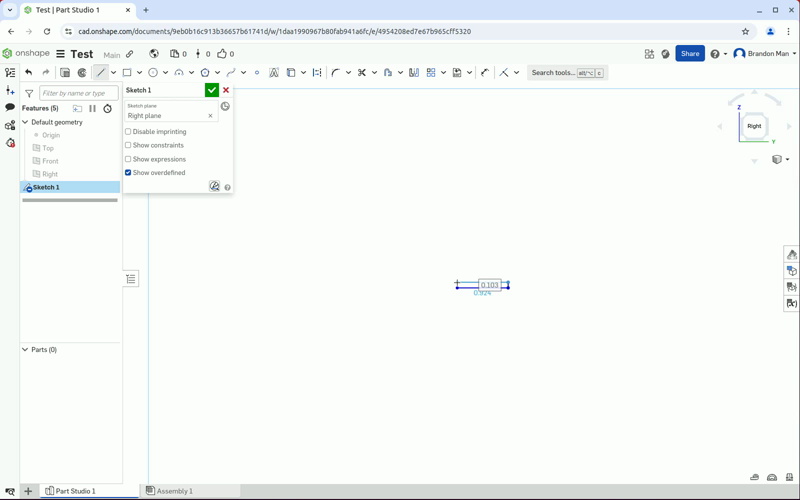
click(457, 282)
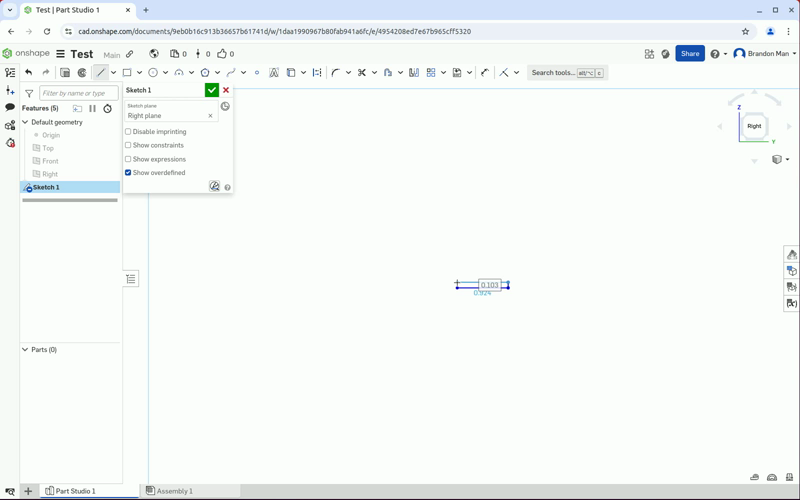
scroll(-6)
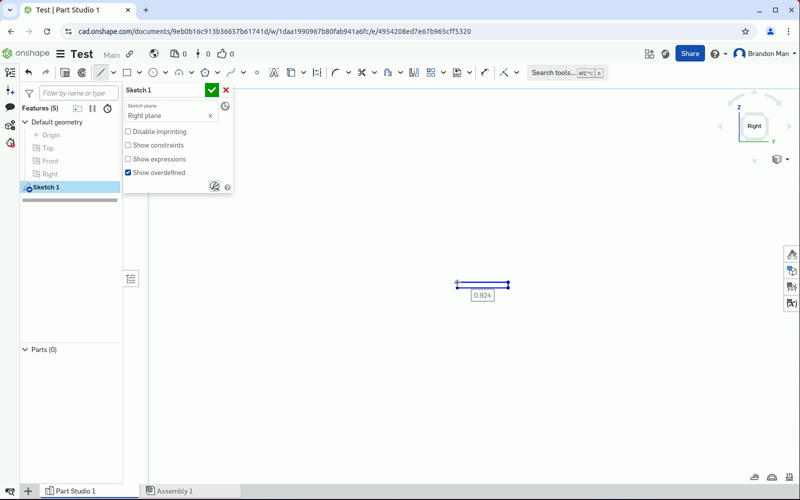
scroll(-6)
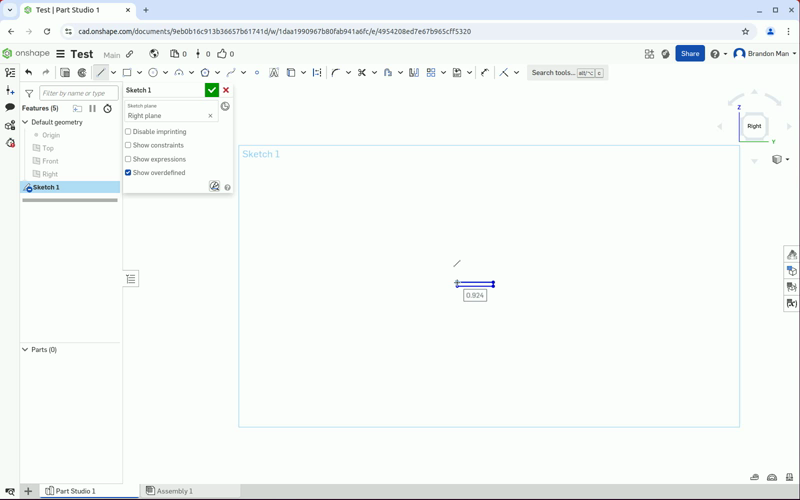
scroll(-6)
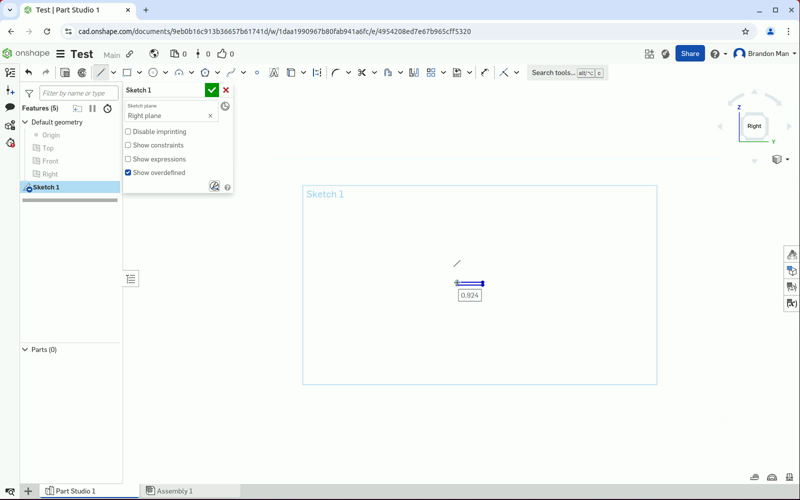
scroll(-6)
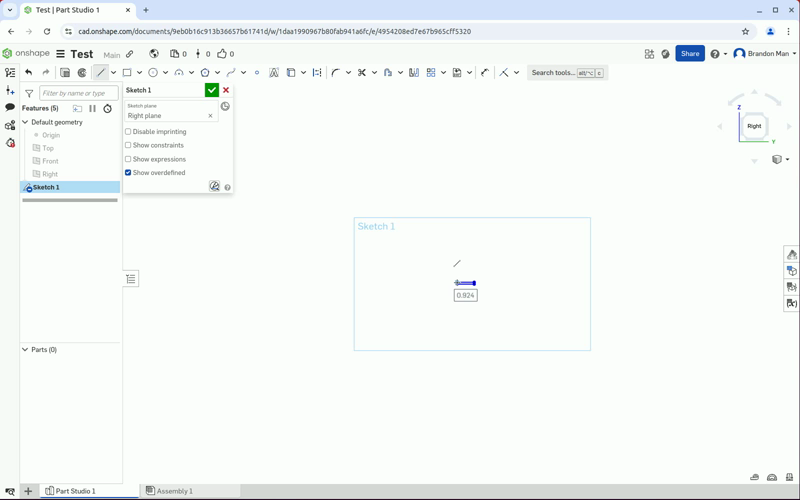
scroll(-6)
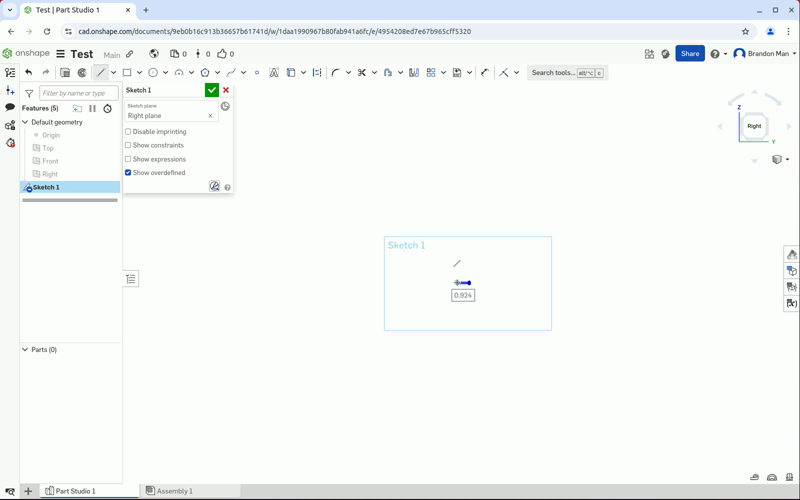
scroll(-6)
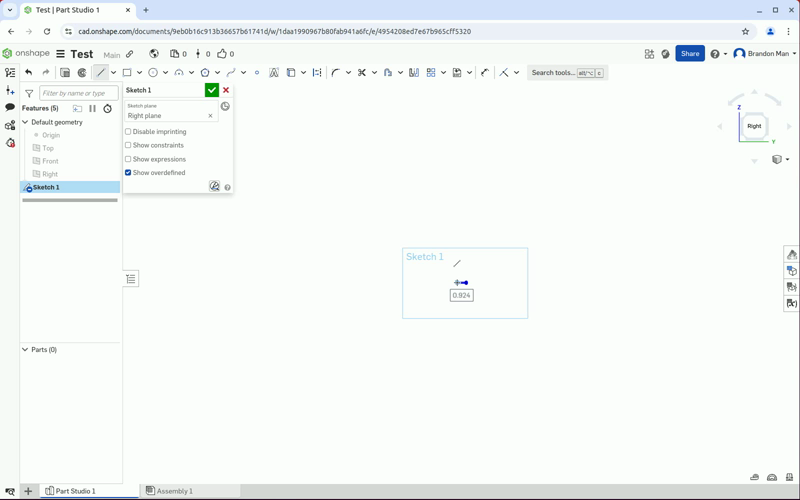
scroll(-6)
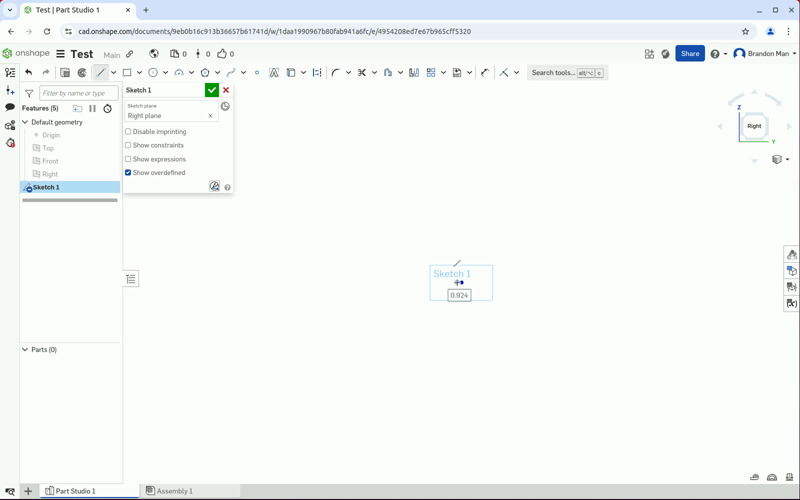
key_up(shift)
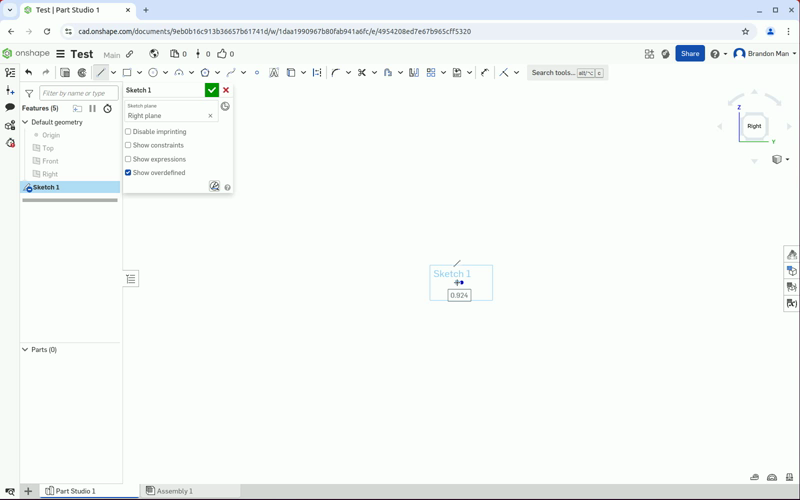
mouse_move(487, 282)
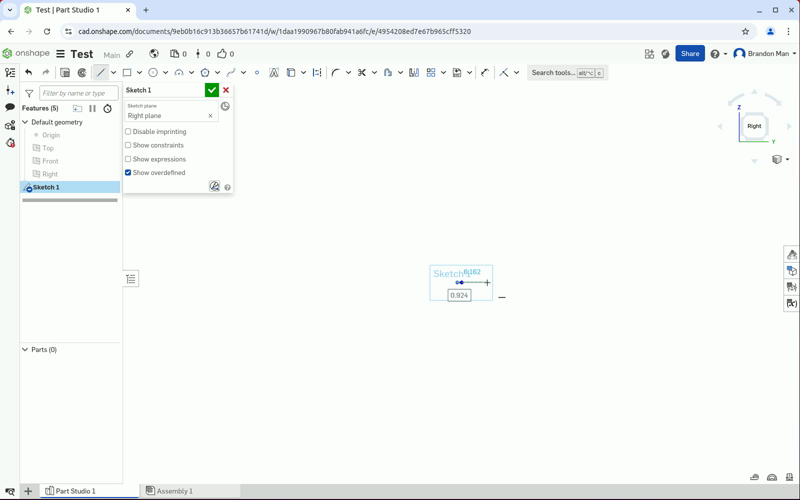
key_down(shift)
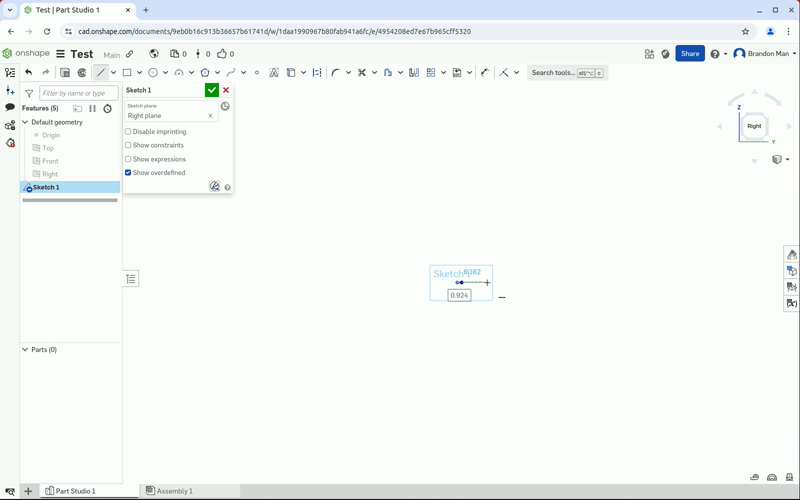
mouse_move(457, 282)
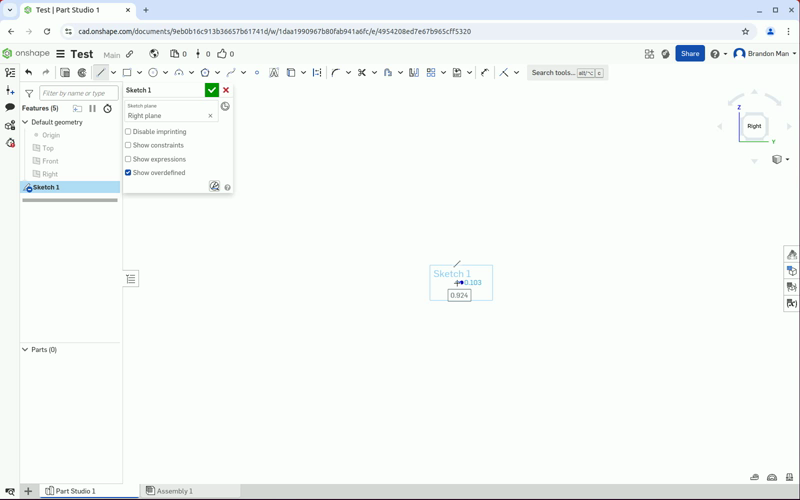
scroll(6)
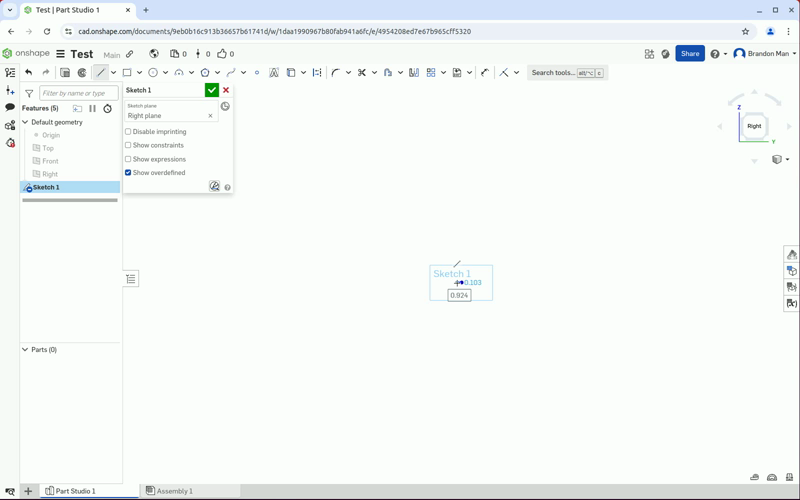
scroll(6)
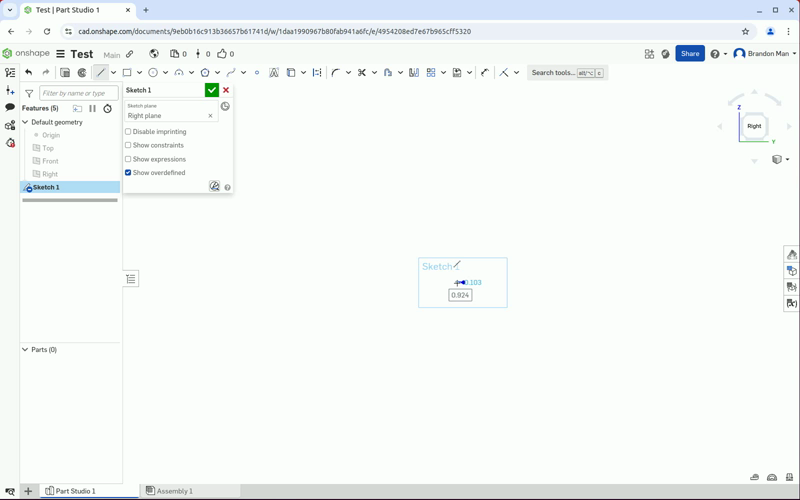
scroll(6)
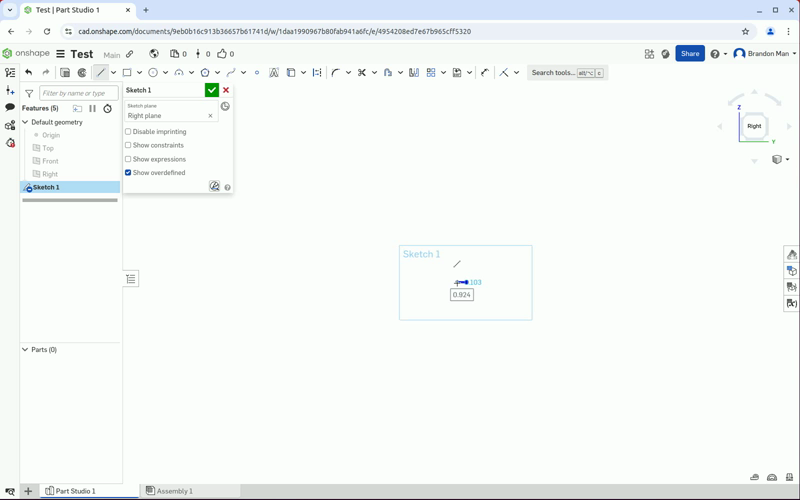
scroll(6)
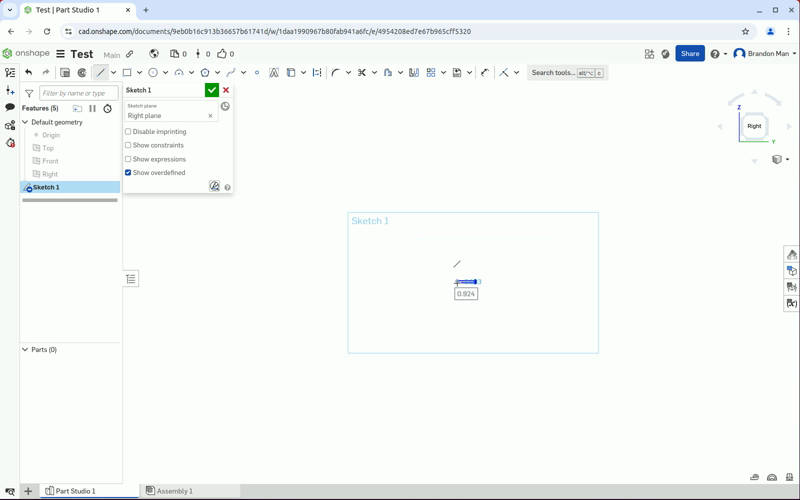
scroll(6)
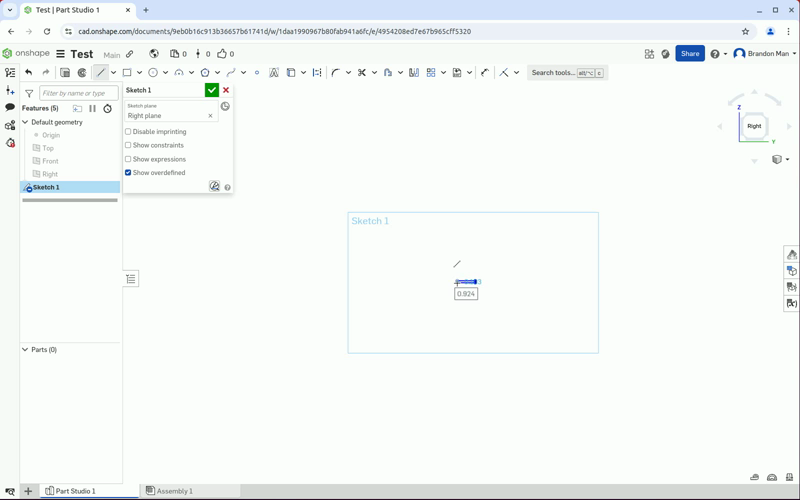
scroll(6)
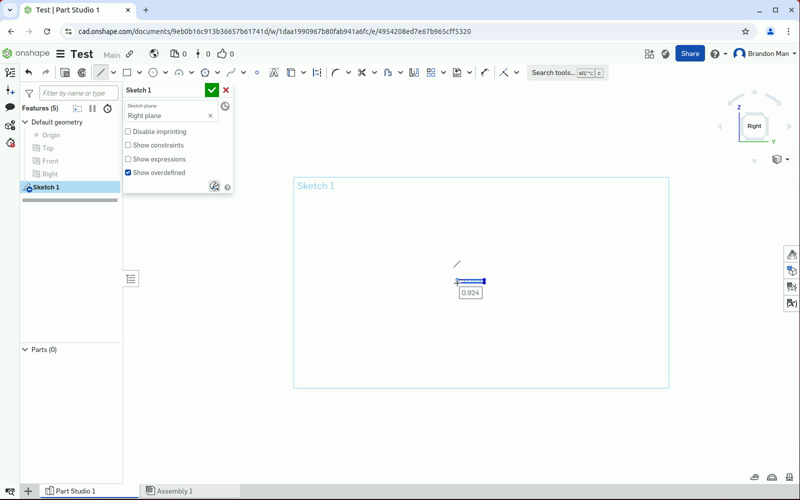
scroll(6)
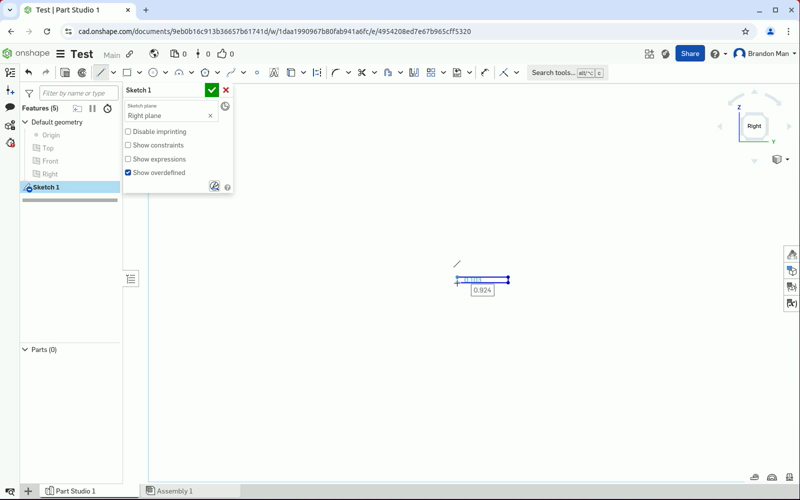
key_up(shift)
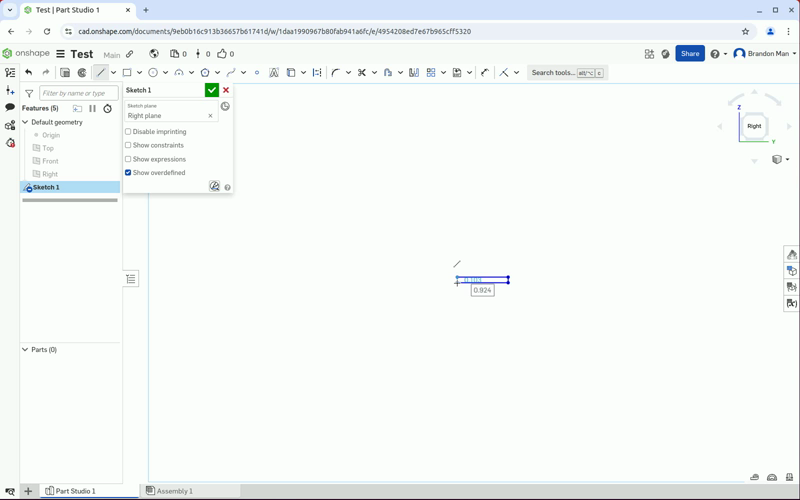
click(457, 282)
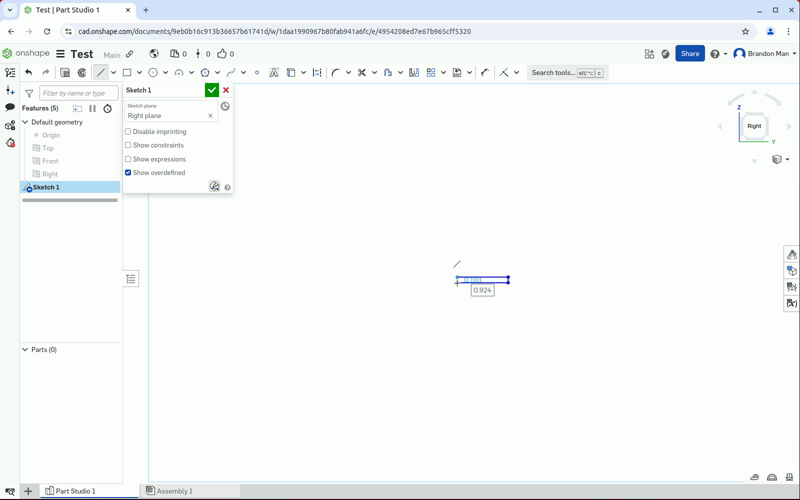
scroll(-6)
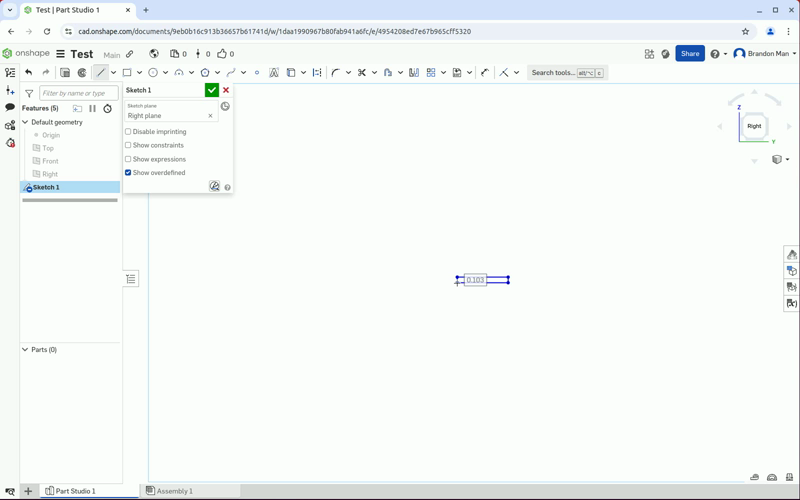
scroll(-6)
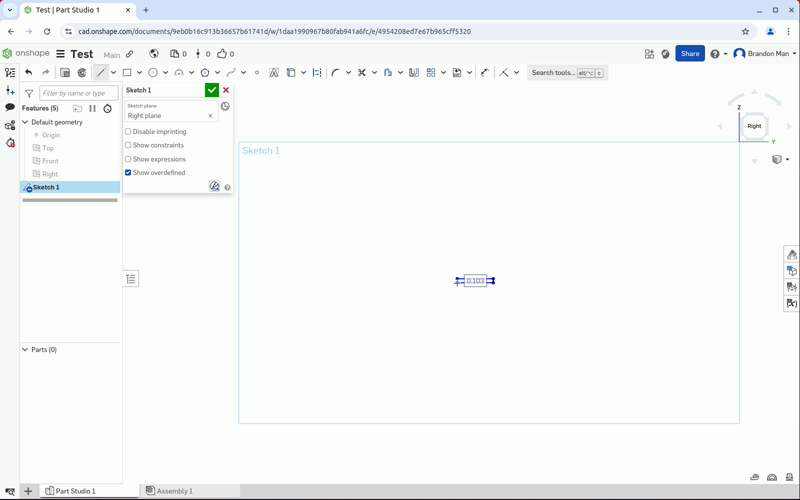
scroll(-6)
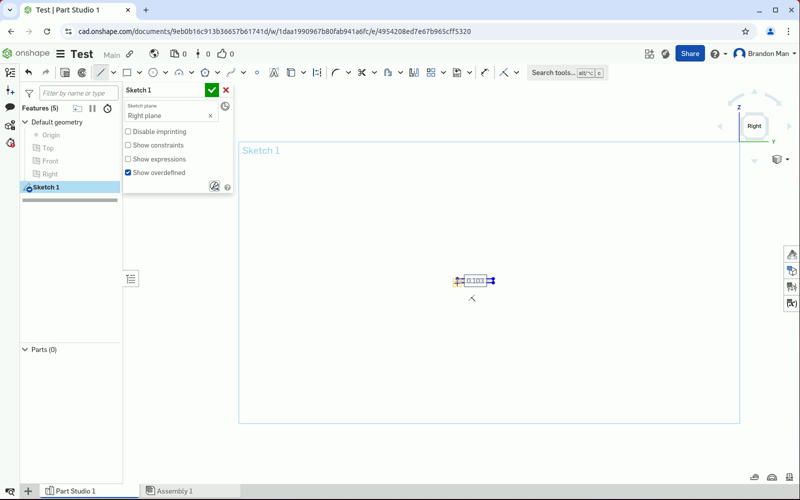
scroll(-6)
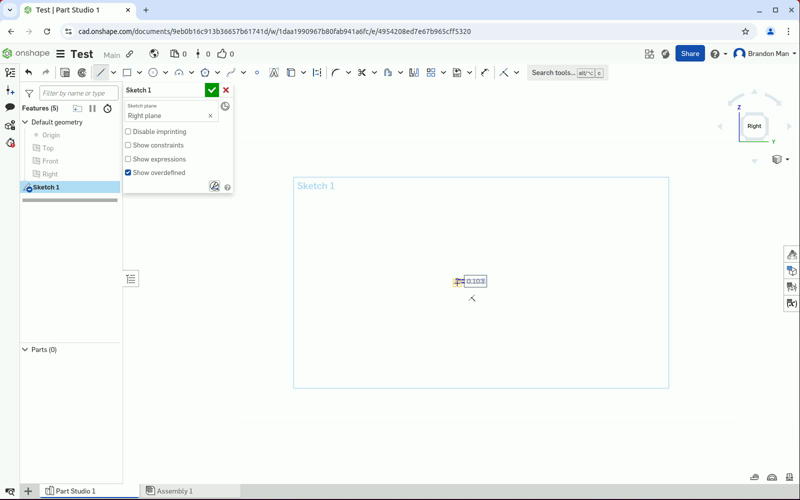
scroll(-6)
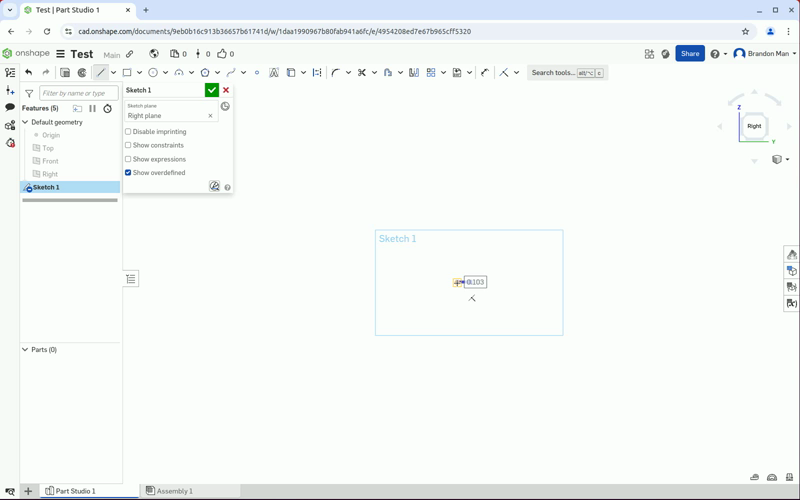
scroll(-6)
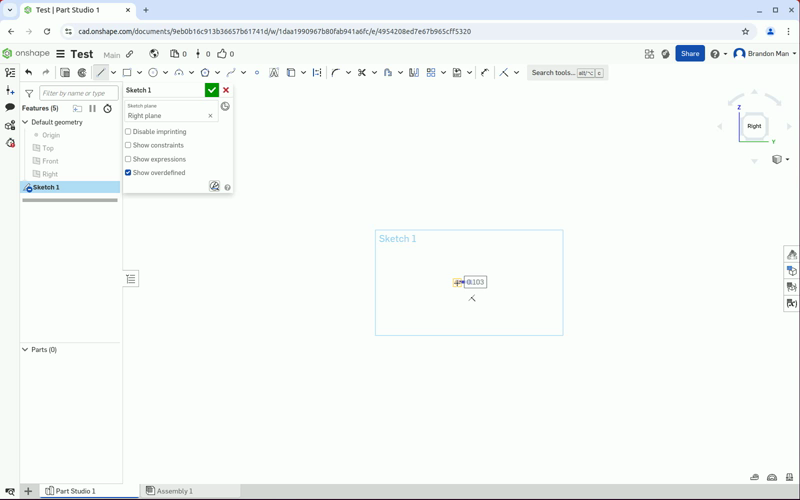
scroll(-6)
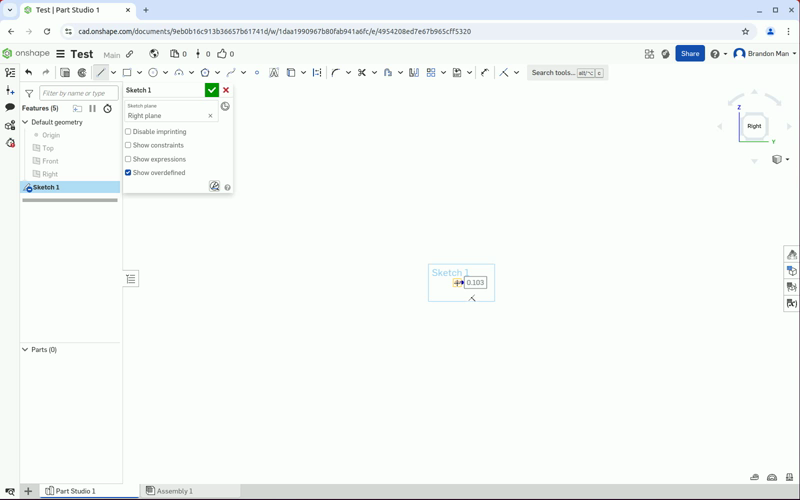
key(esc)
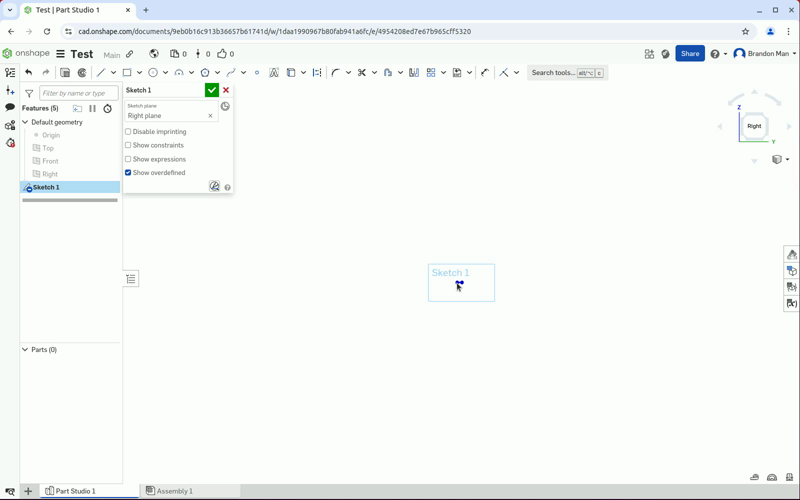
mouse_move(460, 282)
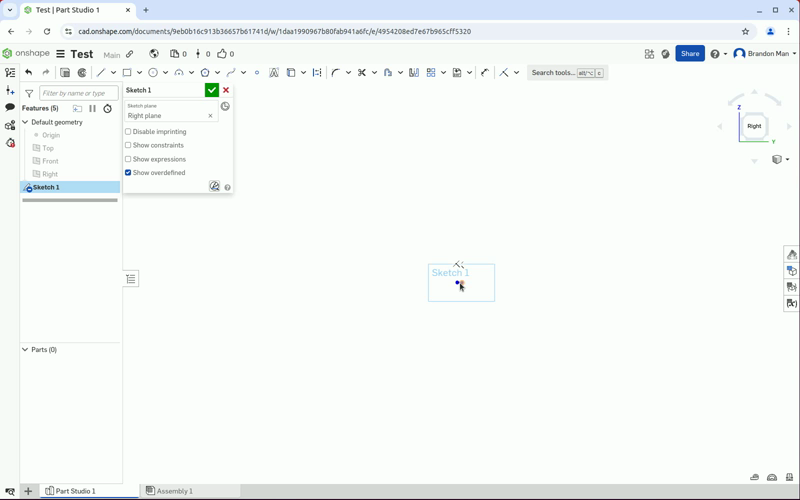
scroll(6)
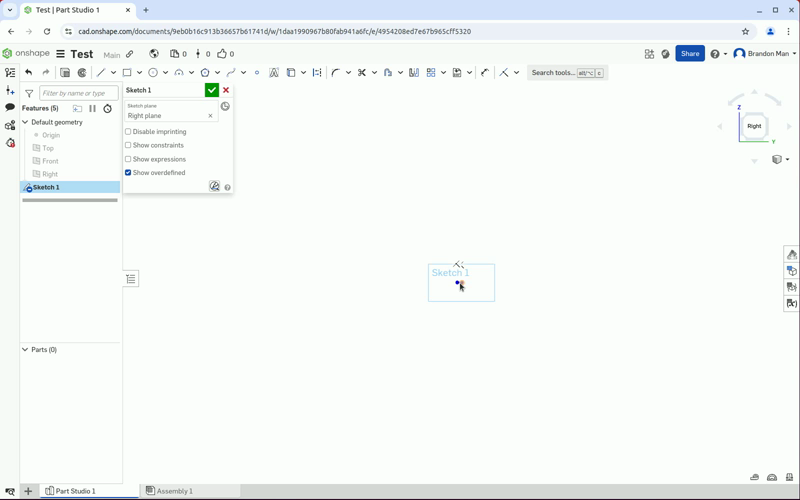
scroll(6)
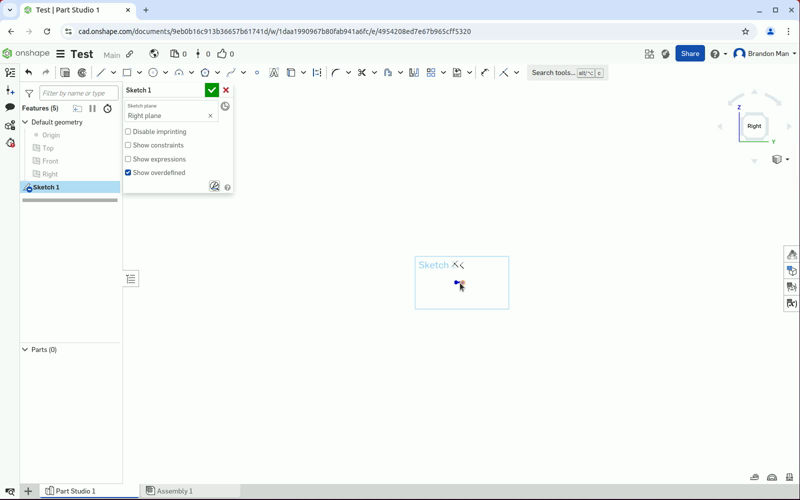
scroll(6)
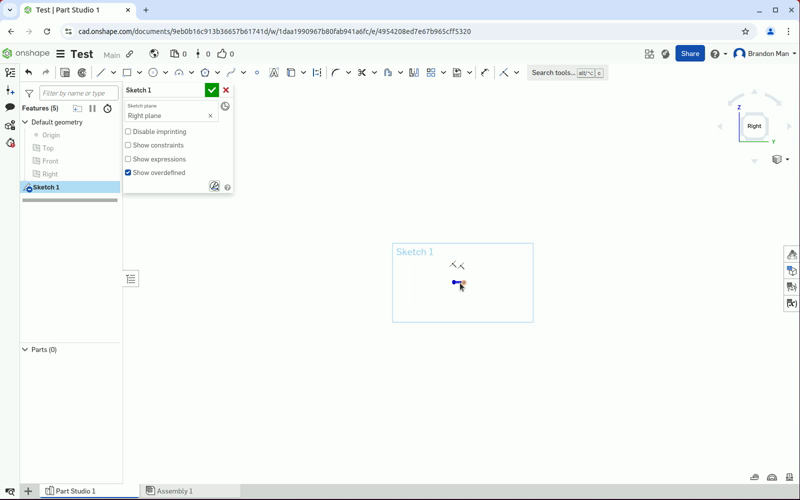
scroll(6)
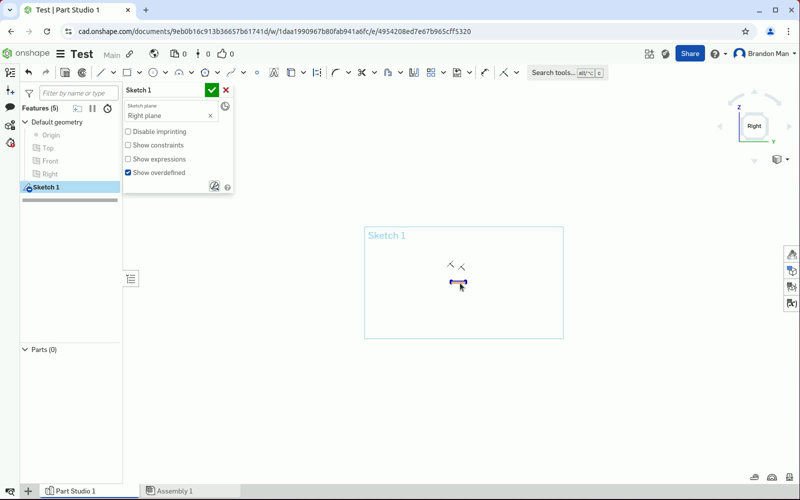
scroll(6)
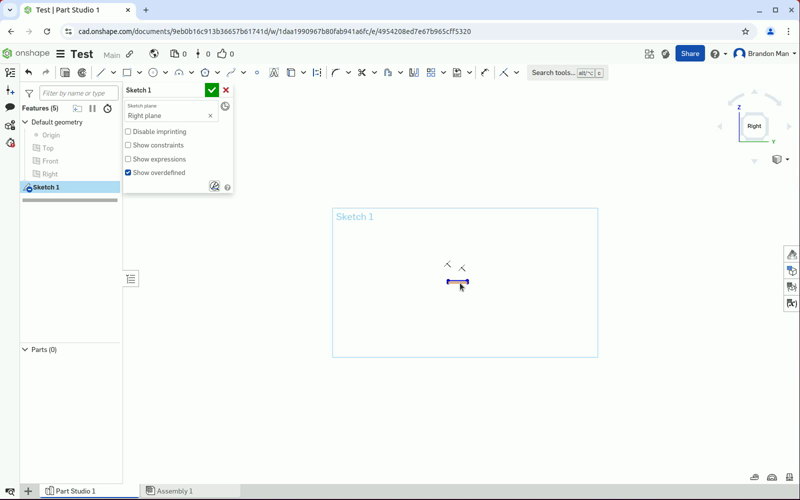
scroll(6)
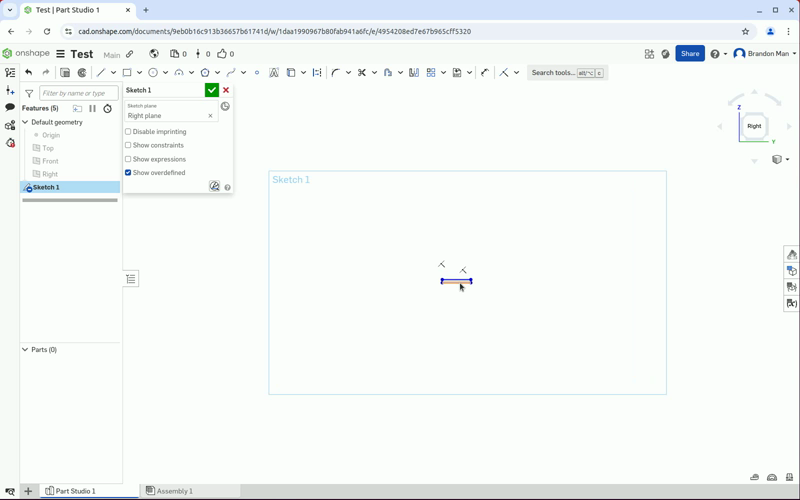
scroll(6)
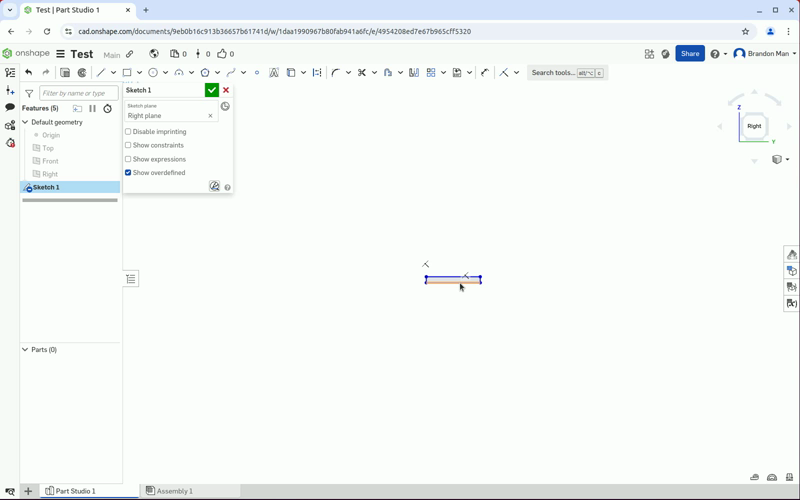
click(460, 282)
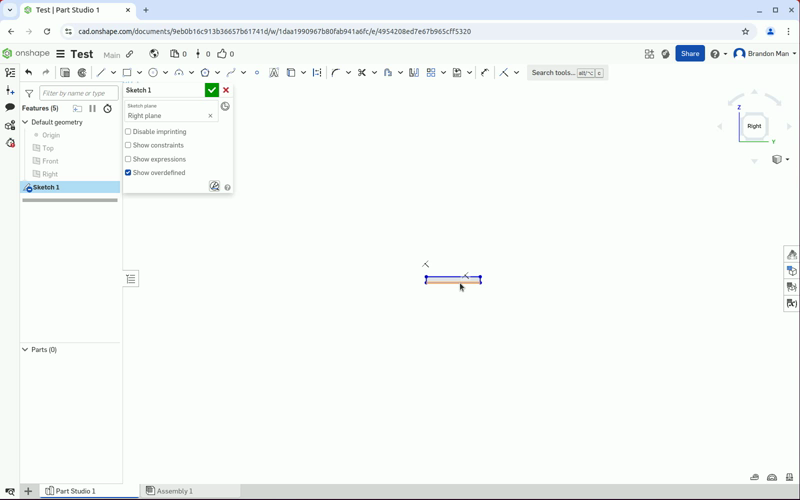
scroll(-6)
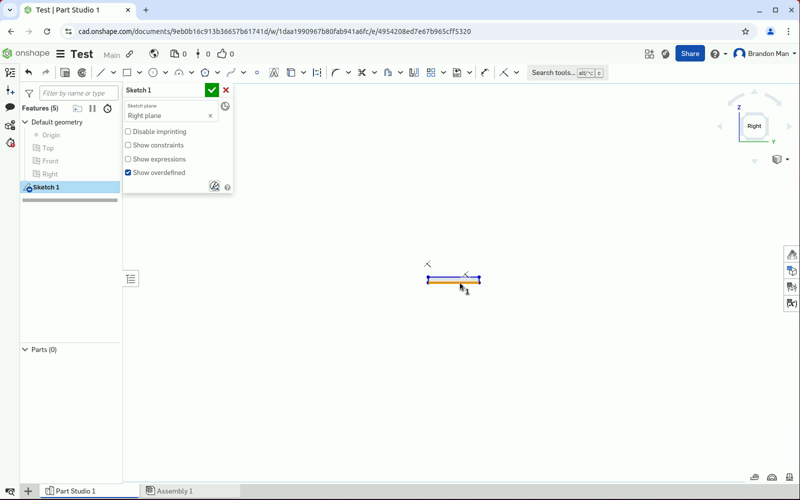
scroll(-6)
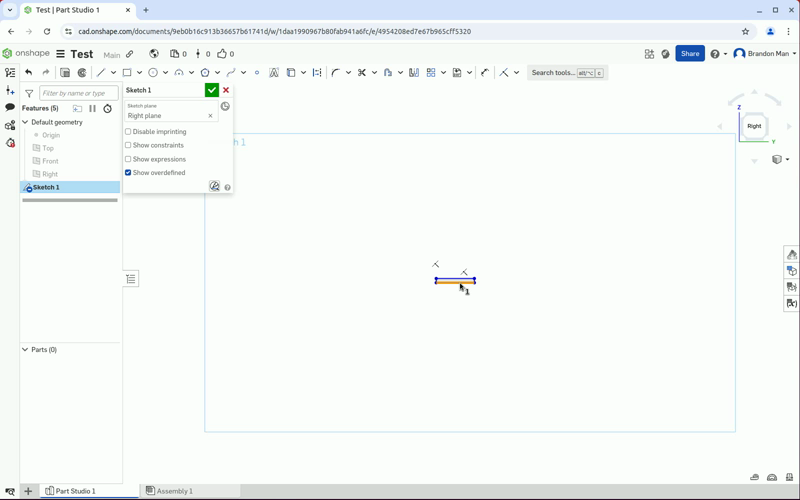
scroll(-6)
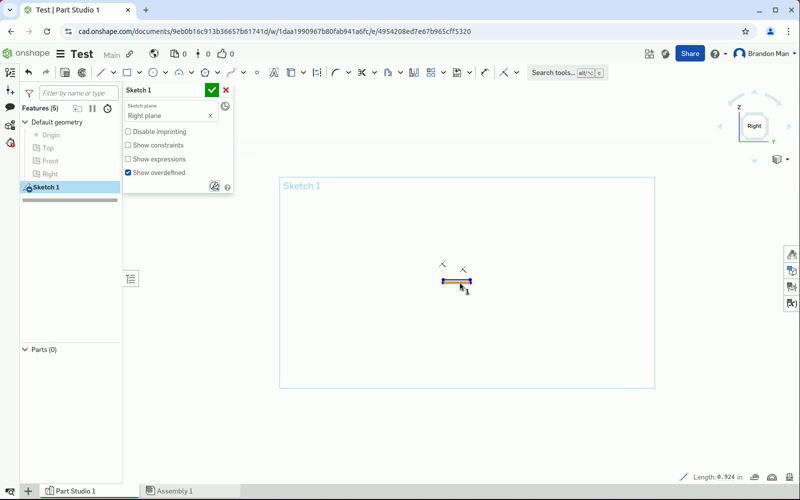
scroll(-6)
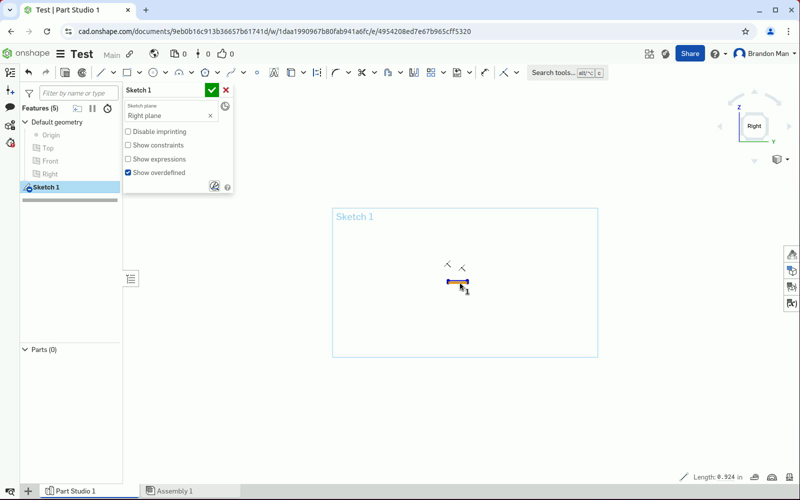
scroll(-6)
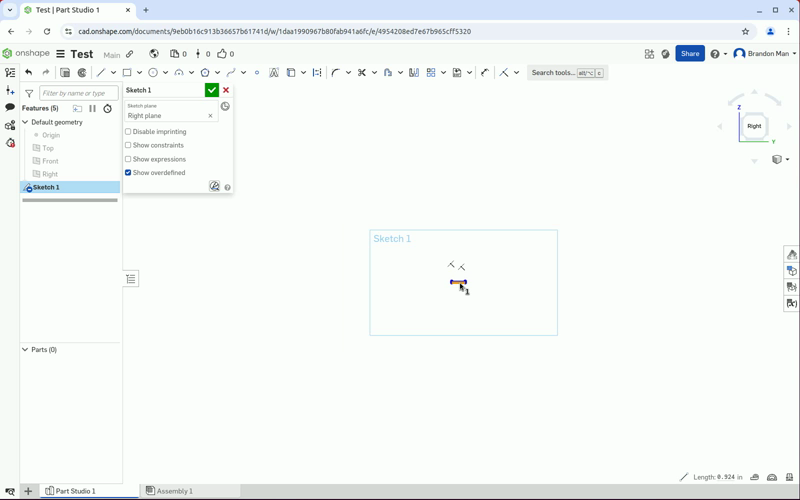
scroll(-6)
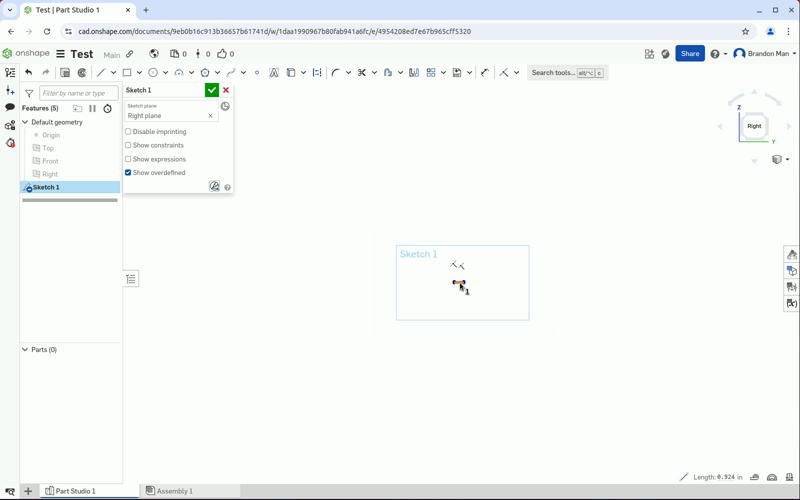
scroll(-6)
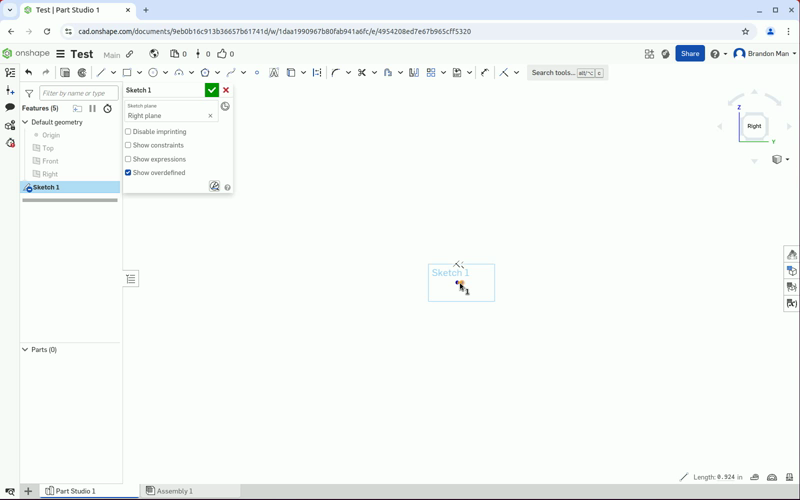
mouse_move(73, 352)
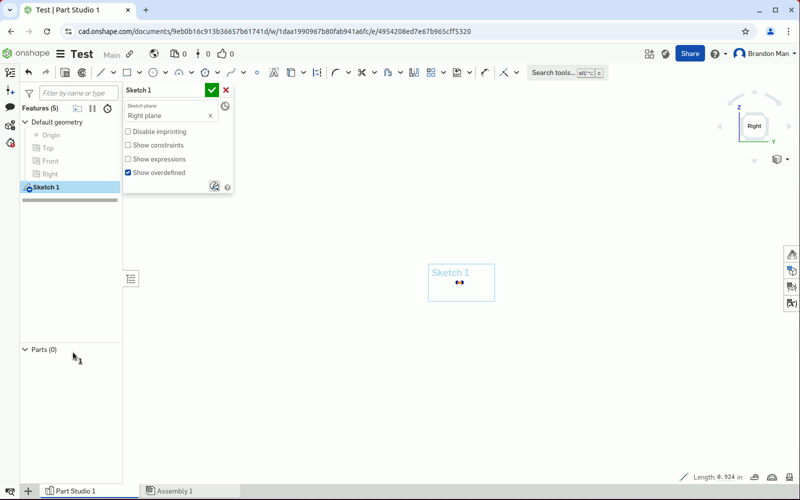
key(shift+y)
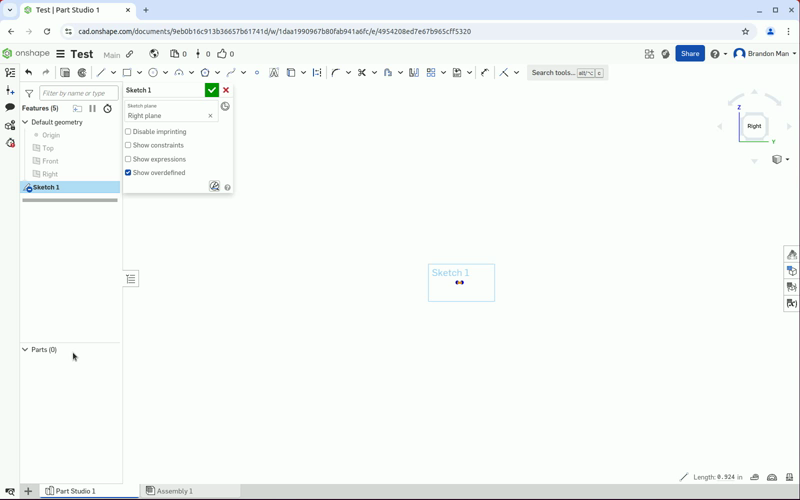
key(shift+e)
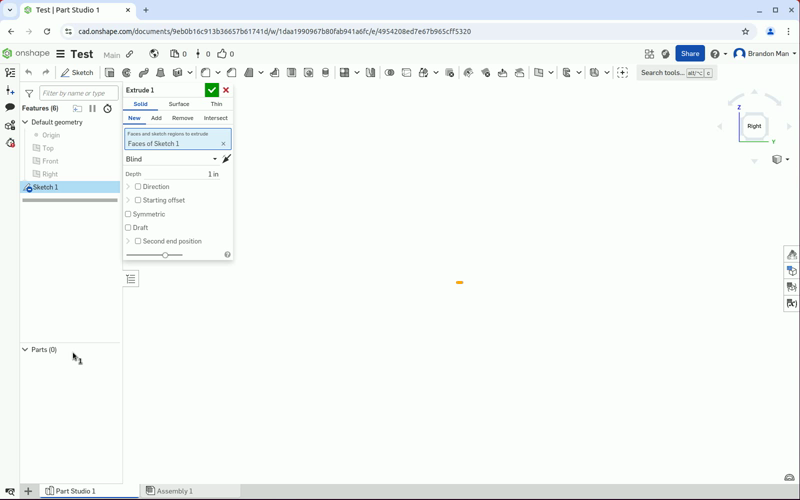
mouse_move(143, 106)
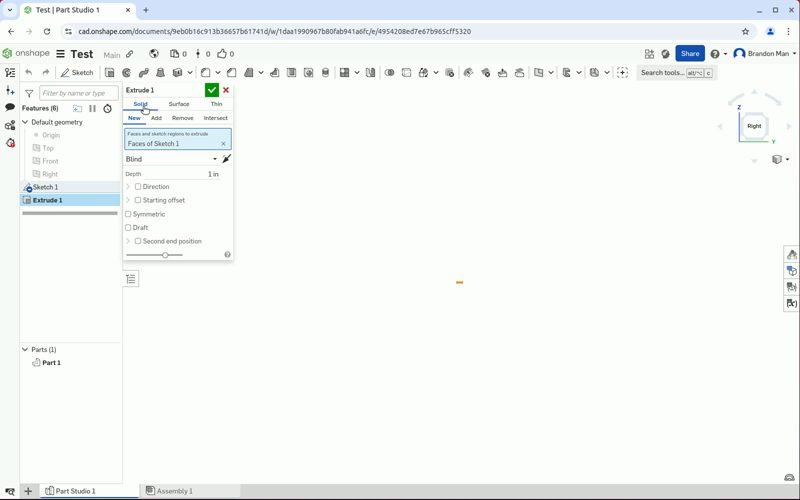
click(143, 106)
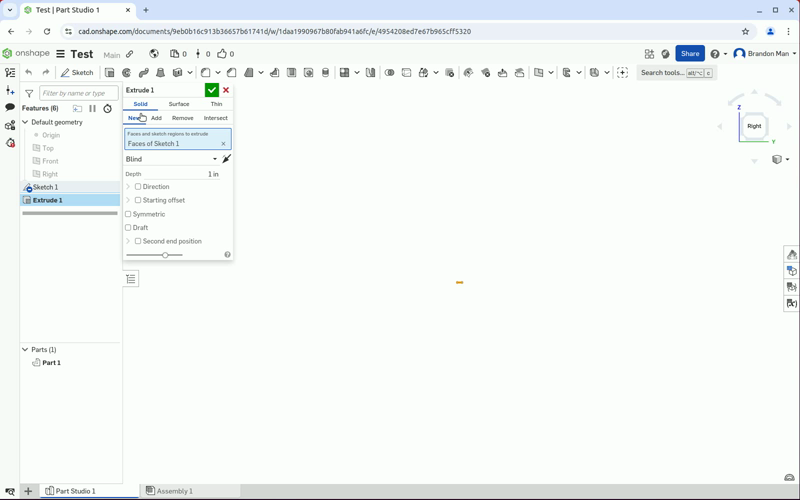
mouse_move(137, 120)
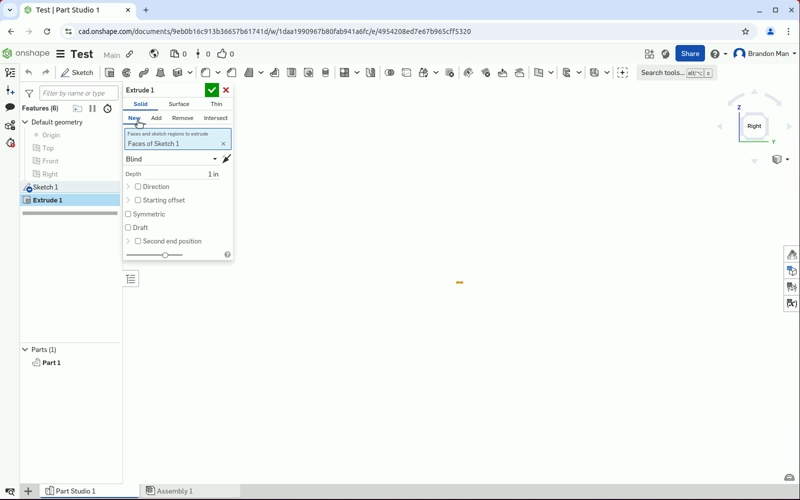
click(137, 120)
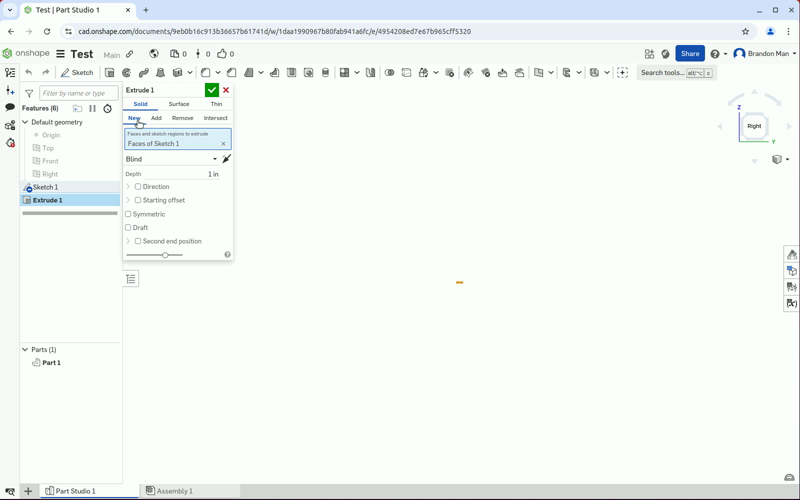
key(tab, 4)
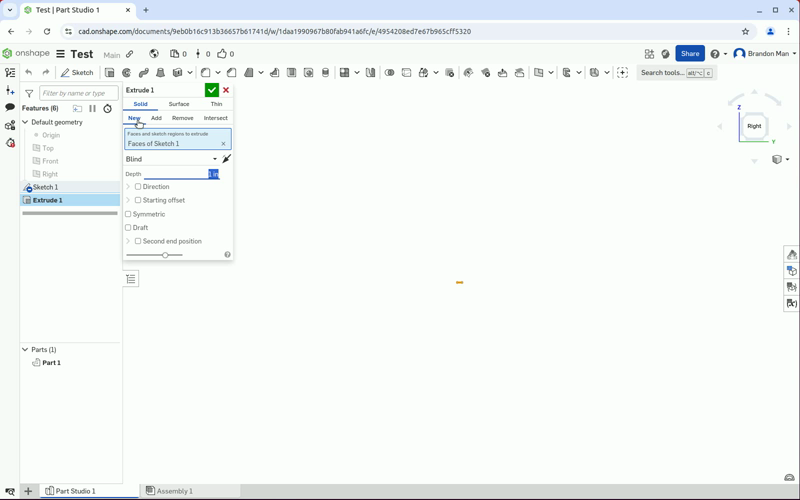
text(23.108)
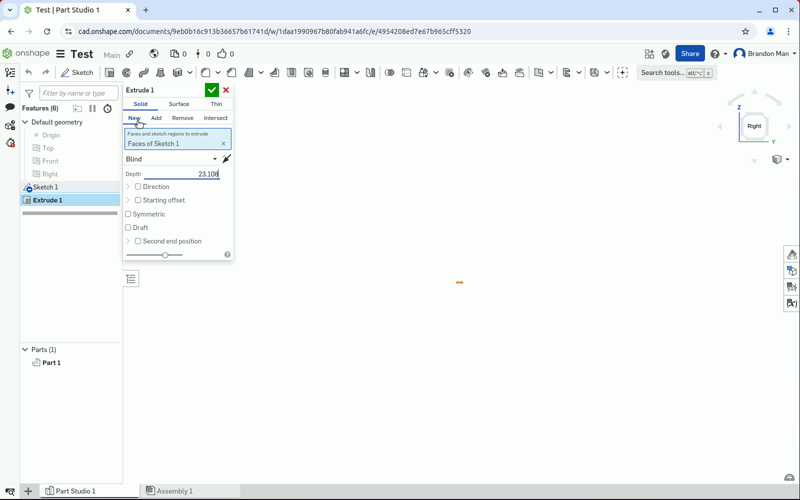
key(enter)
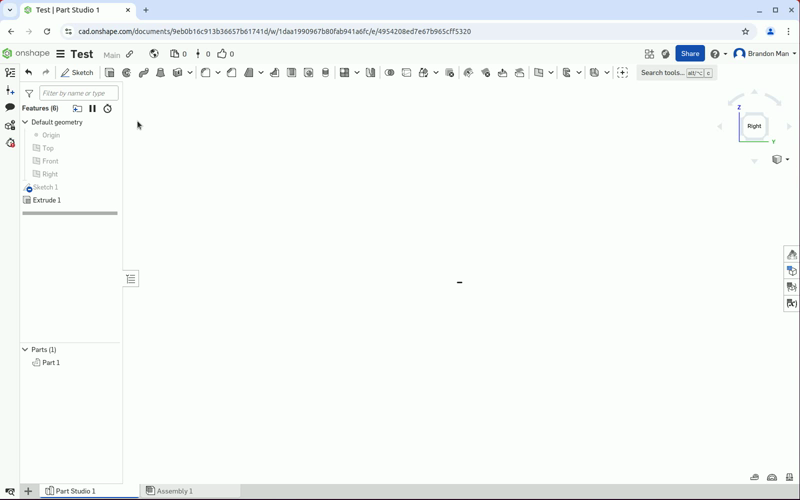
key(shift+h)
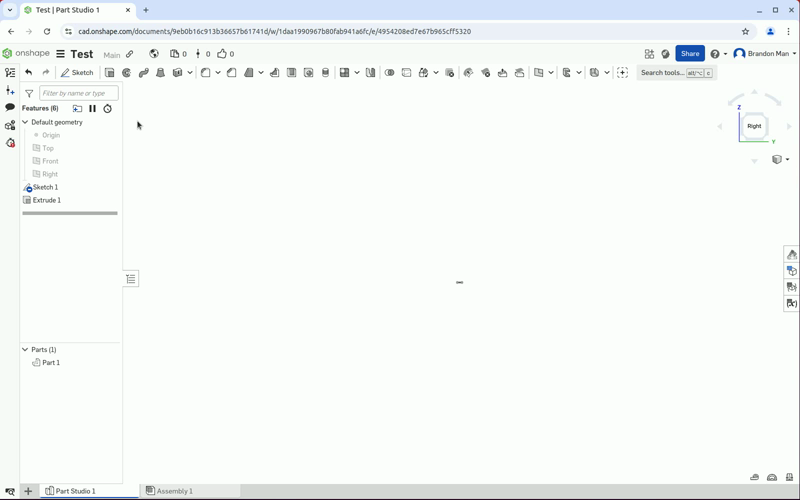
key(shift+h)
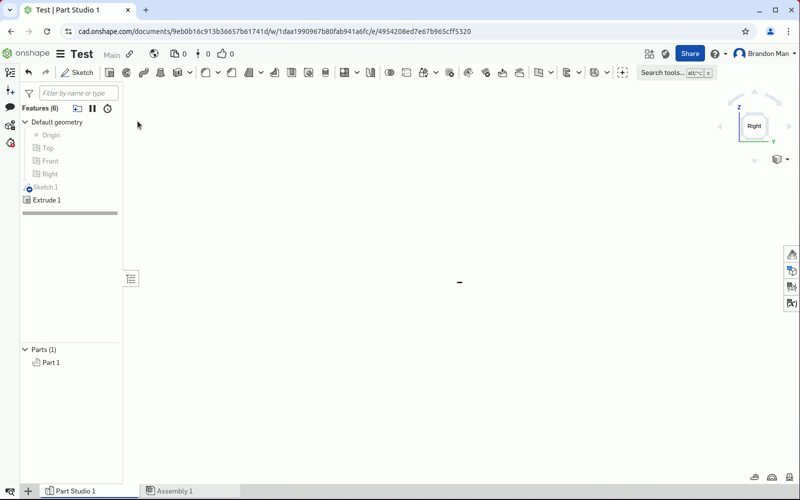
mouse_move(73, 189)
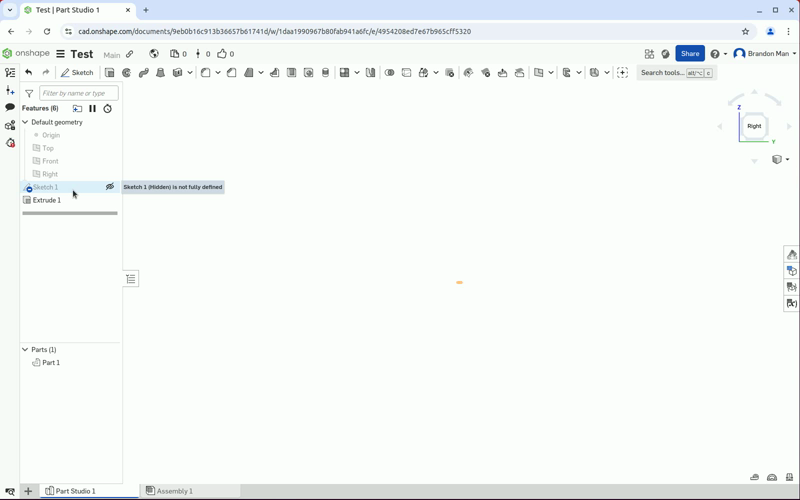
click(73, 189)
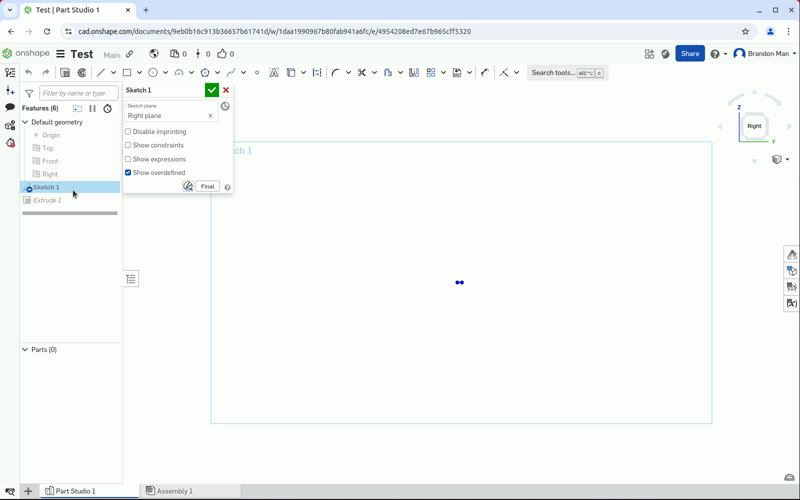
mouse_move(229, 92)
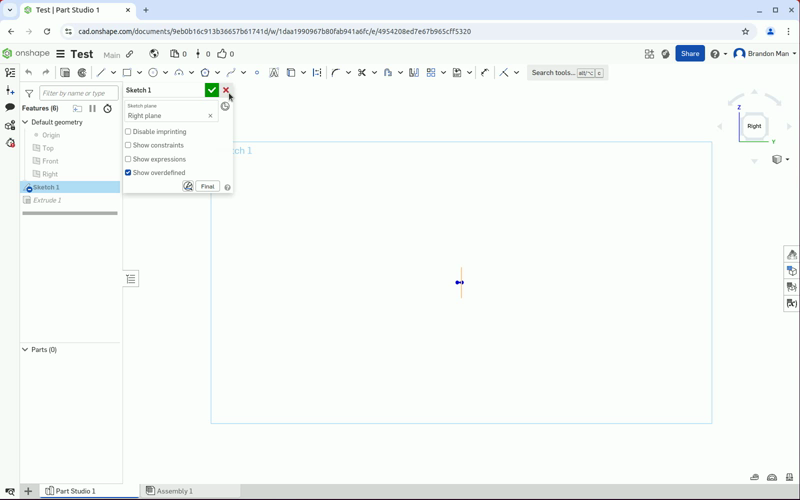
click(229, 92)
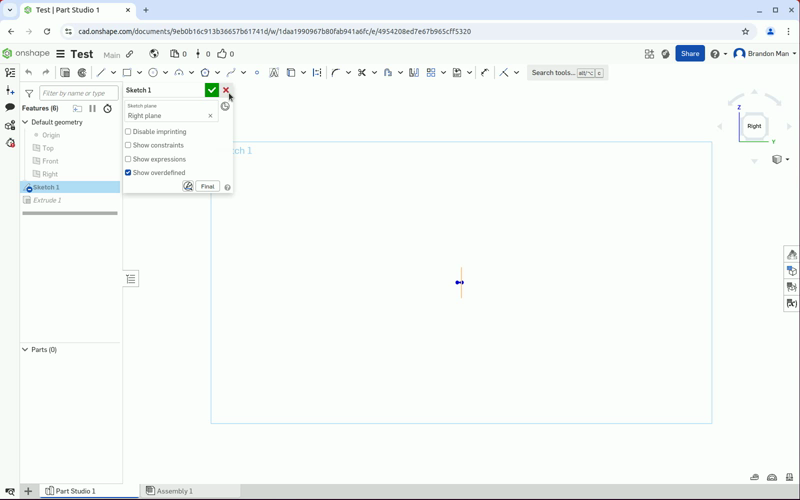
key(shift+s)
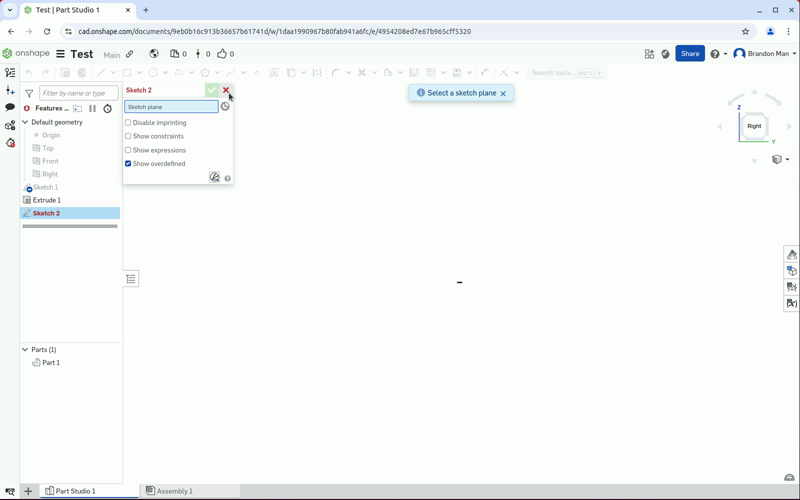
mouse_move(73, 176)
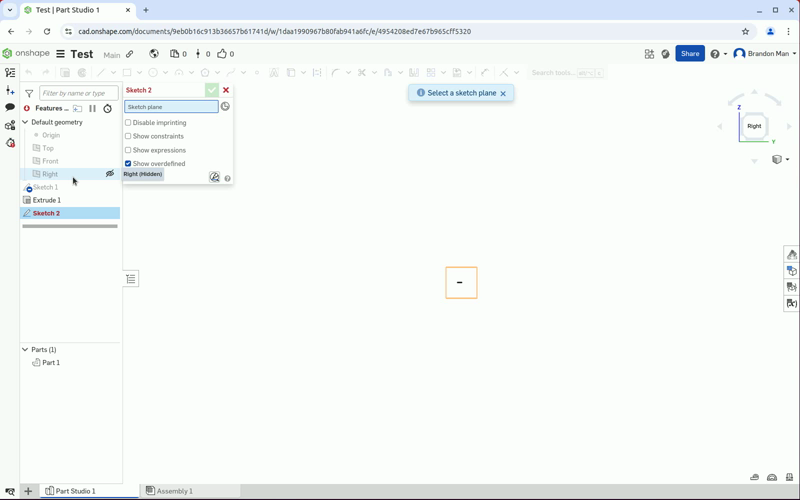
click(73, 176)
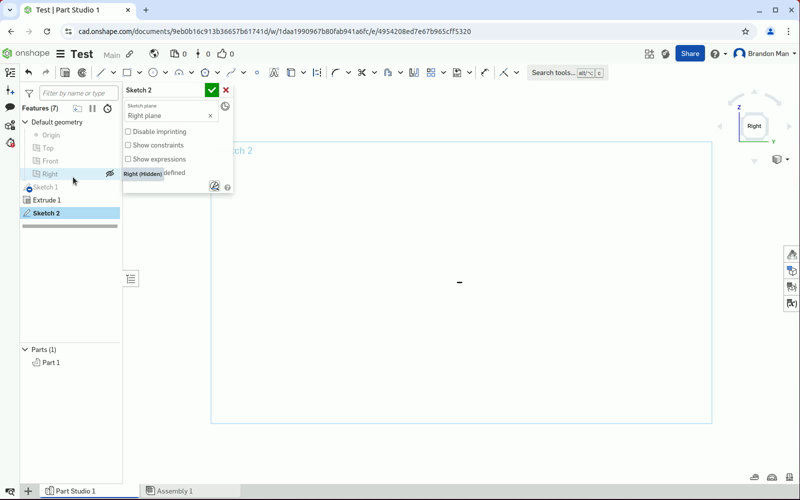
mouse_move(73, 352)
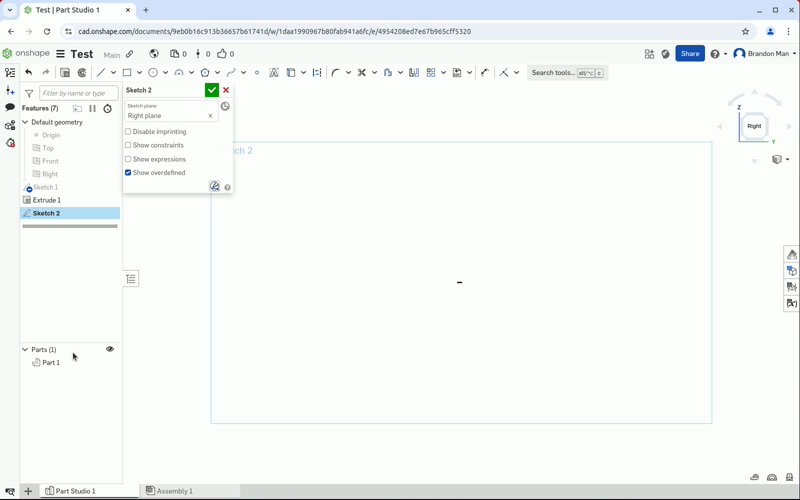
key(y)
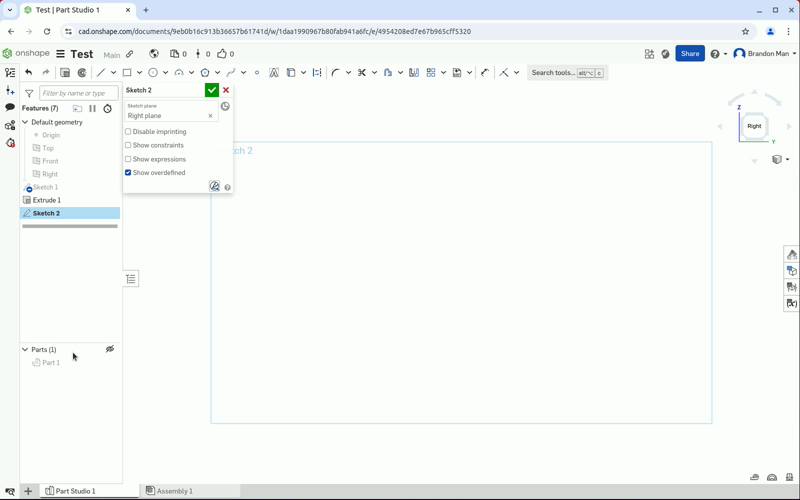
key(l)
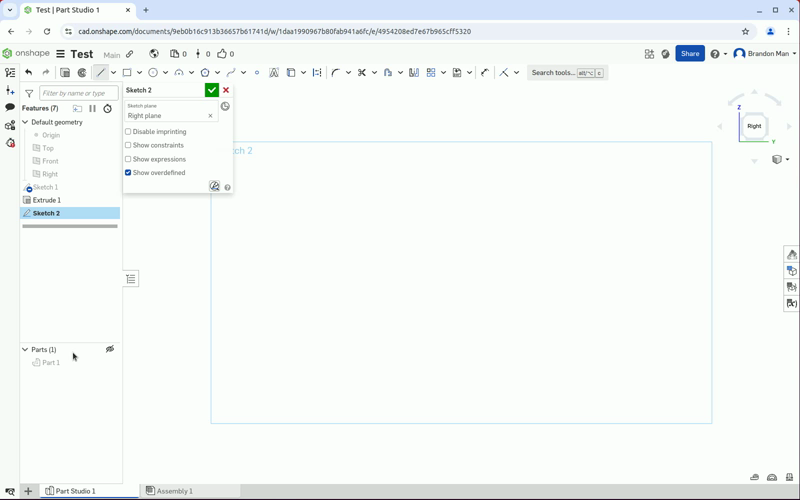
key_down(shift)
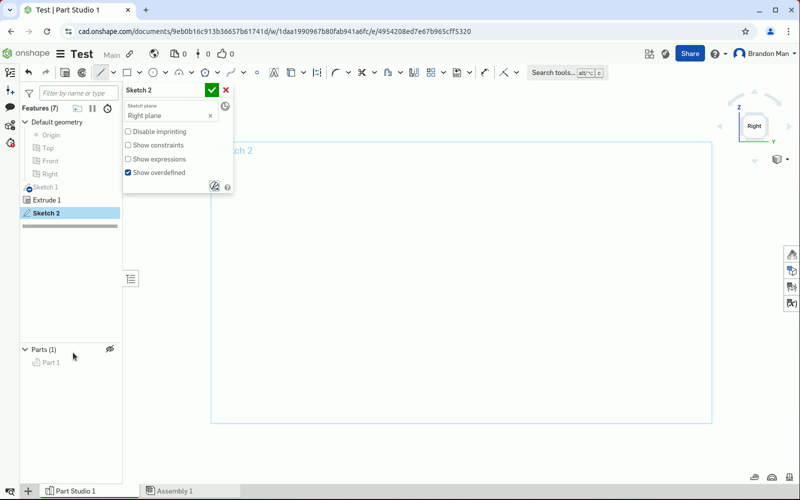
mouse_move(457, 282)
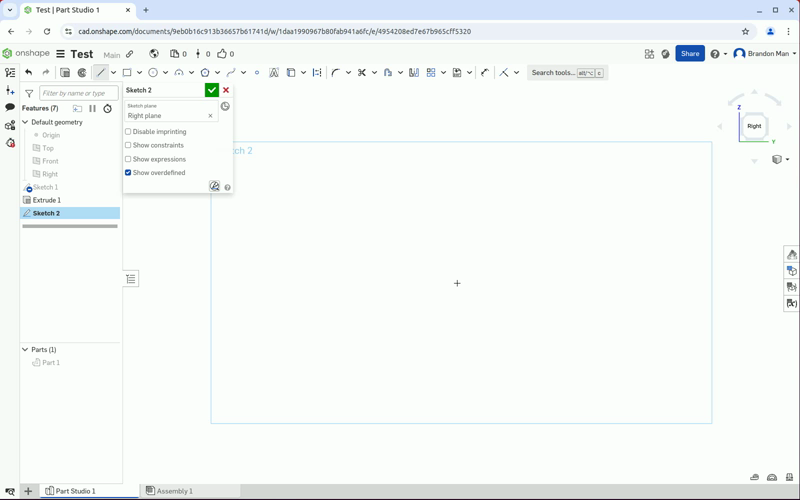
click(457, 282)
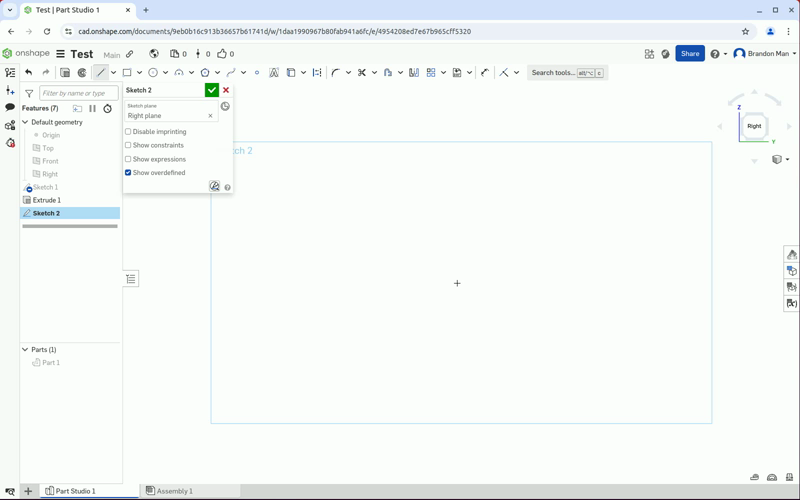
key_up(shift)
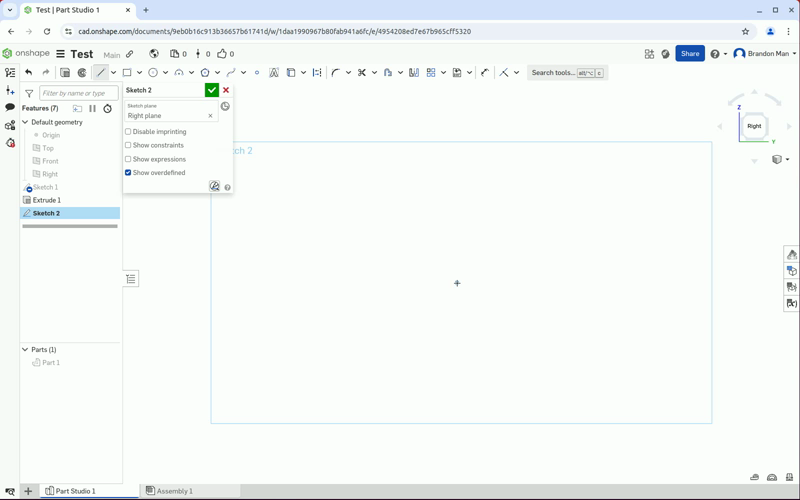
key_down(shift)
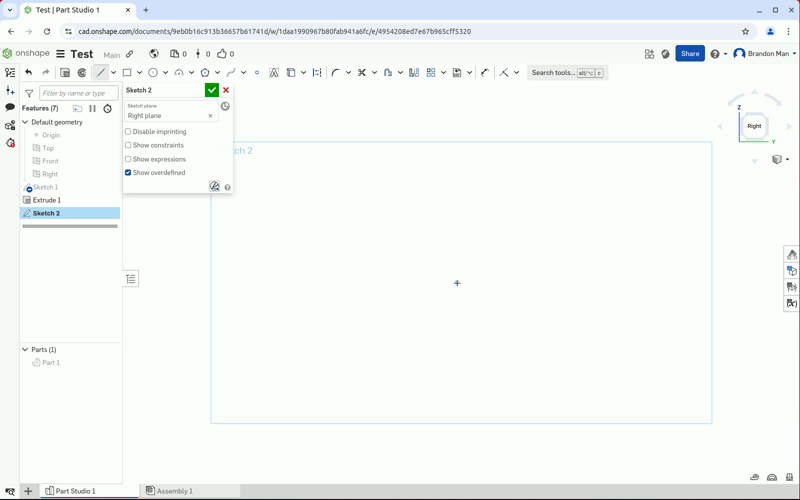
mouse_move(487, 282)
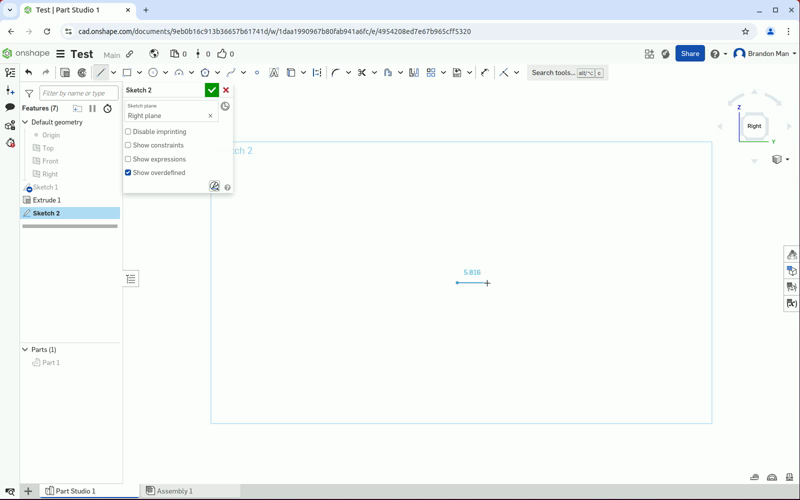
mouse_move(461, 282)
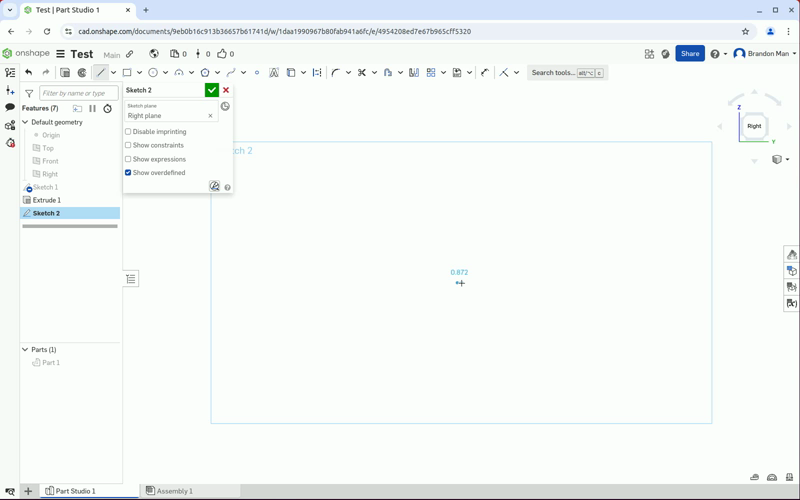
scroll(6)
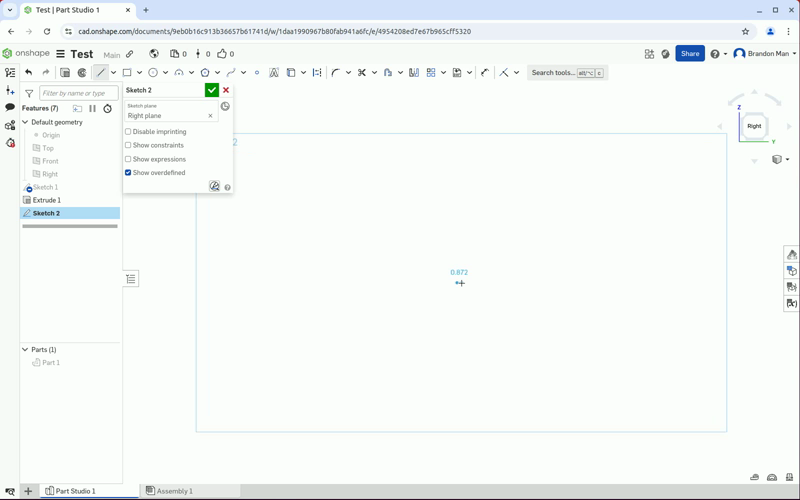
scroll(6)
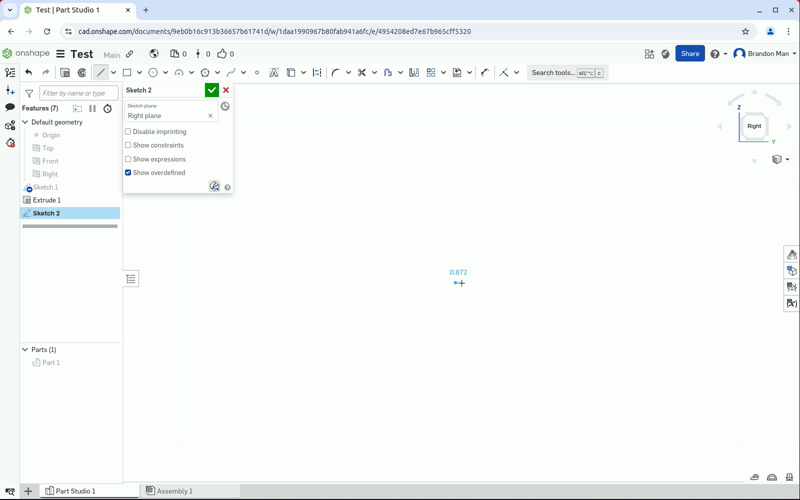
scroll(6)
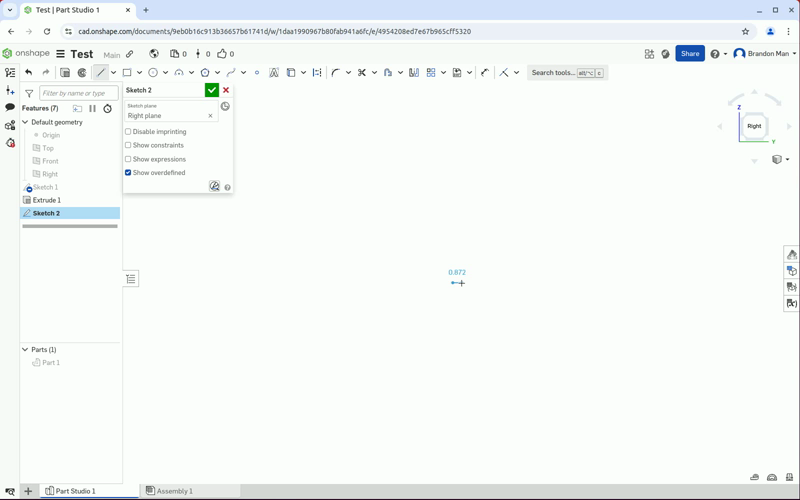
scroll(6)
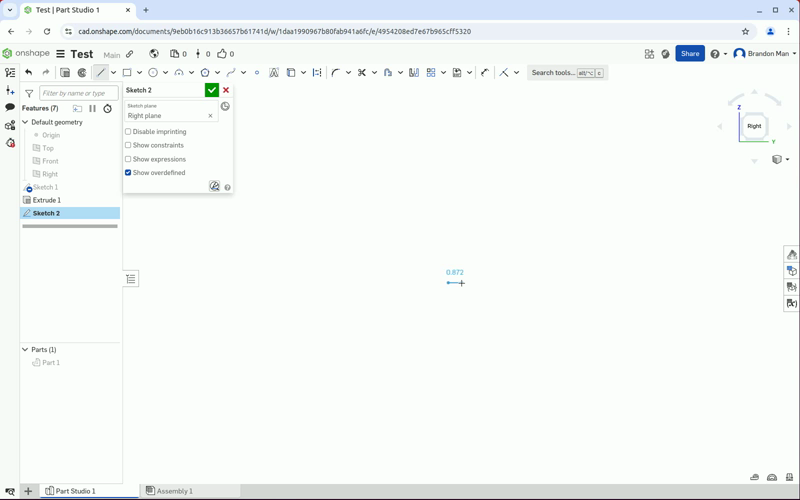
scroll(6)
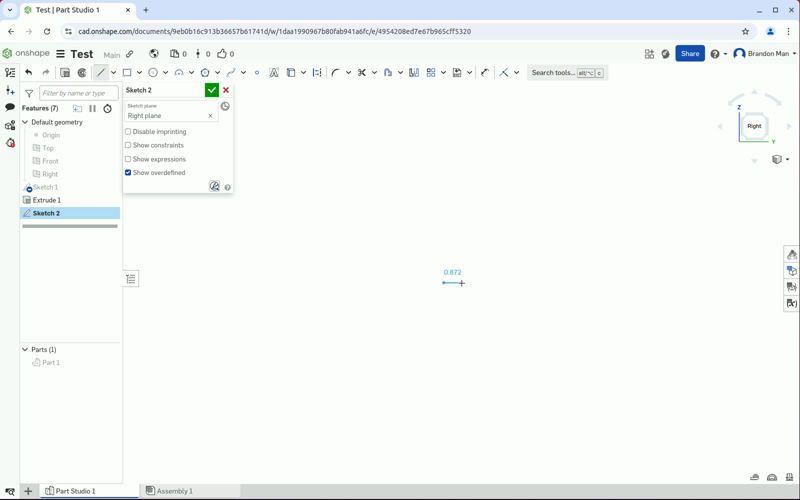
scroll(6)
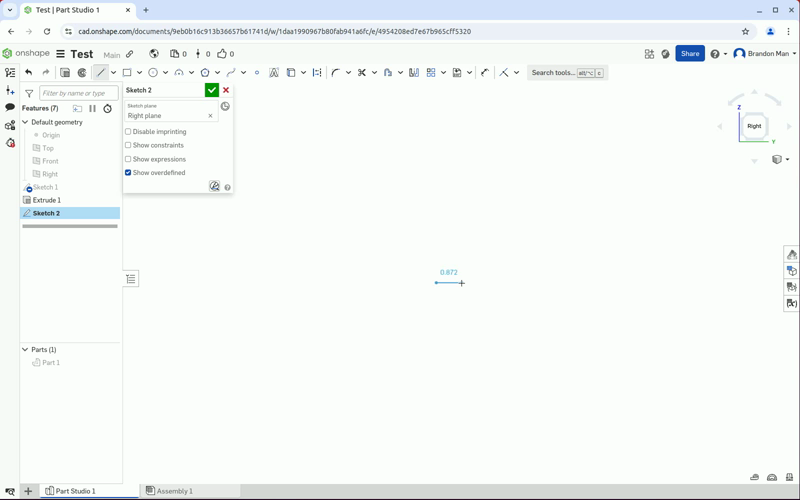
scroll(6)
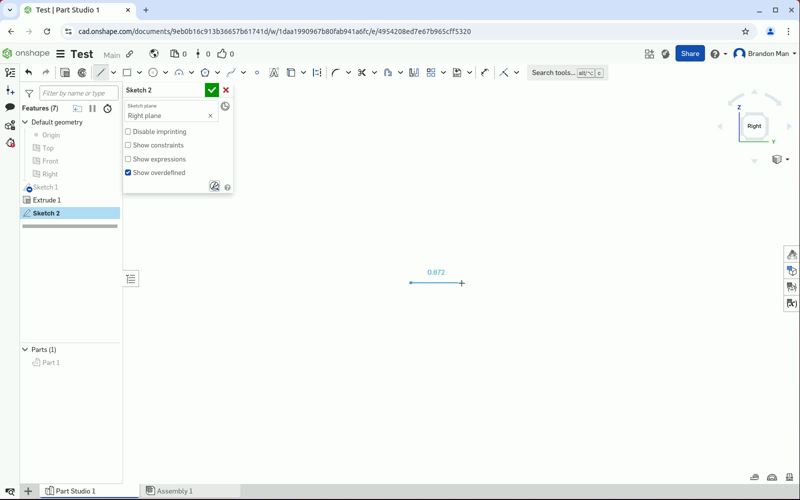
click(461, 282)
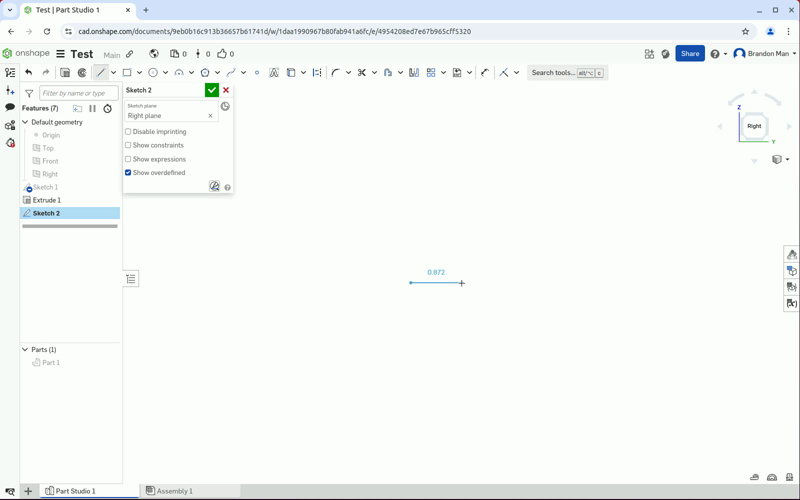
scroll(-6)
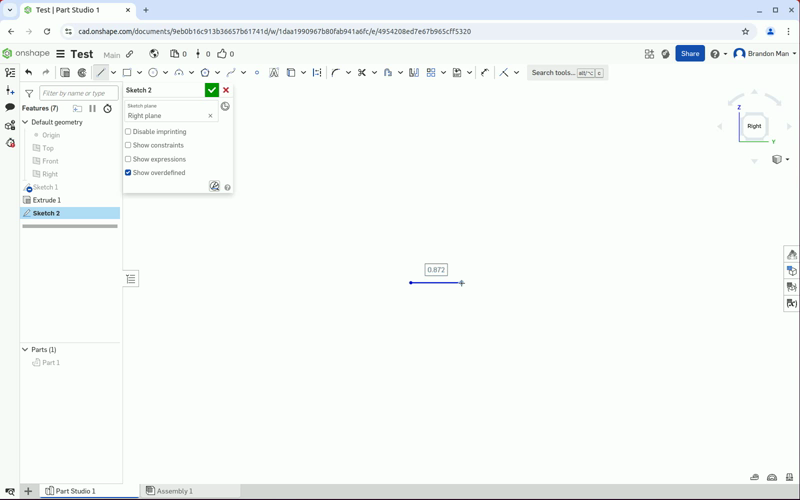
scroll(-6)
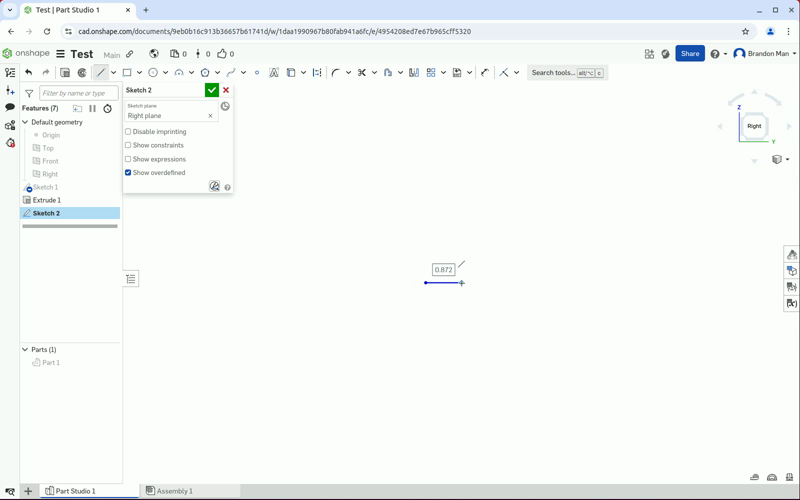
scroll(-6)
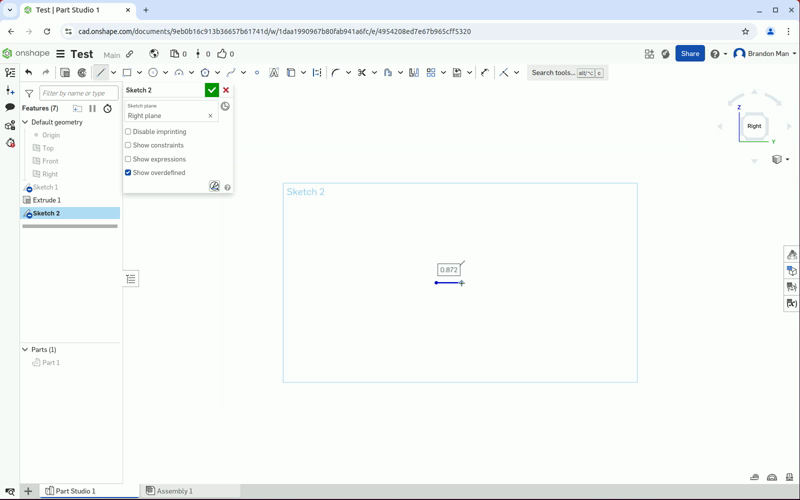
scroll(-6)
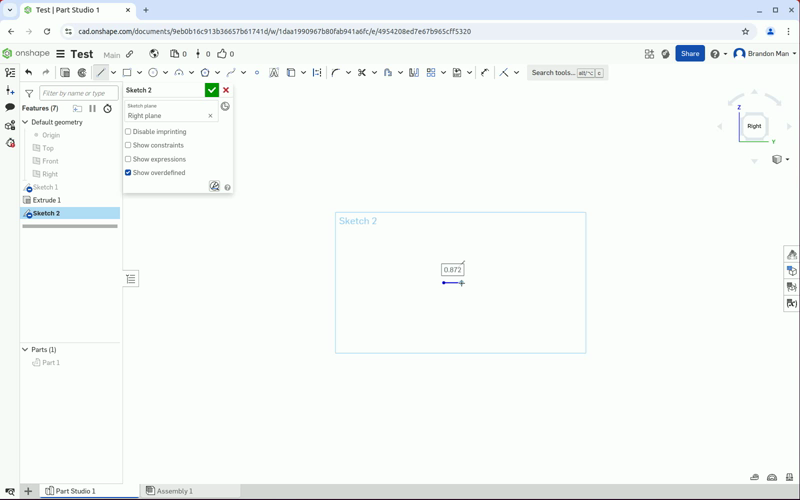
scroll(-6)
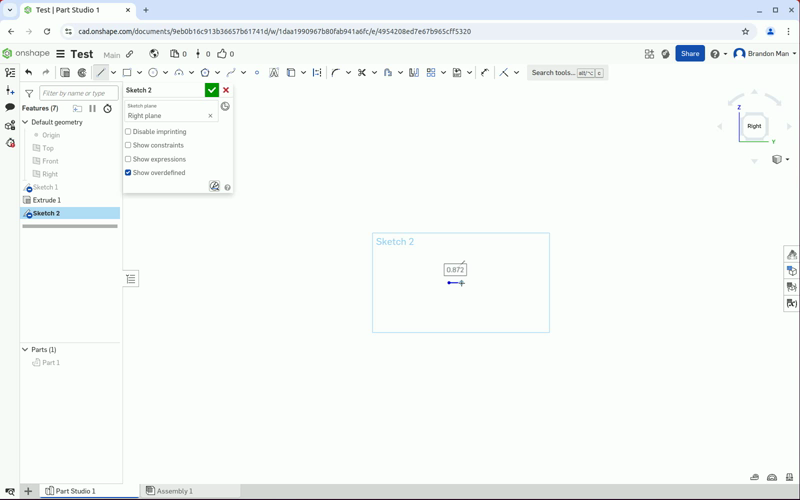
scroll(-6)
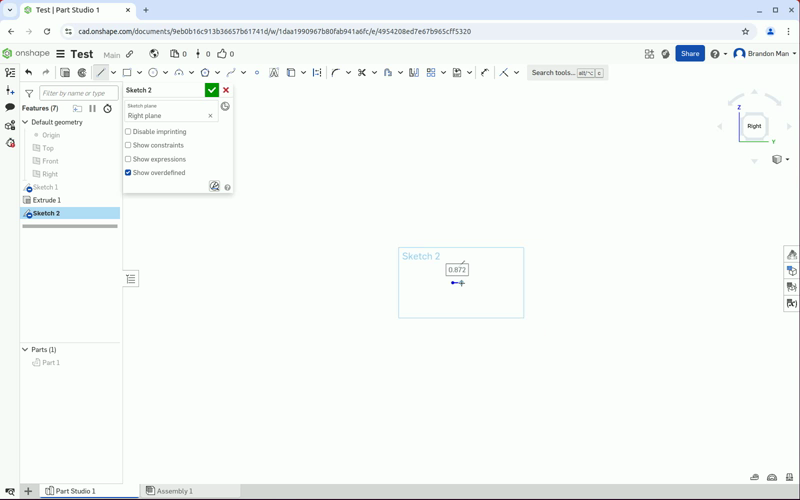
scroll(-6)
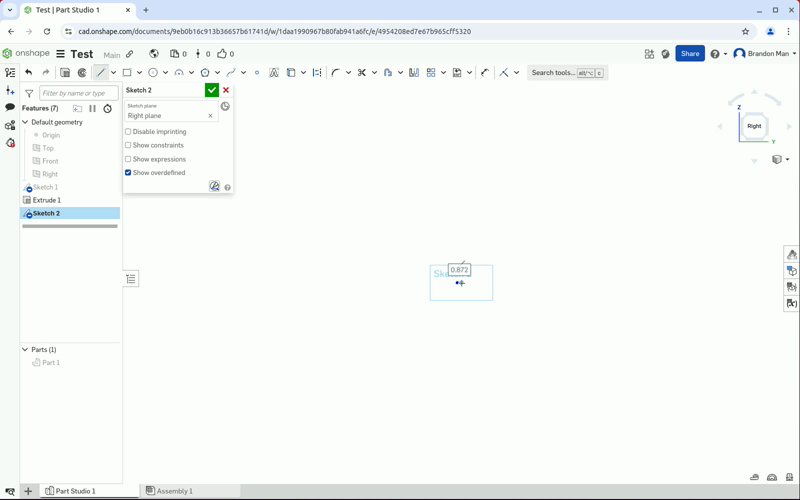
key_up(shift)
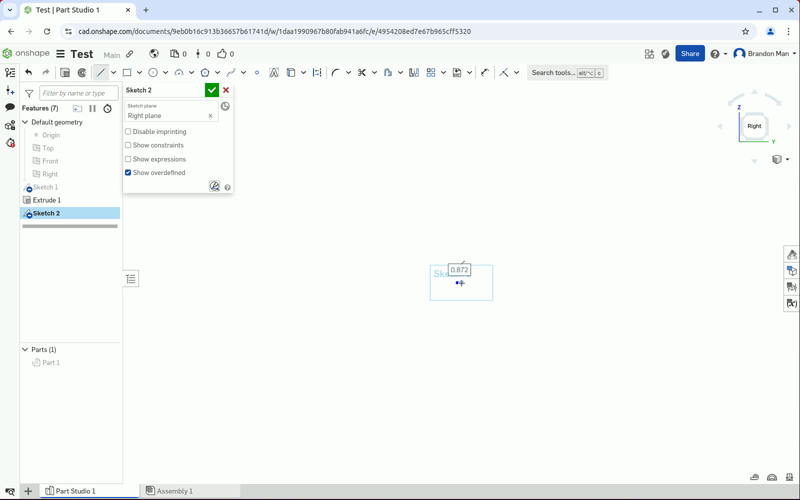
key_down(shift)
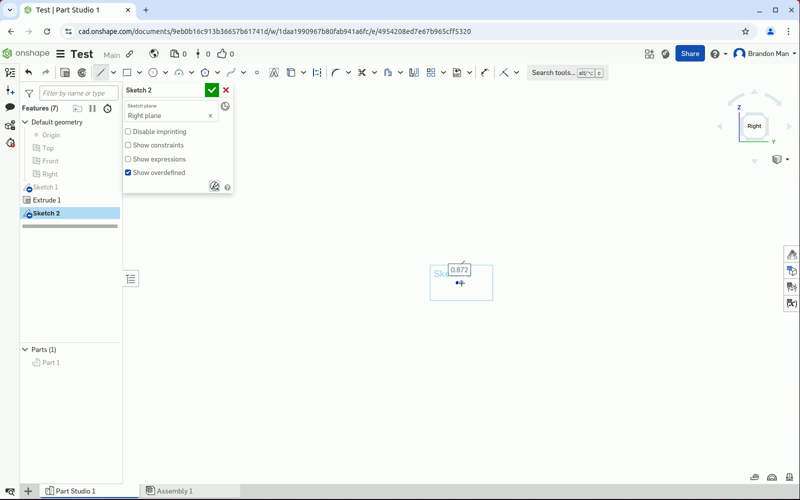
mouse_move(492, 282)
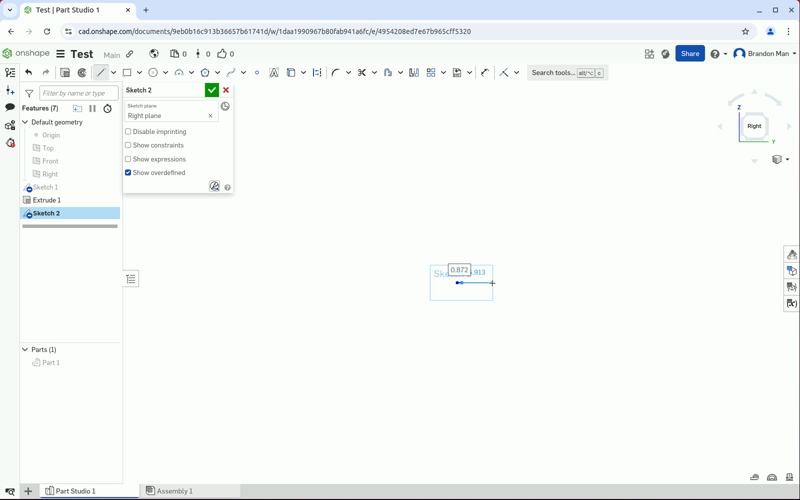
mouse_move(461, 282)
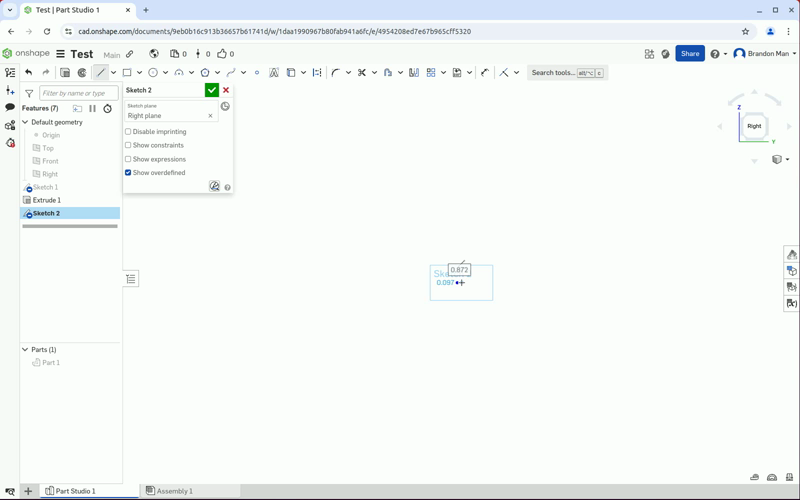
scroll(6)
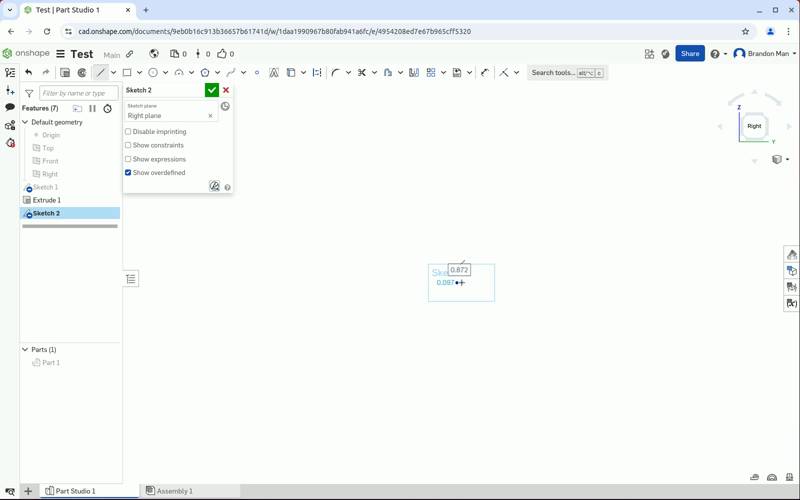
scroll(6)
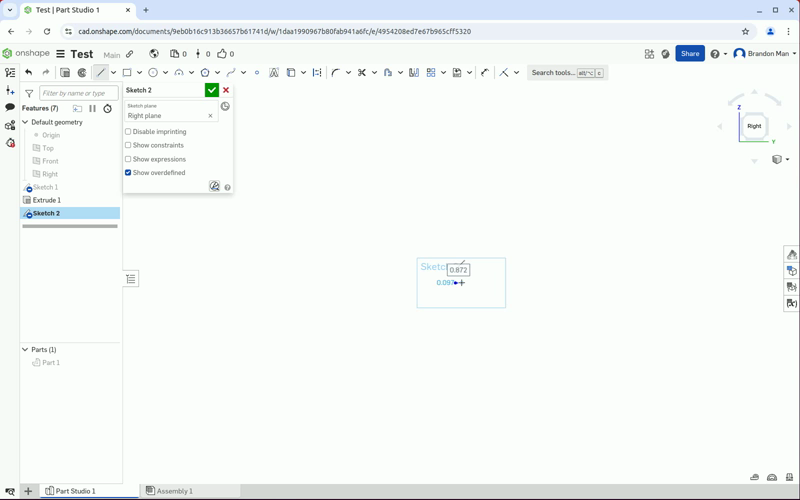
scroll(6)
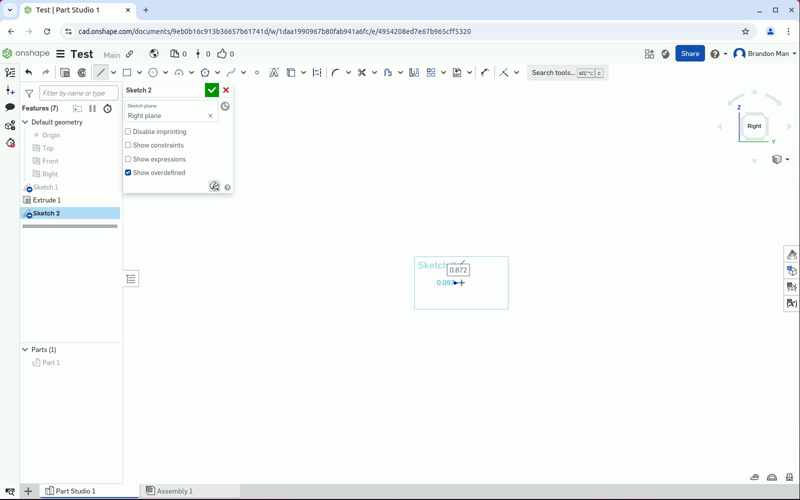
scroll(6)
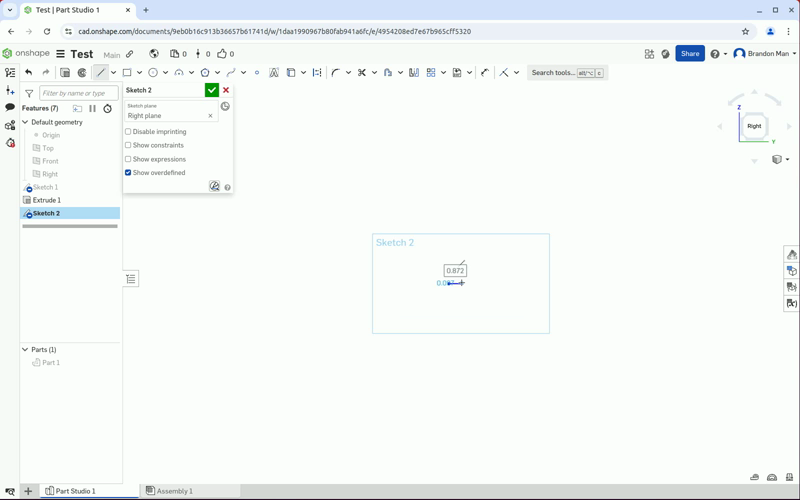
scroll(6)
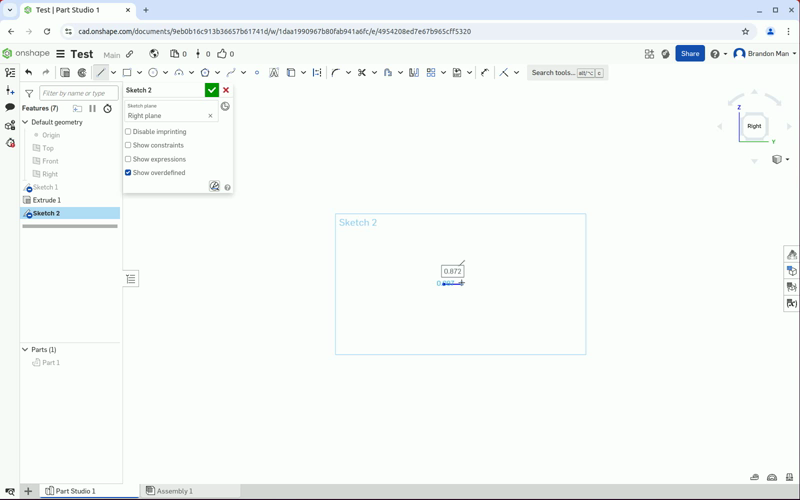
scroll(6)
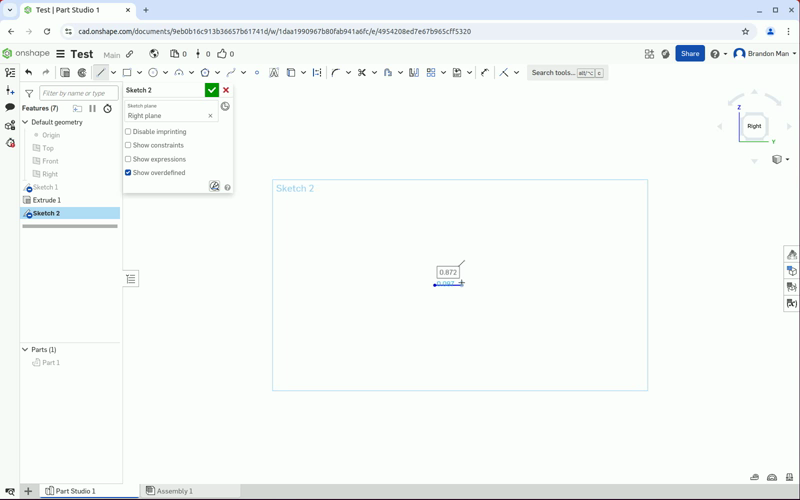
scroll(6)
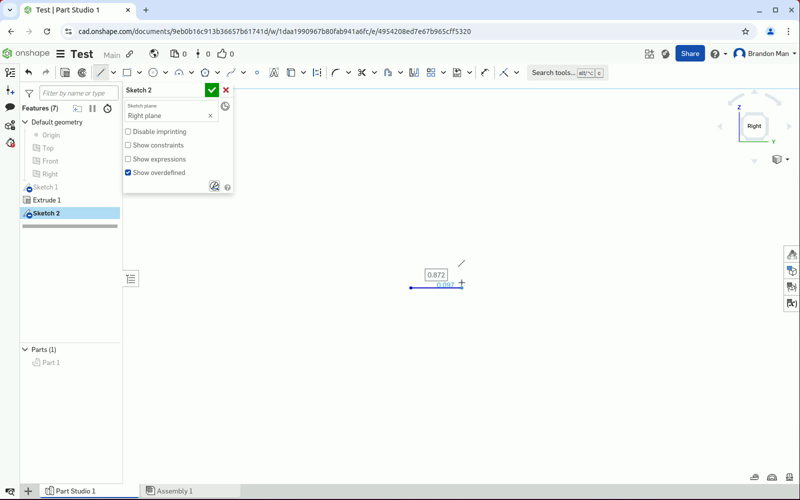
click(461, 282)
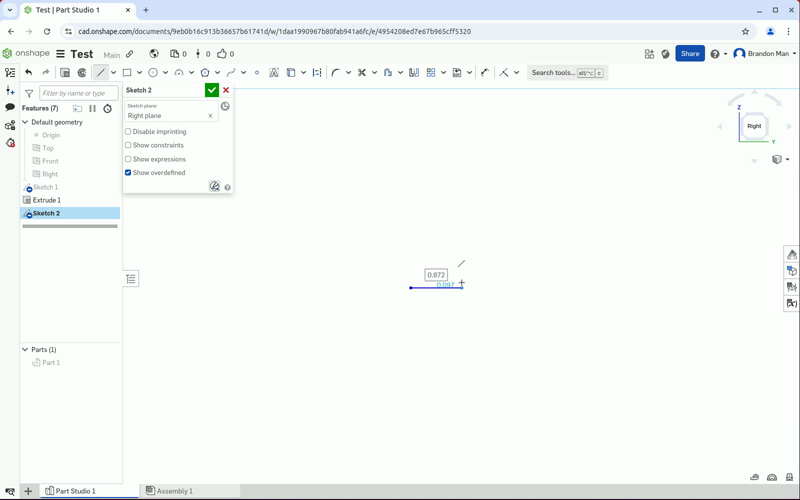
scroll(-6)
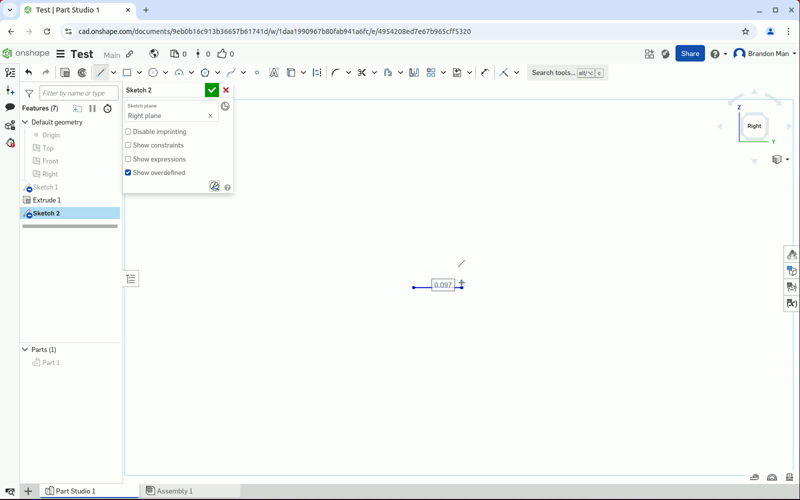
scroll(-6)
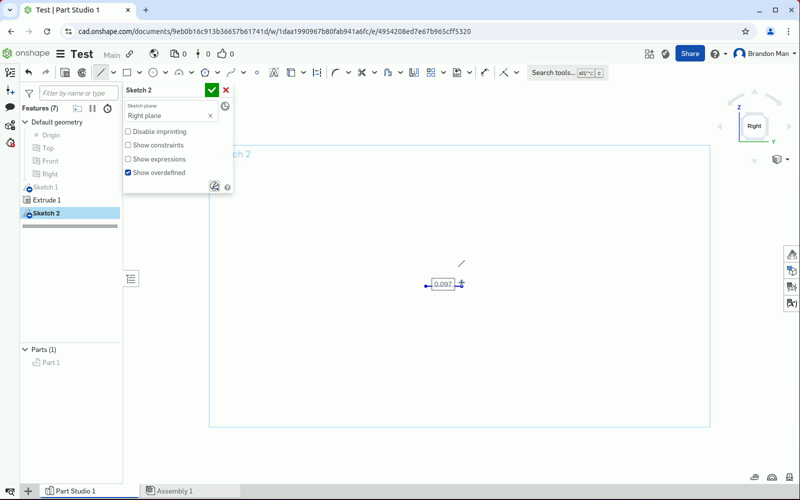
scroll(-6)
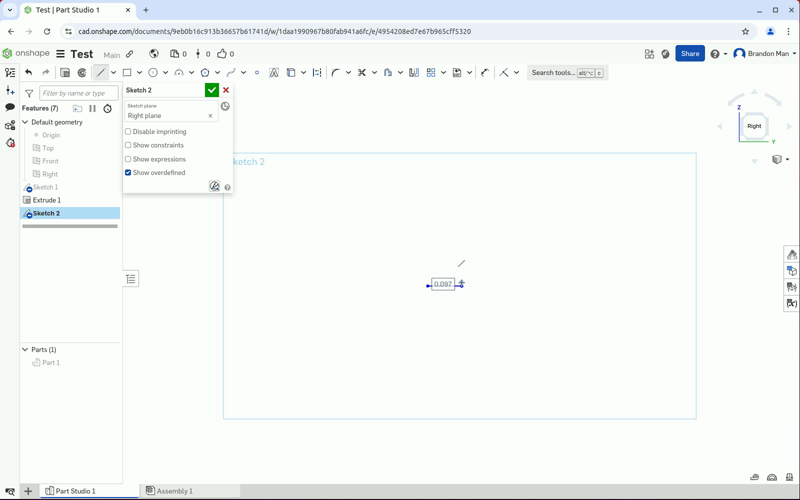
scroll(-6)
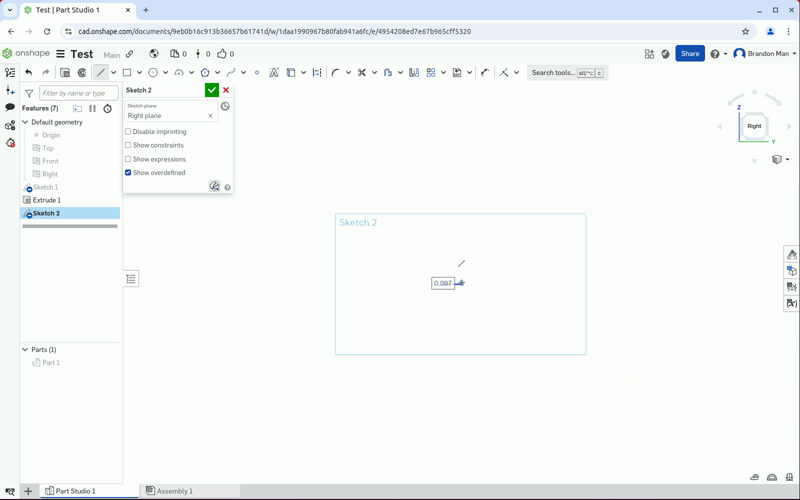
scroll(-6)
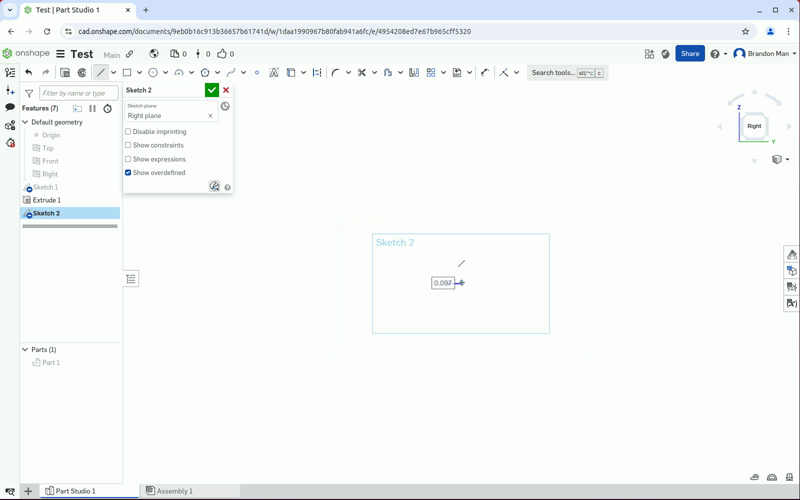
scroll(-6)
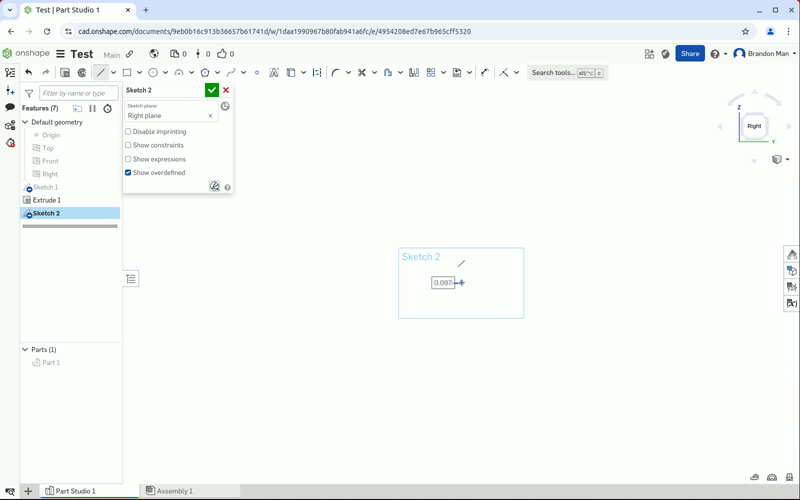
scroll(-6)
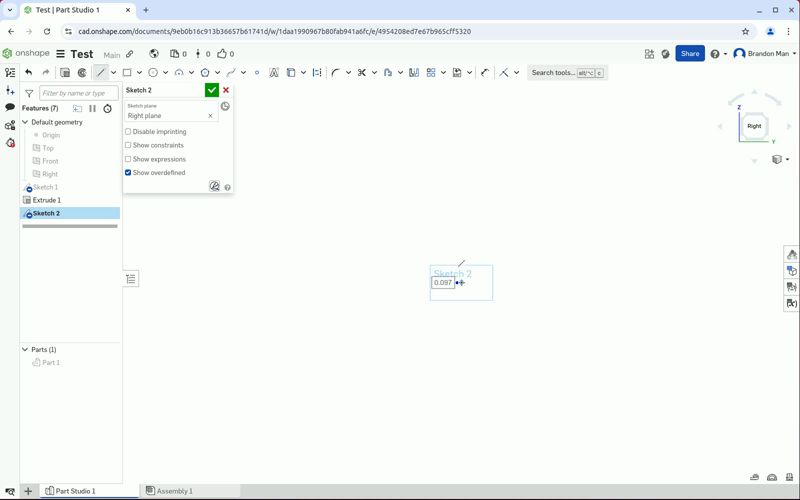
key_up(shift)
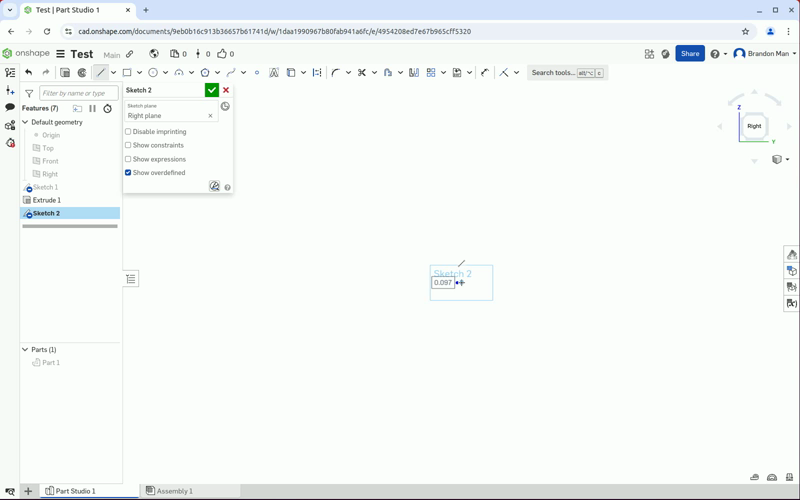
key_down(shift)
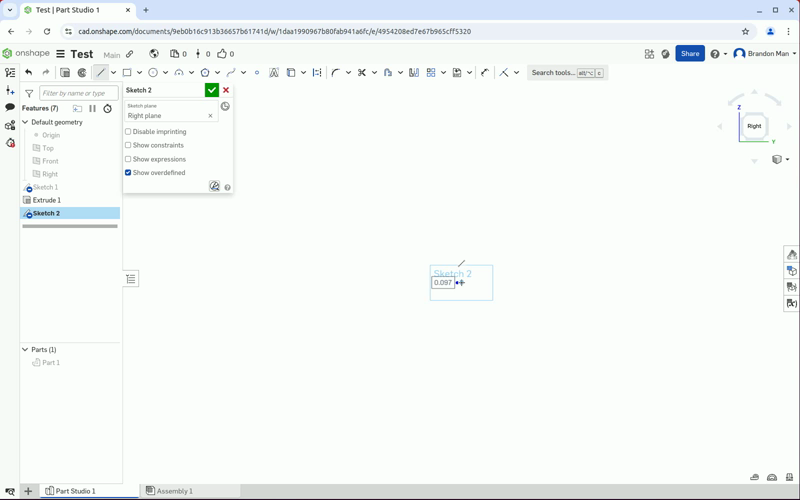
mouse_move(492, 282)
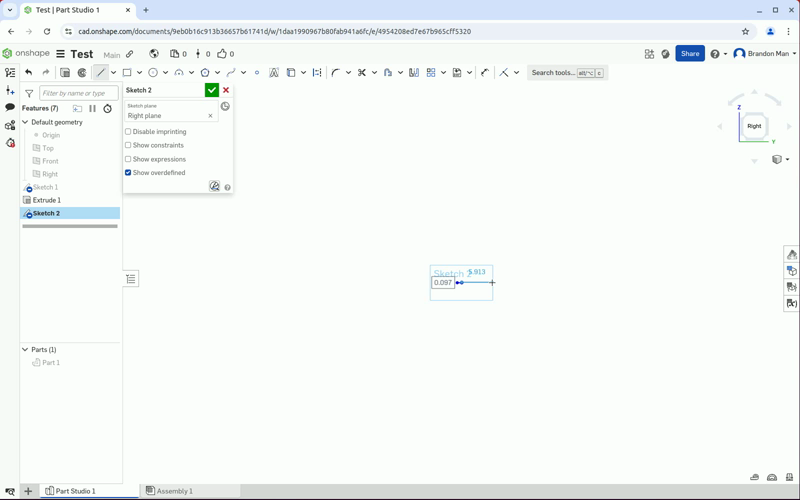
mouse_move(457, 282)
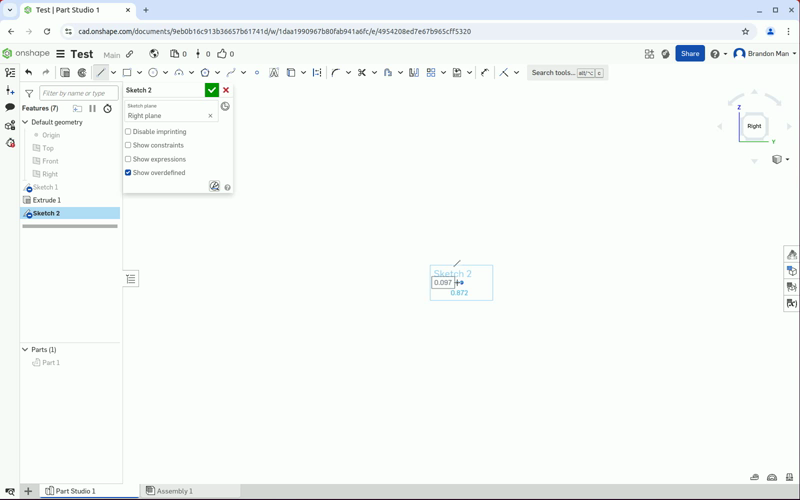
scroll(6)
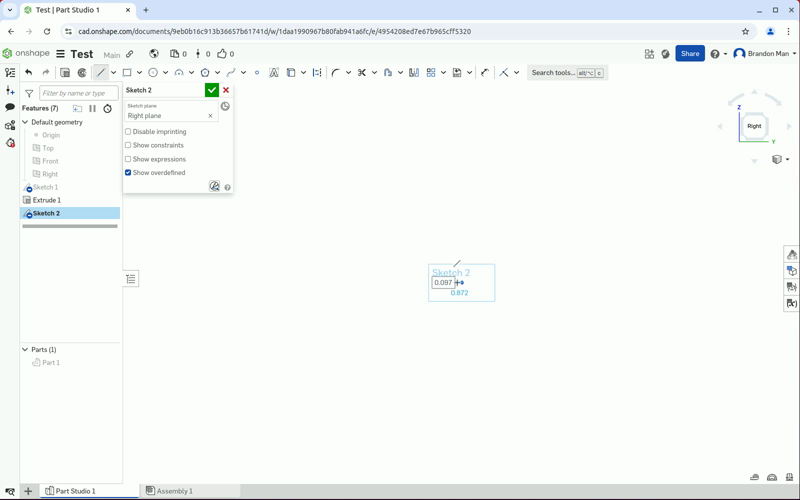
scroll(6)
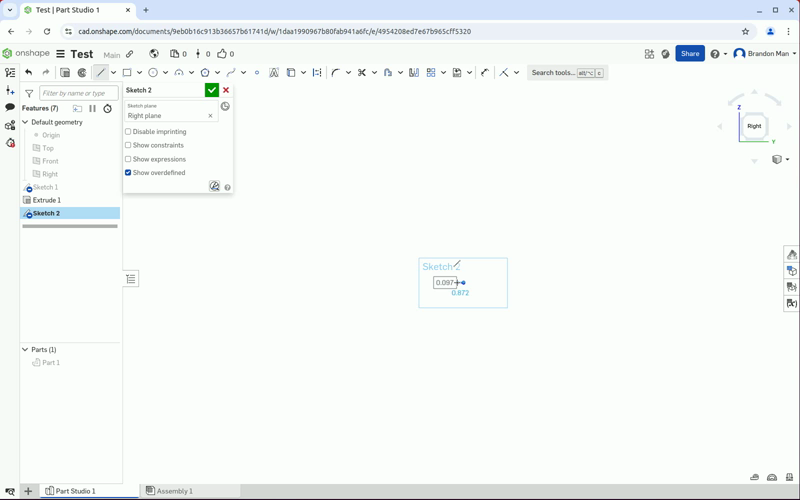
scroll(6)
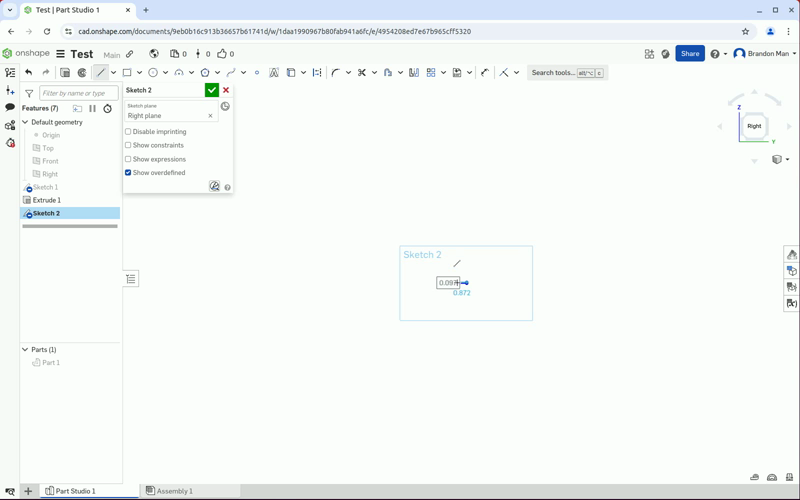
scroll(6)
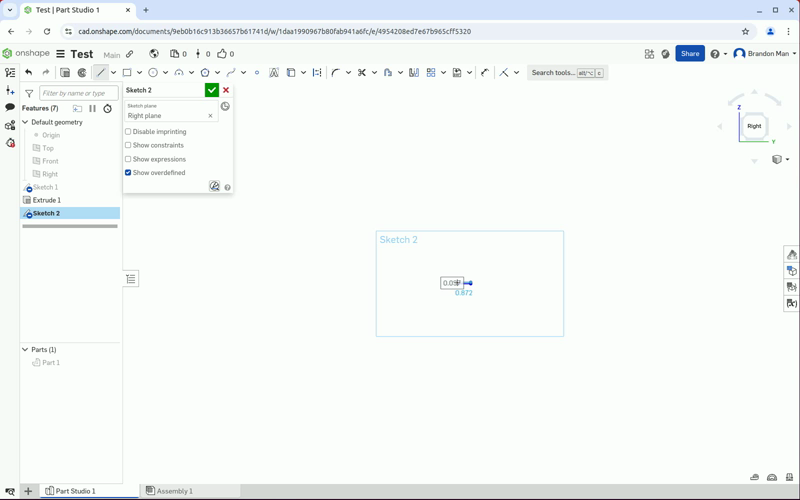
scroll(6)
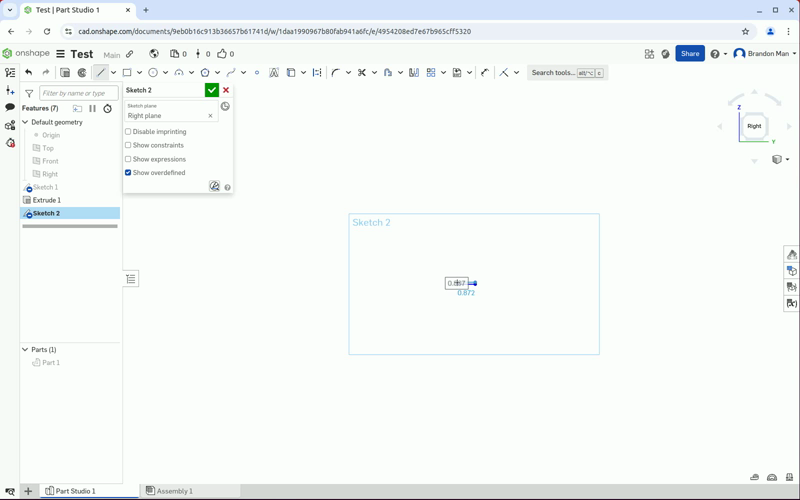
scroll(6)
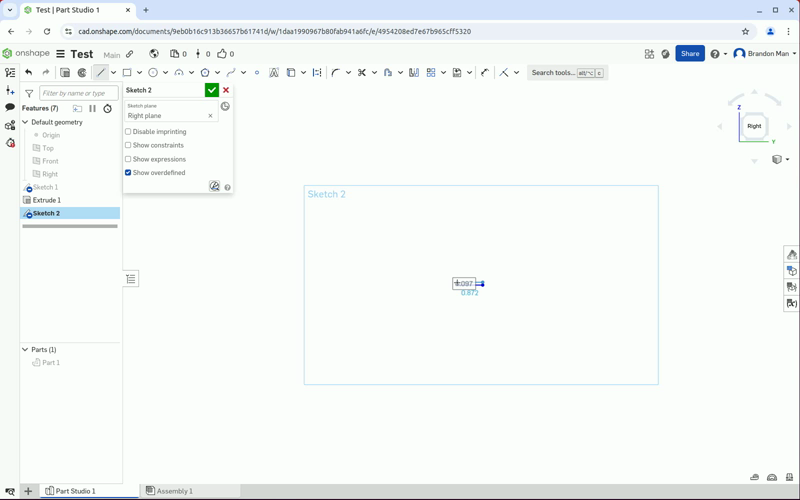
scroll(6)
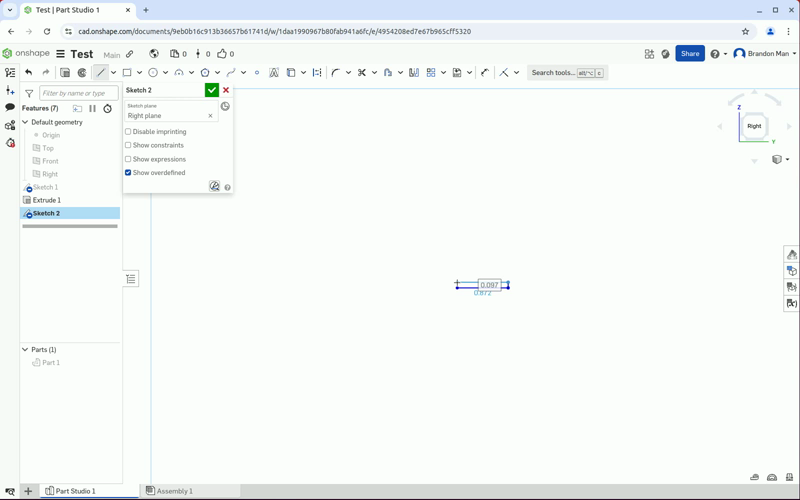
click(457, 282)
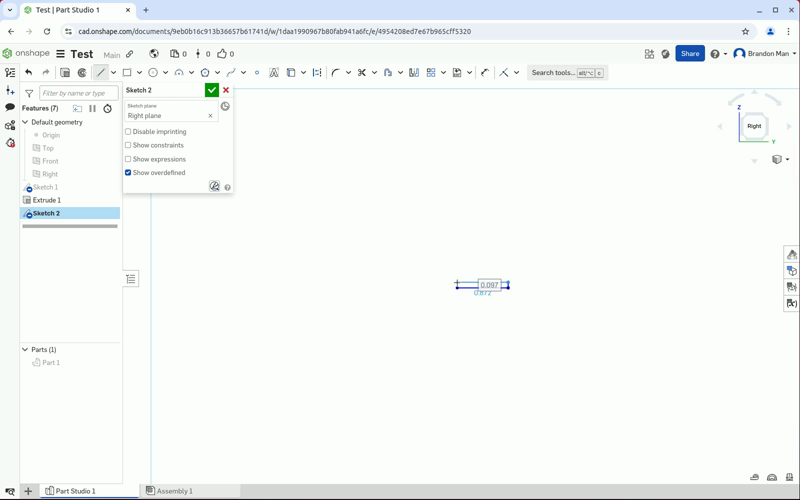
scroll(-6)
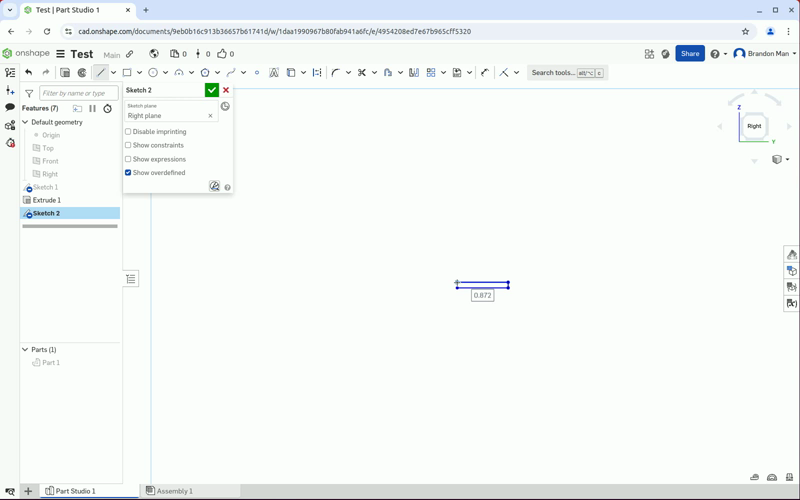
scroll(-6)
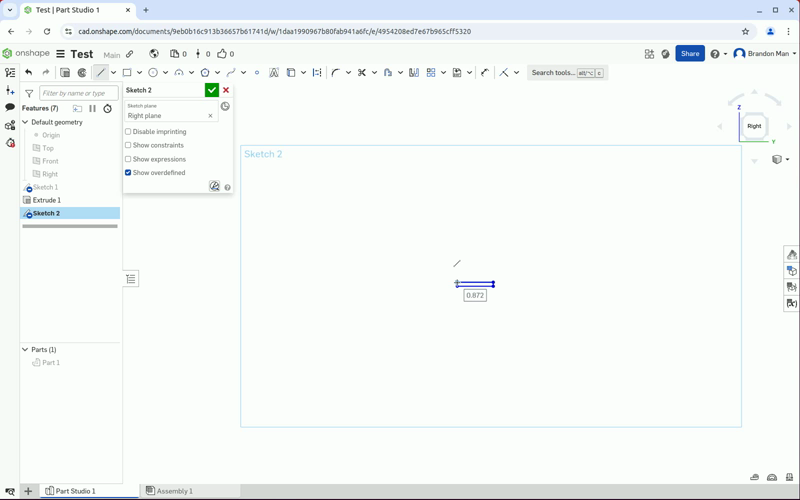
scroll(-6)
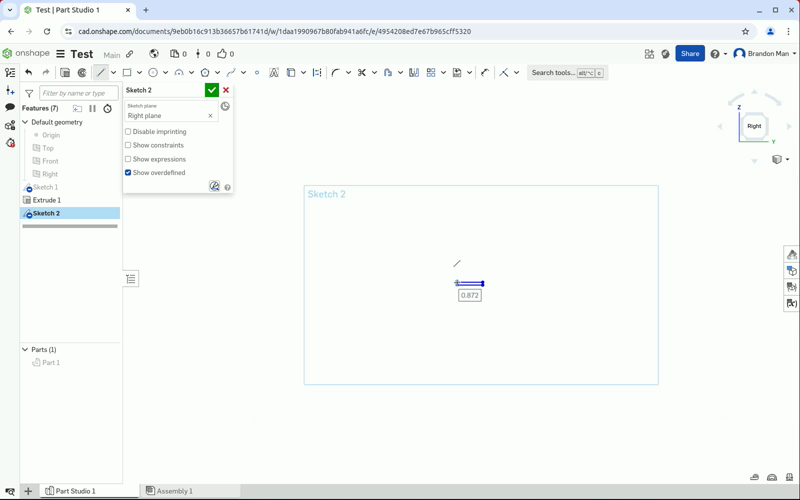
scroll(-6)
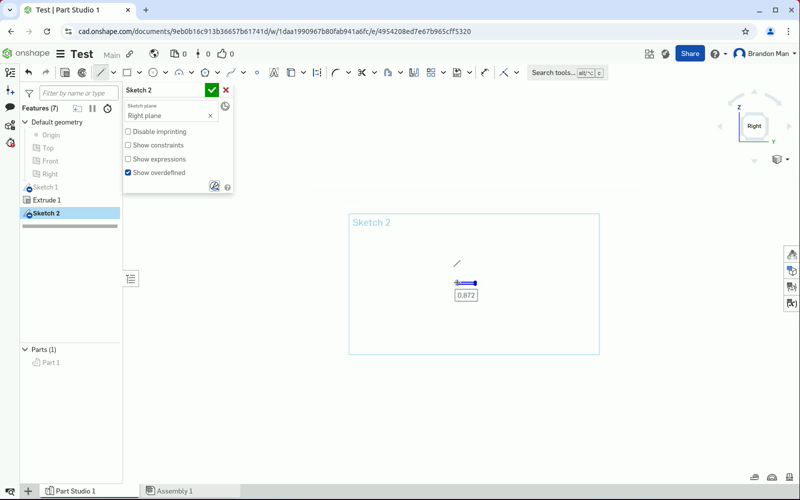
scroll(-6)
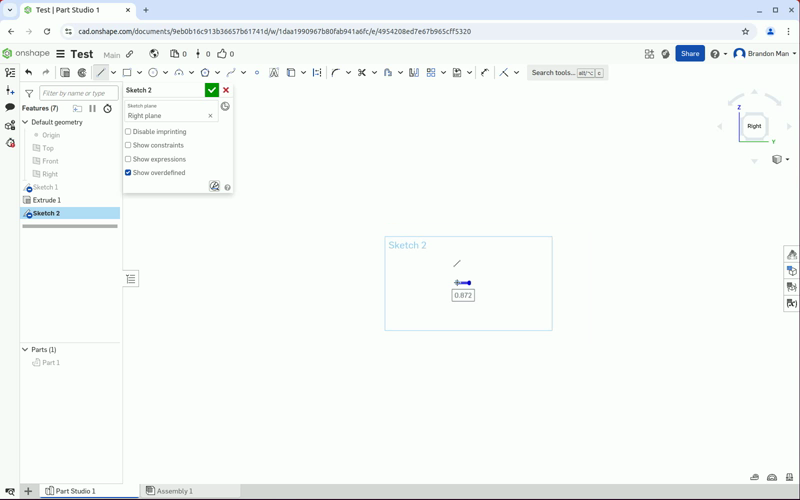
scroll(-6)
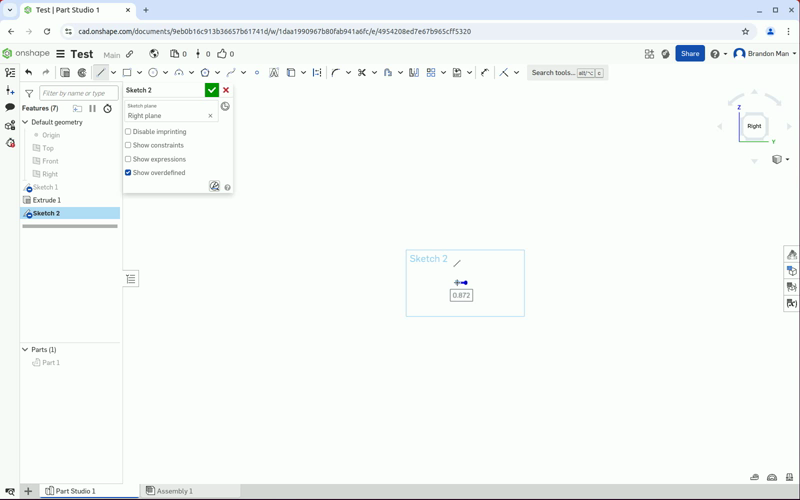
scroll(-6)
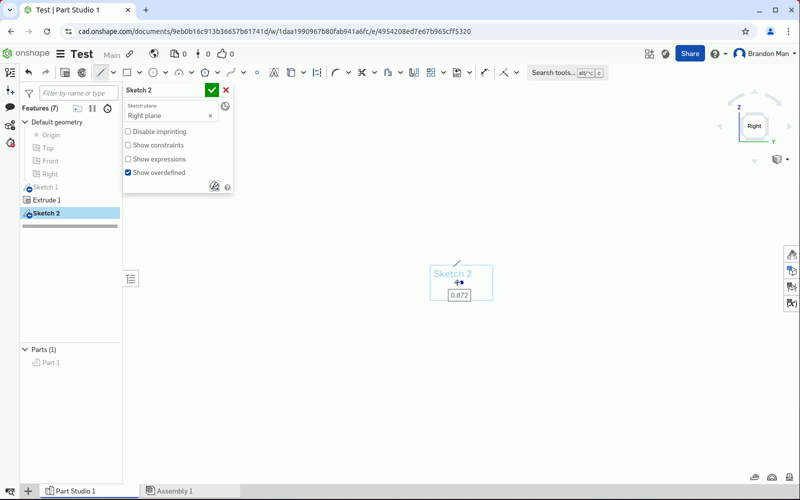
key_up(shift)
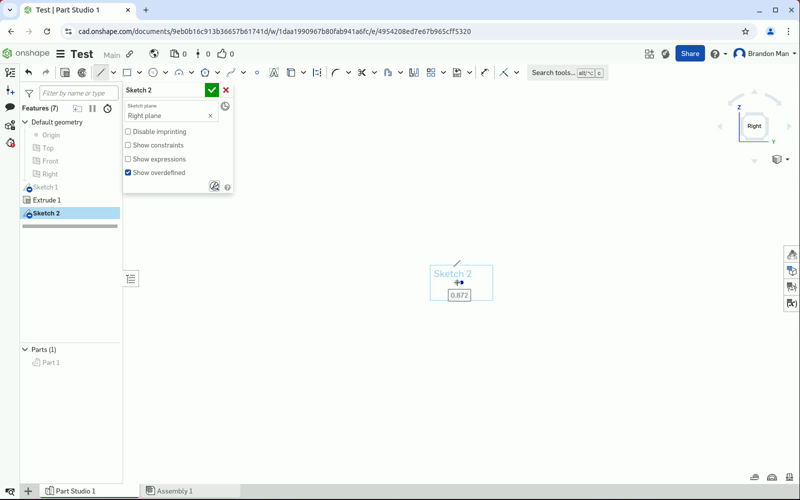
mouse_move(487, 282)
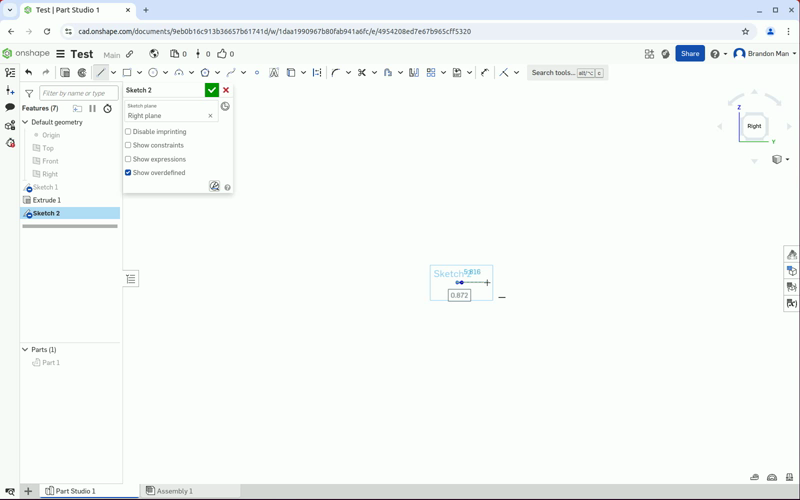
key_down(shift)
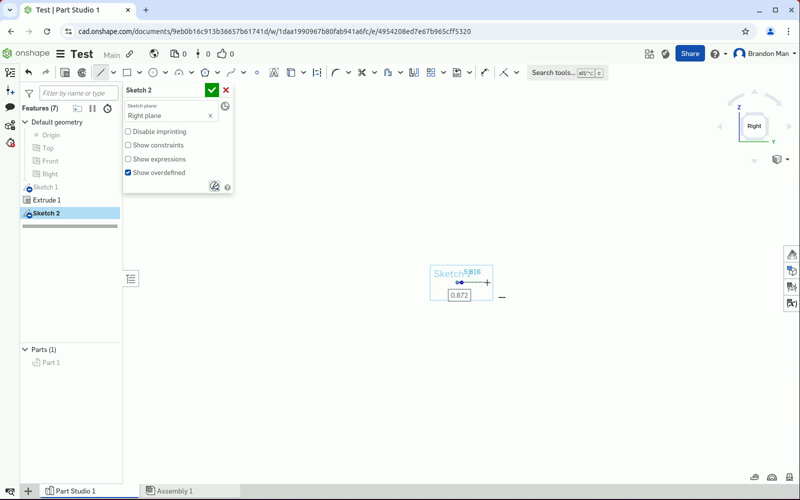
mouse_move(457, 282)
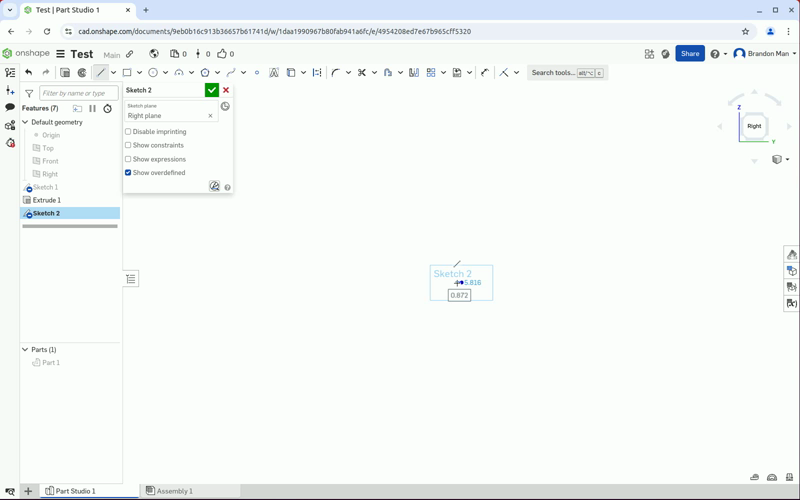
scroll(6)
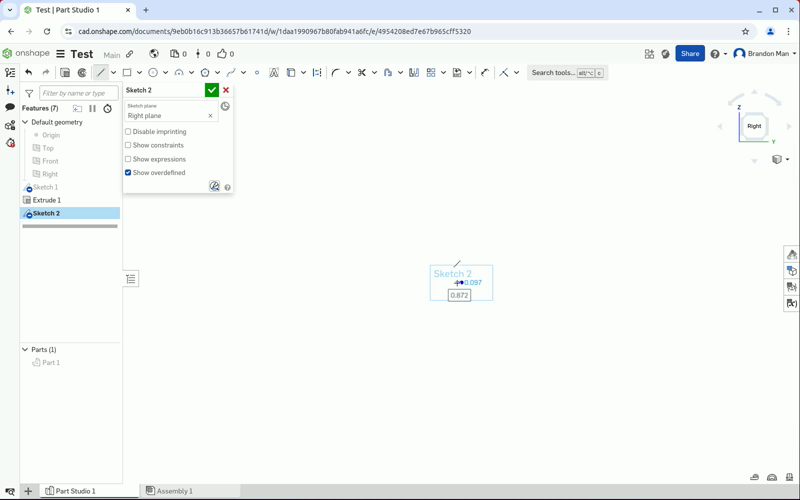
scroll(6)
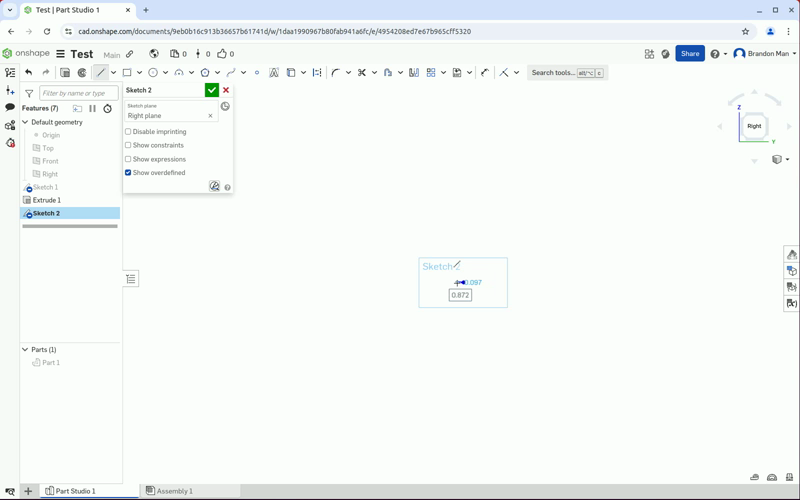
scroll(6)
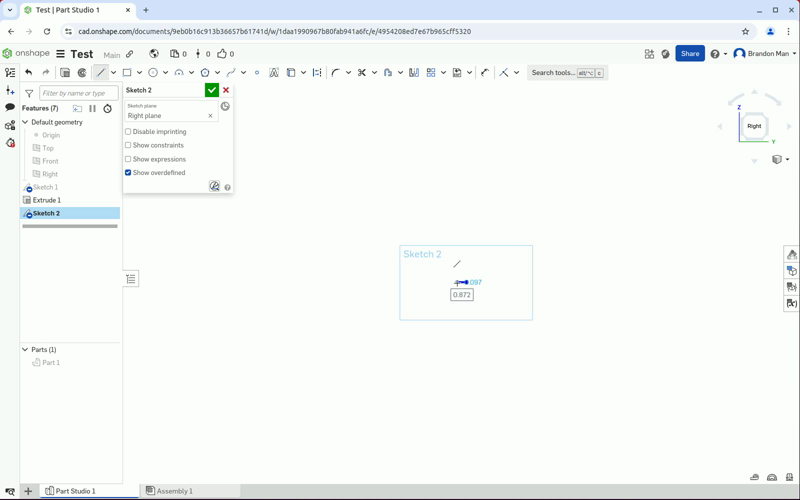
scroll(6)
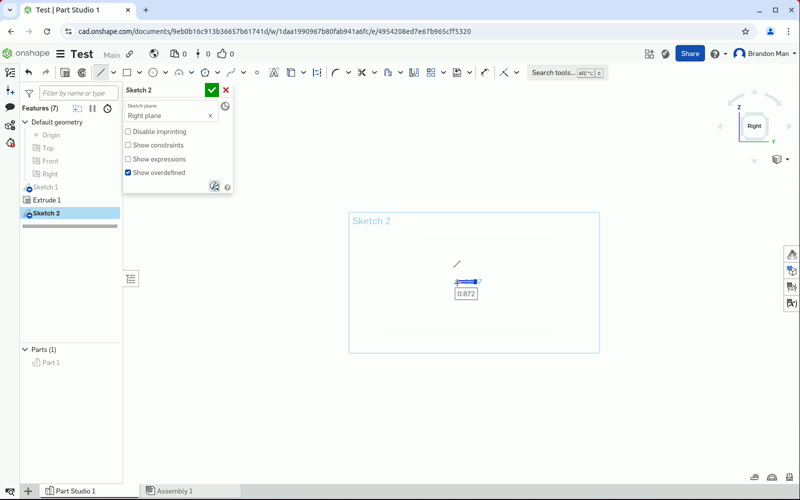
scroll(6)
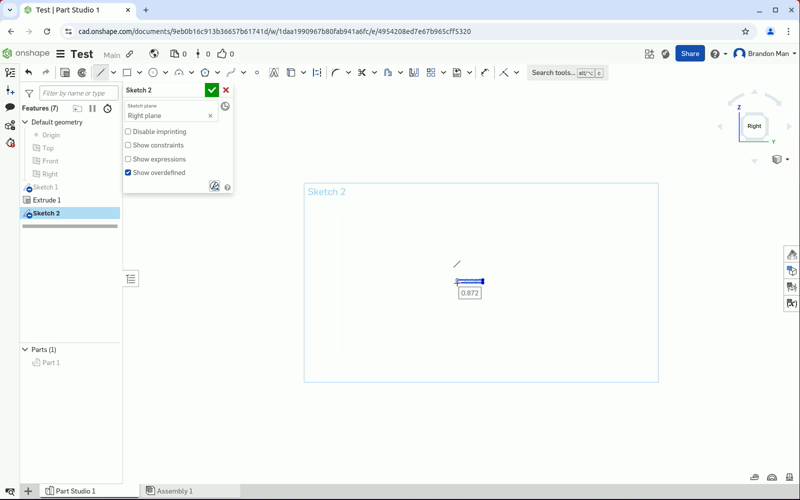
scroll(6)
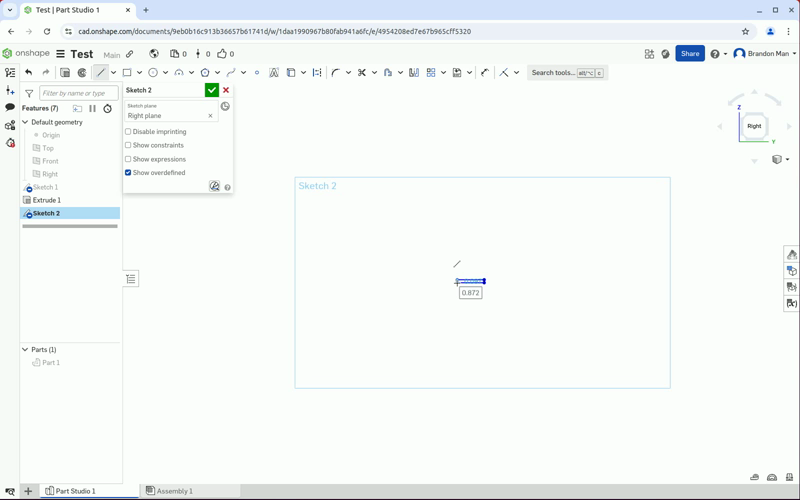
scroll(6)
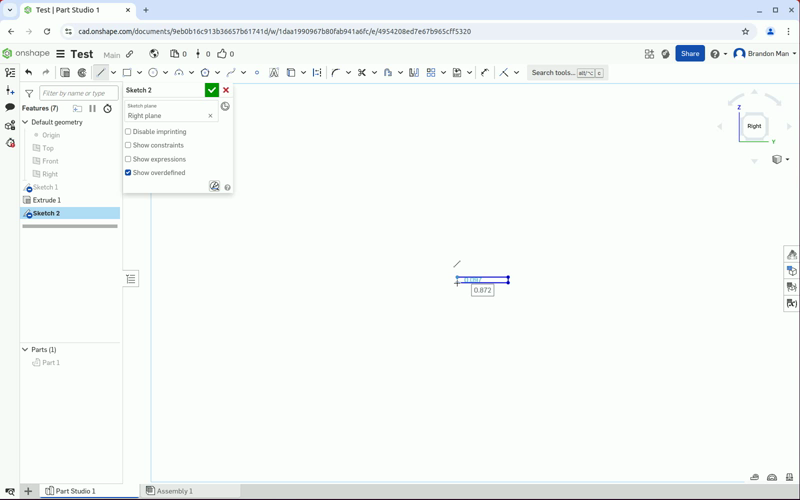
key_up(shift)
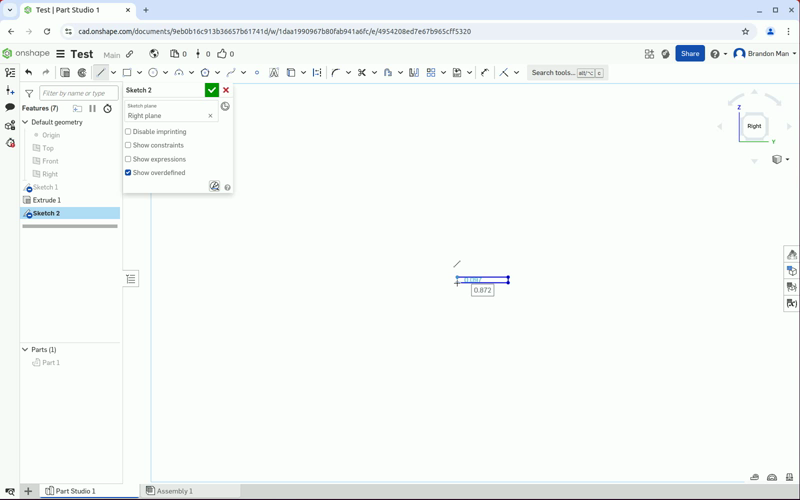
click(457, 282)
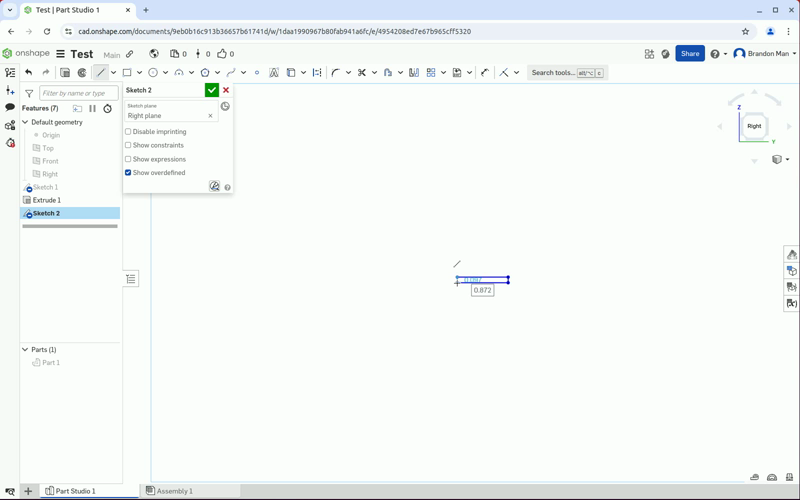
scroll(-6)
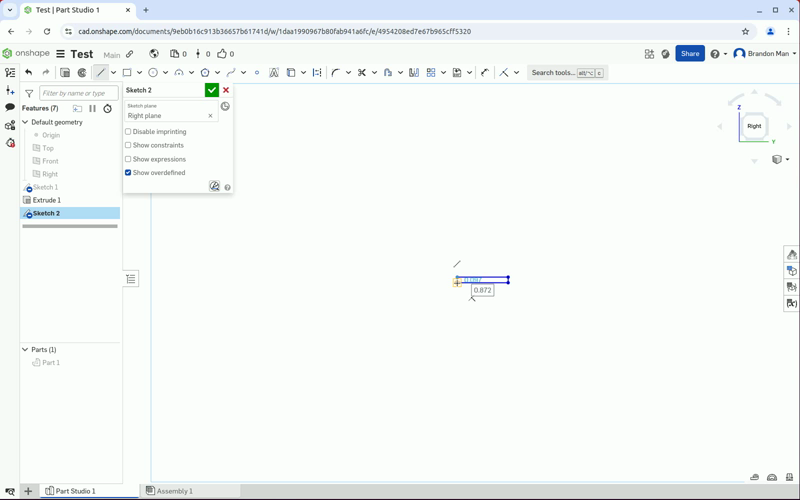
scroll(-6)
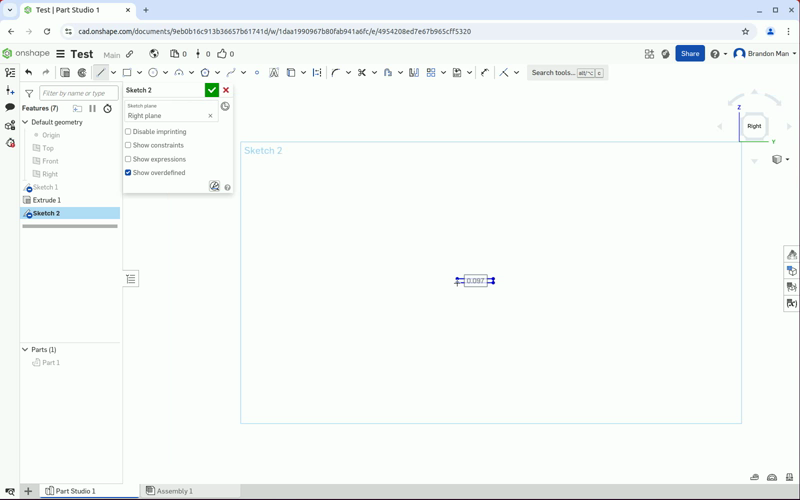
scroll(-6)
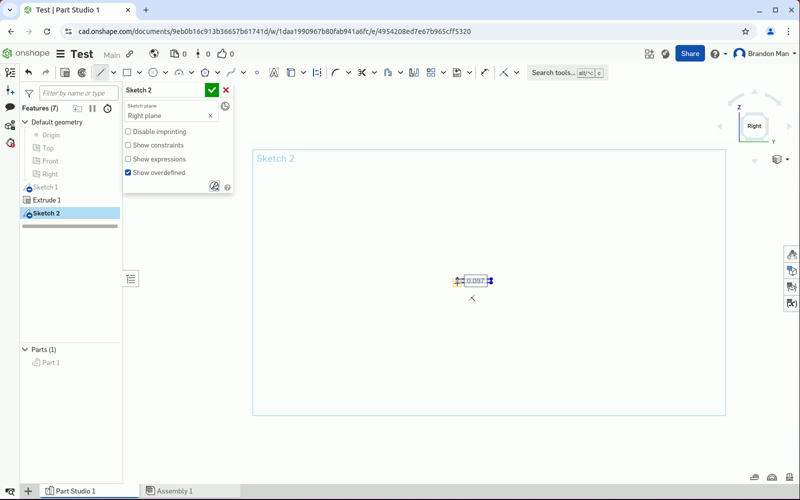
scroll(-6)
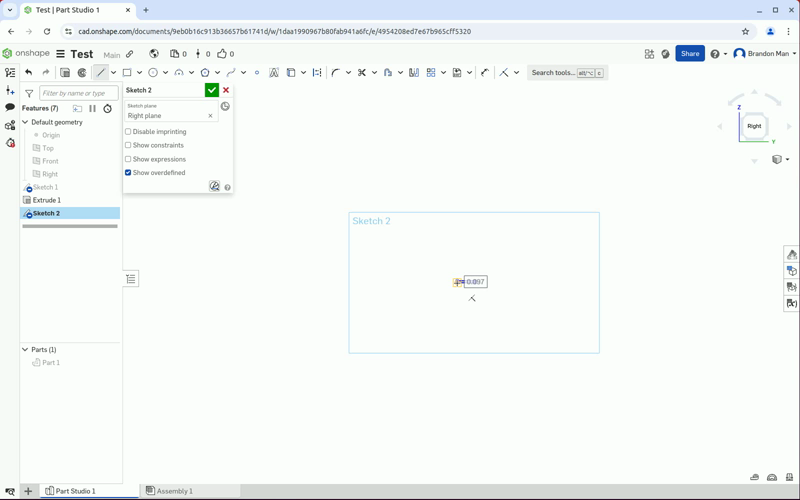
scroll(-6)
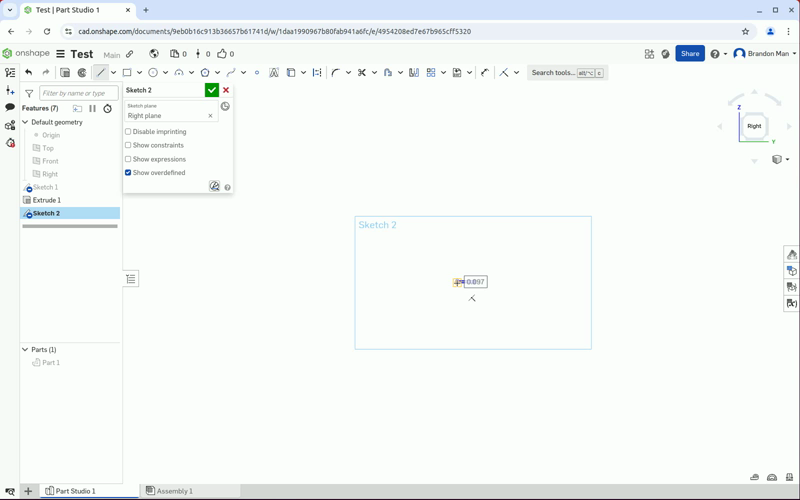
scroll(-6)
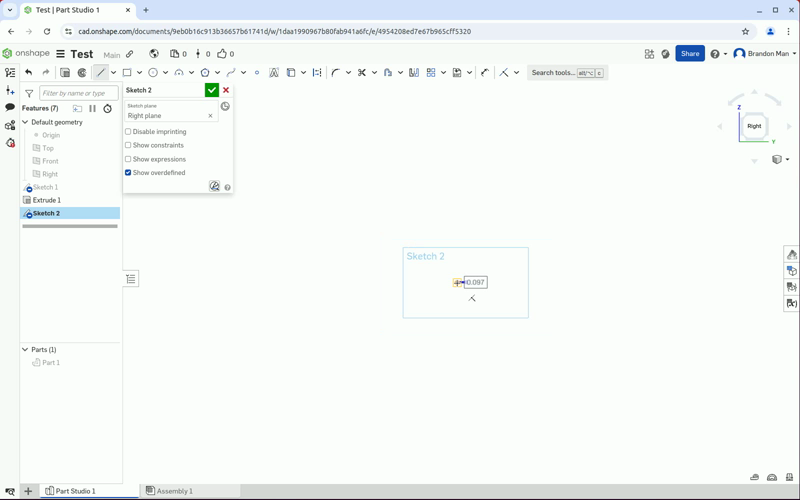
scroll(-6)
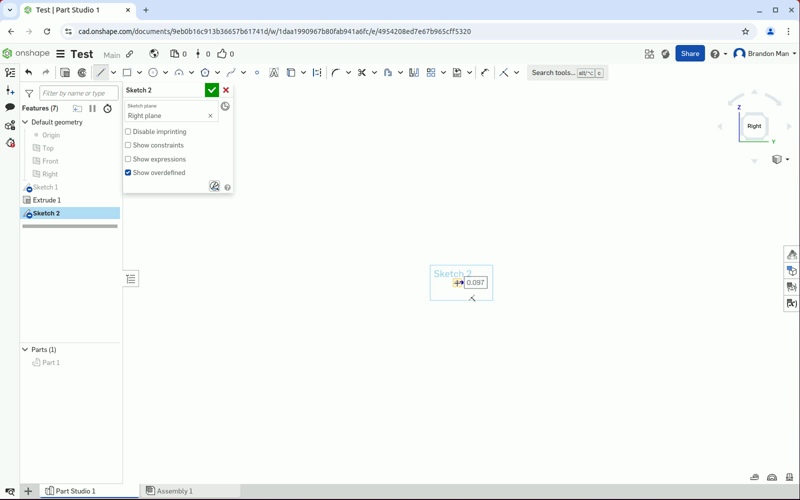
key(esc)
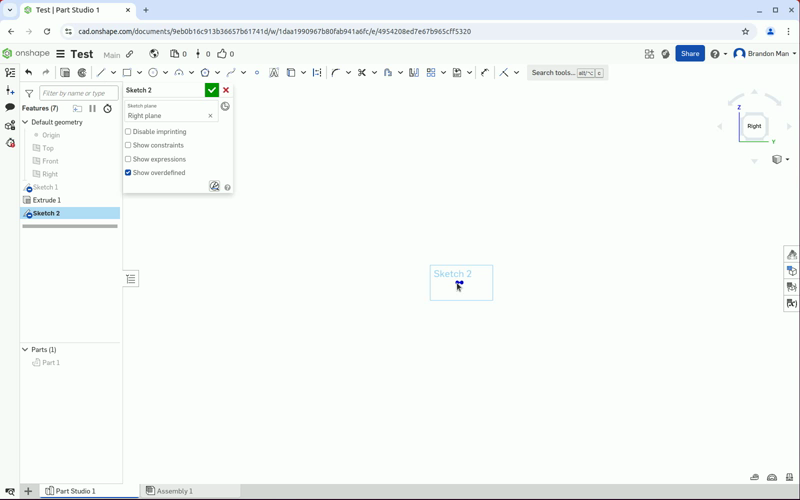
mouse_move(461, 282)
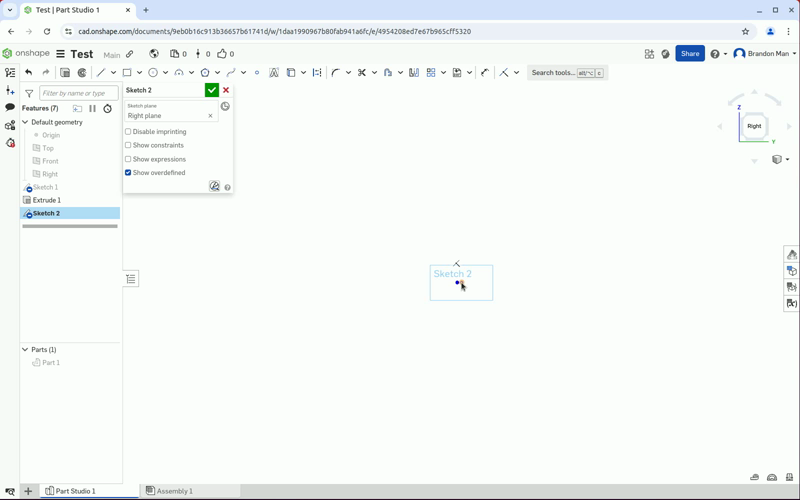
scroll(6)
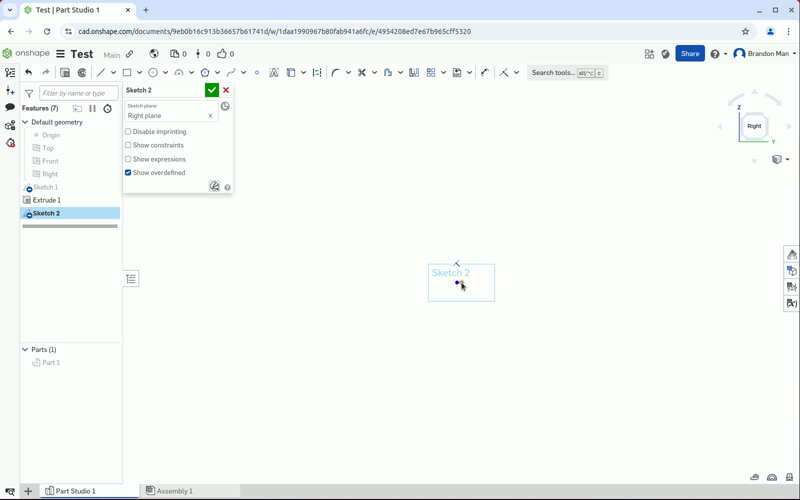
scroll(6)
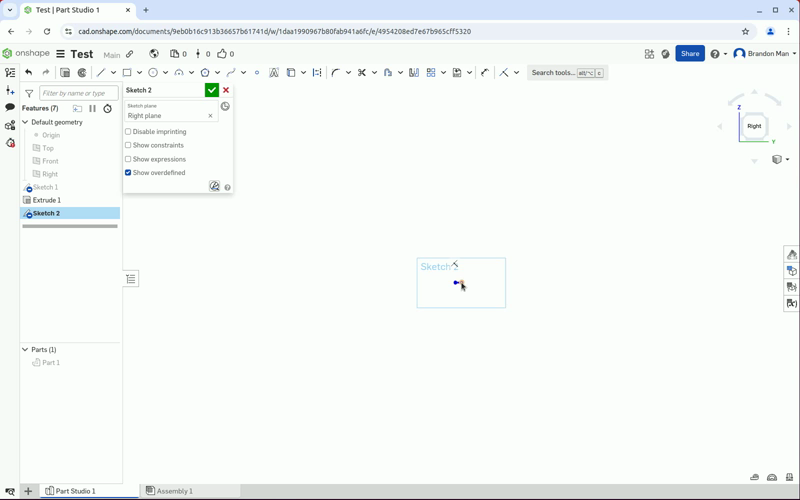
scroll(6)
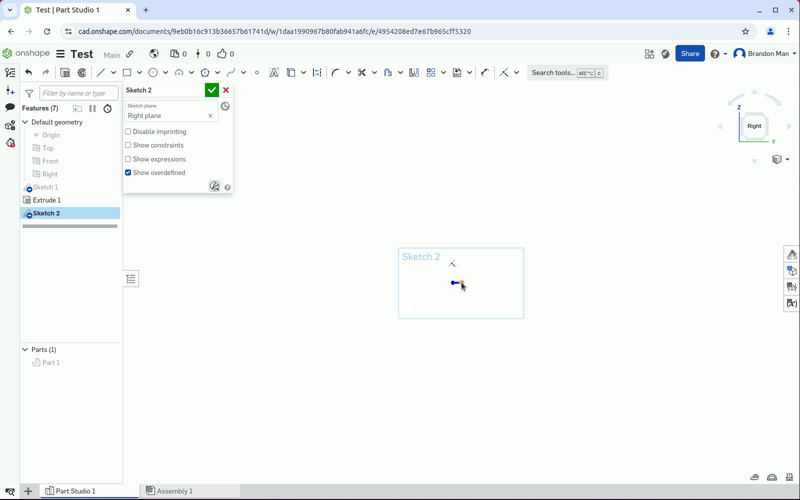
scroll(6)
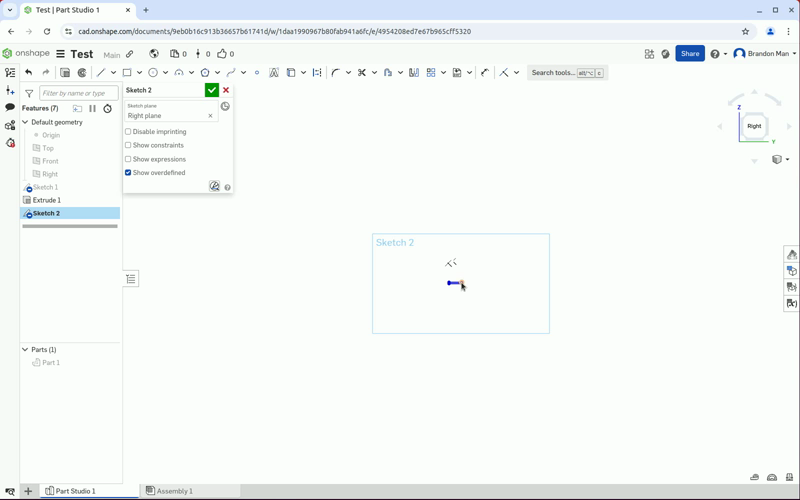
scroll(6)
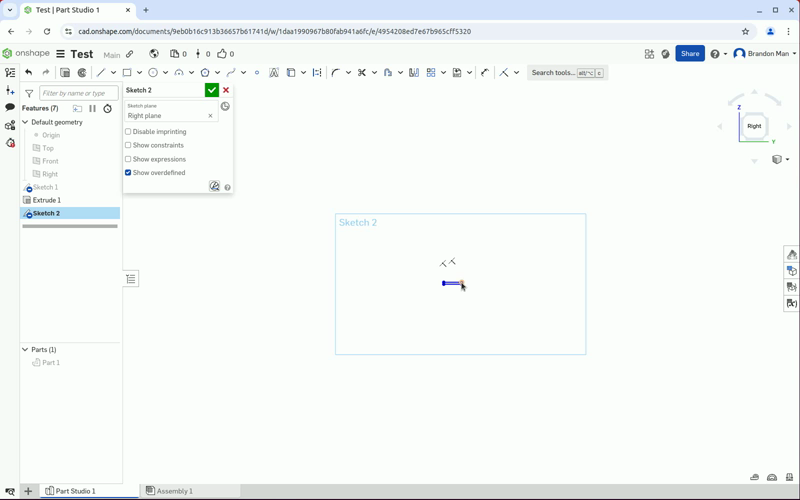
scroll(6)
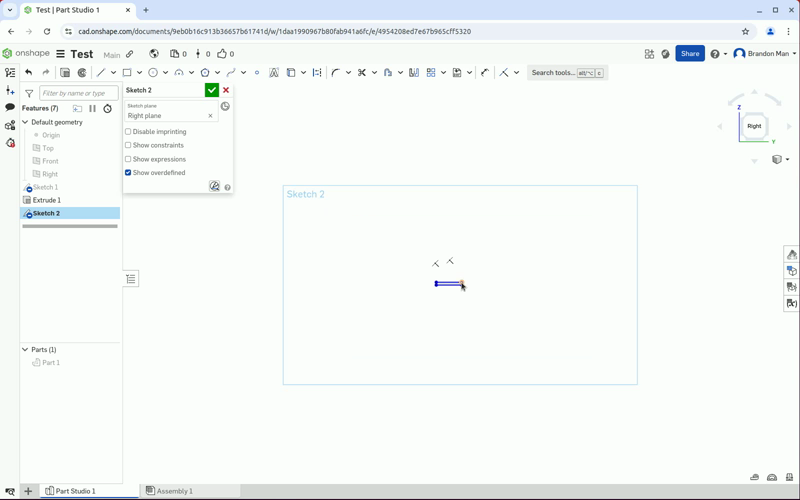
scroll(6)
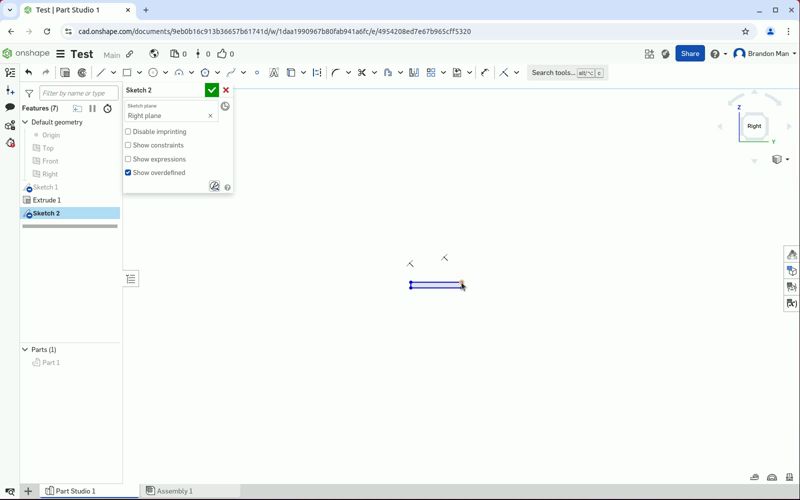
click(461, 282)
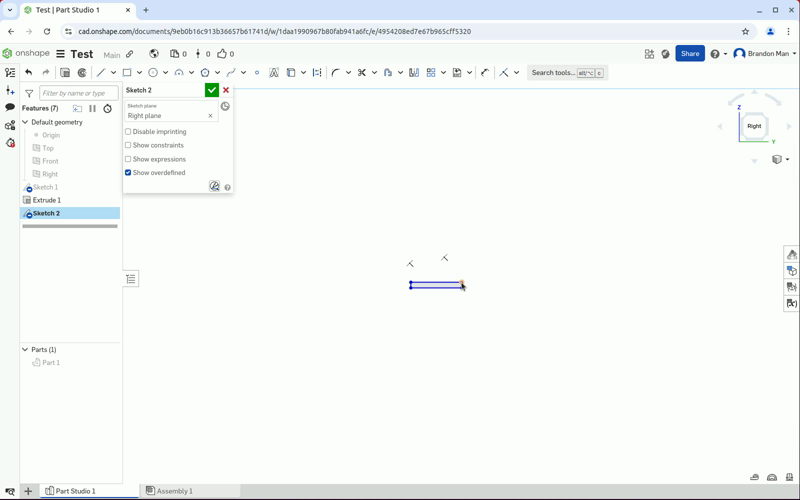
scroll(-6)
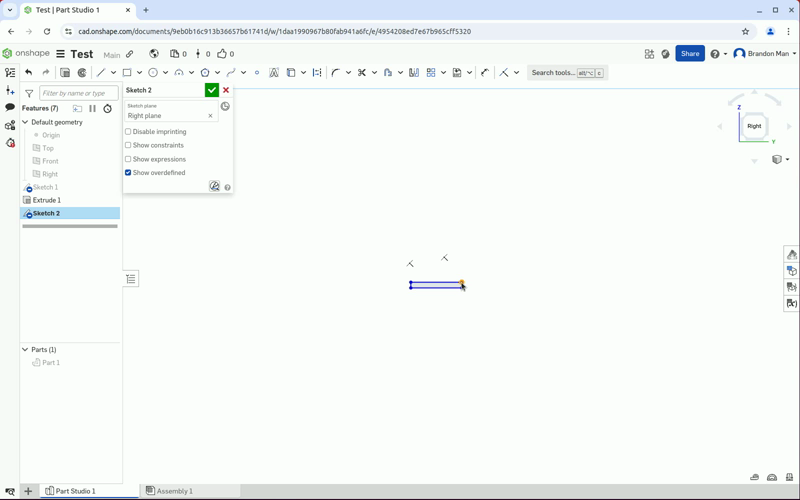
scroll(-6)
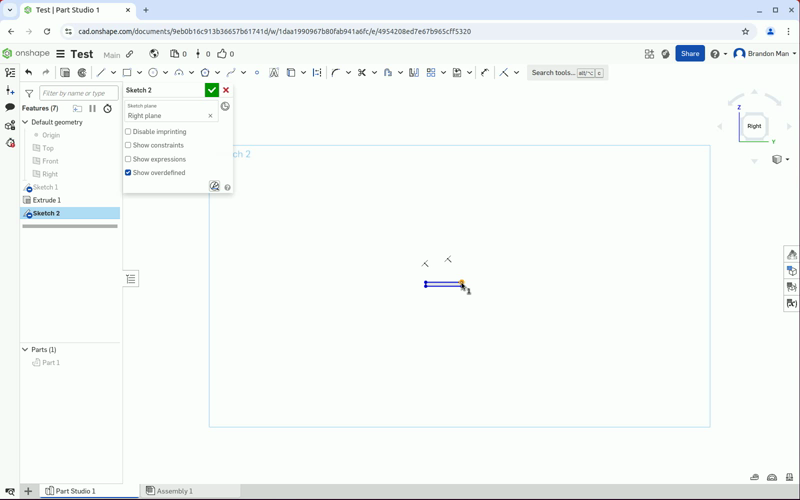
scroll(-6)
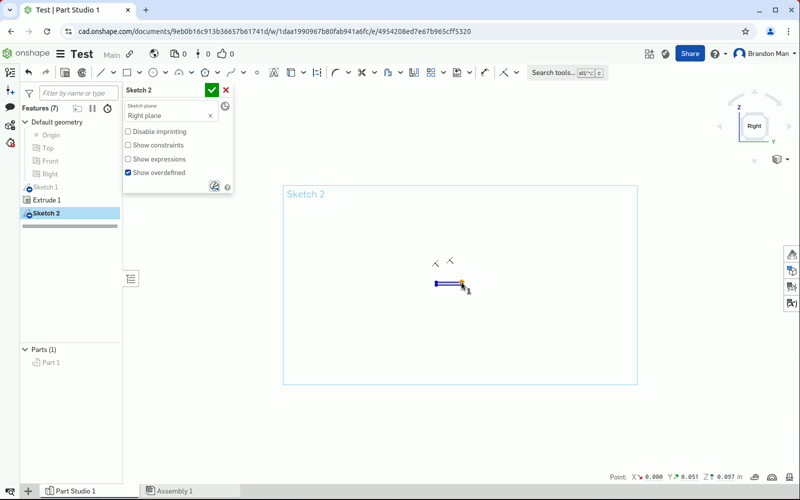
scroll(-6)
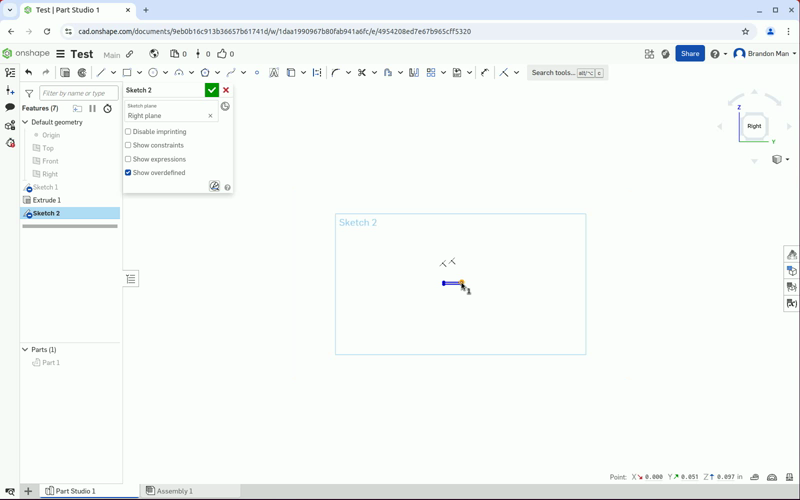
scroll(-6)
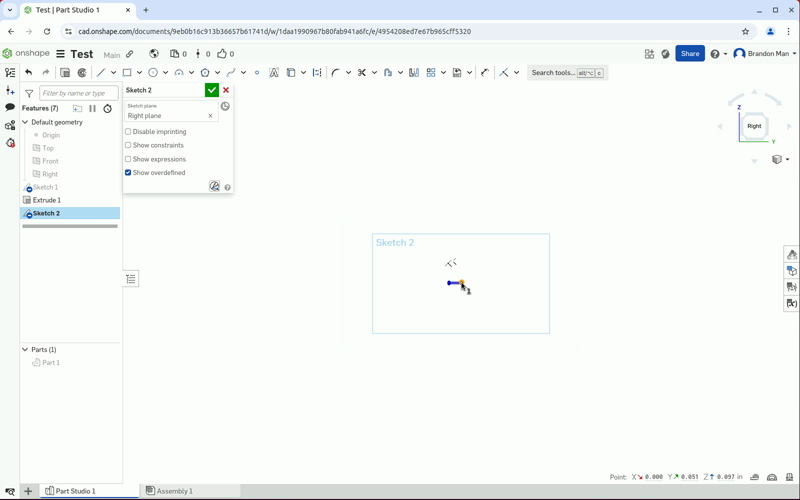
scroll(-6)
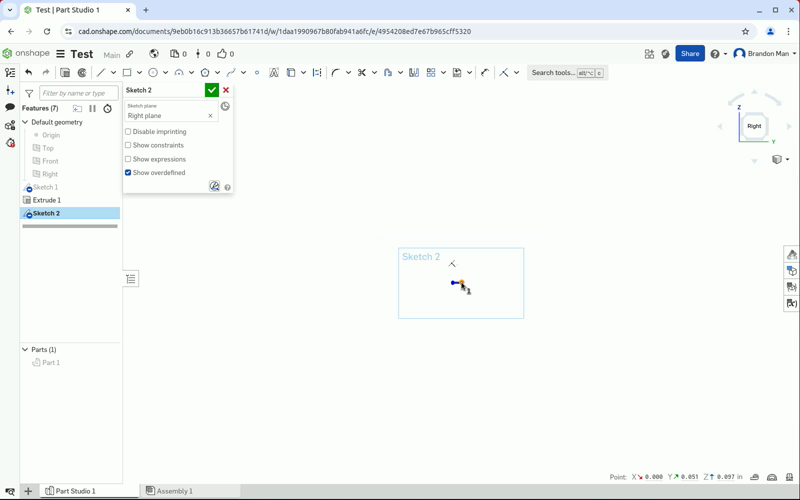
scroll(-6)
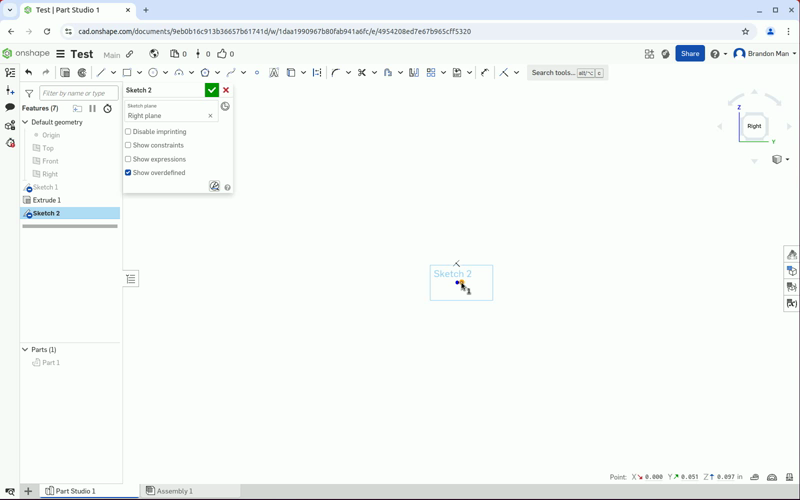
mouse_move(73, 352)
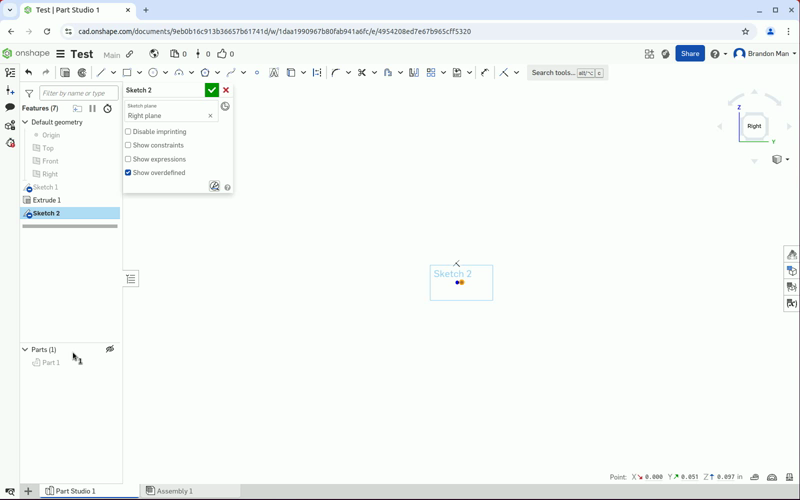
key(shift+y)
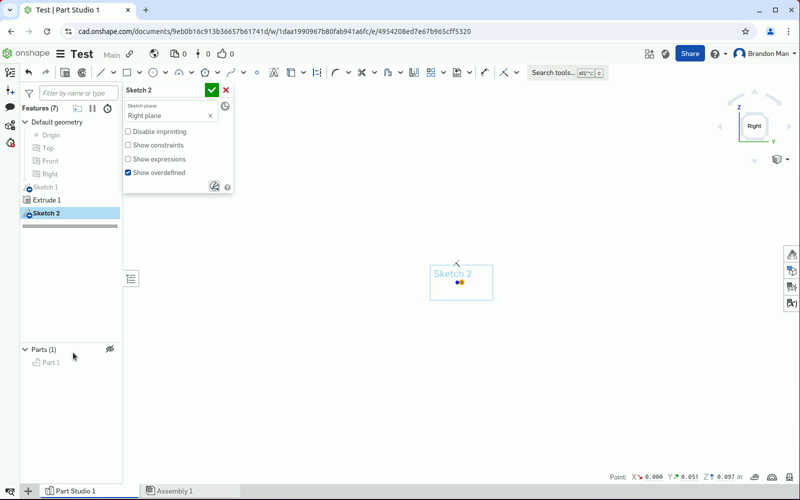
key(shift+e)
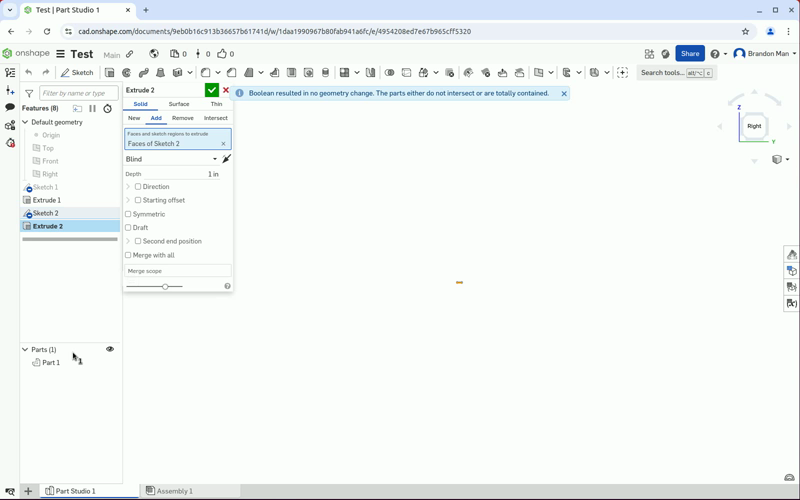
mouse_move(143, 106)
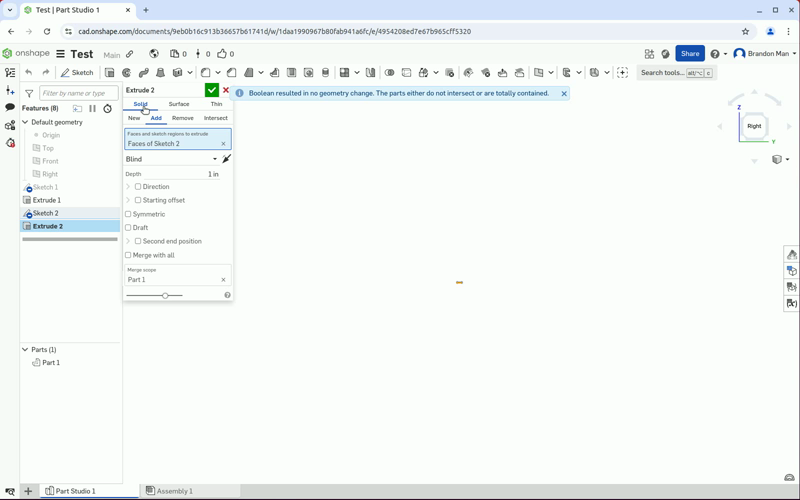
click(143, 106)
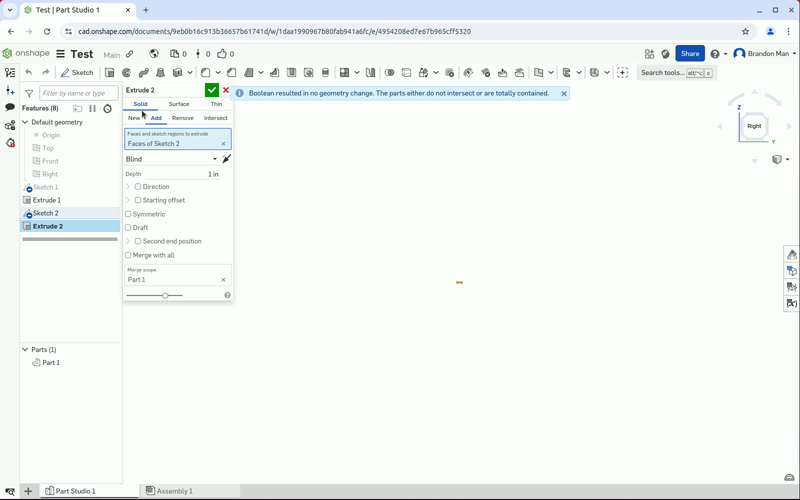
mouse_move(137, 120)
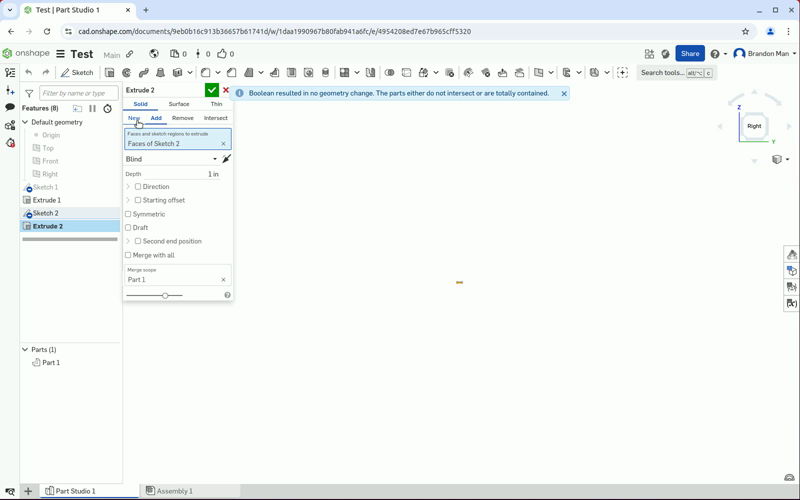
click(137, 120)
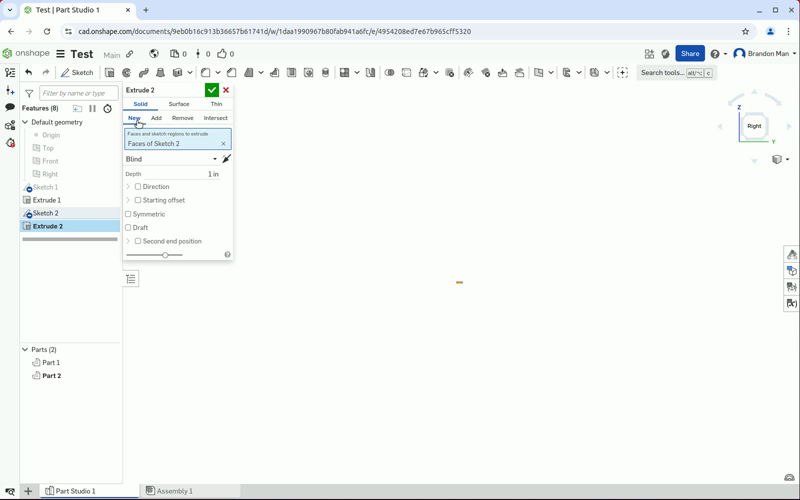
key(tab, 4)
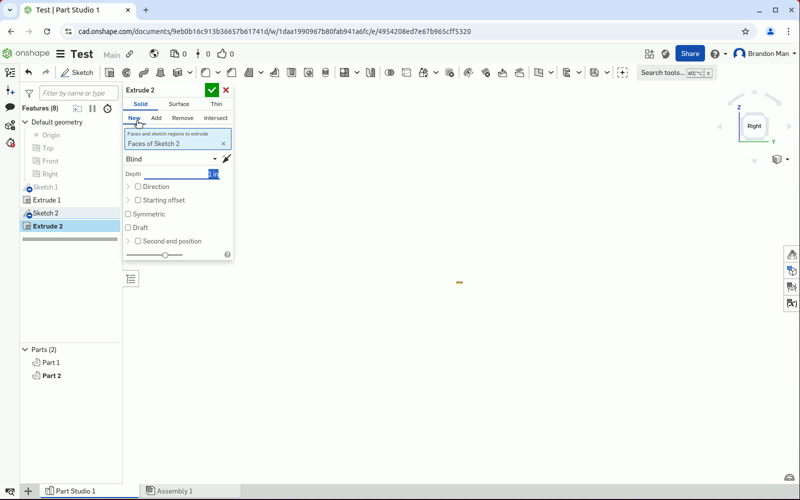
text(17.331)
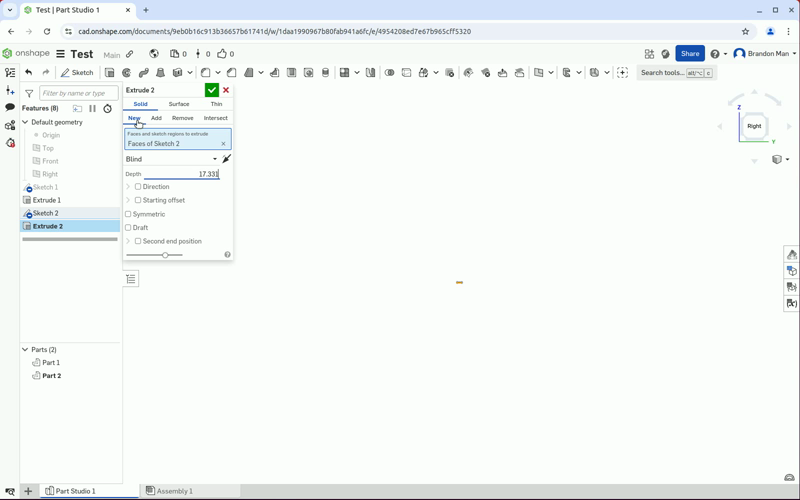
key(enter)
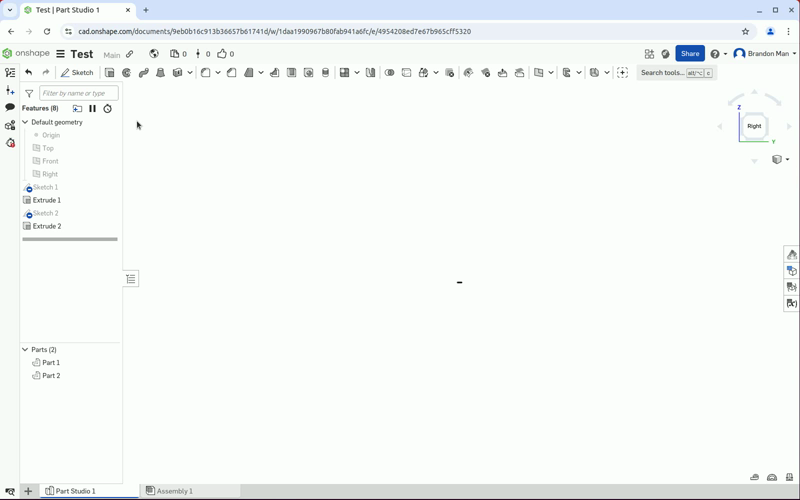
key(shift+h)
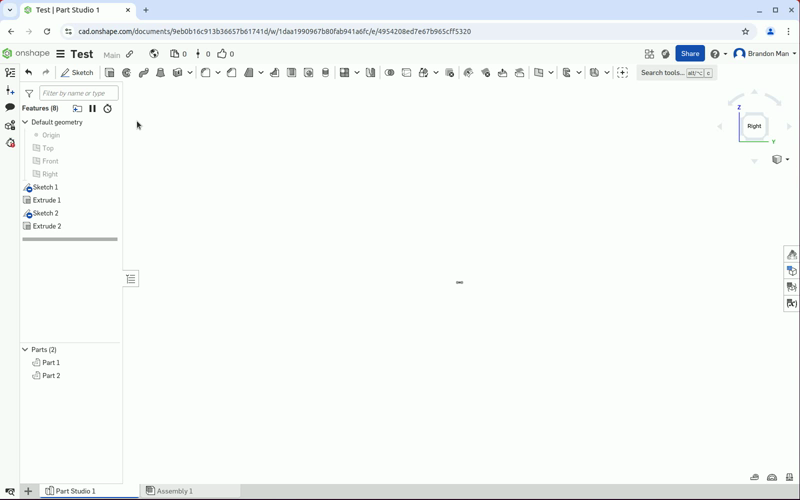
key(shift+h)
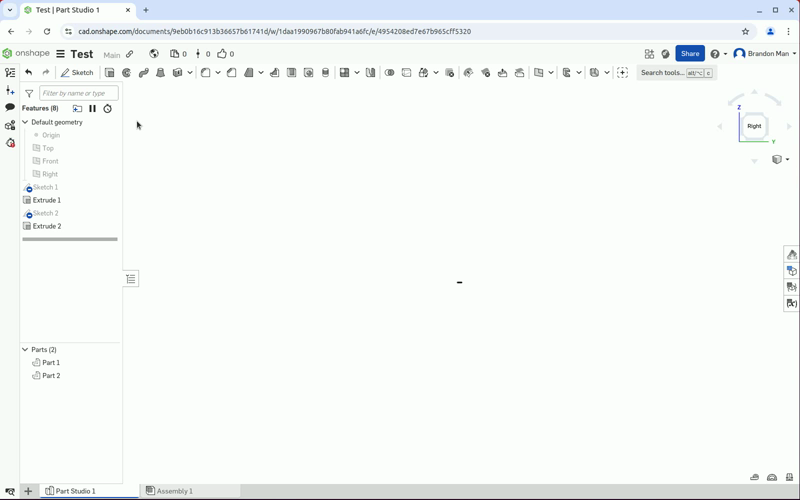
mouse_move(73, 189)
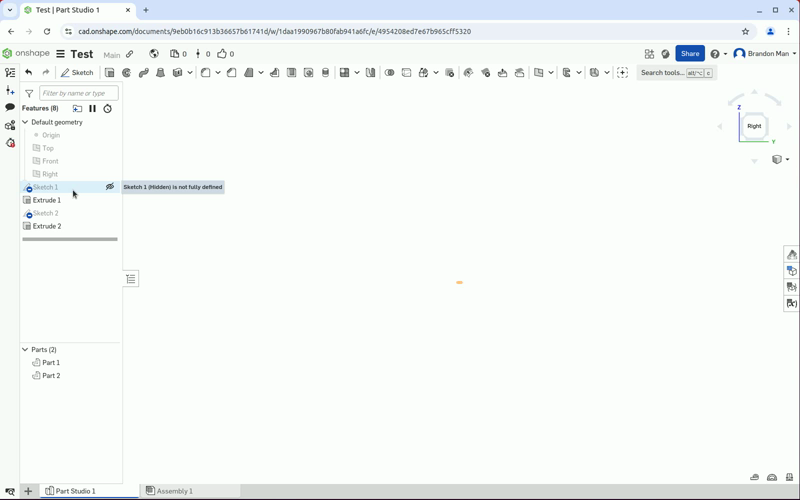
click(73, 189)
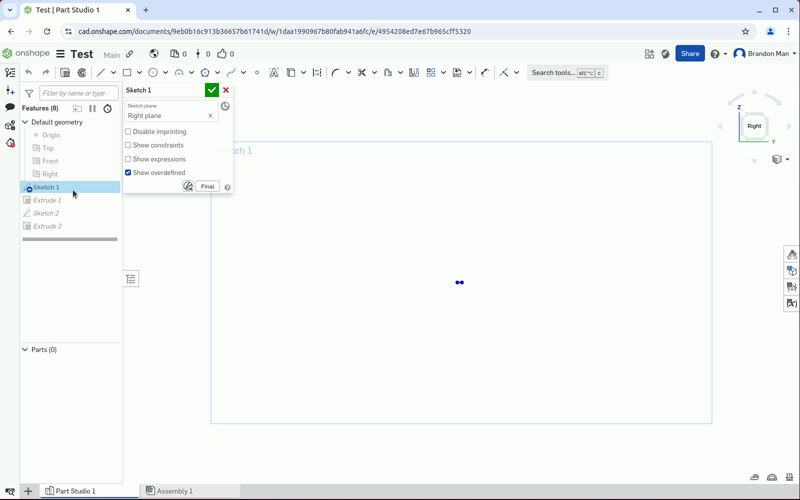
mouse_move(229, 92)
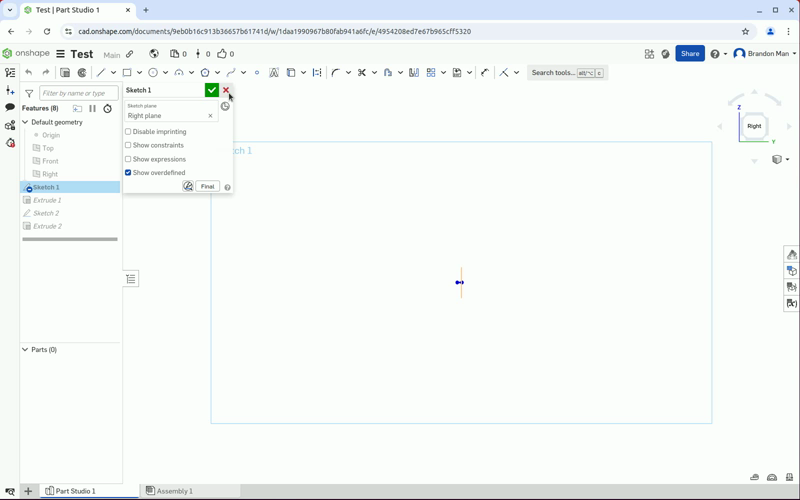
click(229, 92)
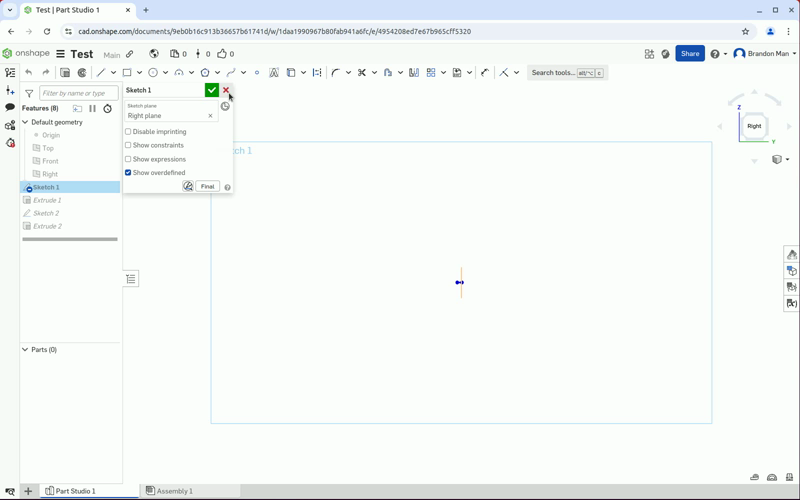
key(shift+s)
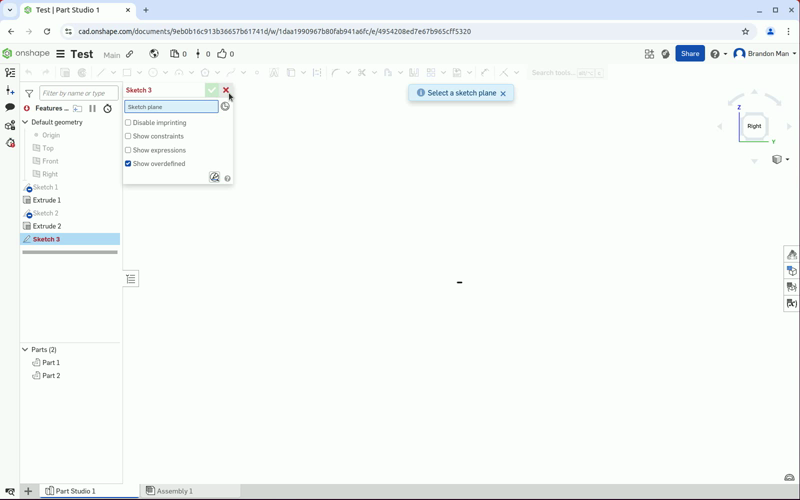
mouse_move(73, 176)
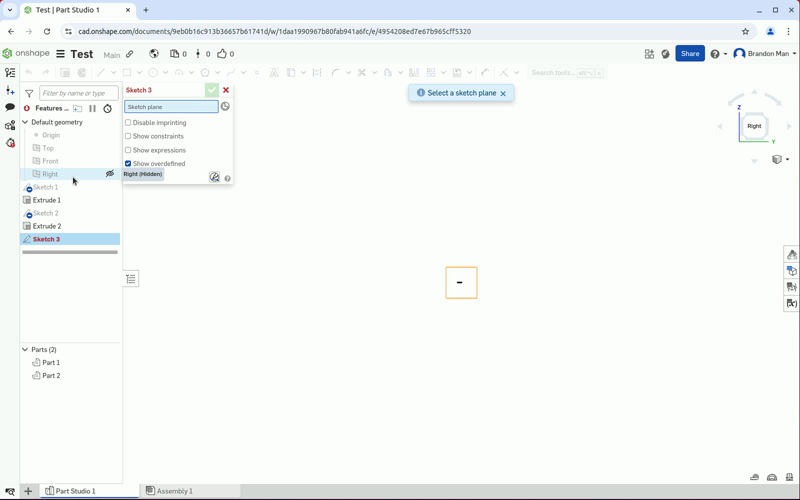
click(73, 176)
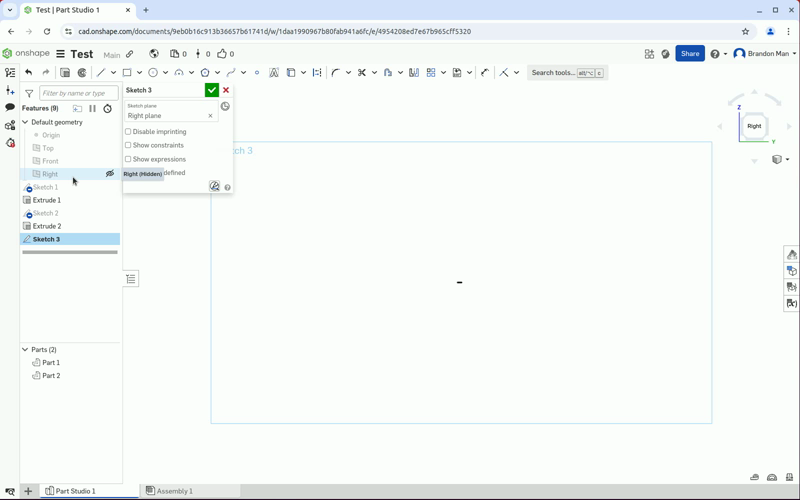
mouse_move(73, 352)
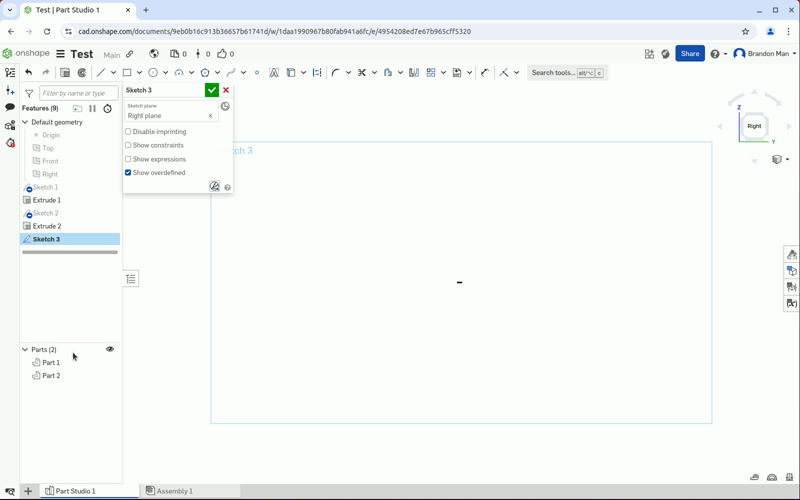
key(y)
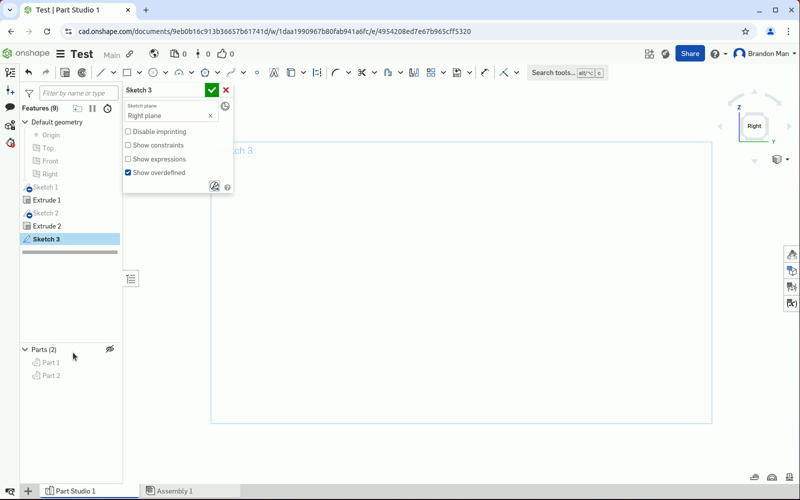
key(l)
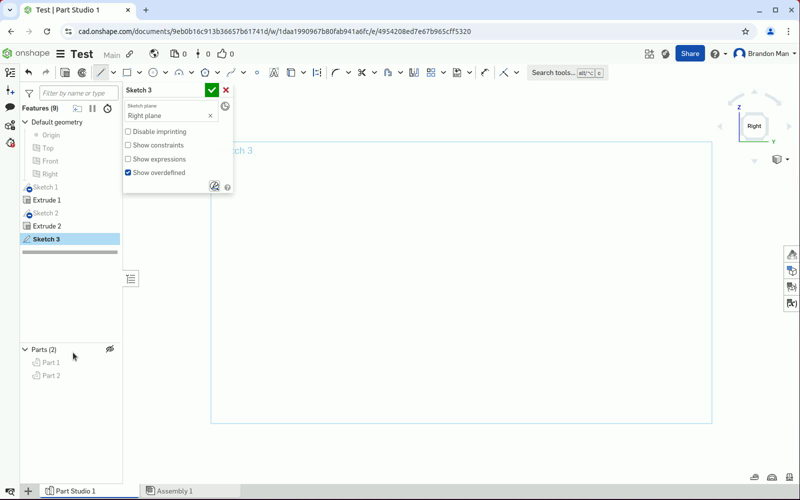
key_down(shift)
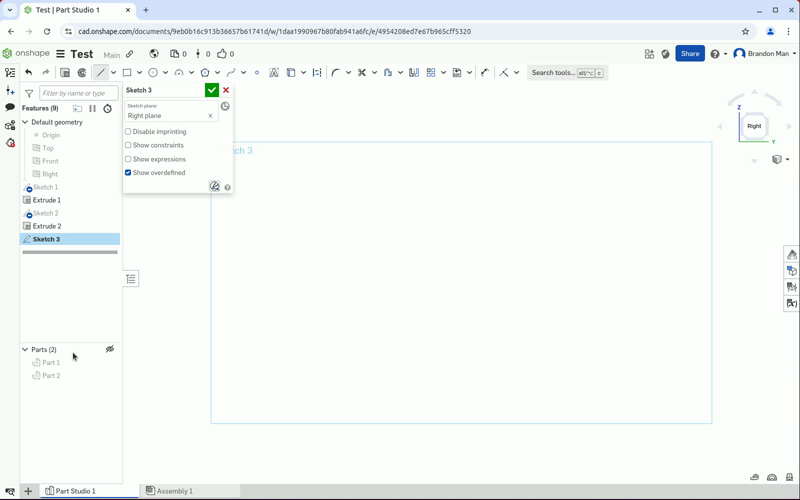
mouse_move(457, 281)
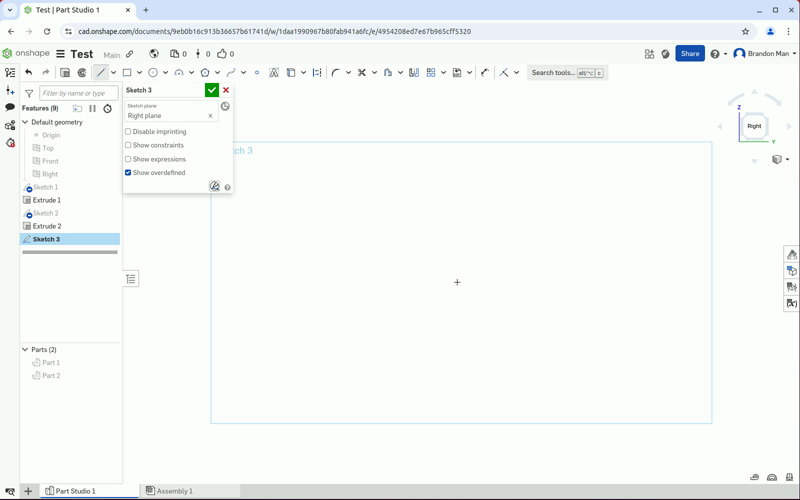
click(457, 281)
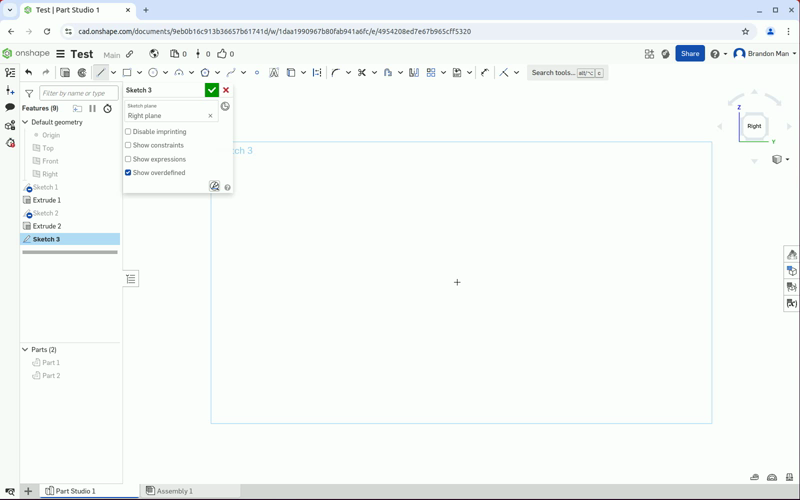
key_up(shift)
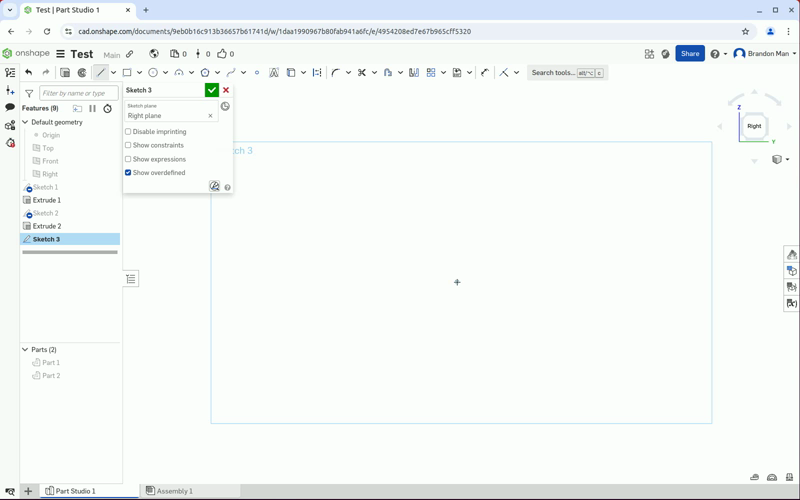
key_down(shift)
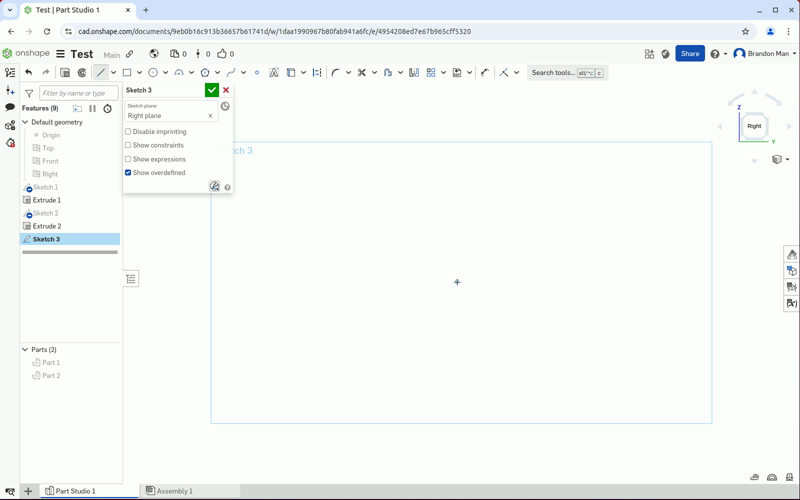
mouse_move(487, 281)
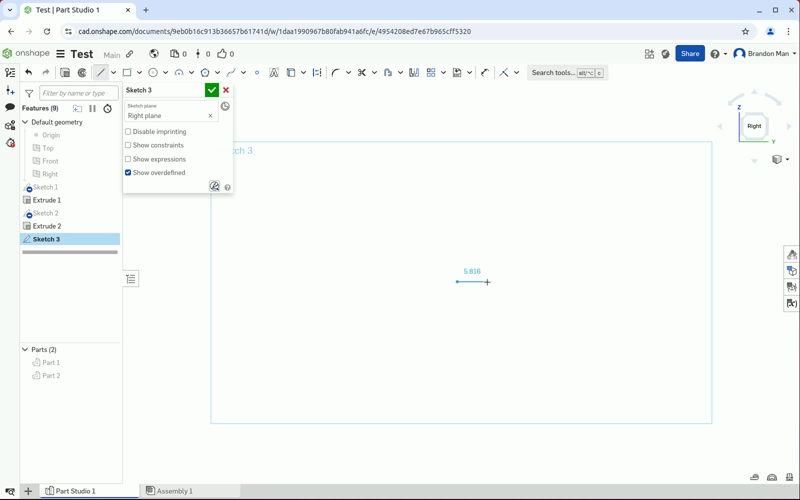
mouse_move(461, 281)
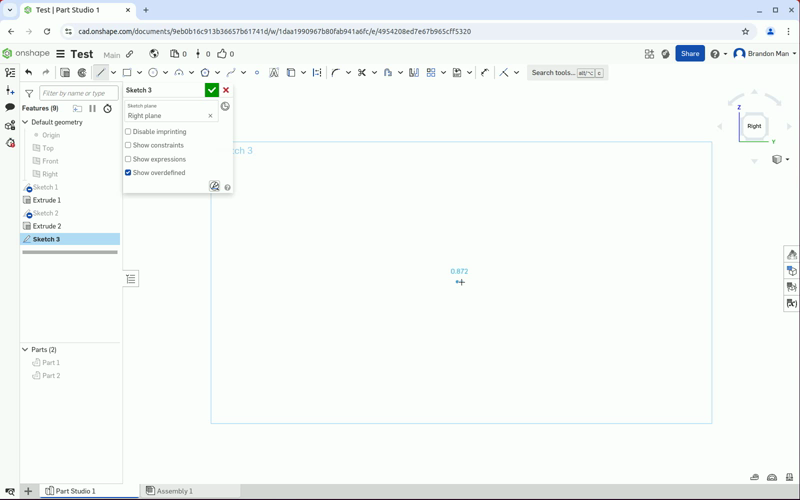
scroll(6)
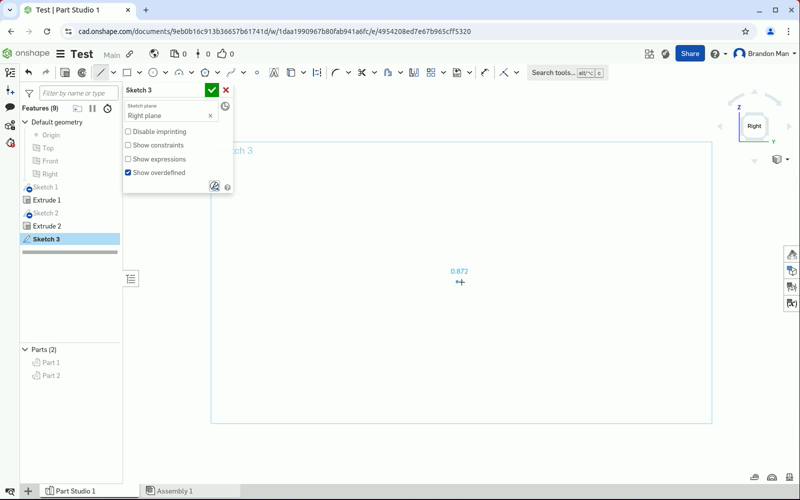
scroll(6)
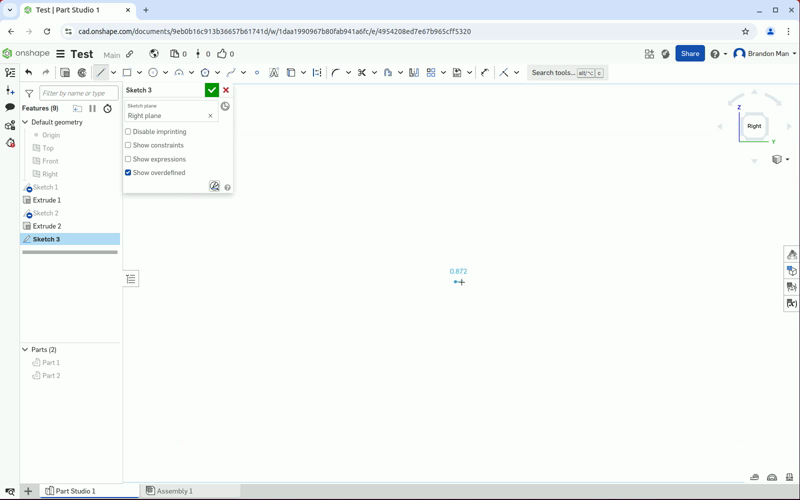
scroll(6)
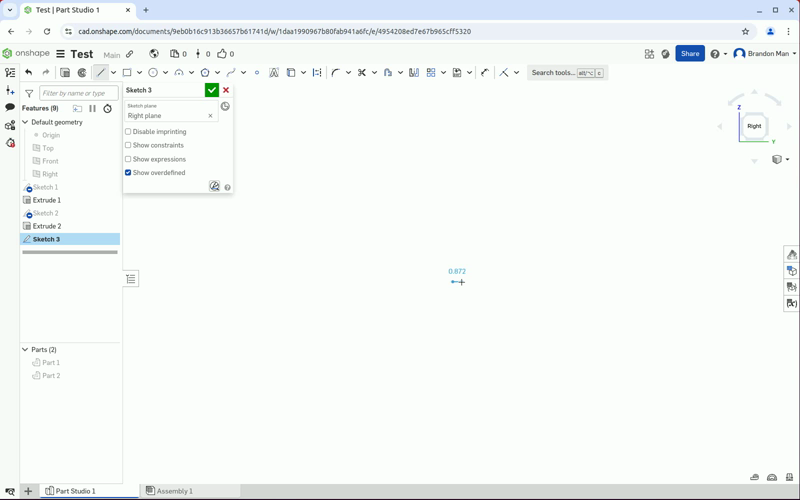
scroll(6)
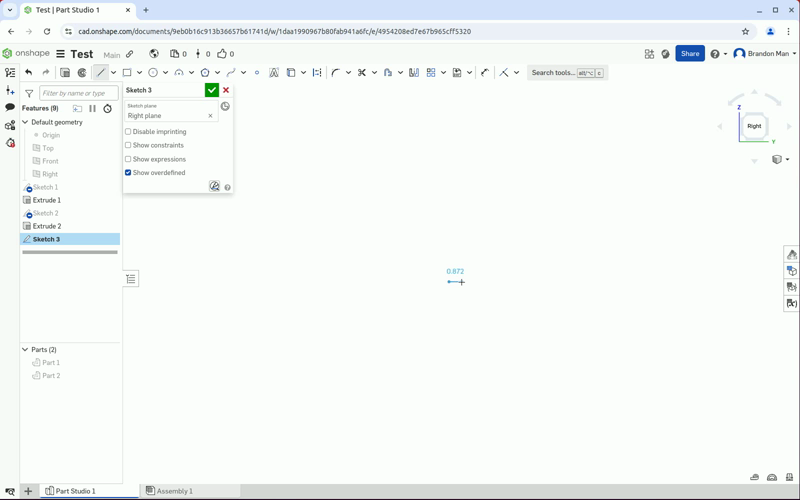
scroll(6)
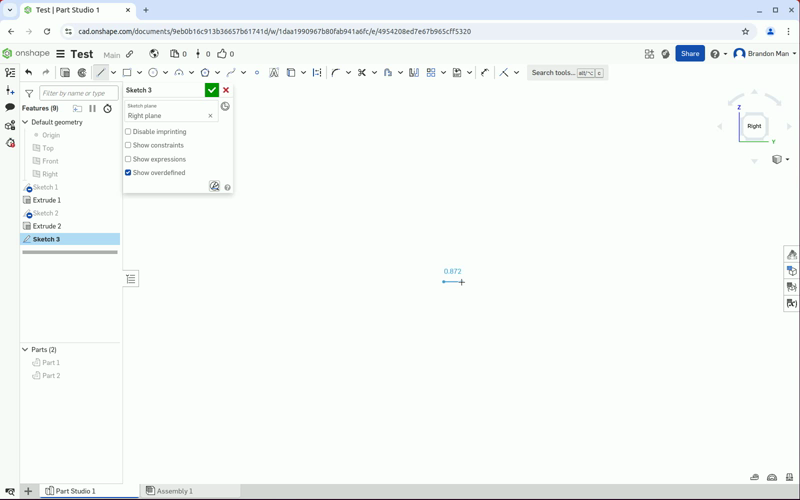
scroll(6)
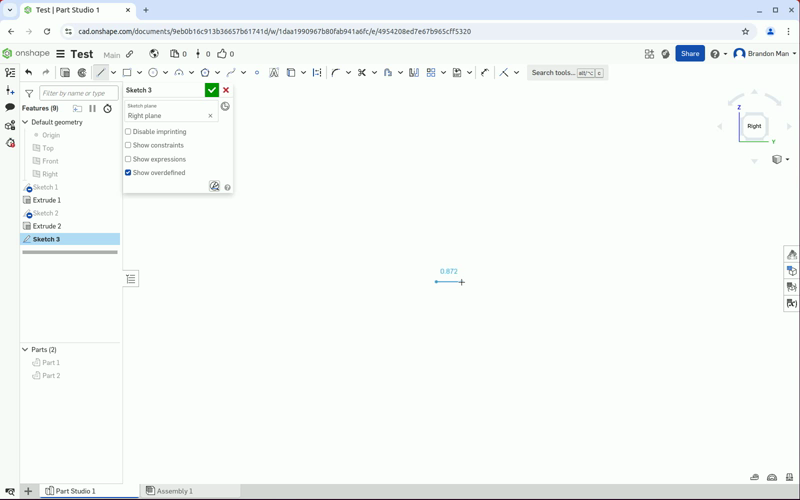
scroll(6)
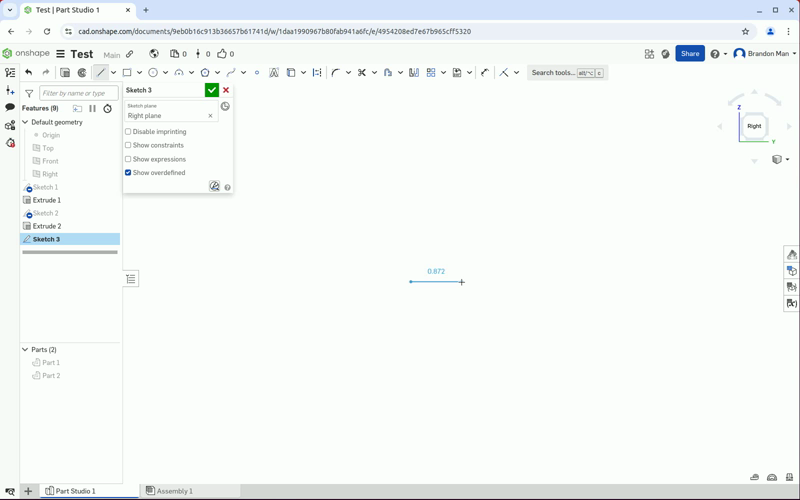
click(461, 281)
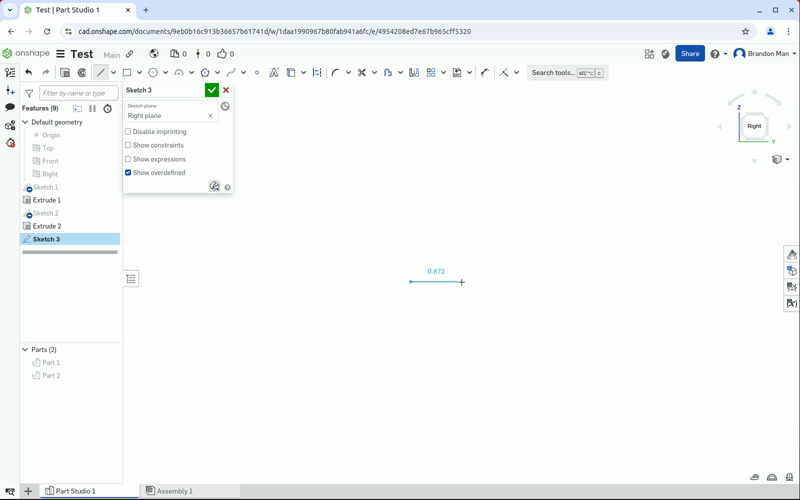
scroll(-6)
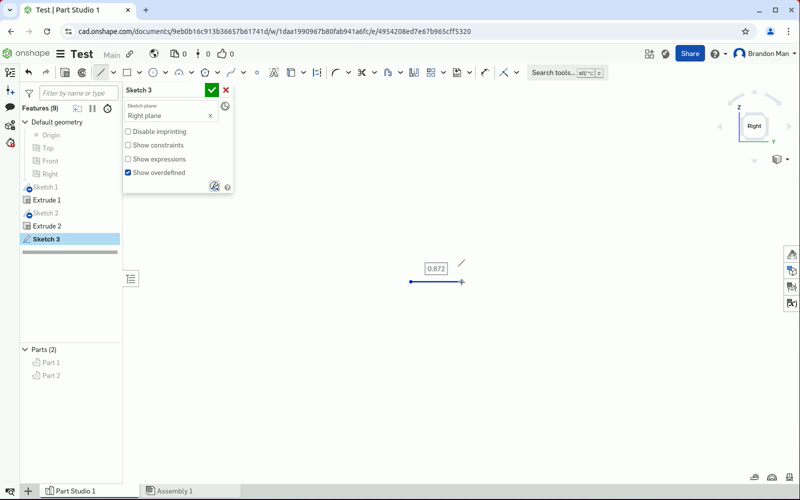
scroll(-6)
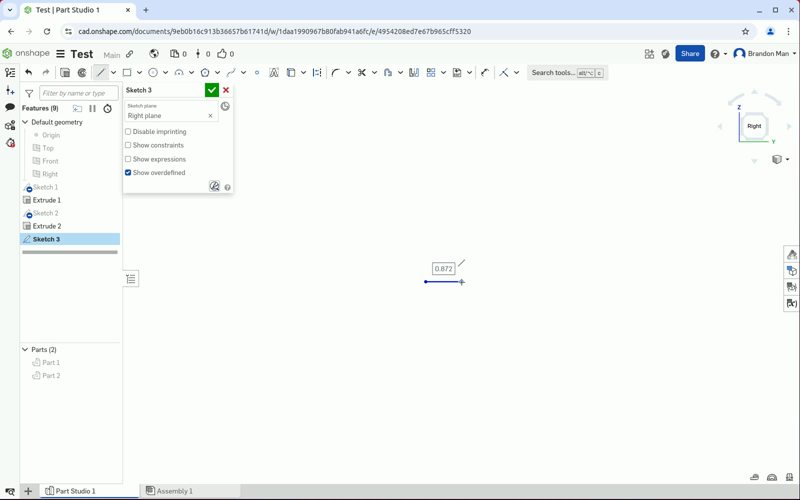
scroll(-6)
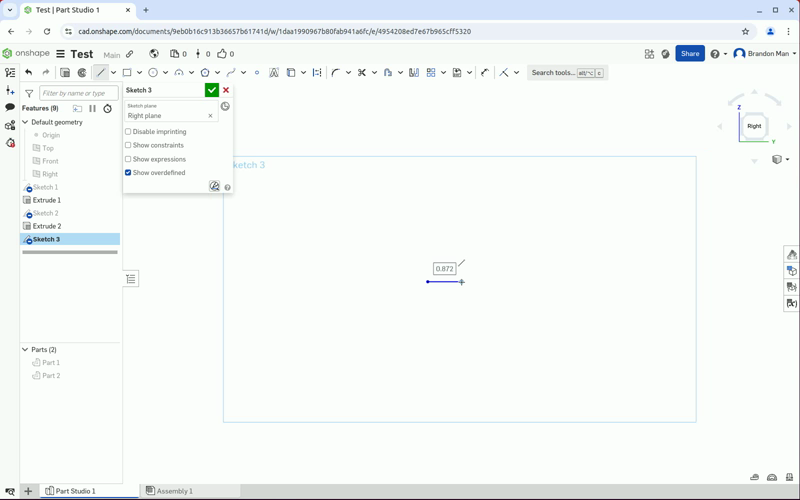
scroll(-6)
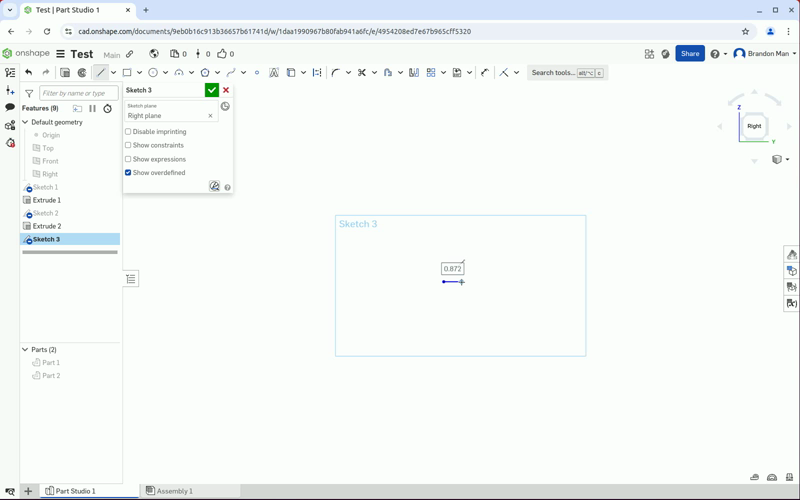
scroll(-6)
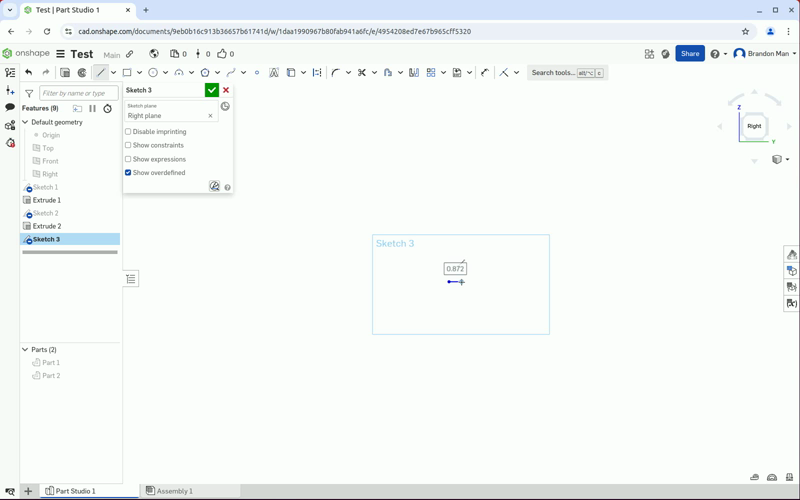
scroll(-6)
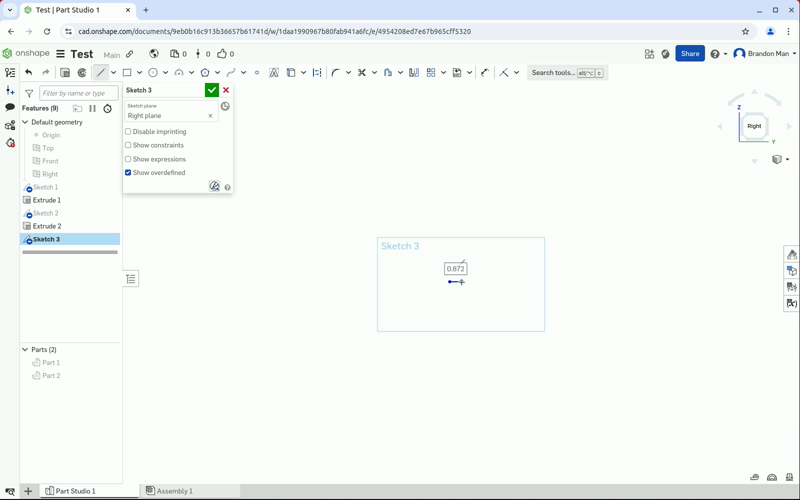
scroll(-6)
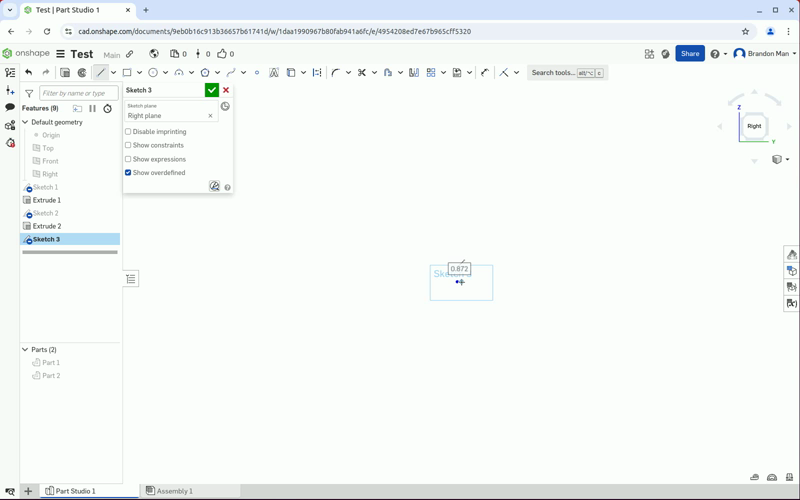
key_up(shift)
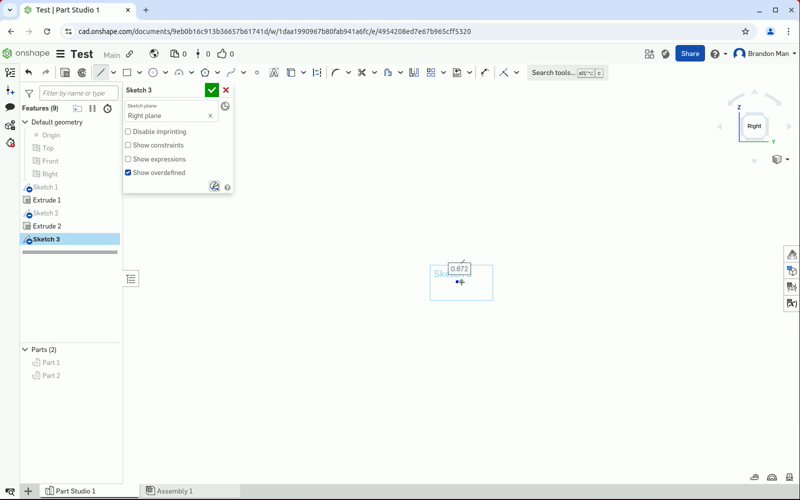
key_down(shift)
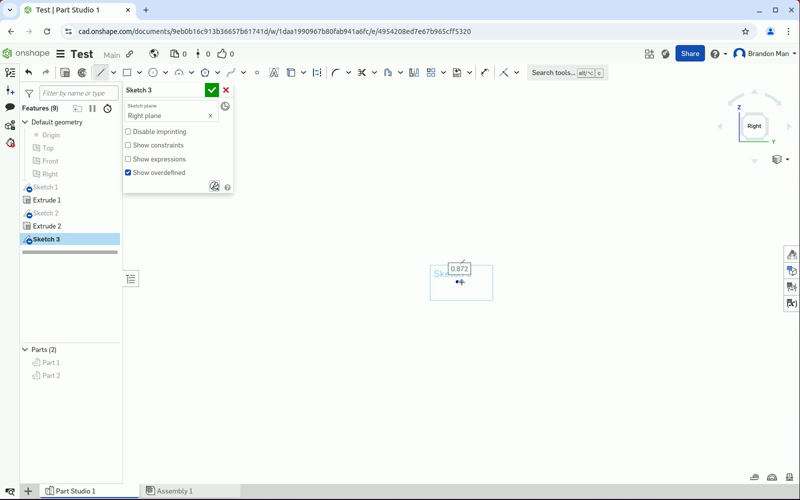
mouse_move(492, 281)
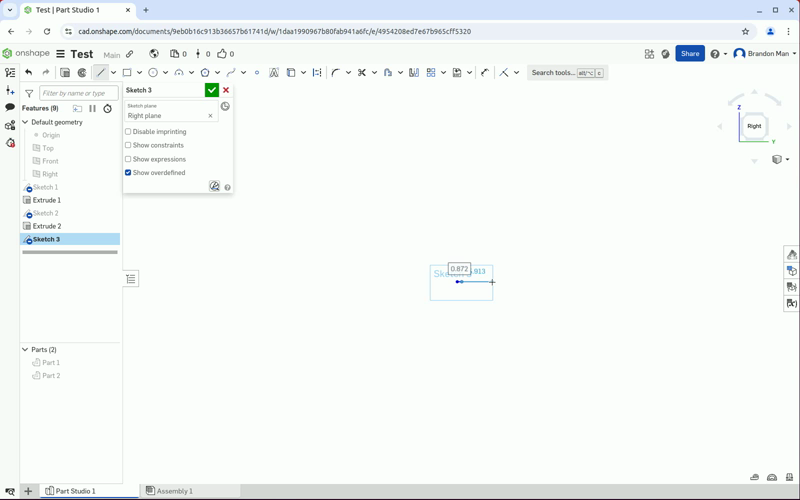
mouse_move(461, 280)
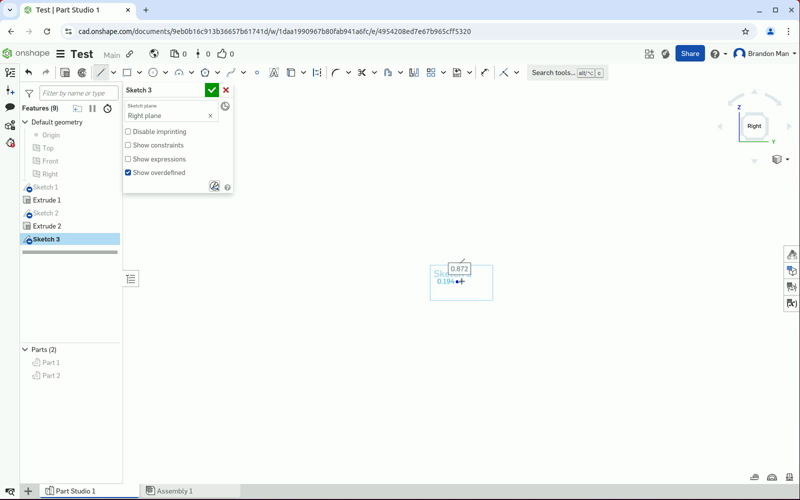
scroll(6)
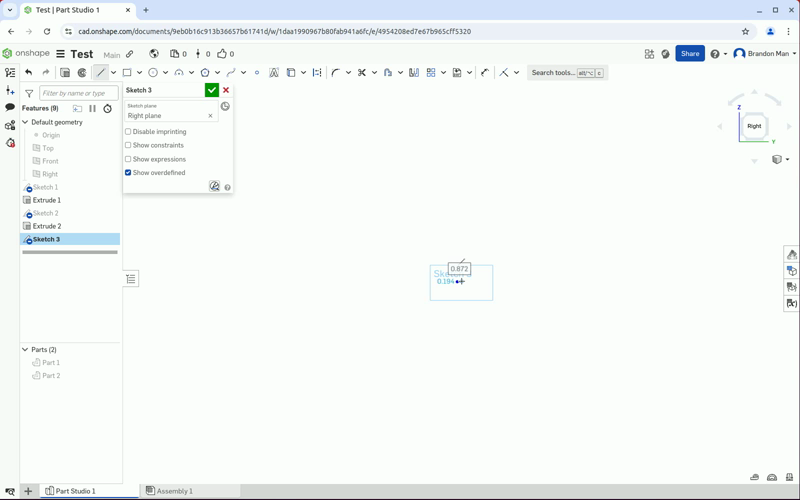
scroll(6)
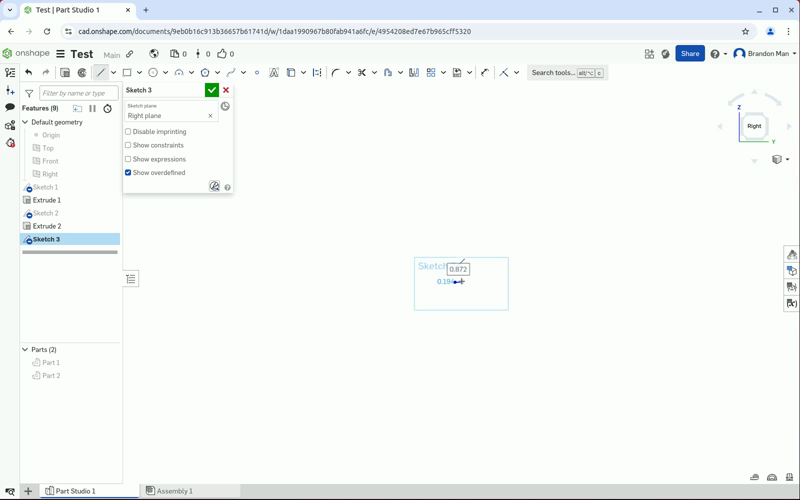
scroll(6)
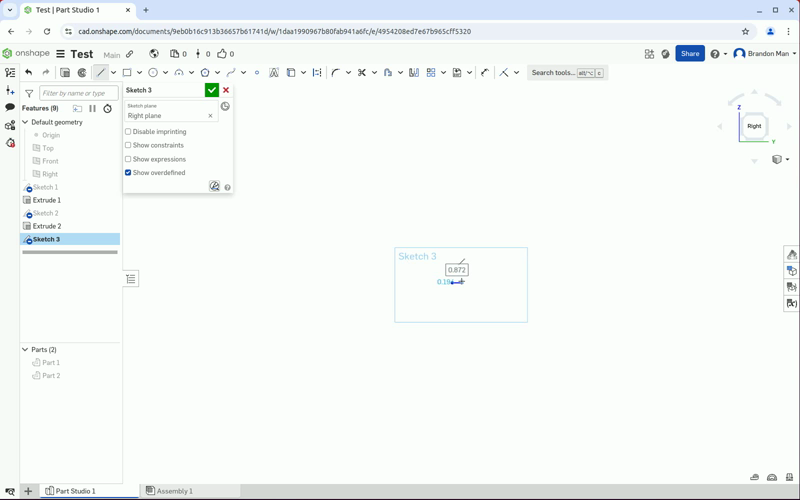
scroll(6)
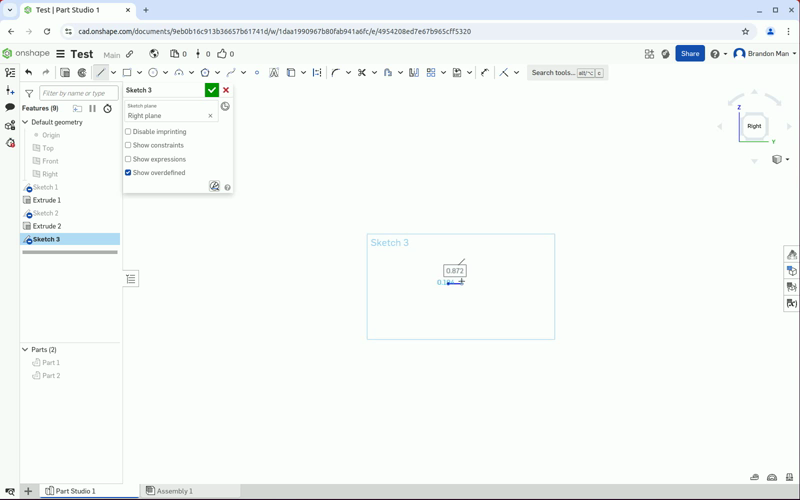
scroll(6)
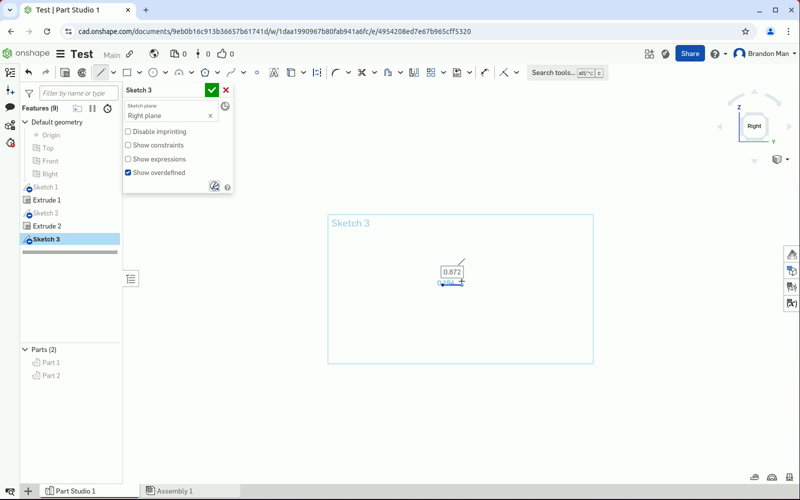
scroll(6)
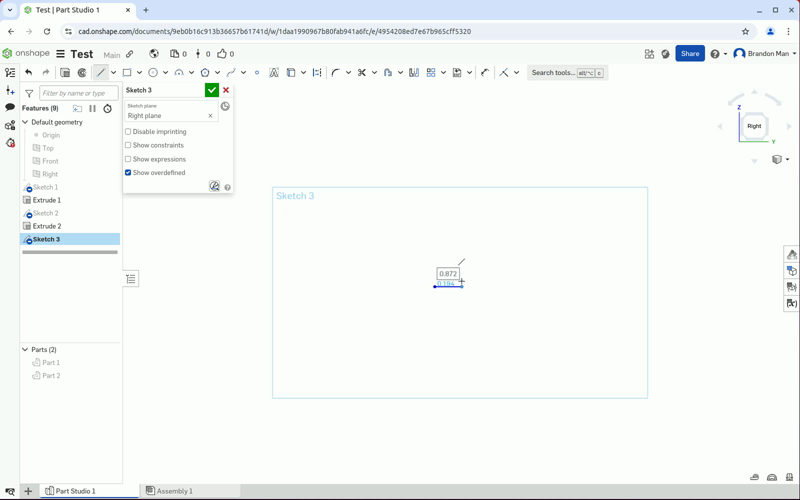
scroll(6)
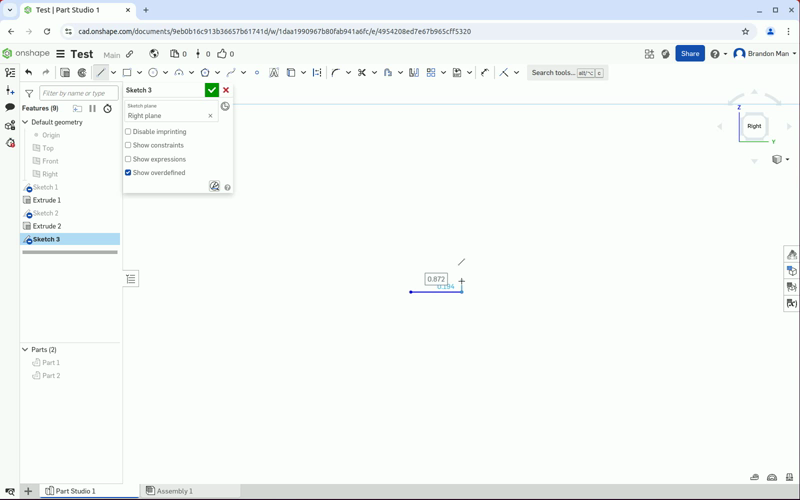
click(461, 280)
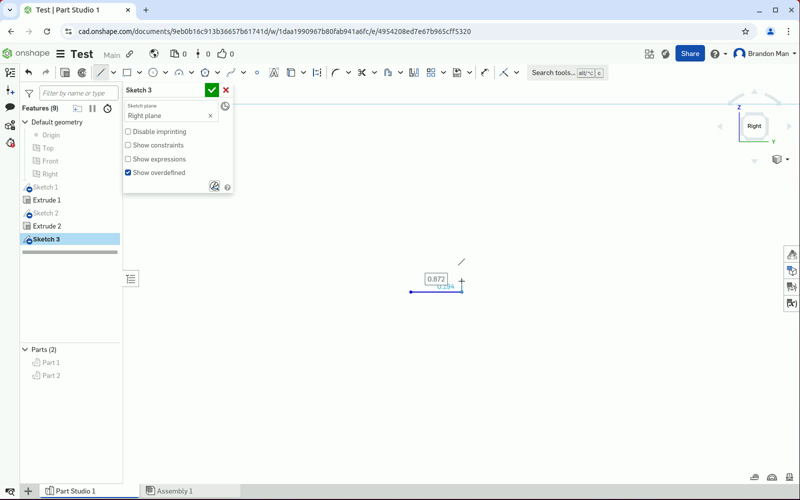
scroll(-6)
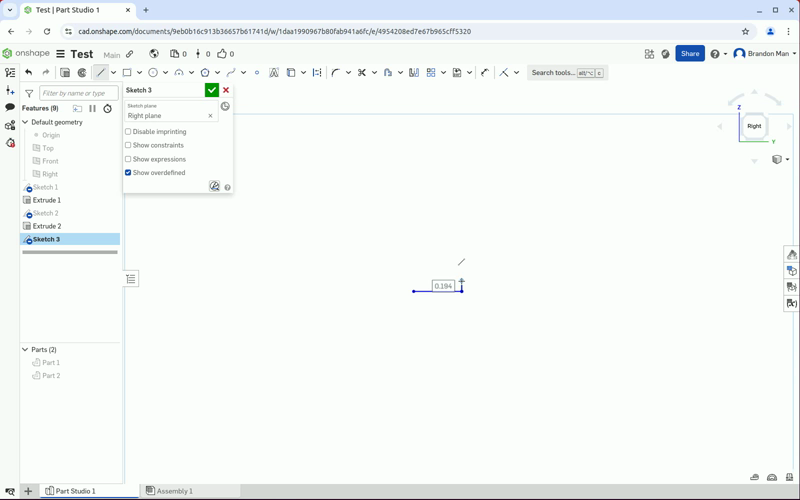
scroll(-6)
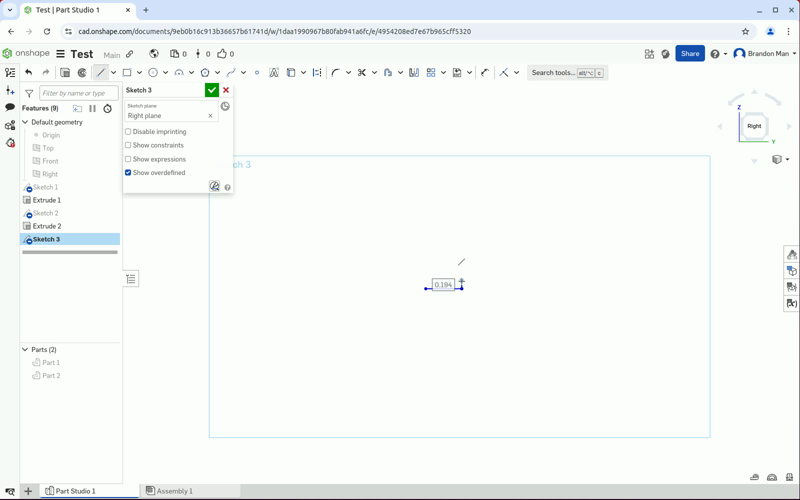
scroll(-6)
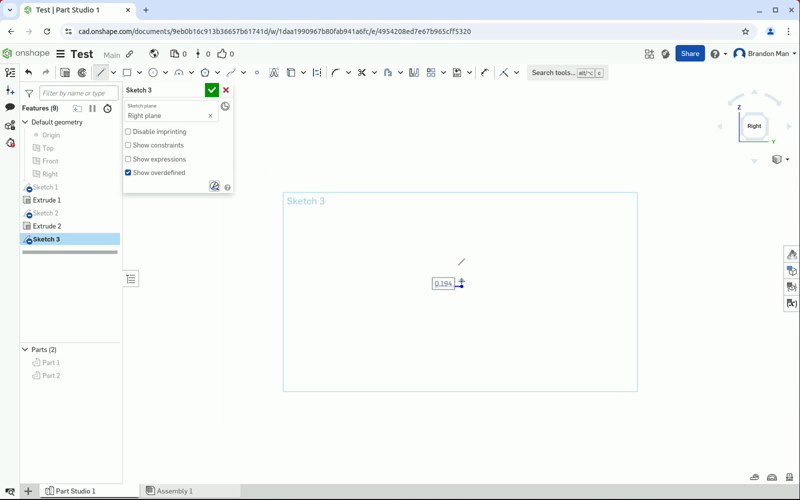
scroll(-6)
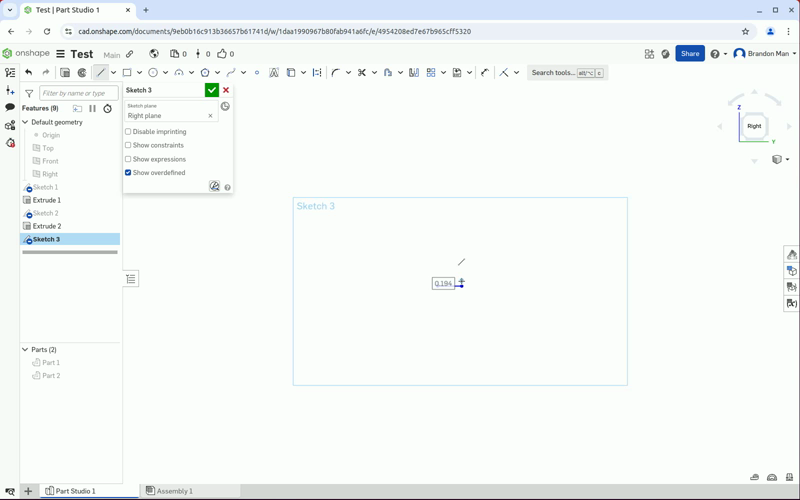
scroll(-6)
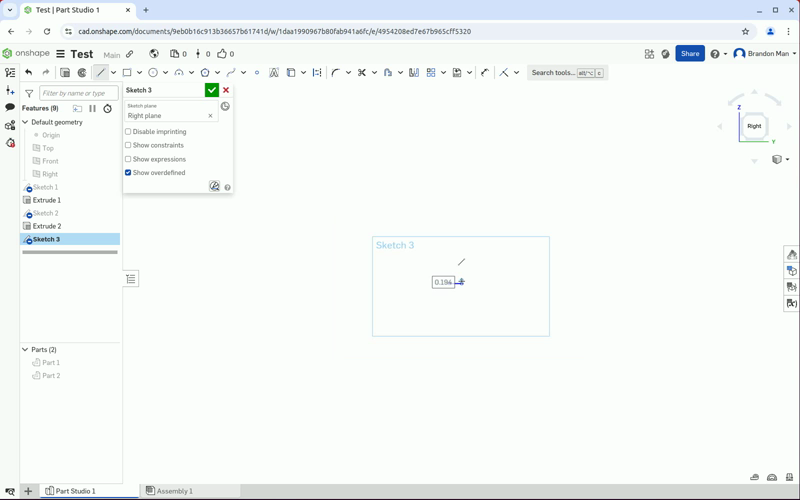
scroll(-6)
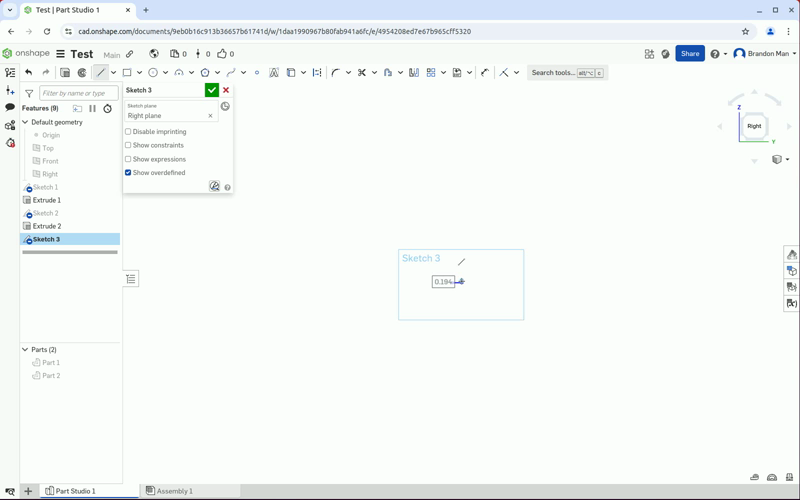
scroll(-6)
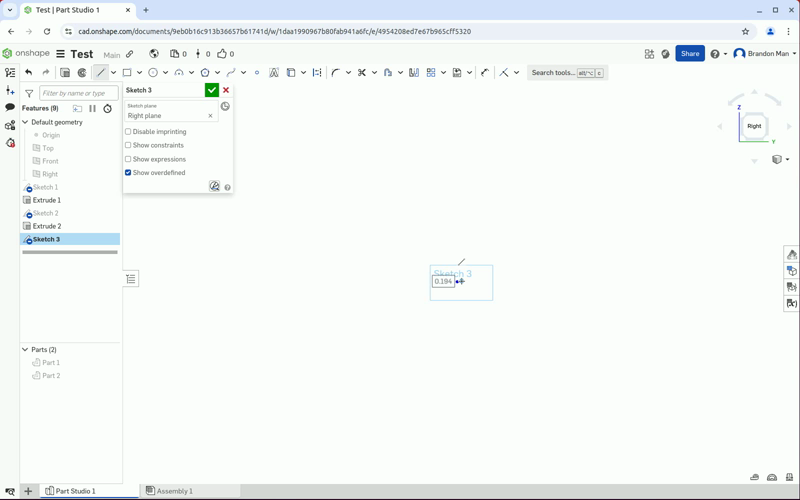
key_up(shift)
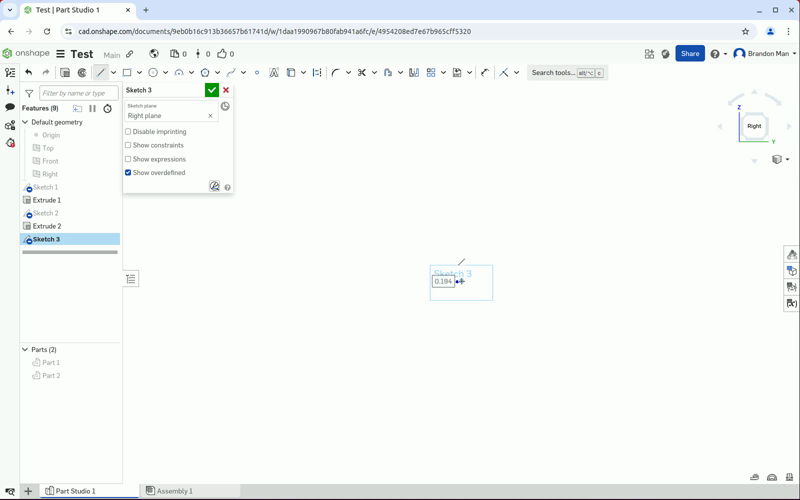
key_down(shift)
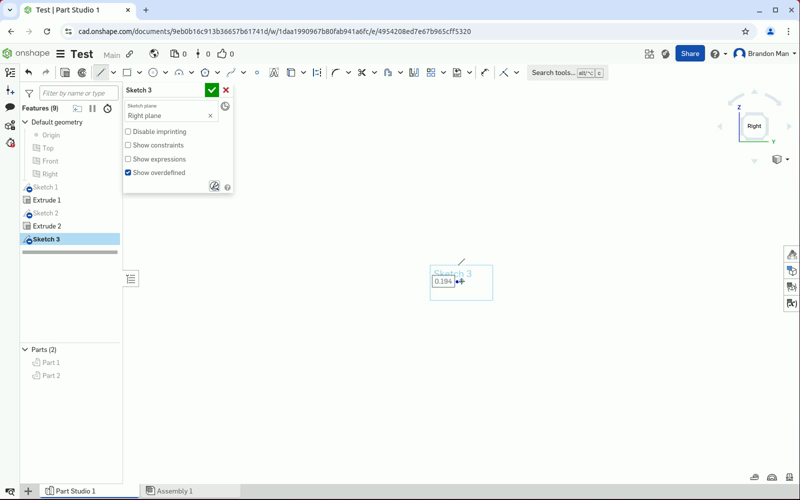
mouse_move(492, 280)
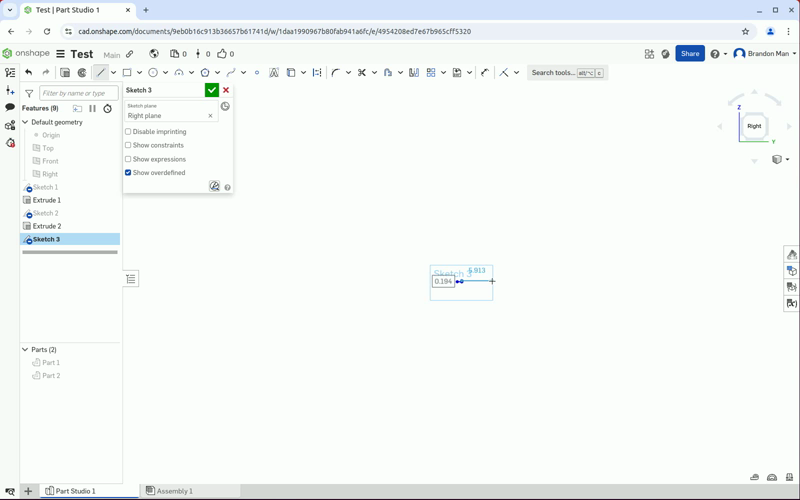
mouse_move(457, 280)
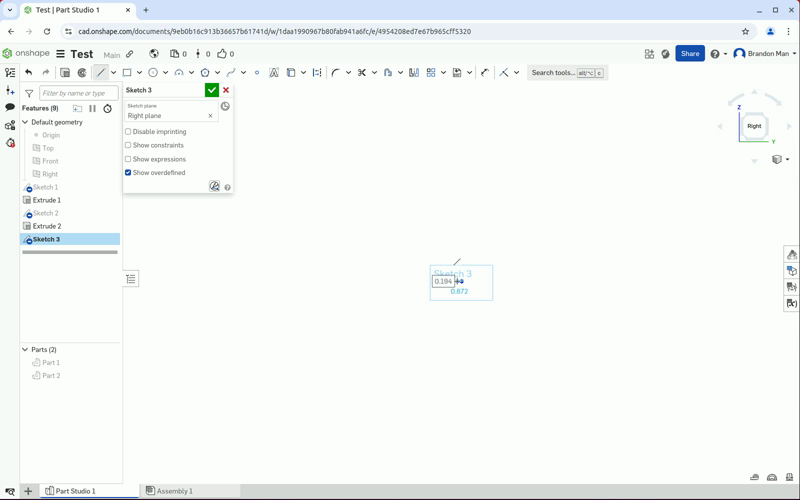
scroll(6)
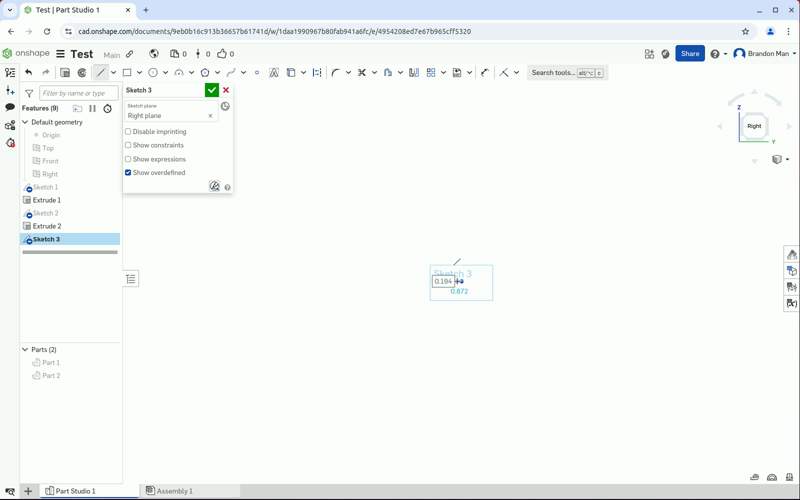
scroll(6)
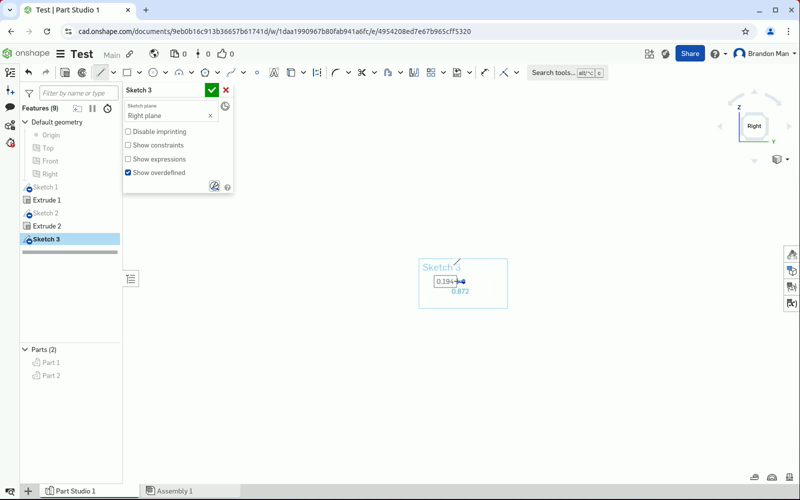
scroll(6)
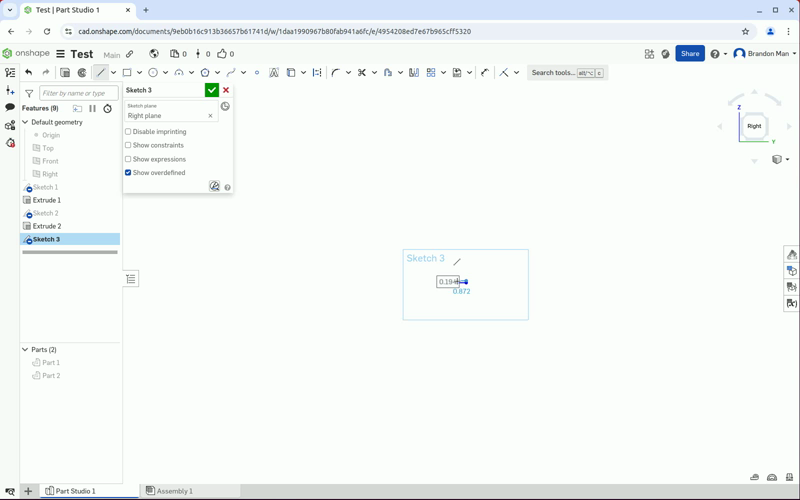
scroll(6)
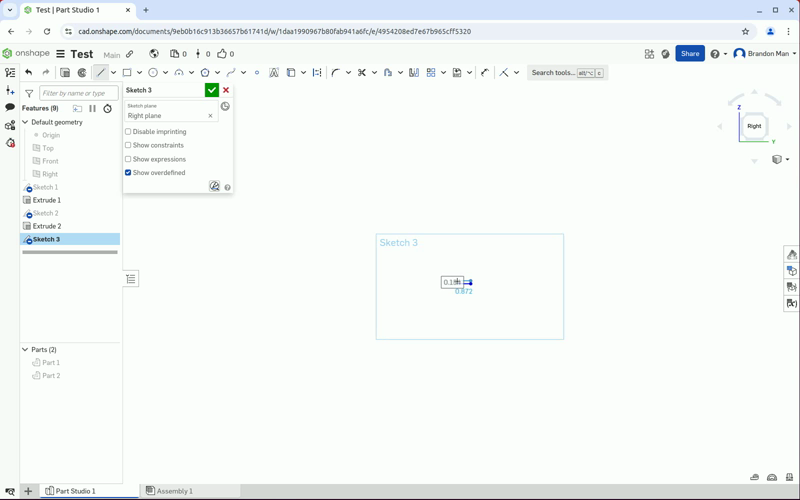
scroll(6)
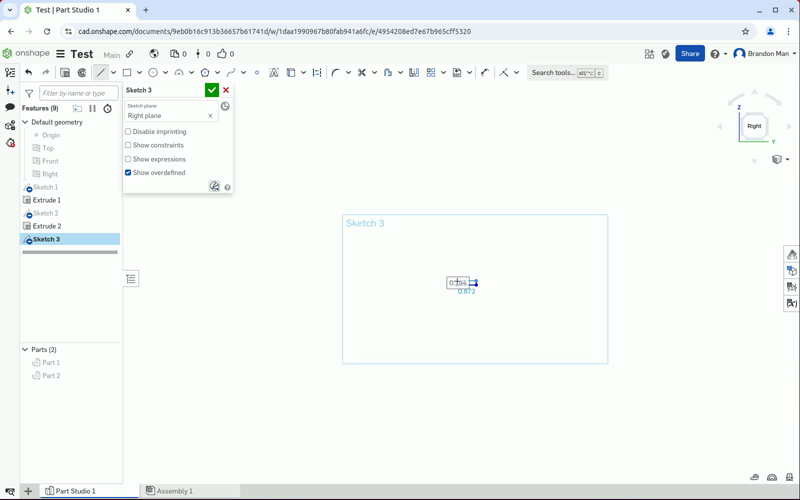
scroll(6)
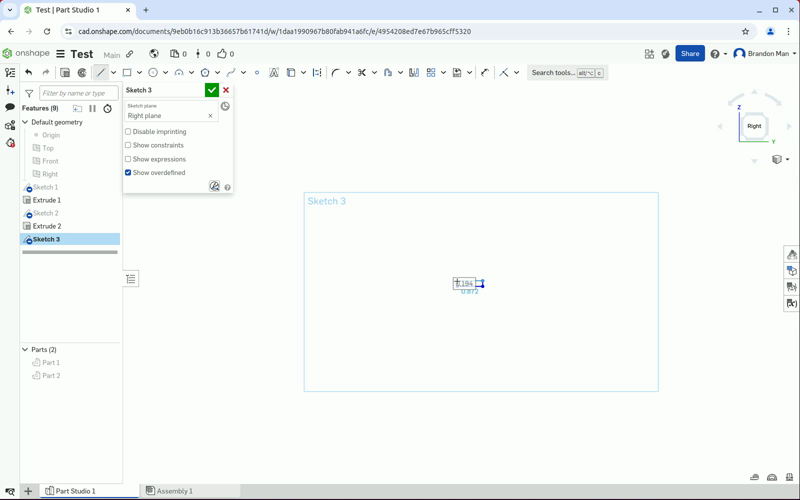
scroll(6)
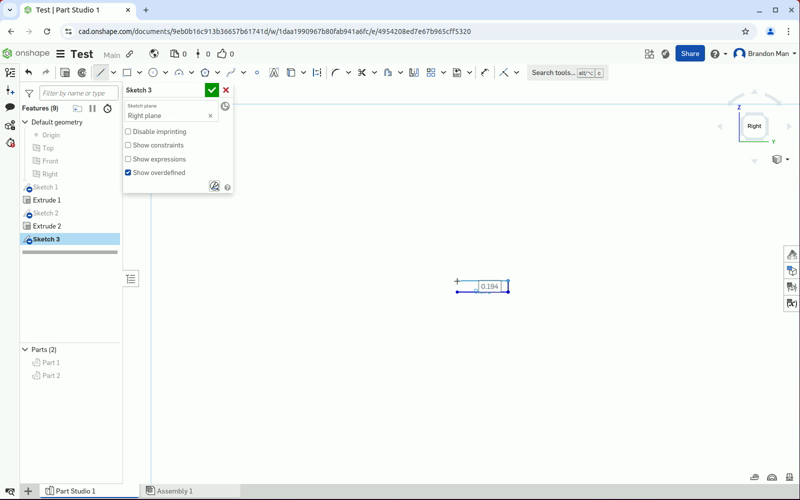
click(457, 280)
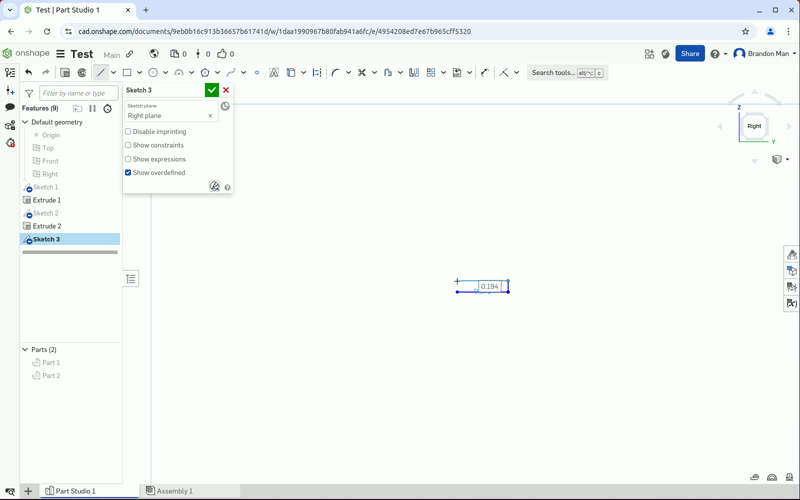
scroll(-6)
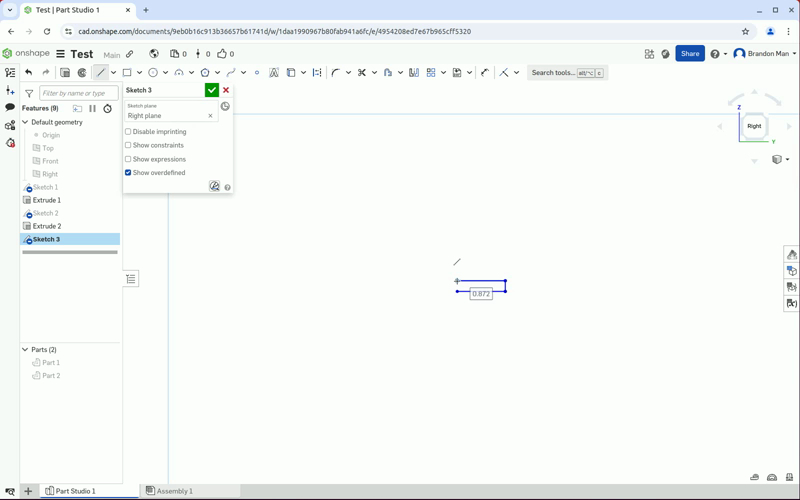
scroll(-6)
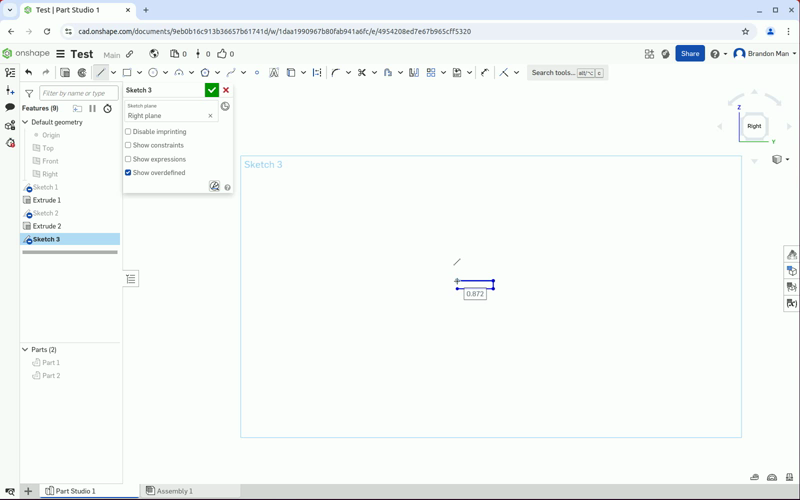
scroll(-6)
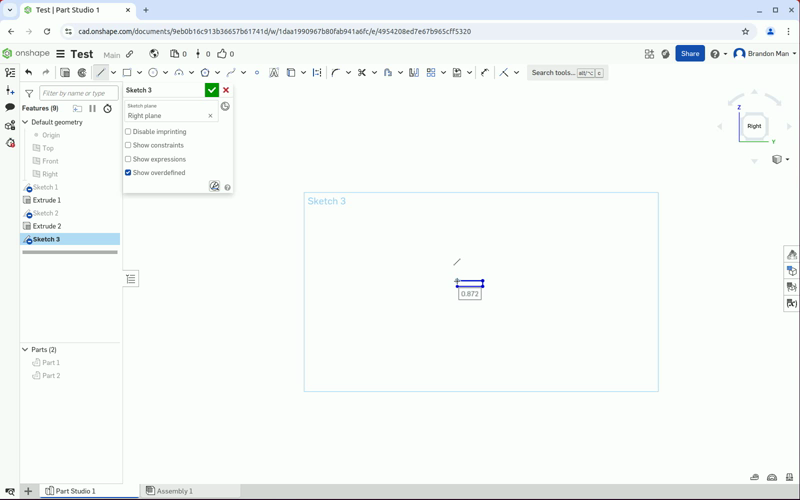
scroll(-6)
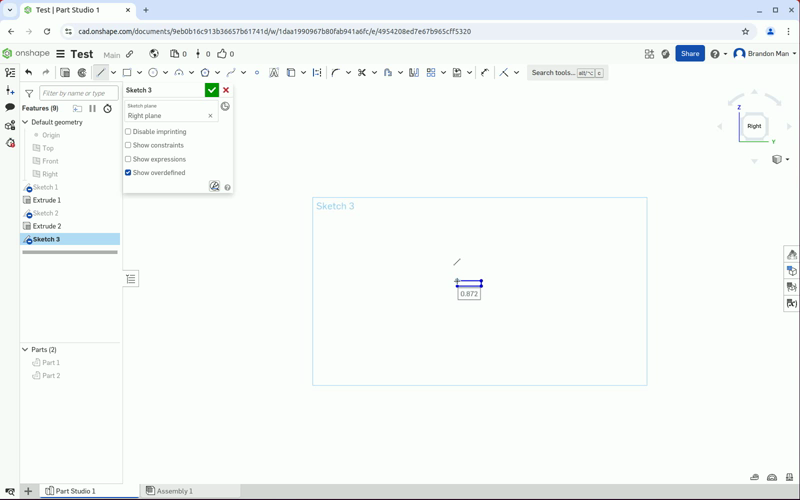
scroll(-6)
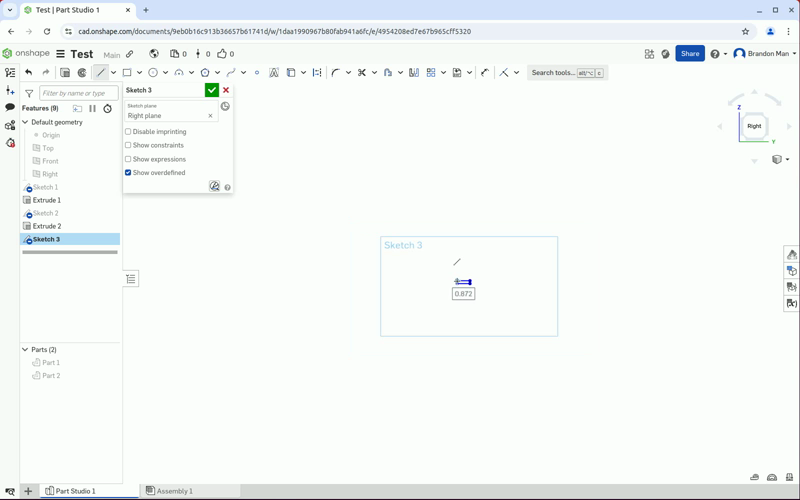
scroll(-6)
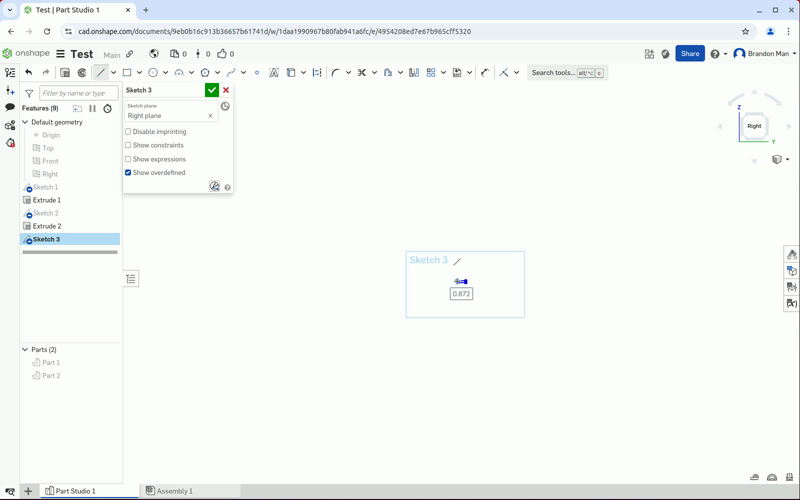
scroll(-6)
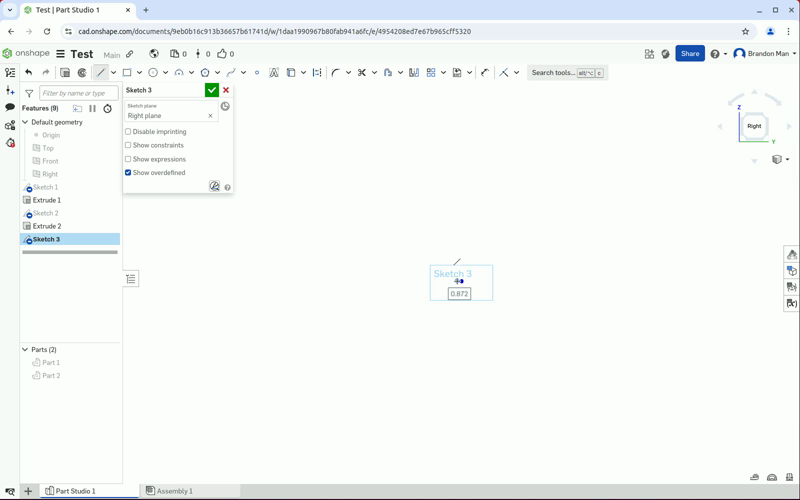
key_up(shift)
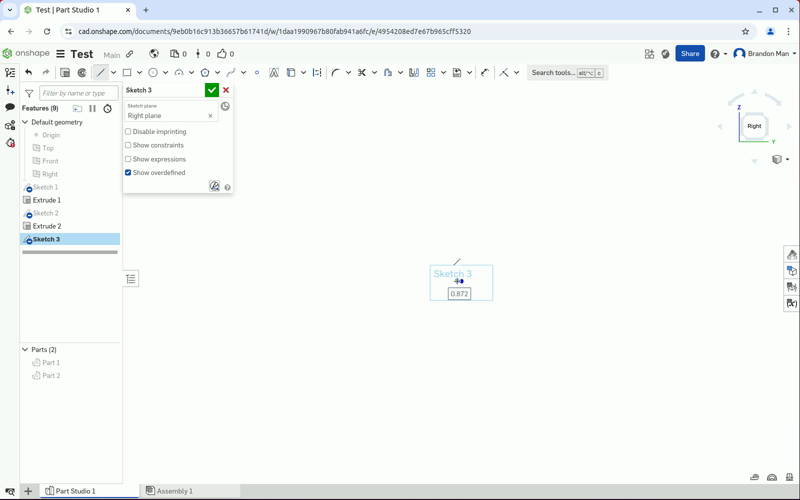
mouse_move(487, 280)
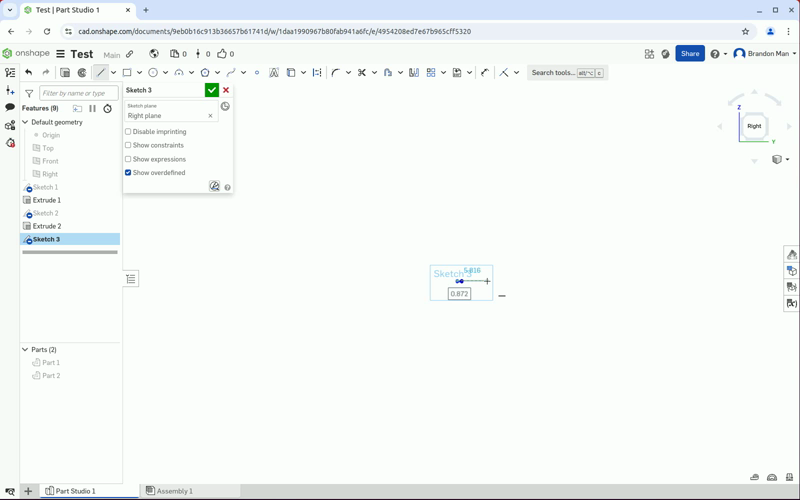
key_down(shift)
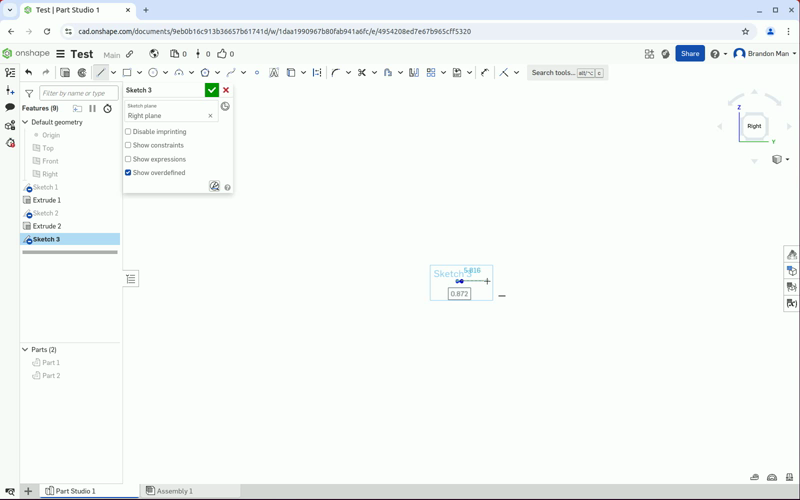
mouse_move(457, 281)
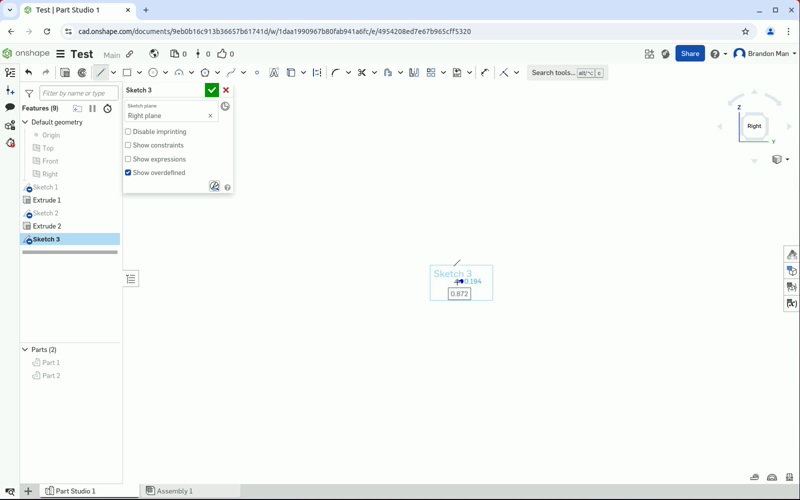
scroll(6)
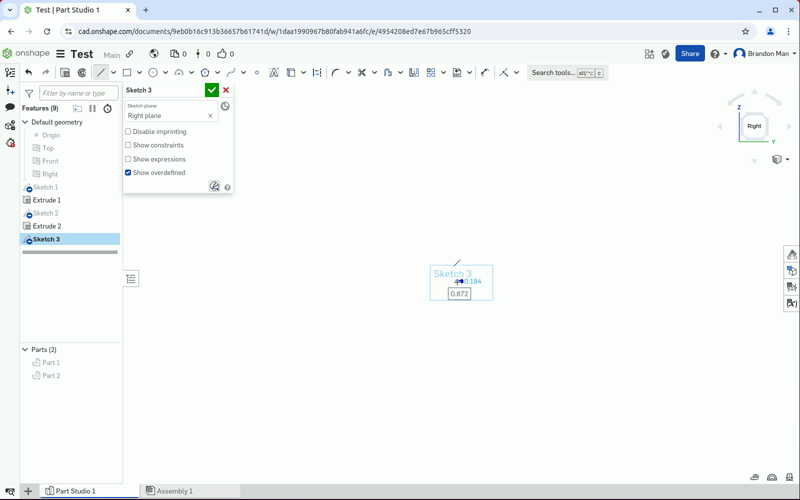
scroll(6)
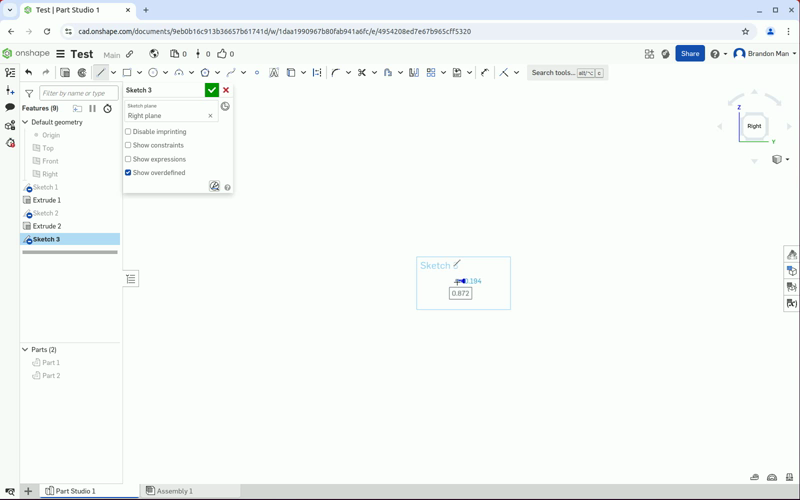
scroll(6)
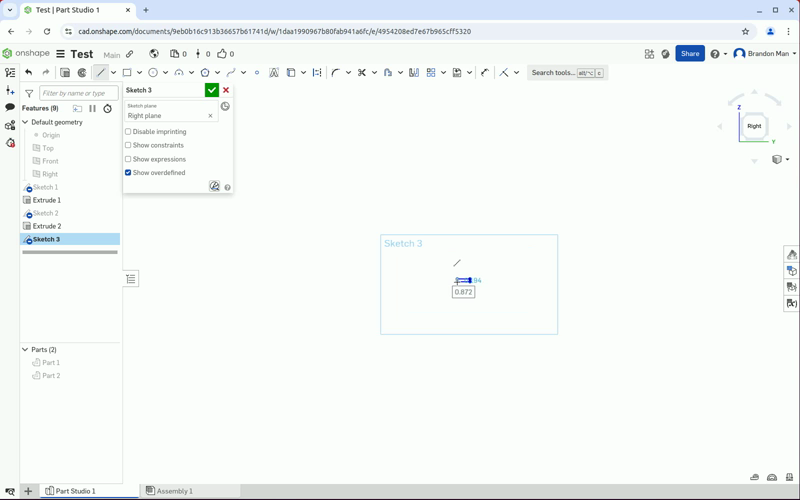
scroll(6)
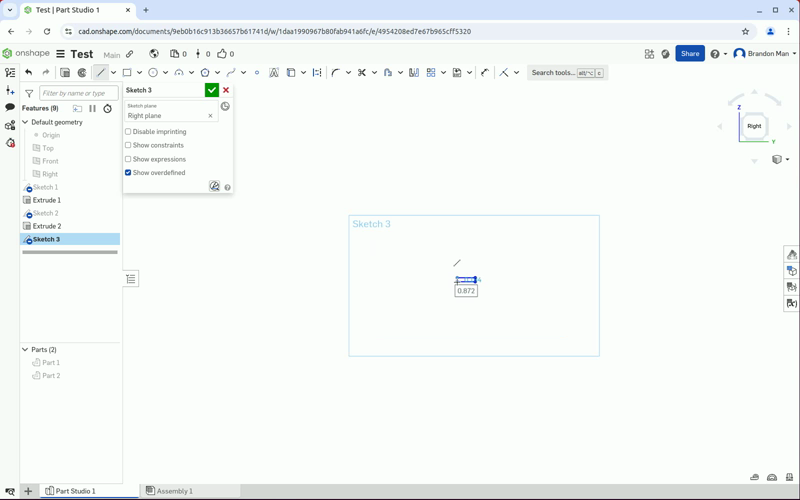
scroll(6)
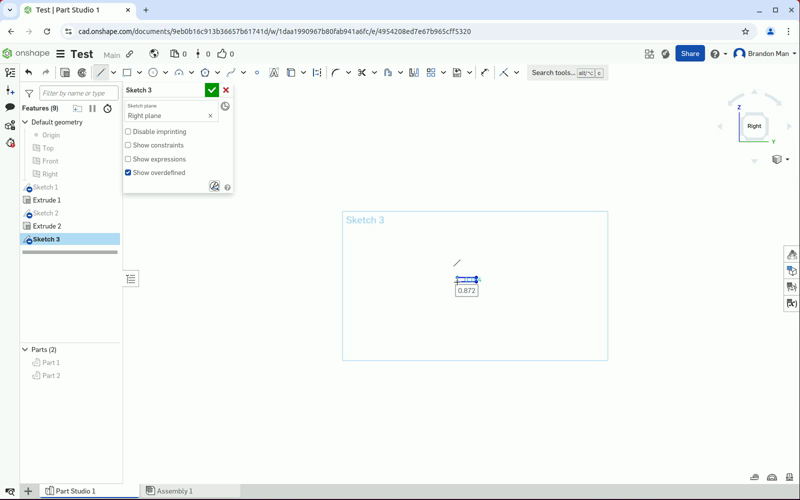
scroll(6)
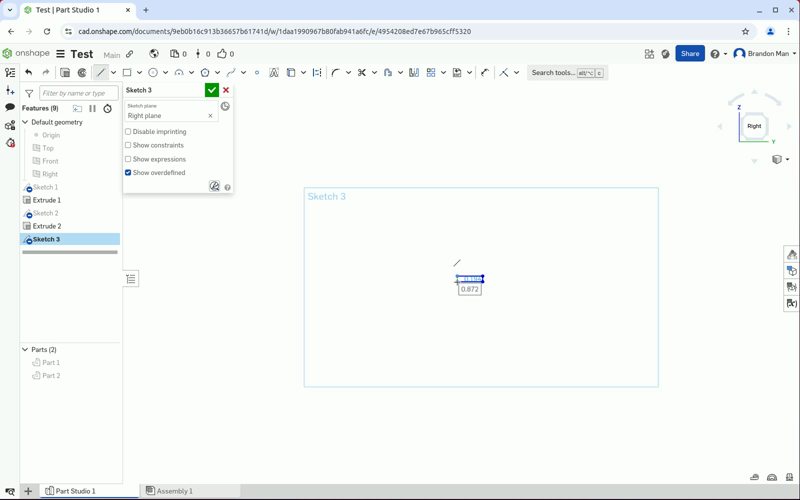
scroll(6)
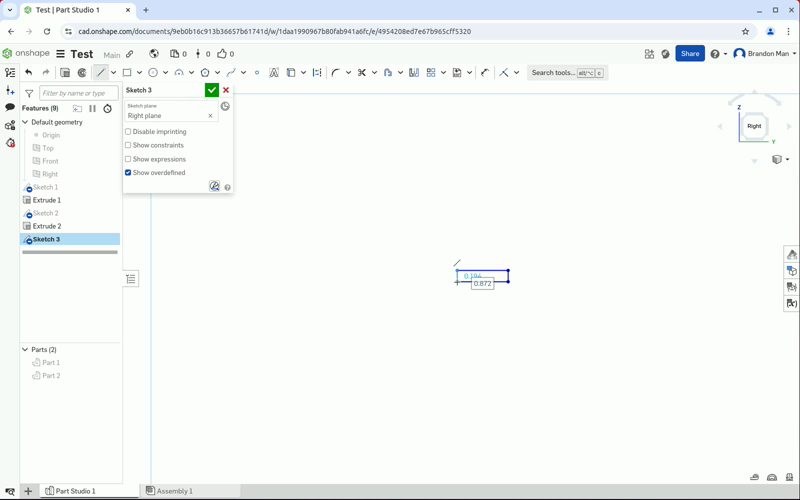
key_up(shift)
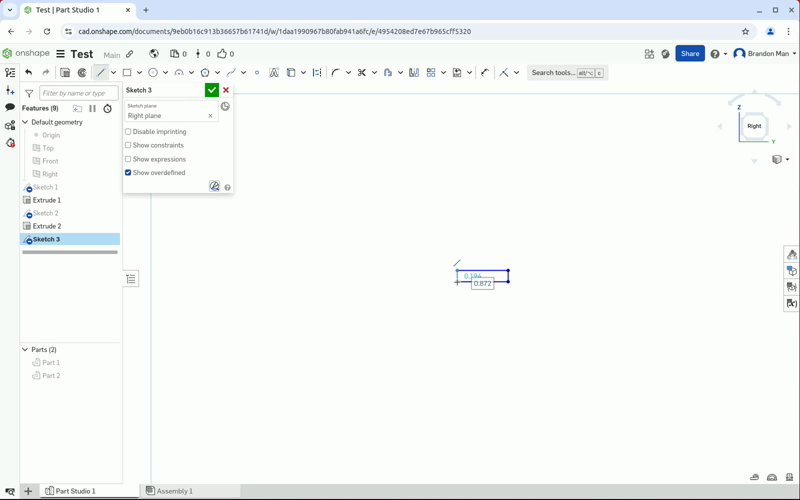
click(457, 281)
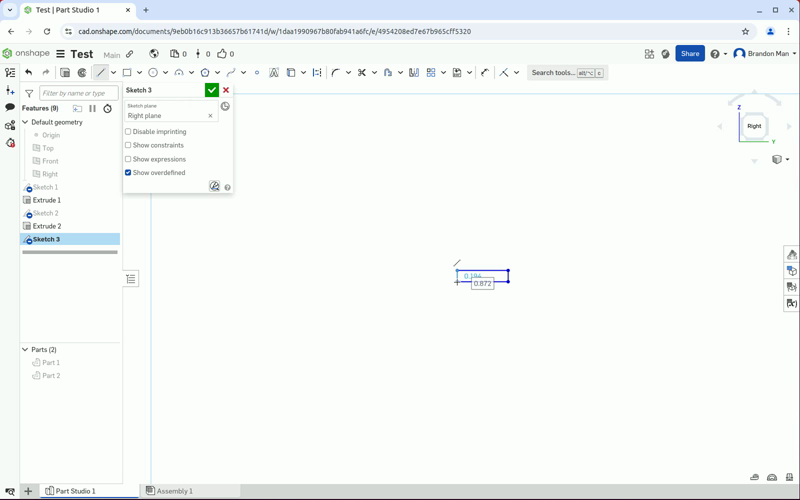
scroll(-6)
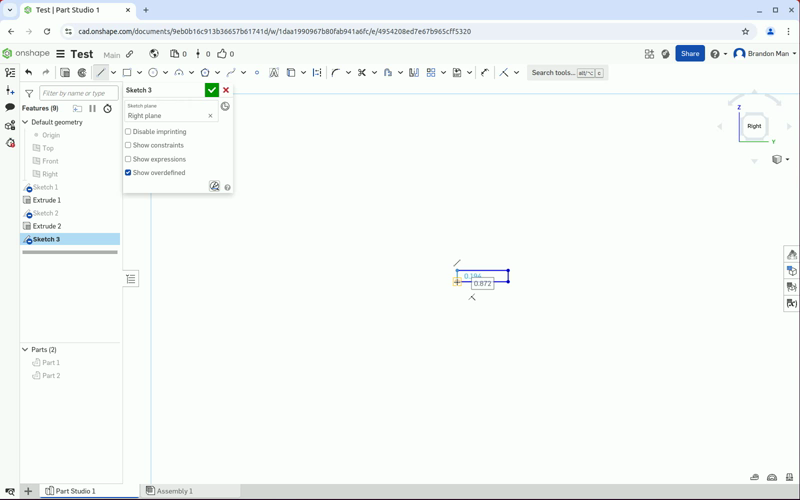
scroll(-6)
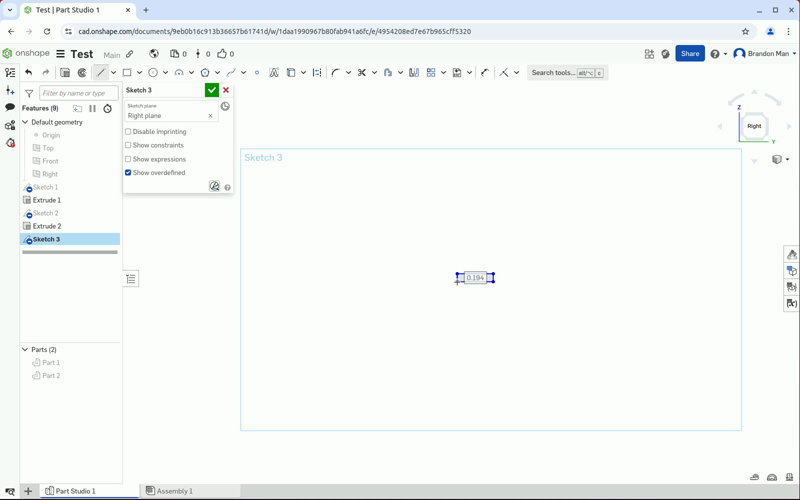
scroll(-6)
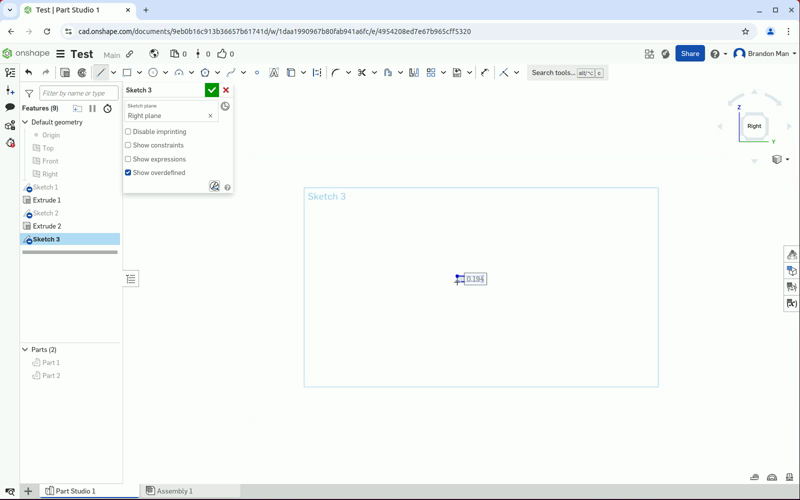
scroll(-6)
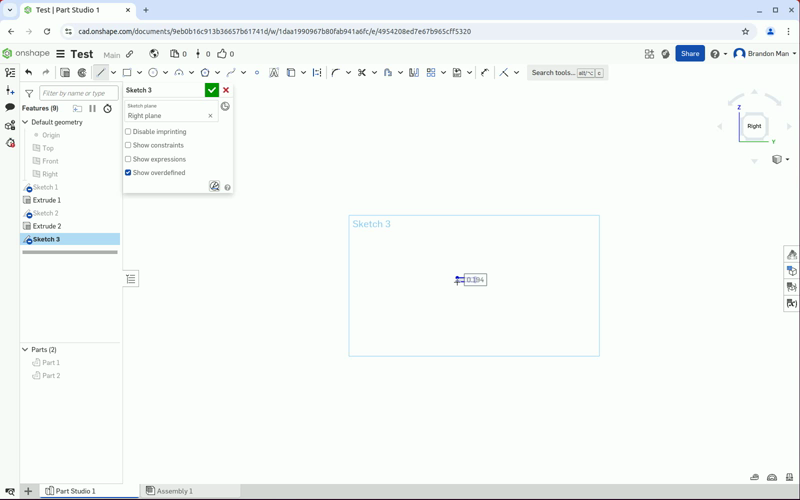
scroll(-6)
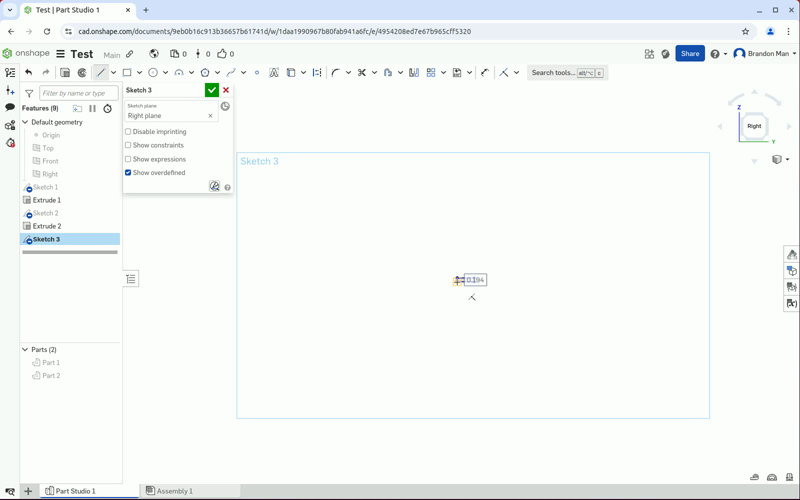
scroll(-6)
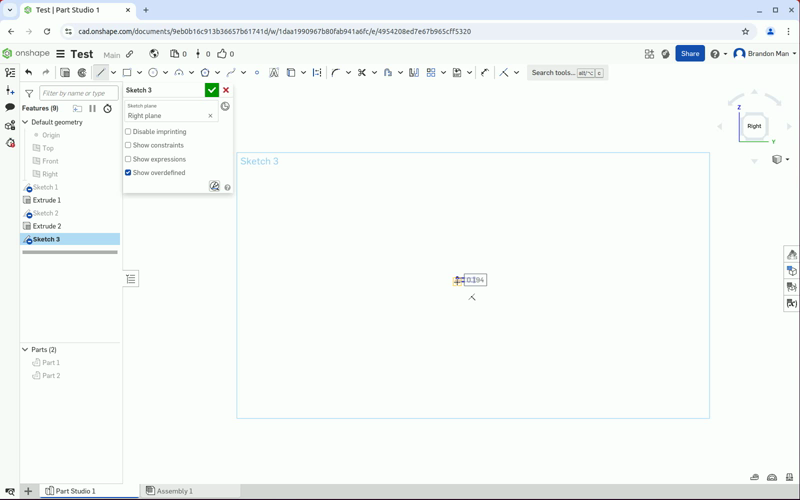
scroll(-6)
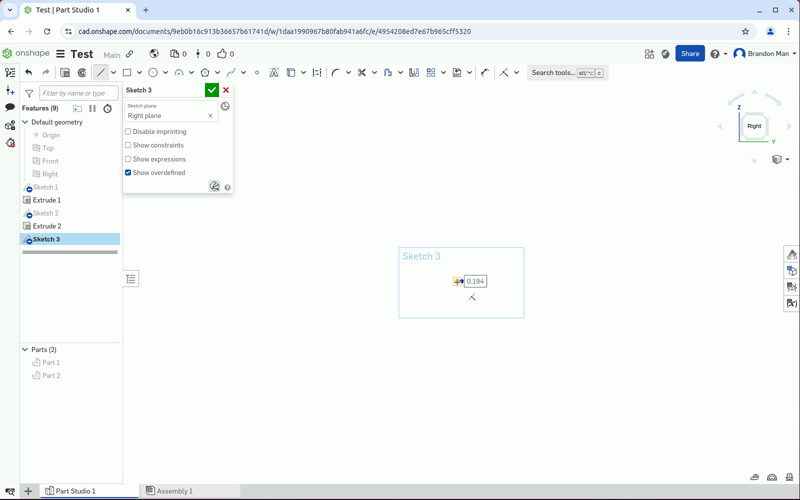
key(esc)
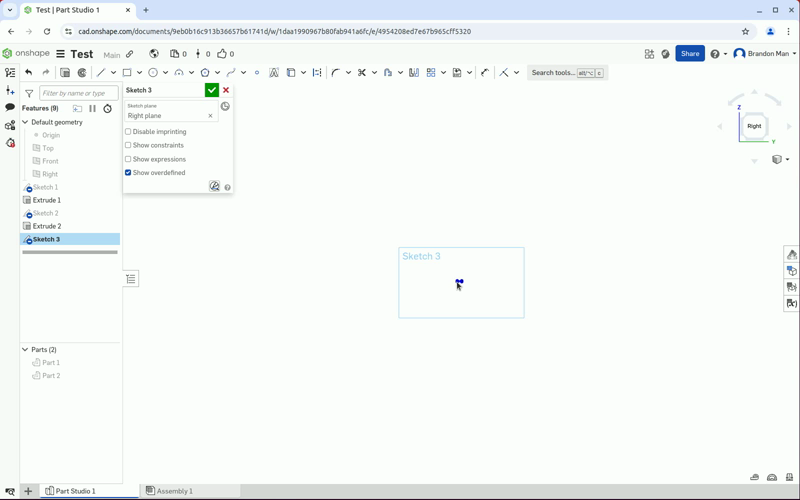
mouse_move(459, 280)
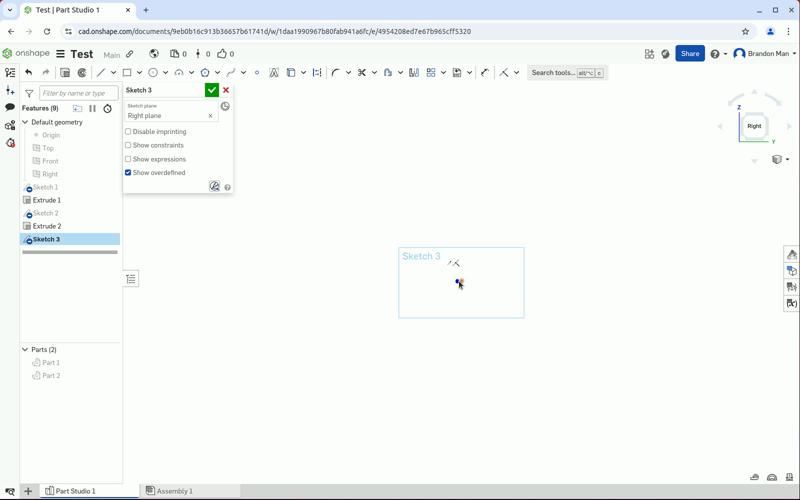
scroll(6)
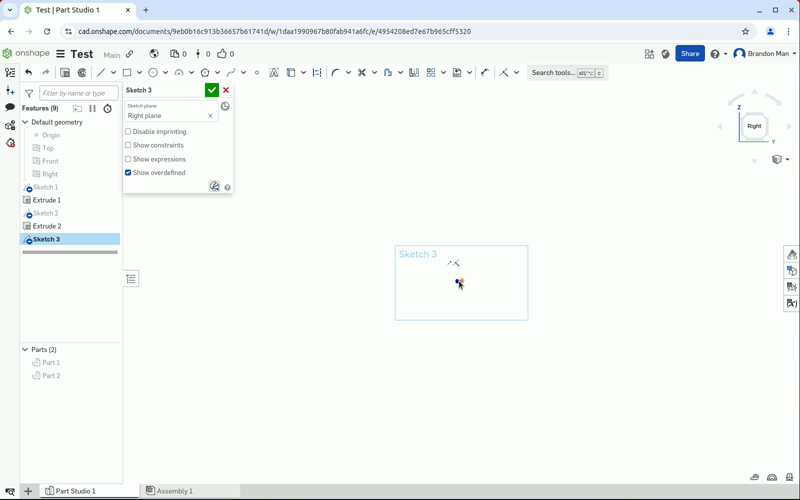
scroll(6)
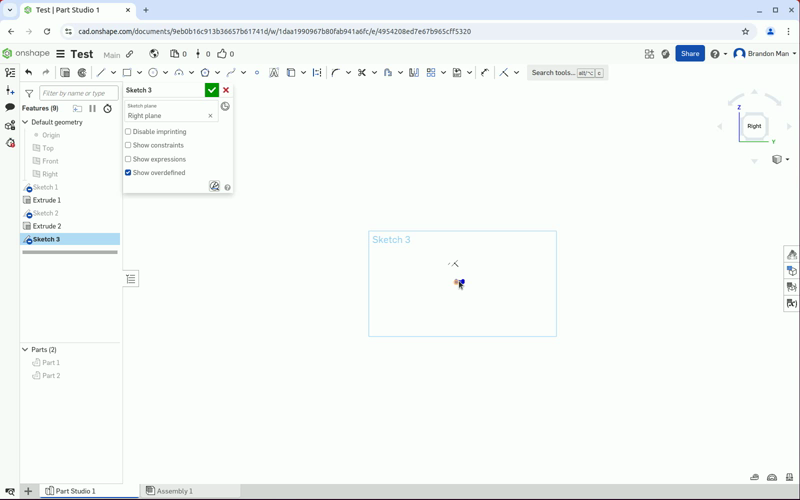
scroll(6)
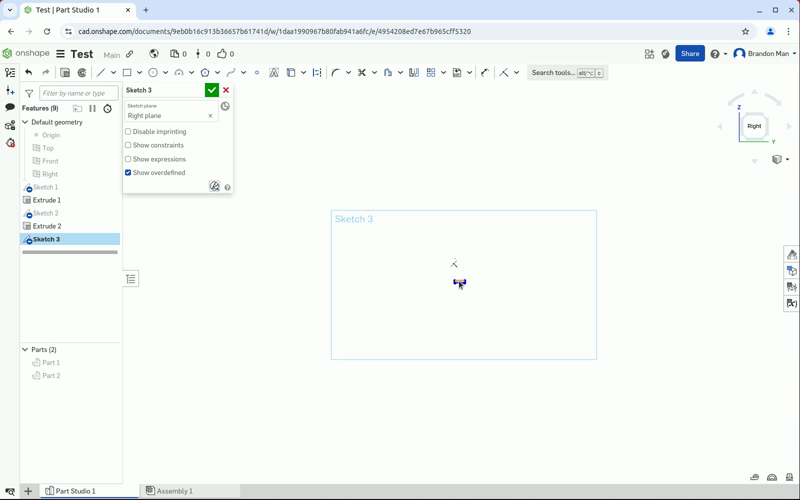
scroll(6)
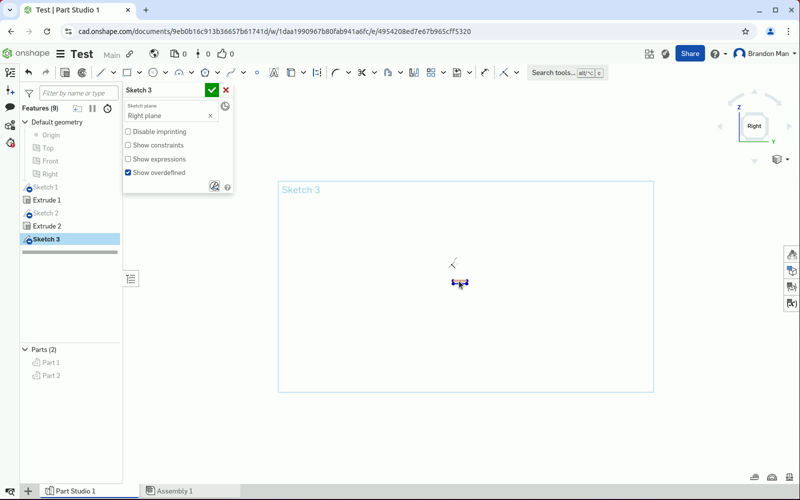
scroll(6)
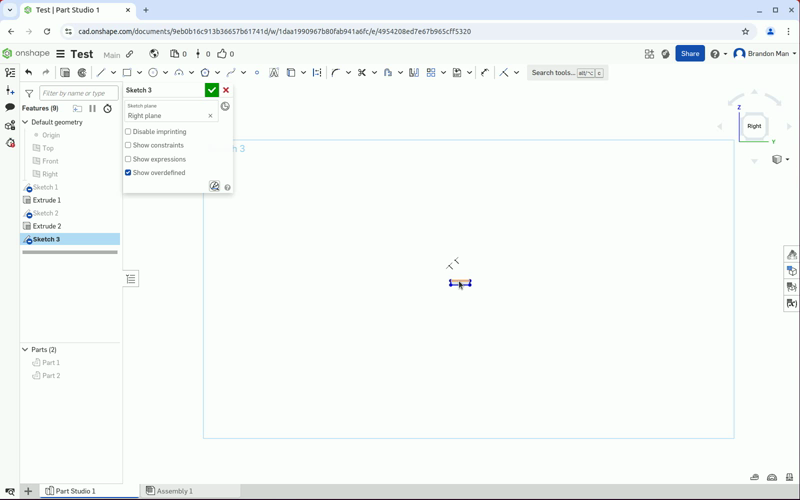
scroll(6)
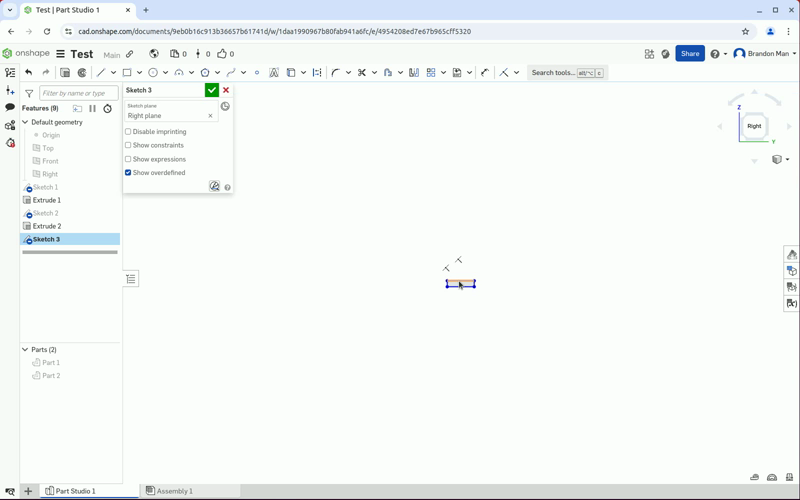
scroll(6)
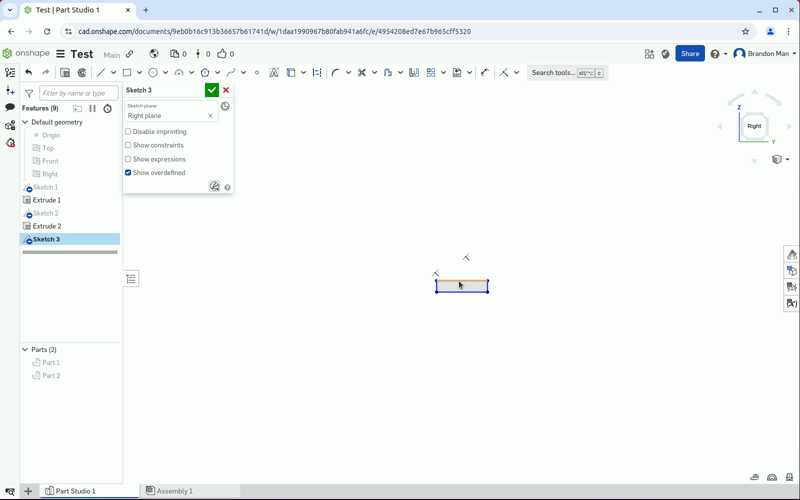
click(459, 280)
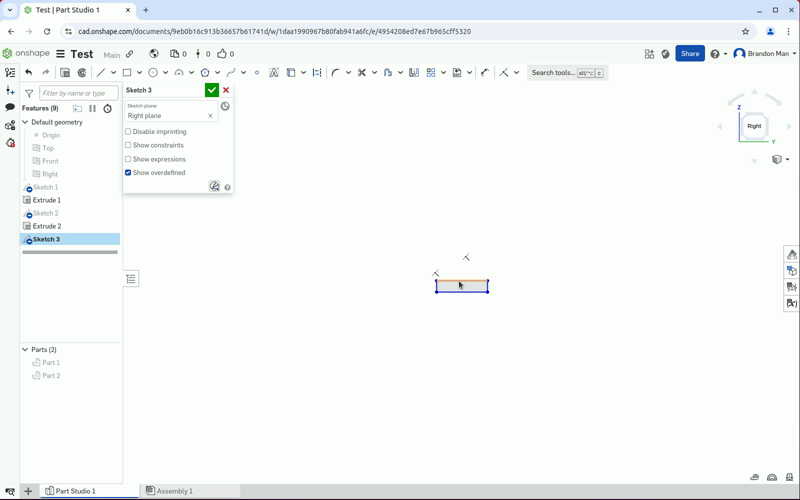
scroll(-6)
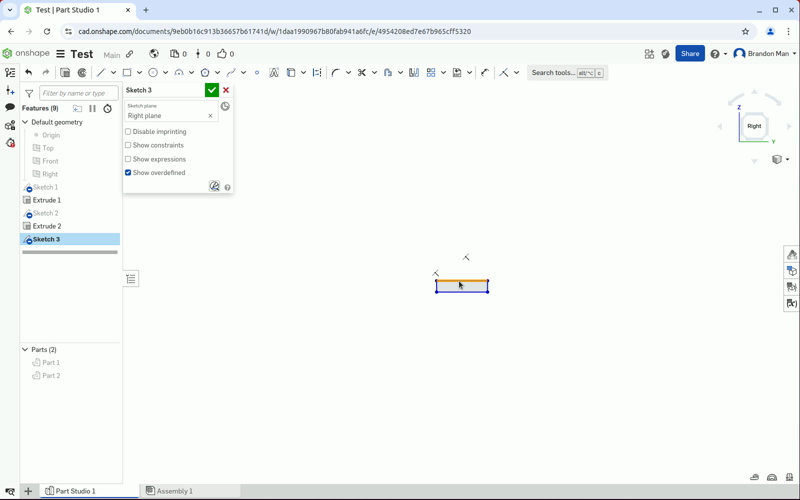
scroll(-6)
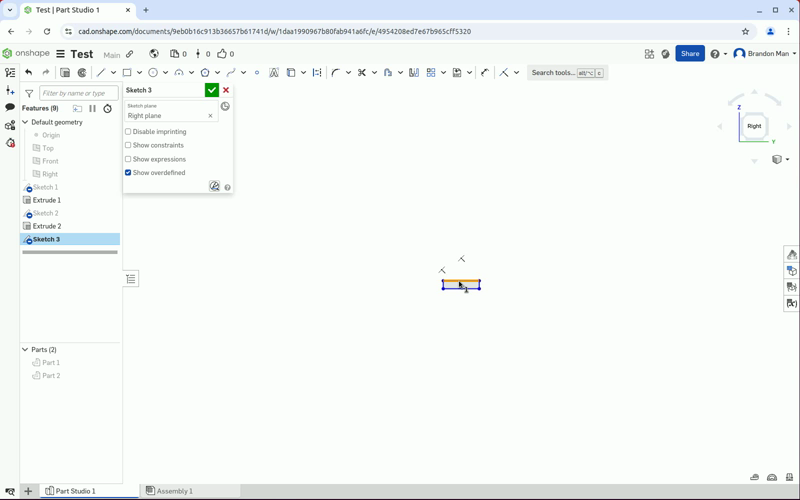
scroll(-6)
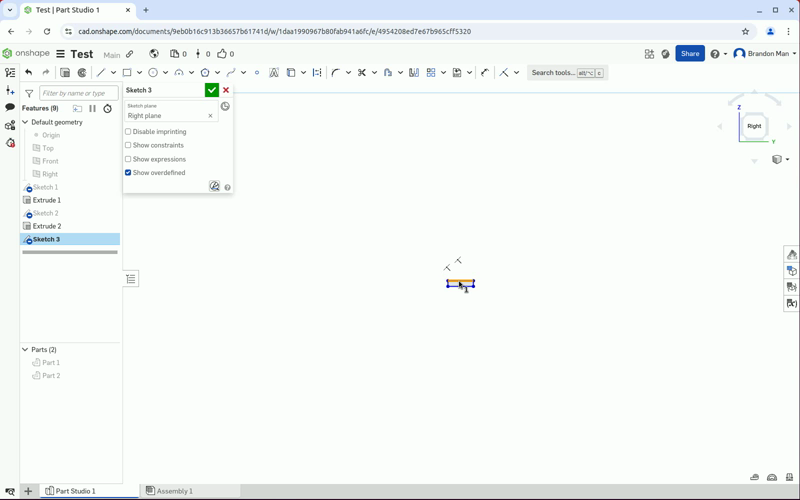
scroll(-6)
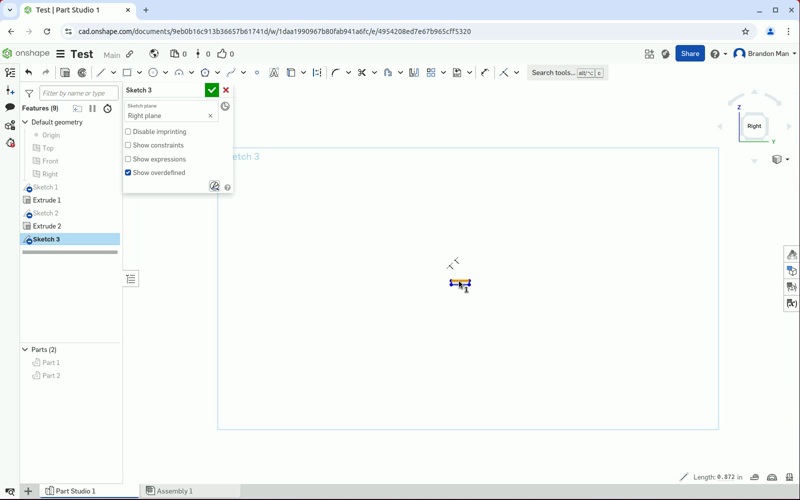
scroll(-6)
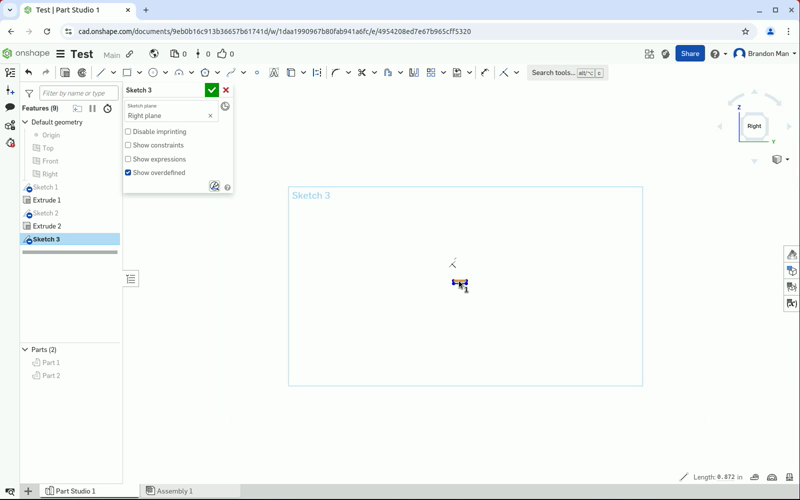
scroll(-6)
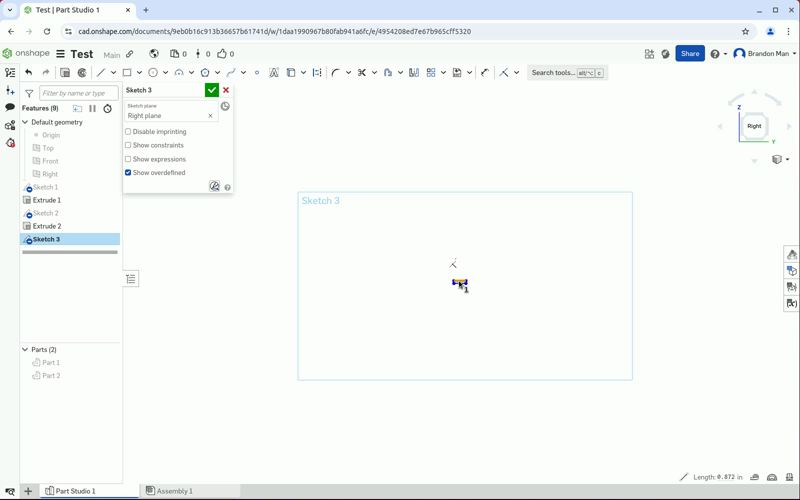
scroll(-6)
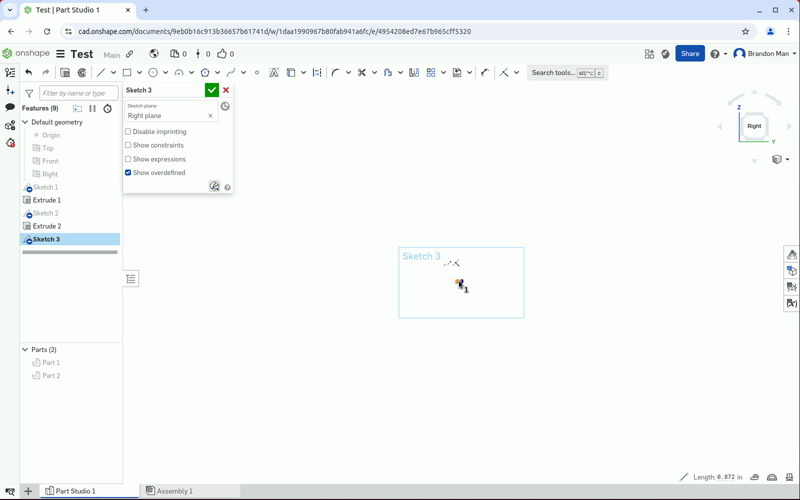
mouse_move(73, 352)
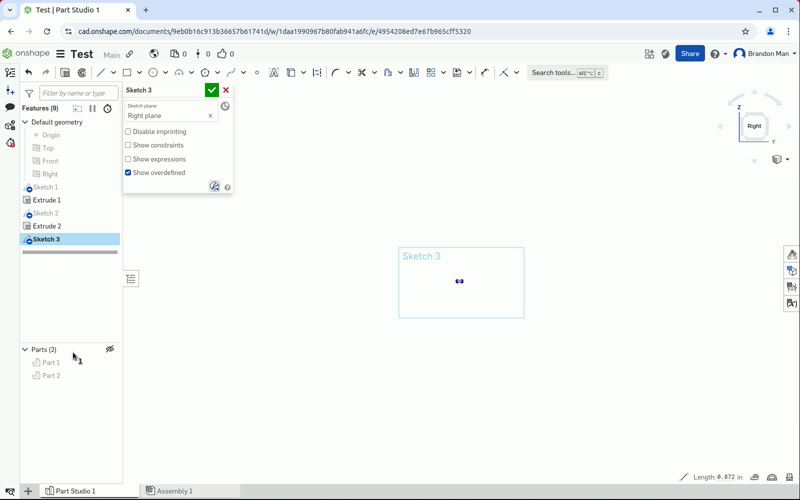
key(shift+y)
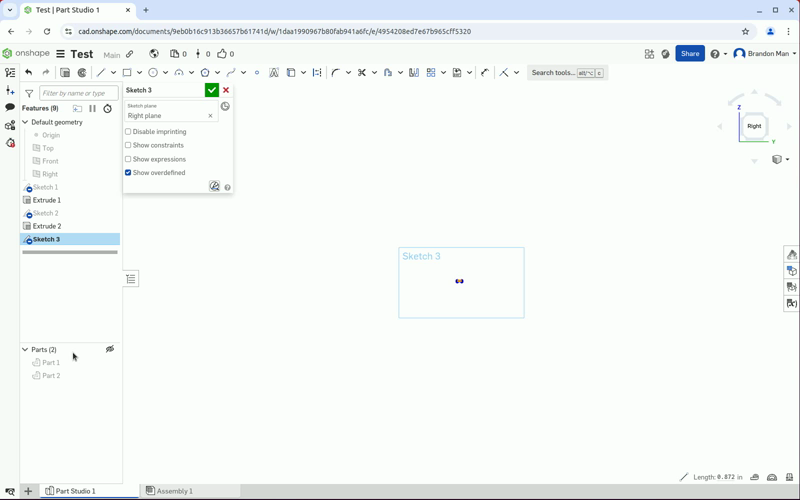
key(shift+e)
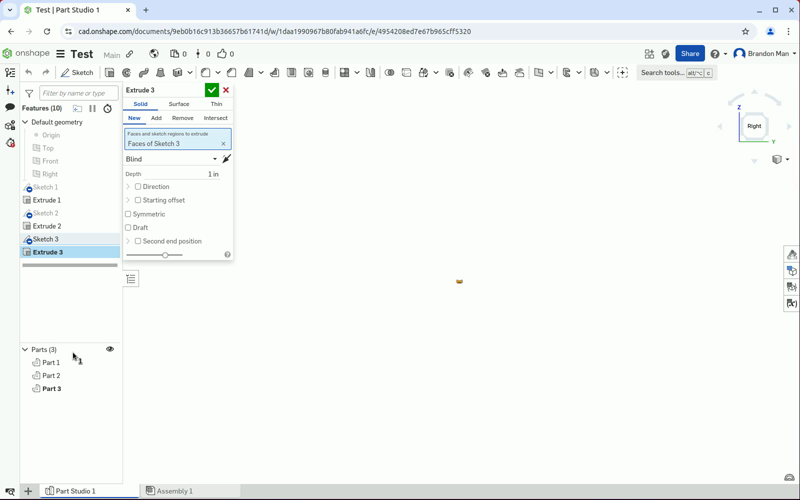
mouse_move(143, 106)
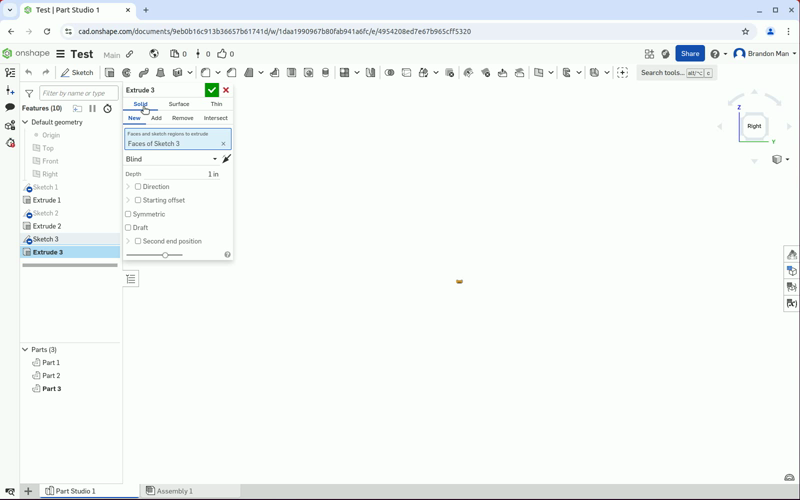
click(143, 106)
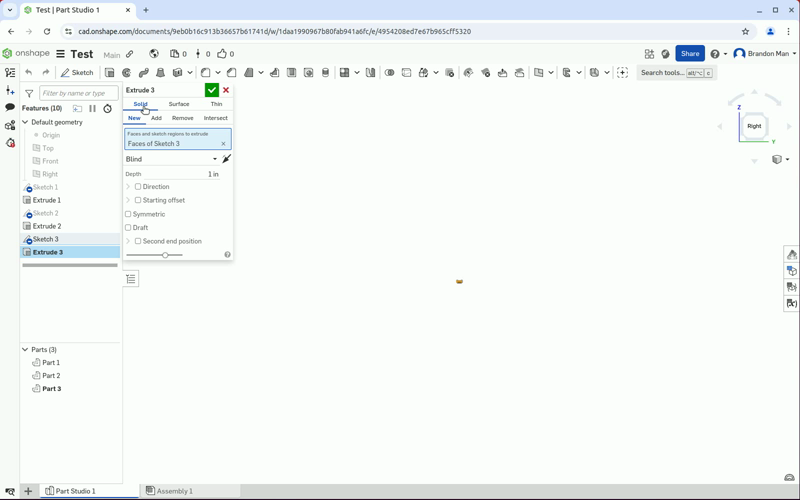
mouse_move(137, 120)
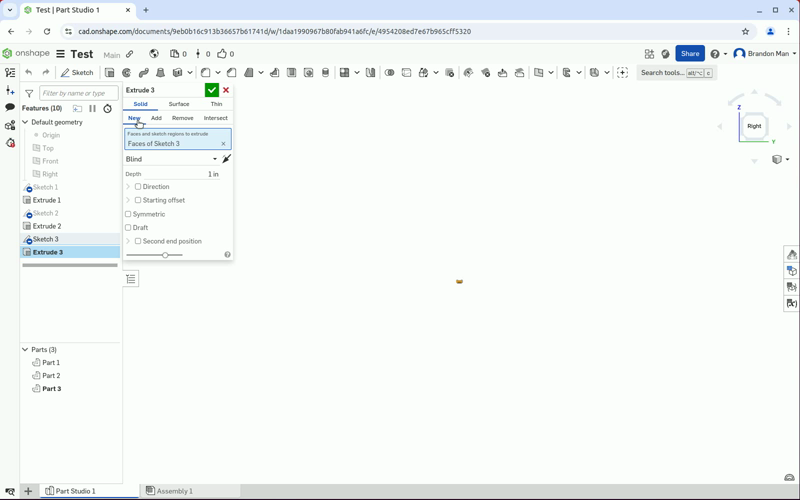
click(137, 120)
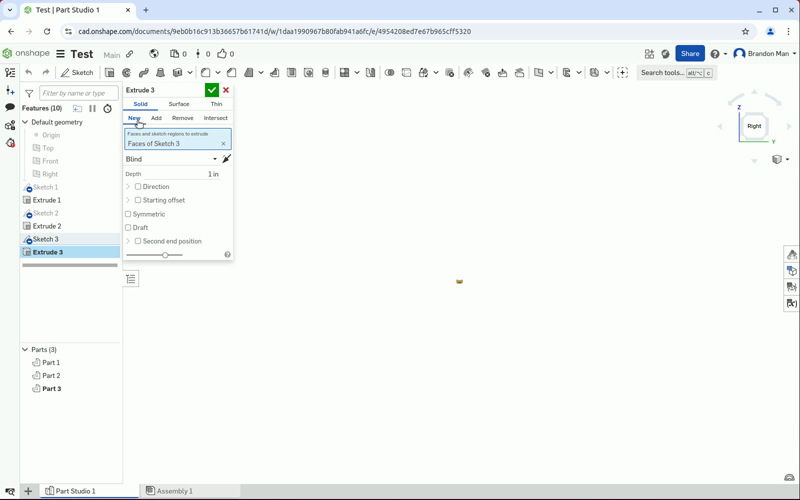
key(tab, 4)
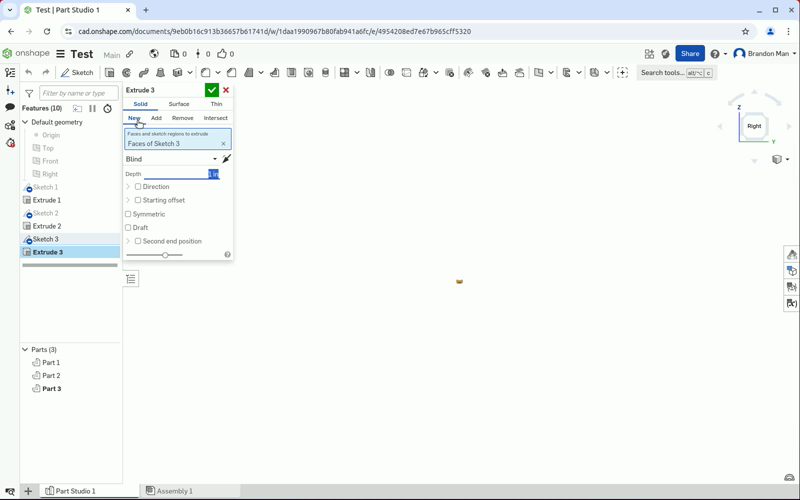
text(20.46)
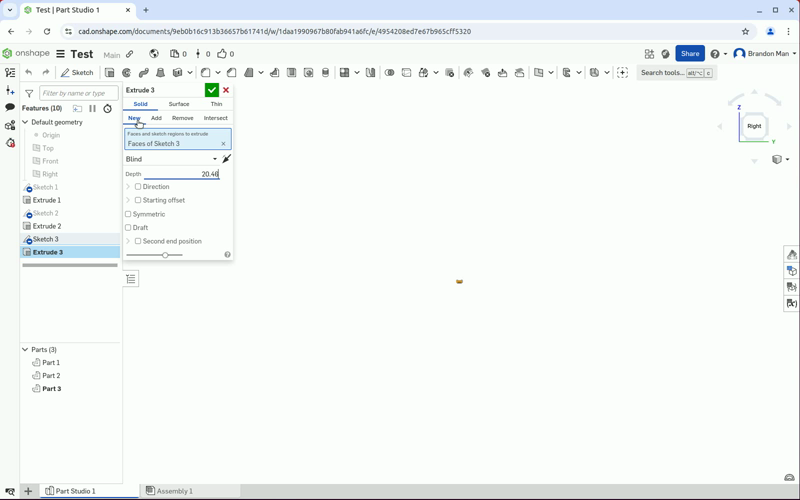
key(enter)
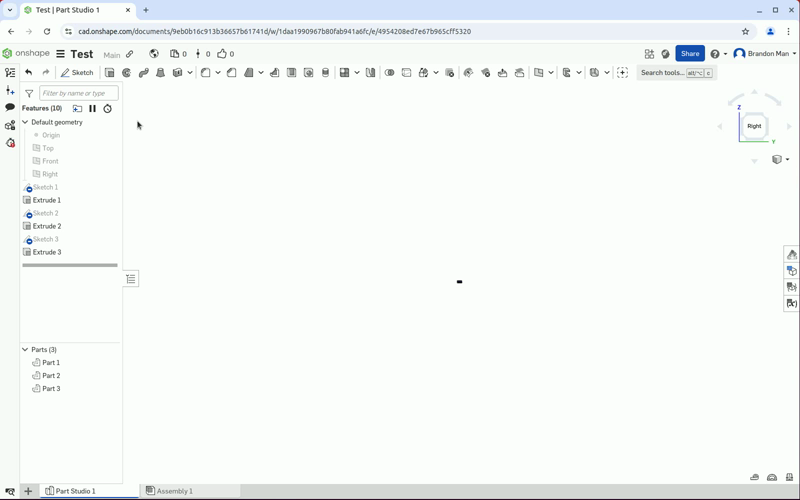
key(shift+h)
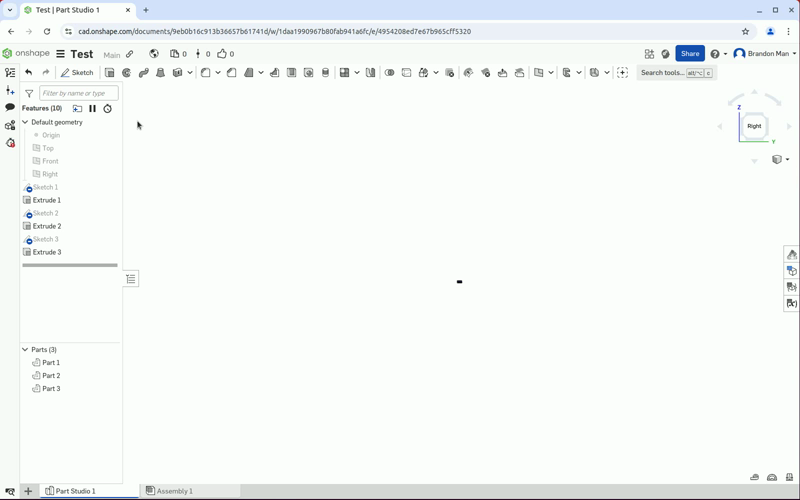
key(shift+h)
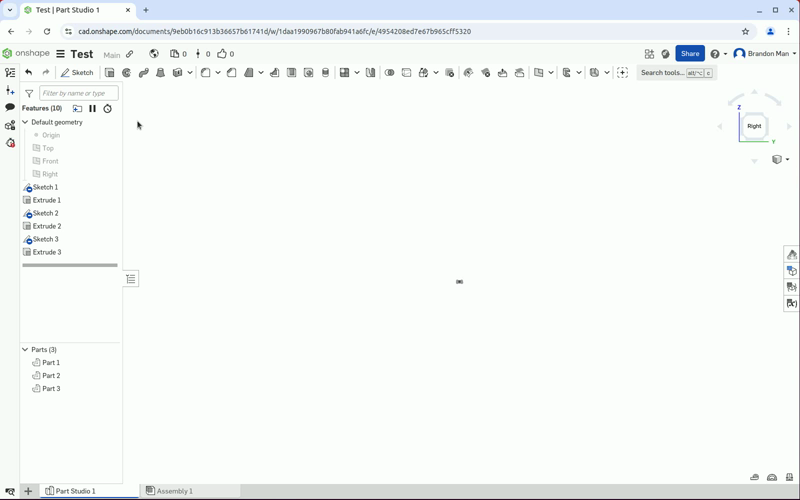
key(shift+7)
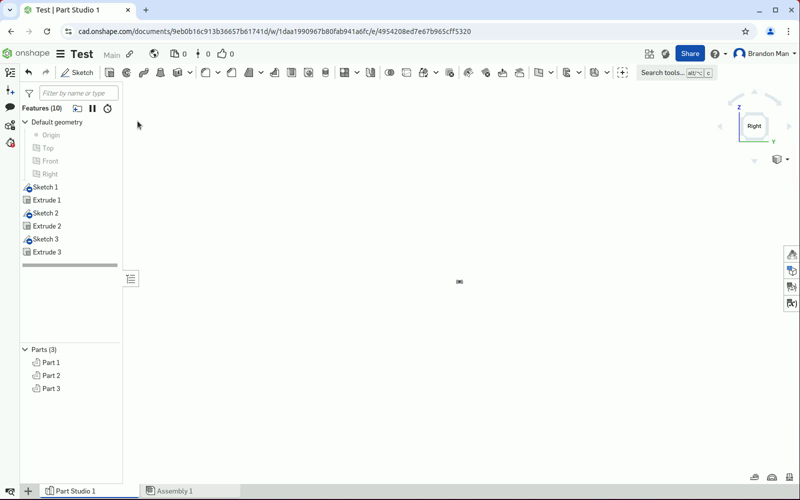
key(right, 2)
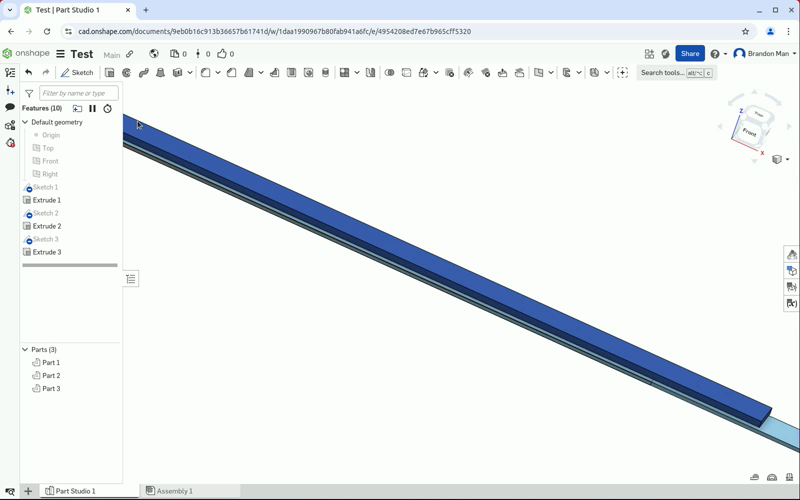
key(down, 2)
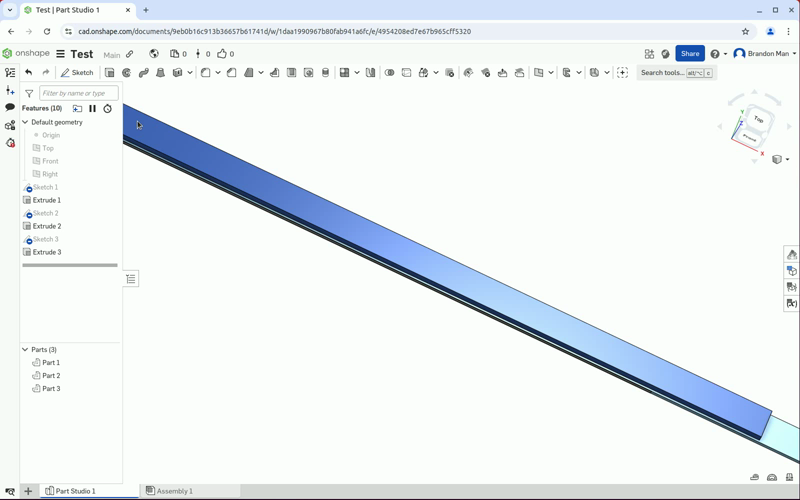
key(up, 2)
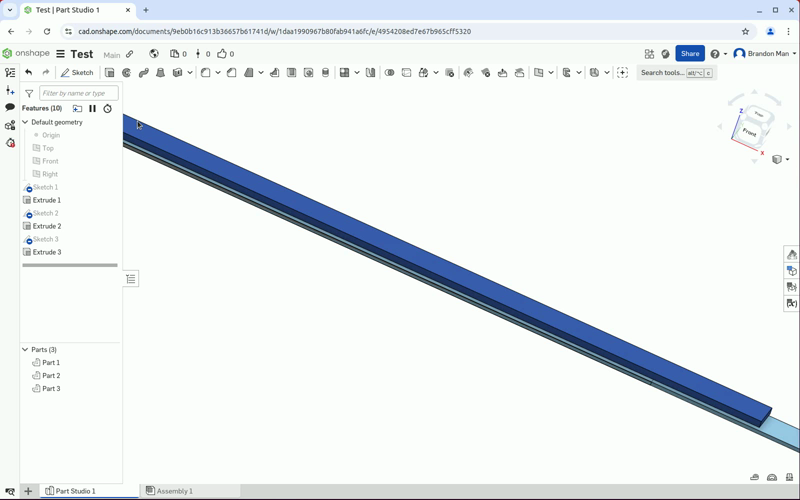
key(left, 2)
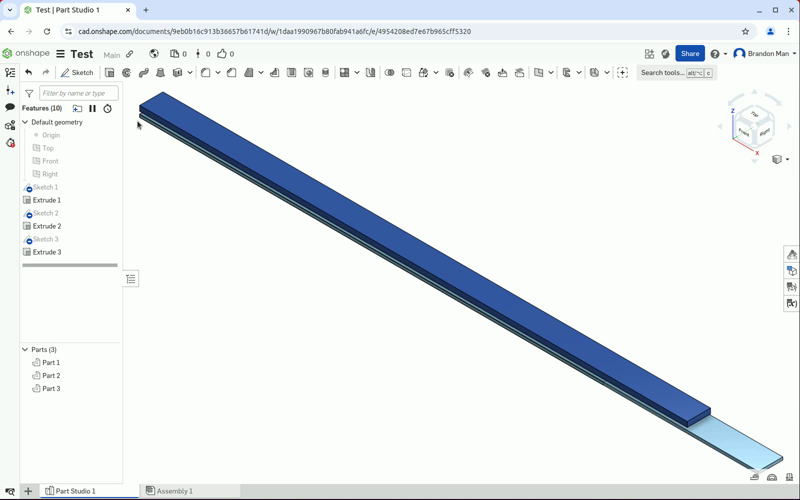
mouse_move(73, 189)
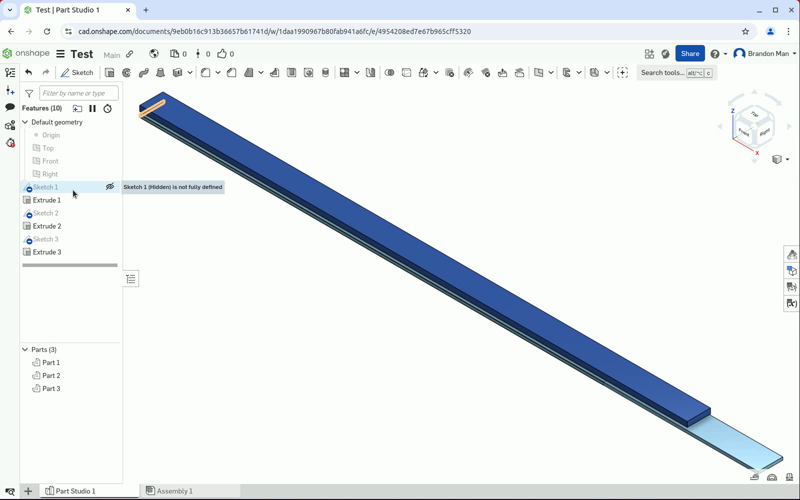
click(73, 189)